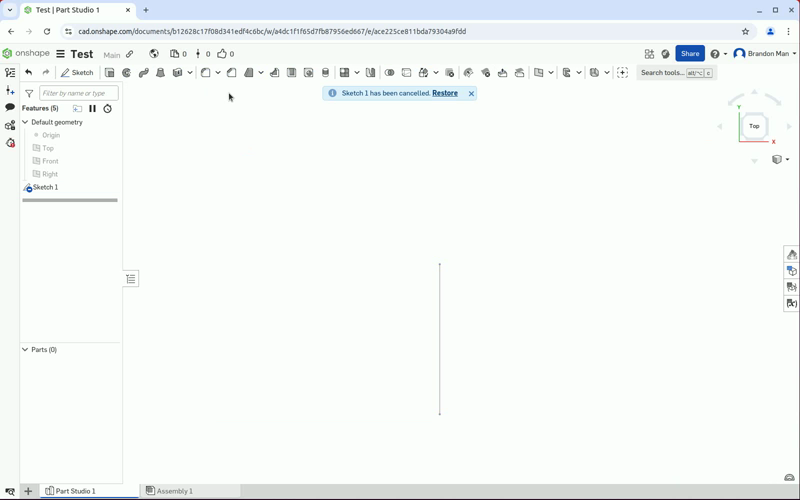
key(shift+h)
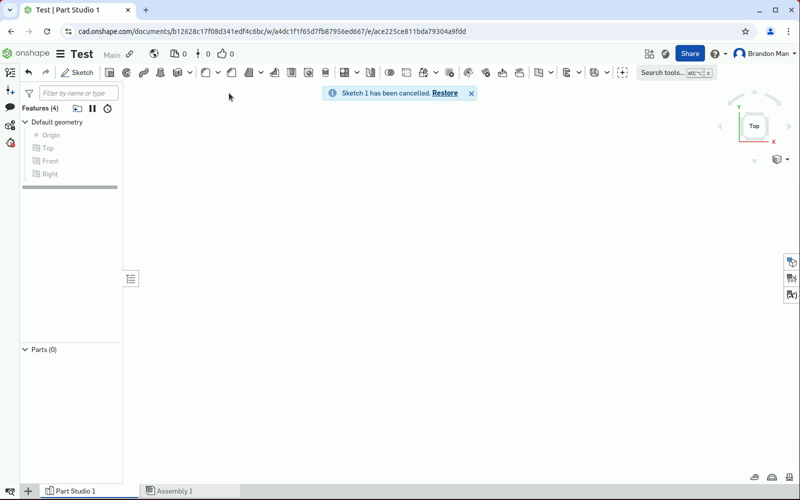
mouse_move(73, 352)
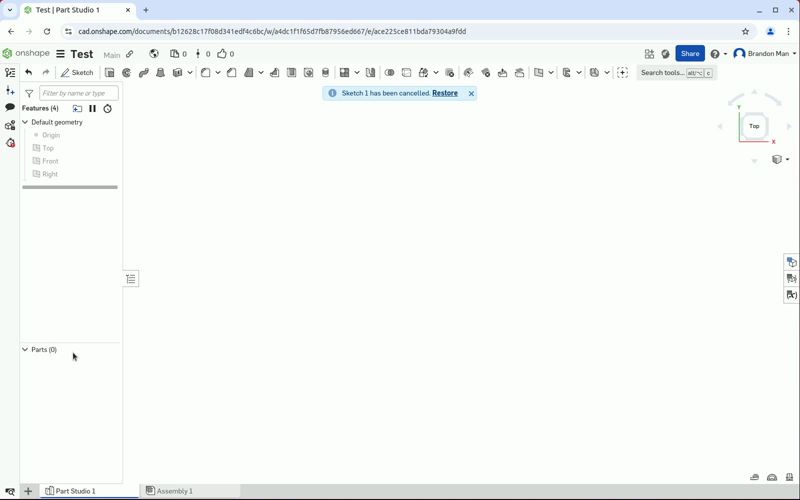
key(y)
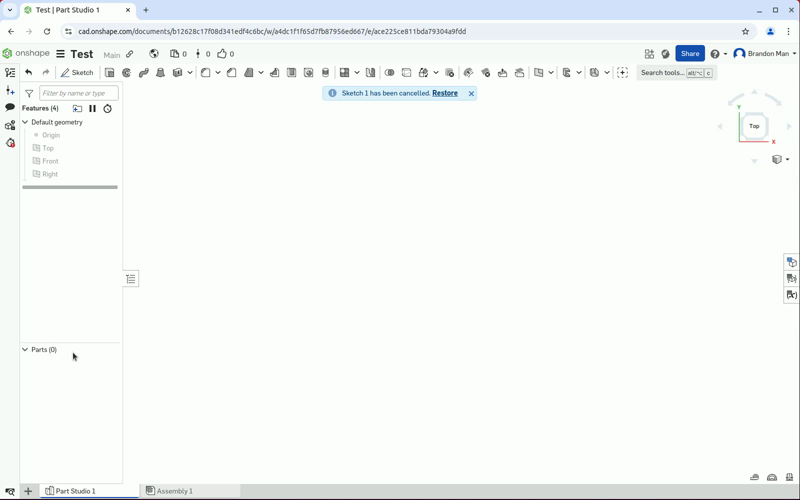
key(shift+p)
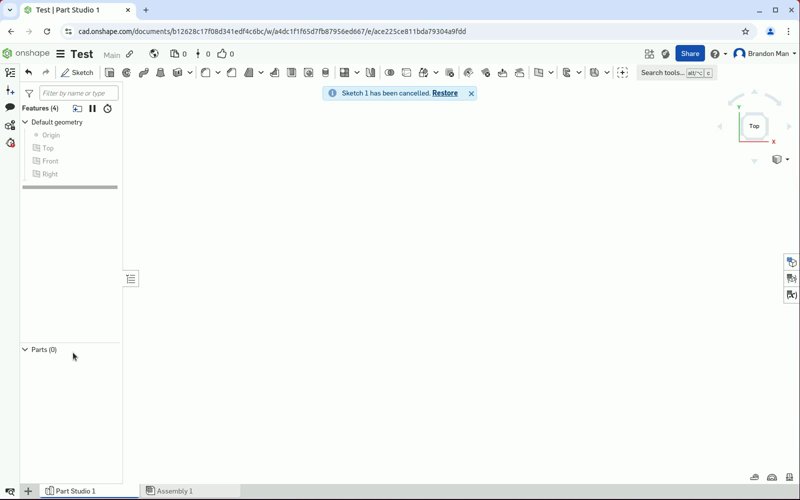
key(space)
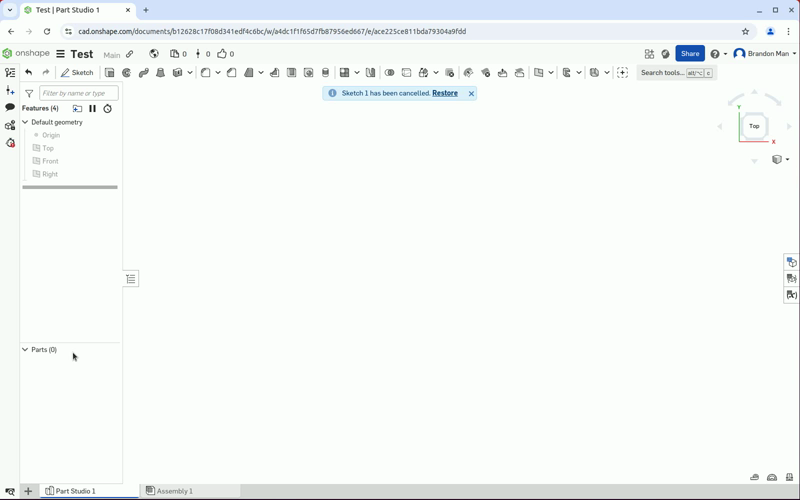
key_down(shift)
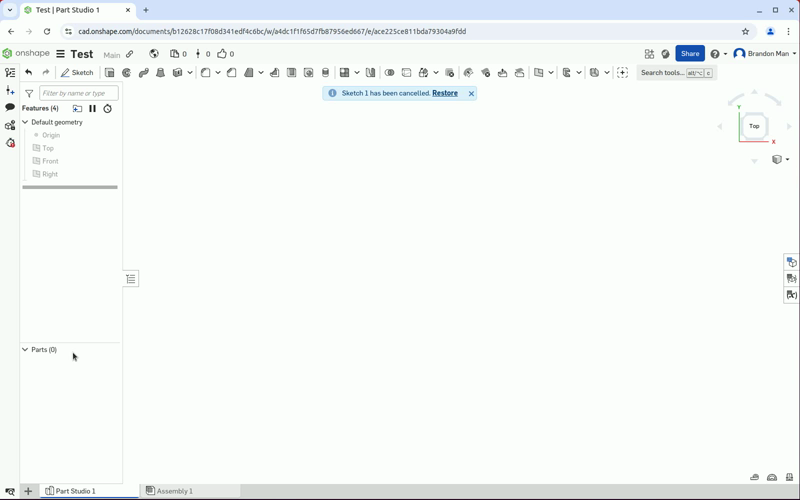
key(up)
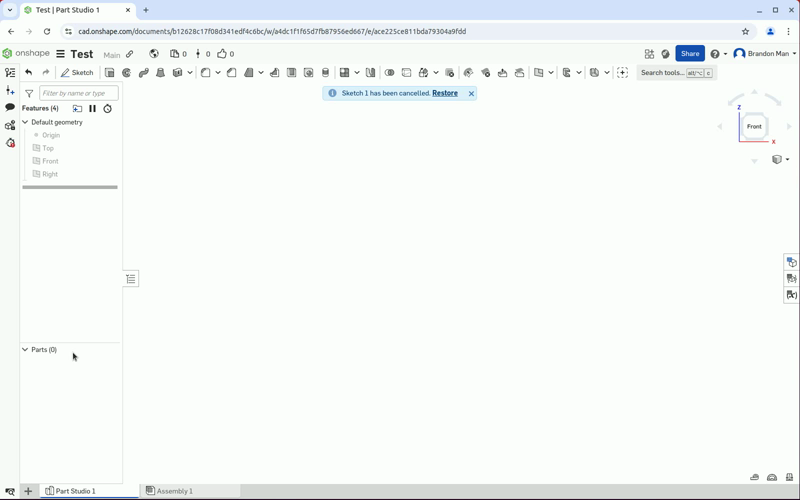
key_up(shift)
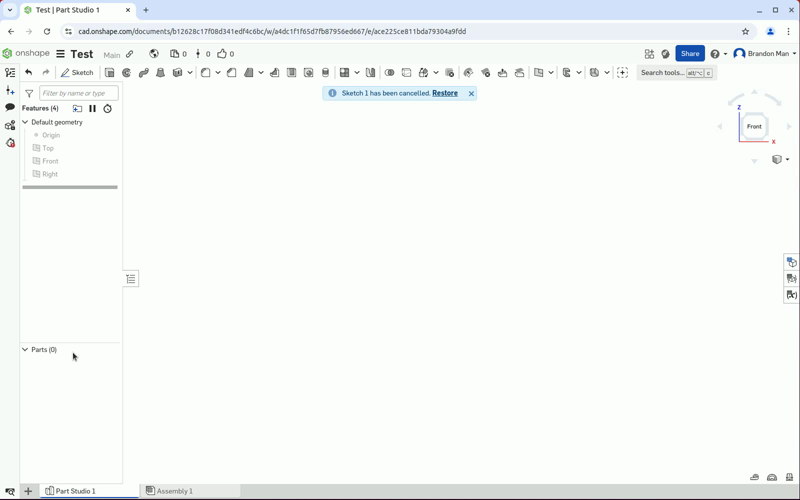
mouse_move(73, 352)
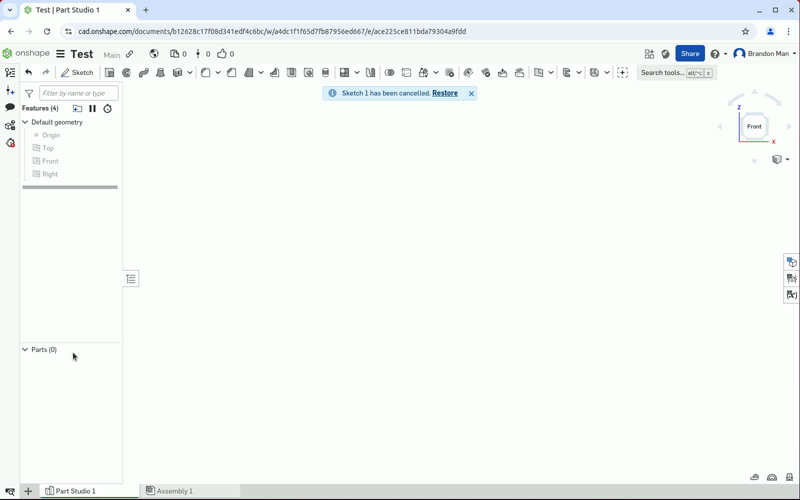
key(shift+y)
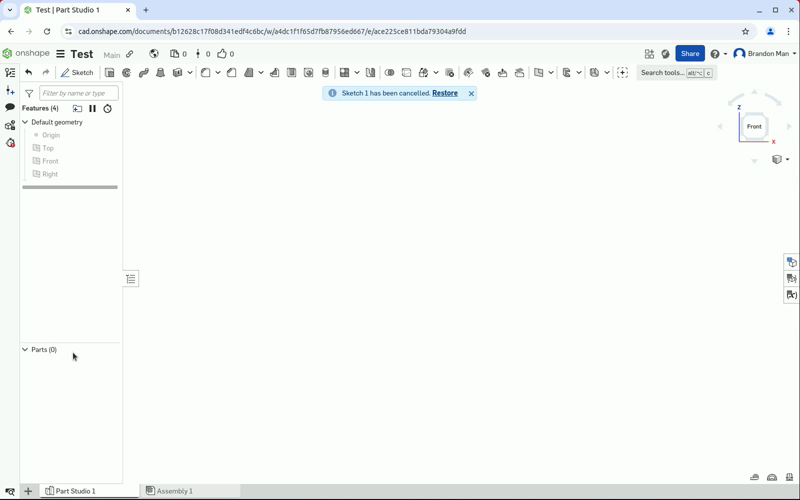
key(shift+s)
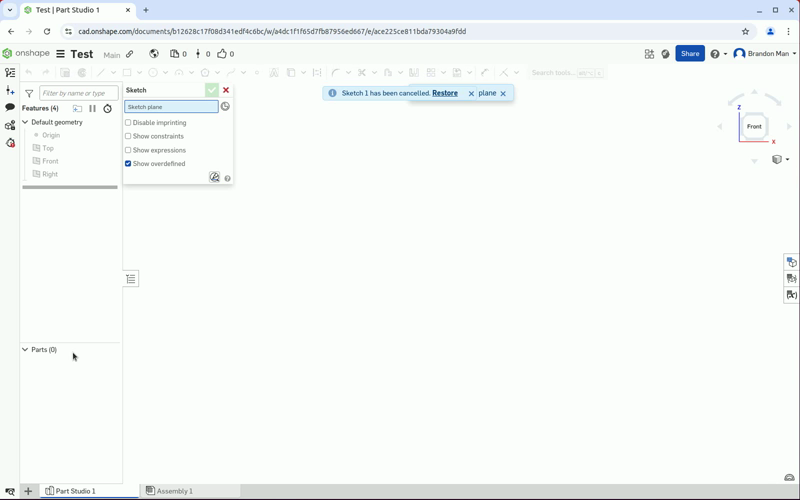
mouse_move(73, 163)
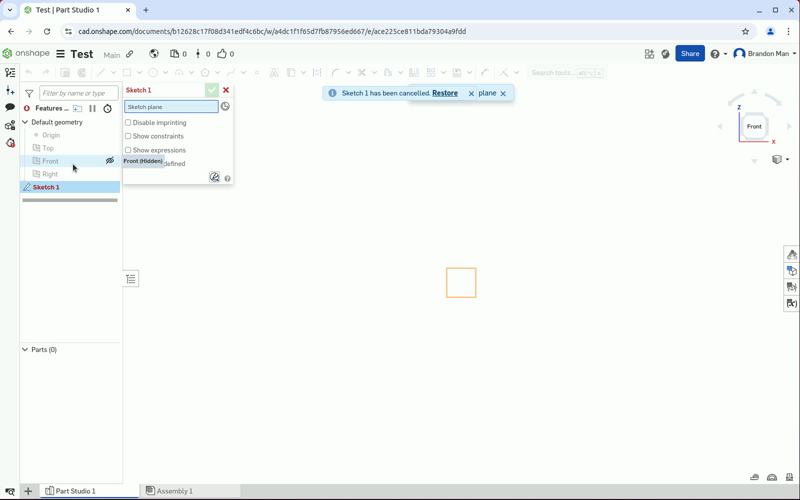
click(73, 163)
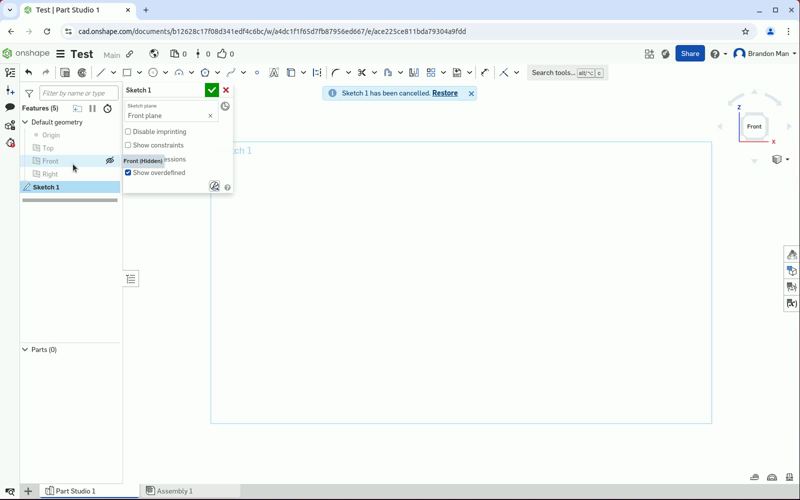
mouse_move(73, 352)
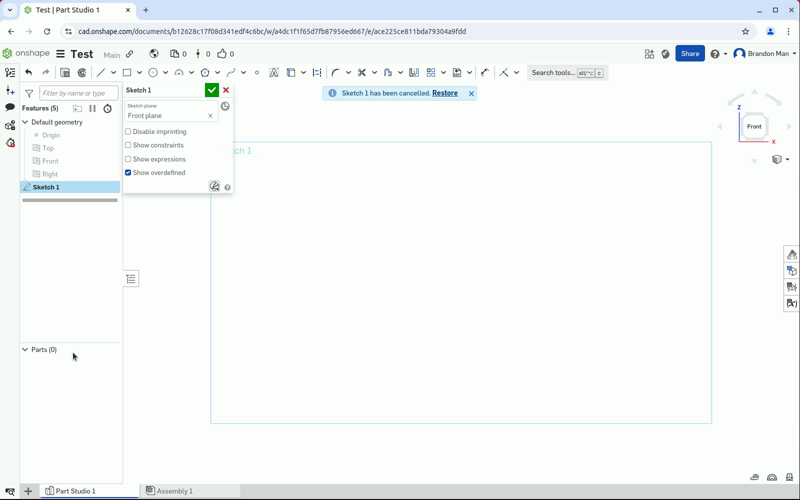
key(y)
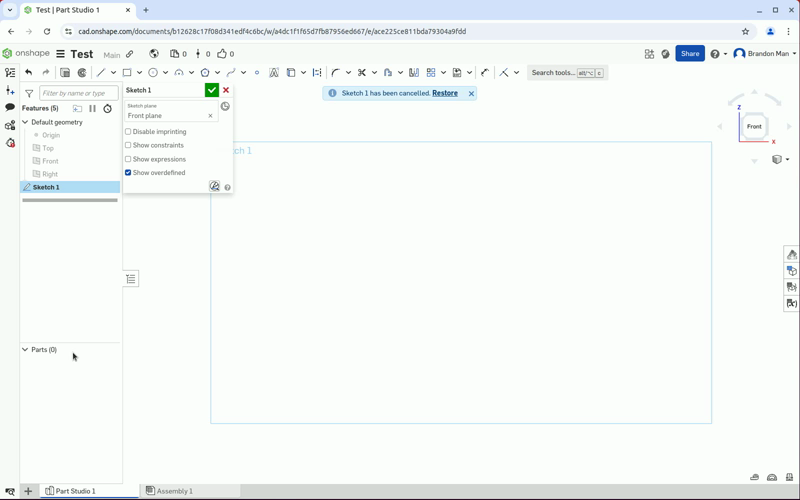
key(a)
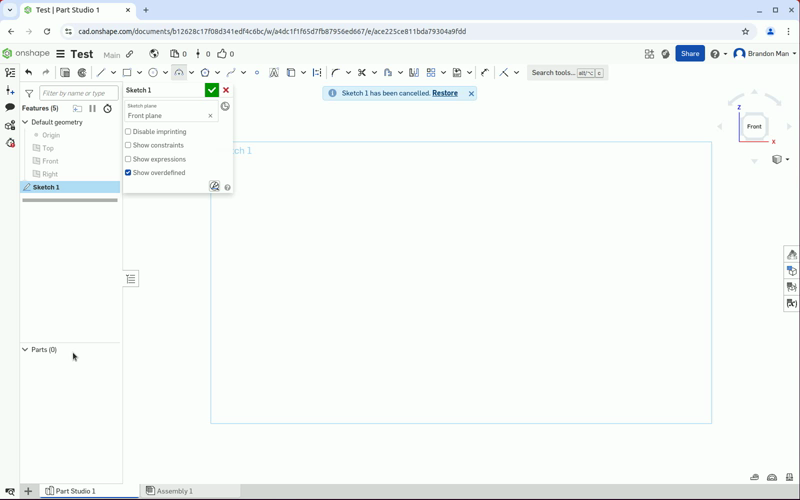
key_down(shift)
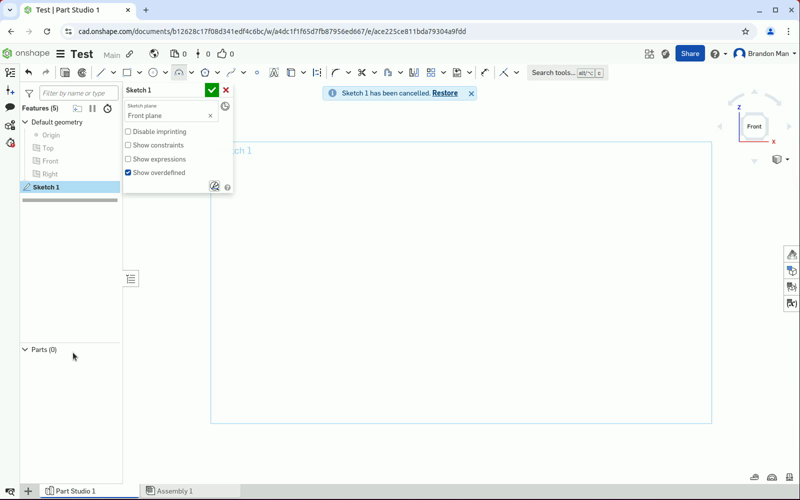
mouse_move(410, 320)
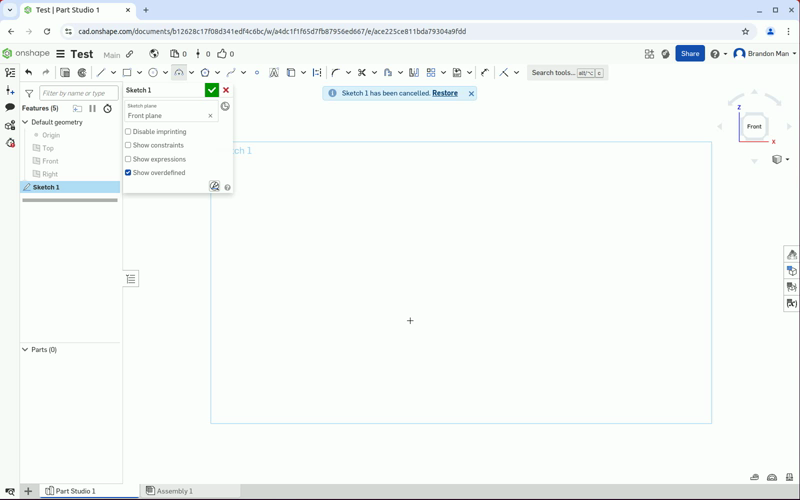
click(410, 320)
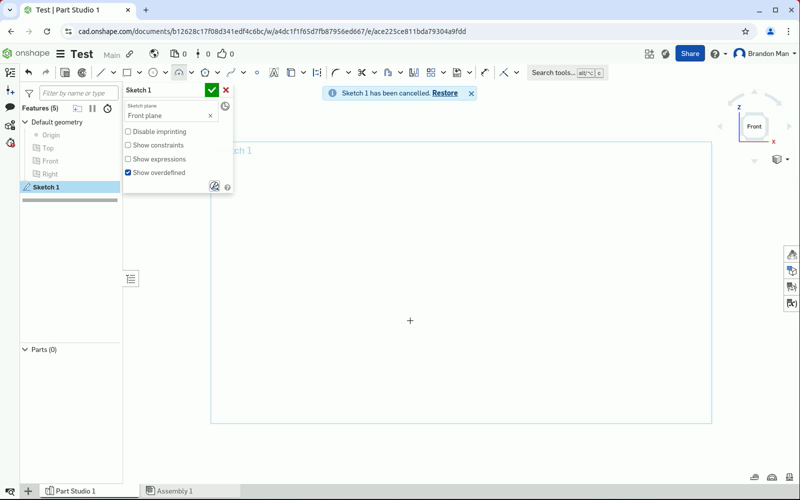
key_up(shift)
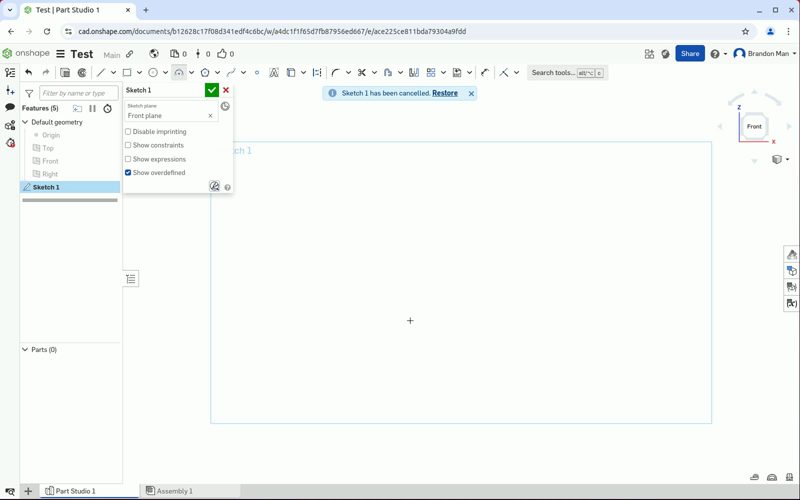
key_down(shift)
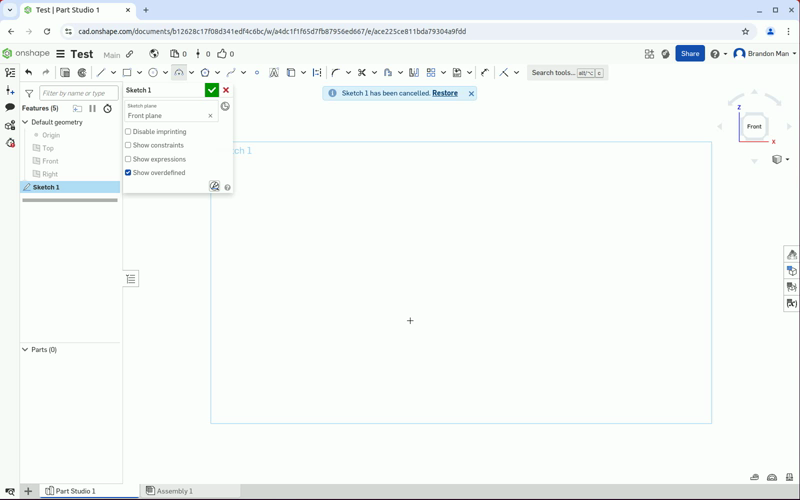
mouse_move(424, 334)
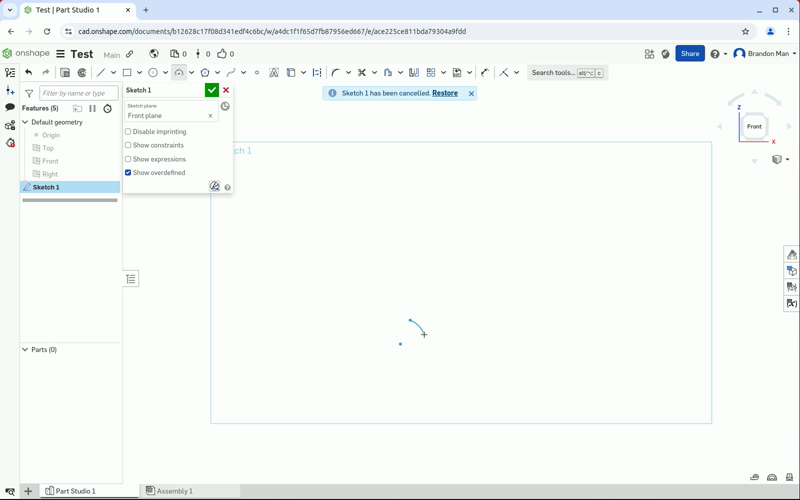
click(424, 334)
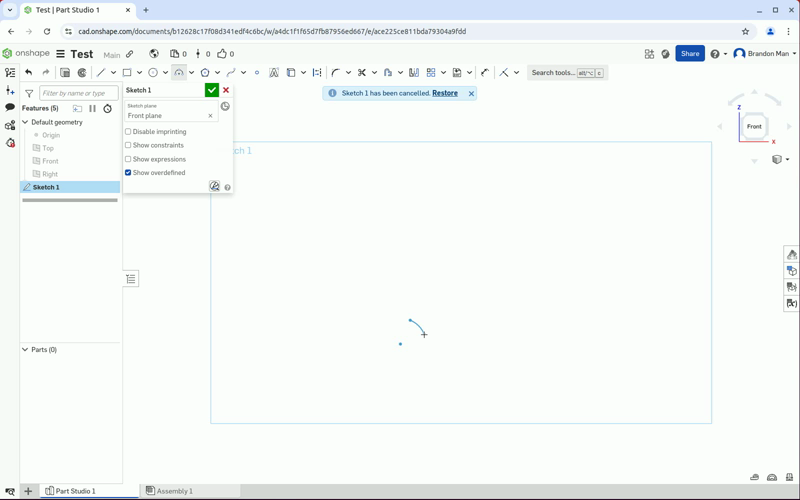
mouse_move(414, 330)
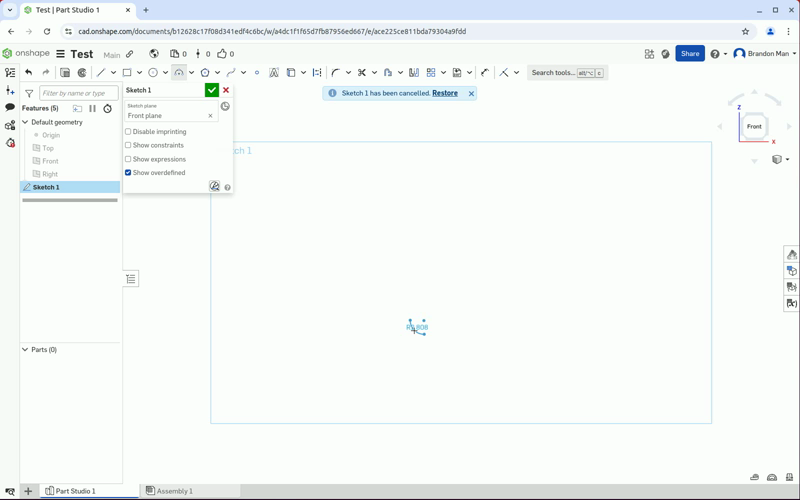
click(414, 330)
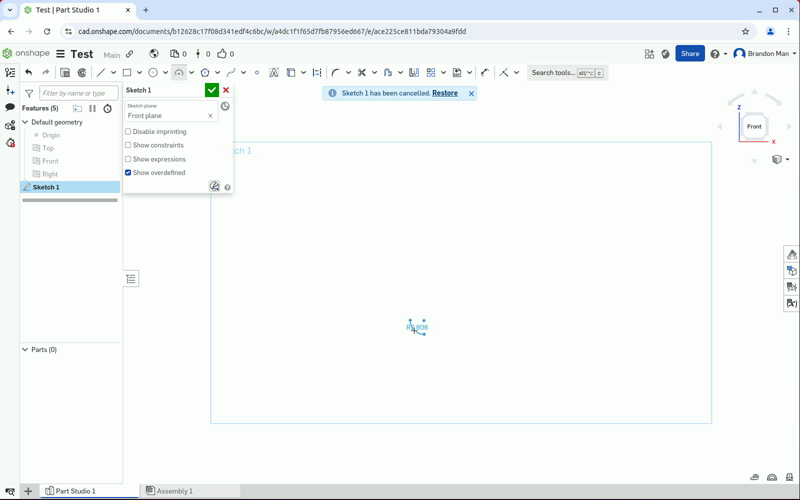
key_up(shift)
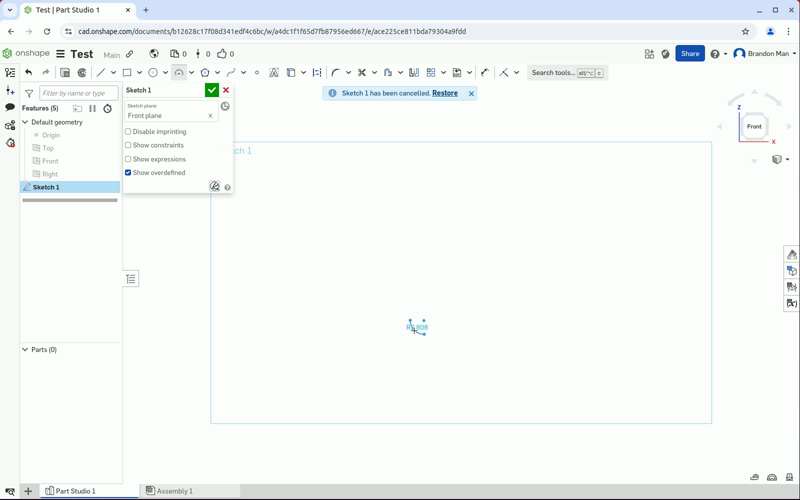
key(esc)
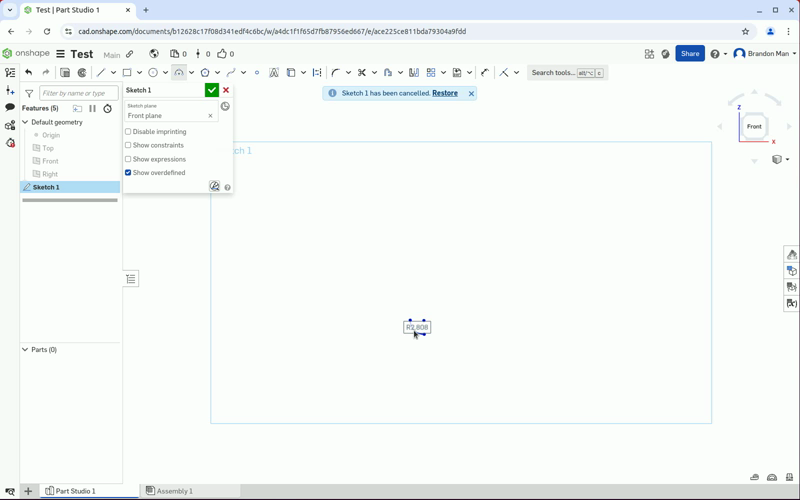
key(l)
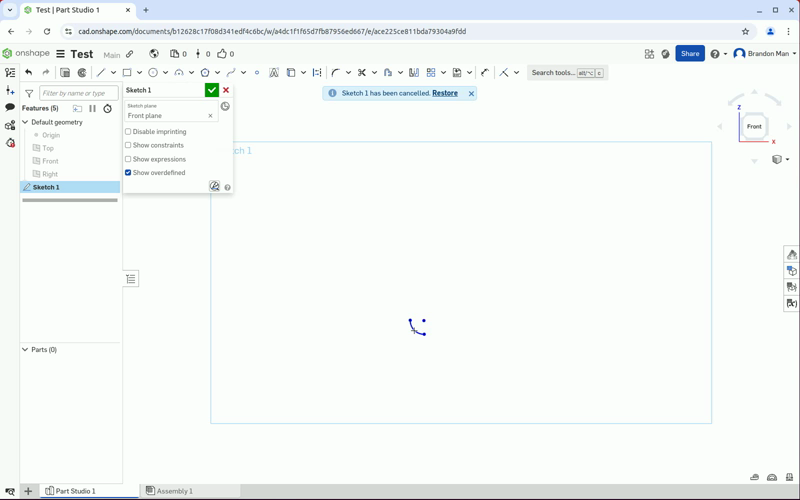
mouse_move(424, 334)
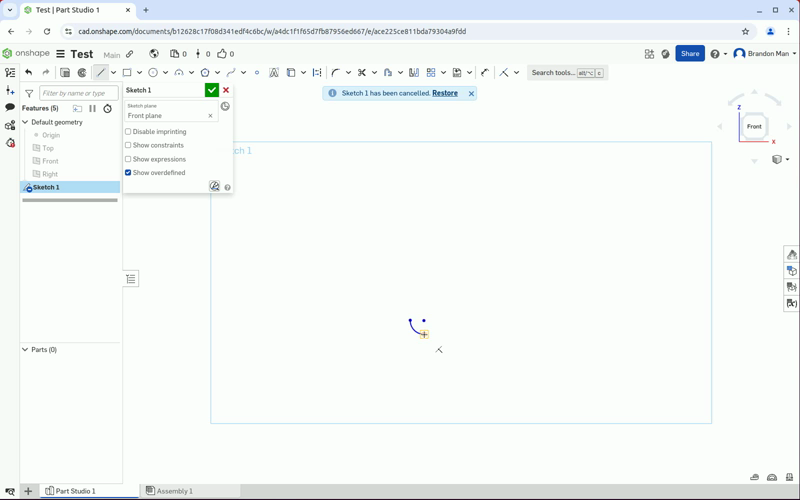
click(424, 334)
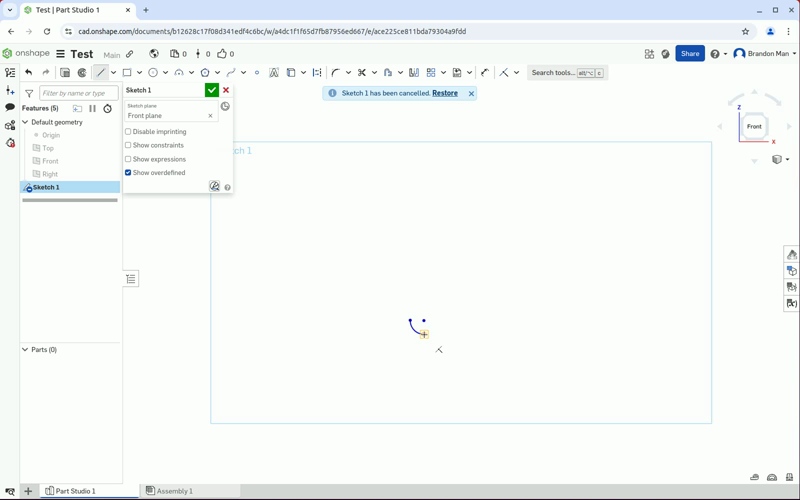
key_down(shift)
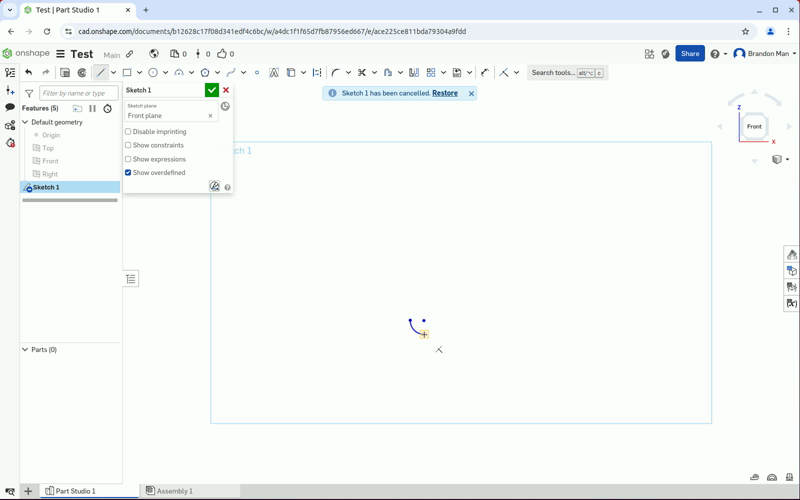
mouse_move(497, 334)
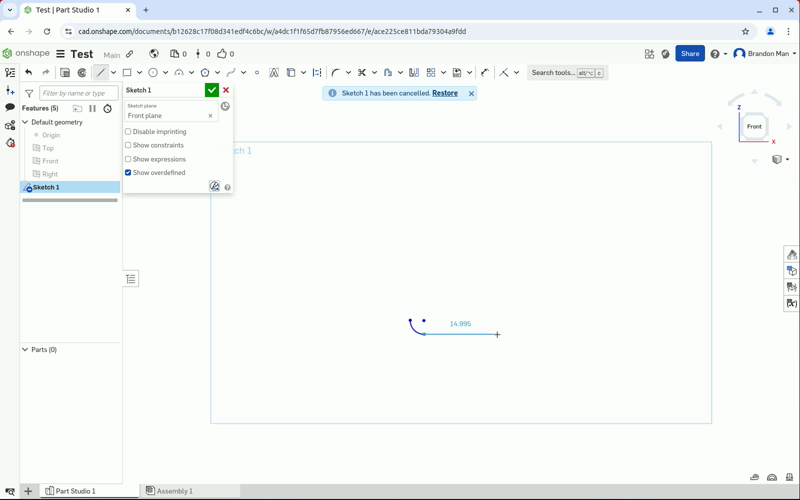
click(497, 334)
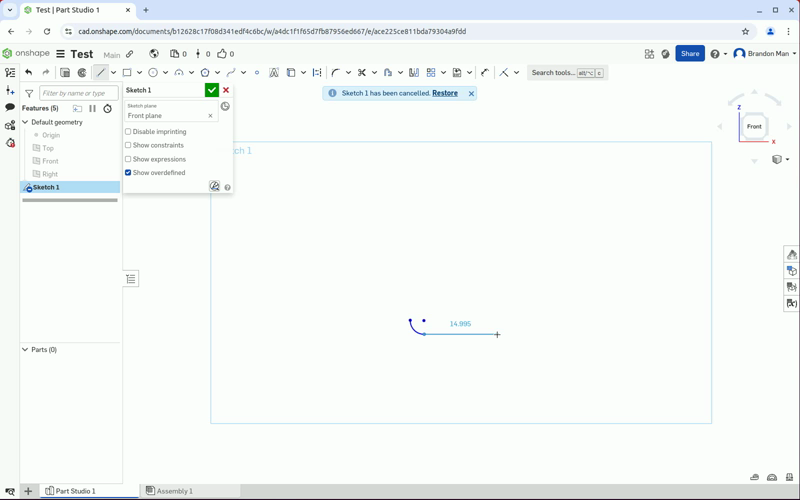
key_up(shift)
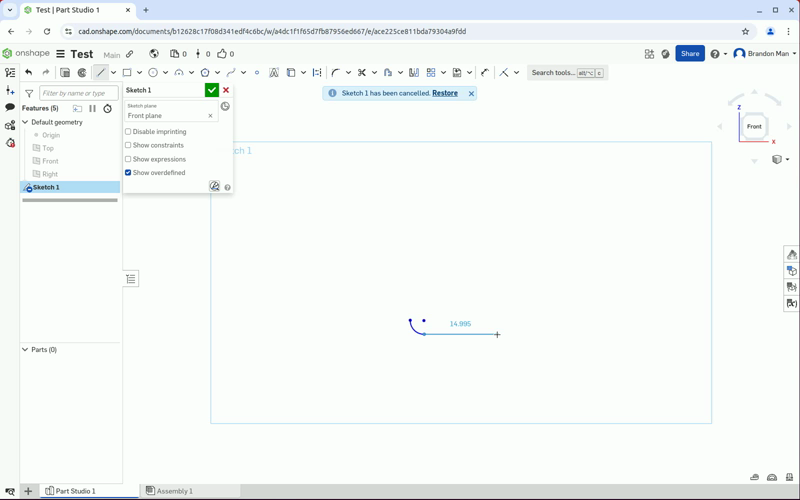
key(esc)
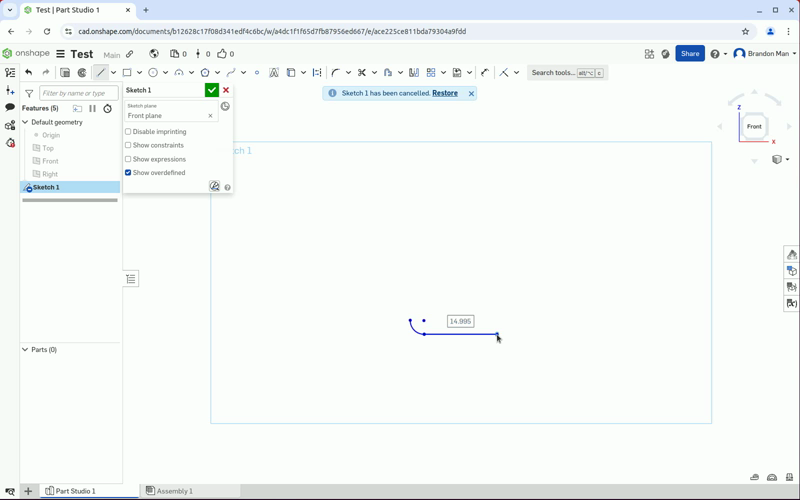
key(a)
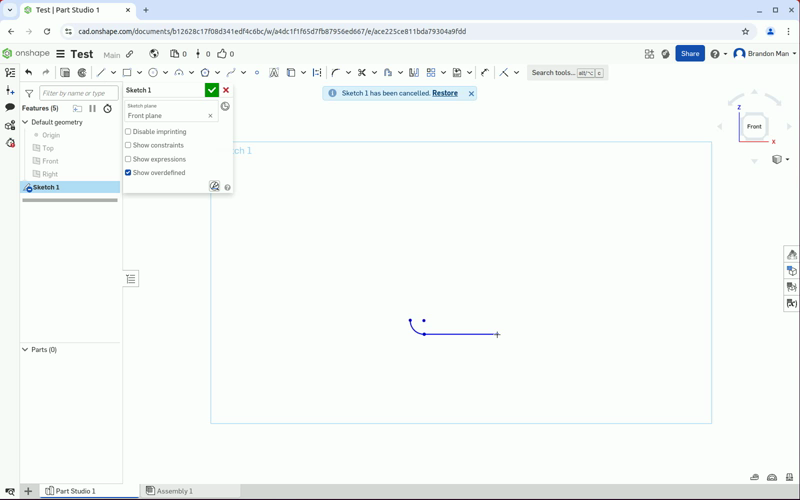
mouse_move(497, 334)
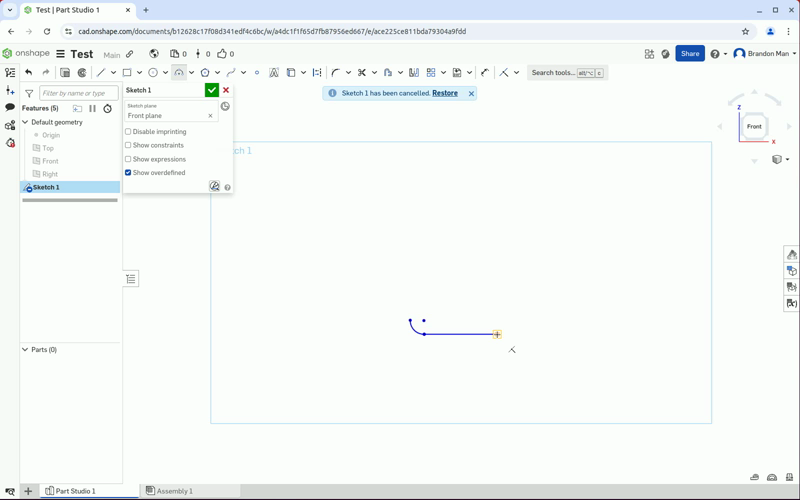
click(497, 334)
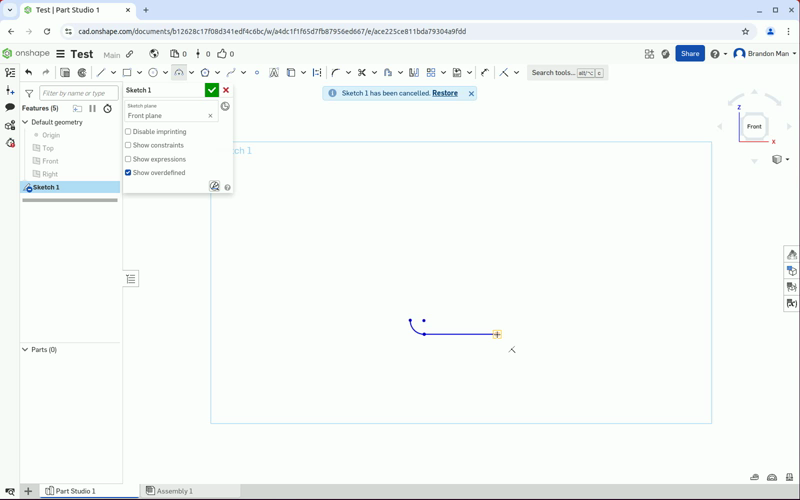
key_down(shift)
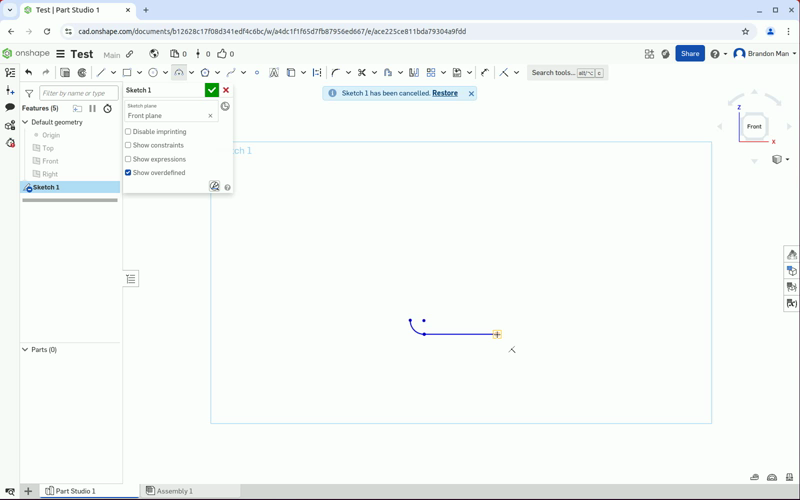
mouse_move(511, 320)
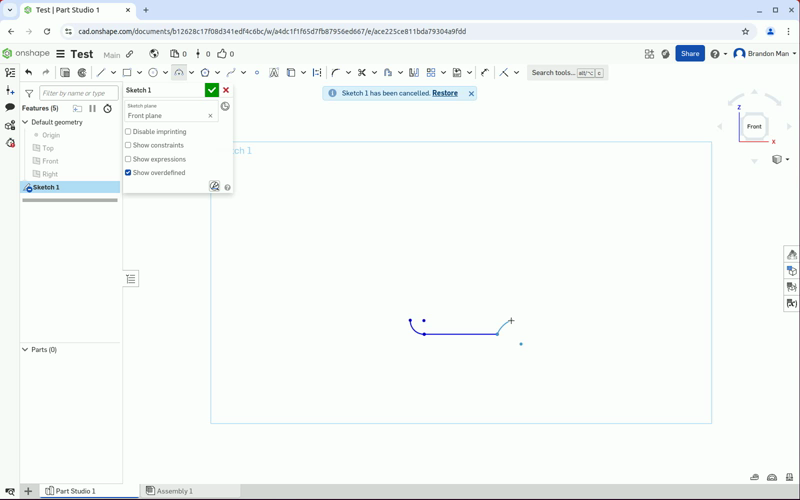
click(511, 320)
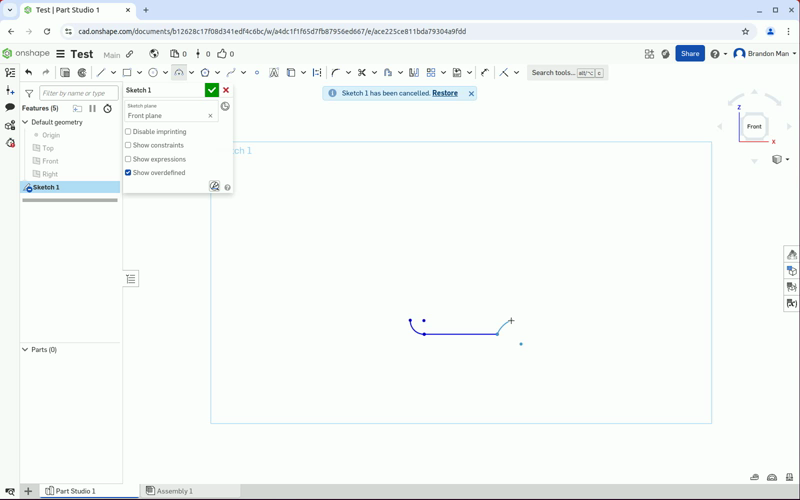
mouse_move(507, 330)
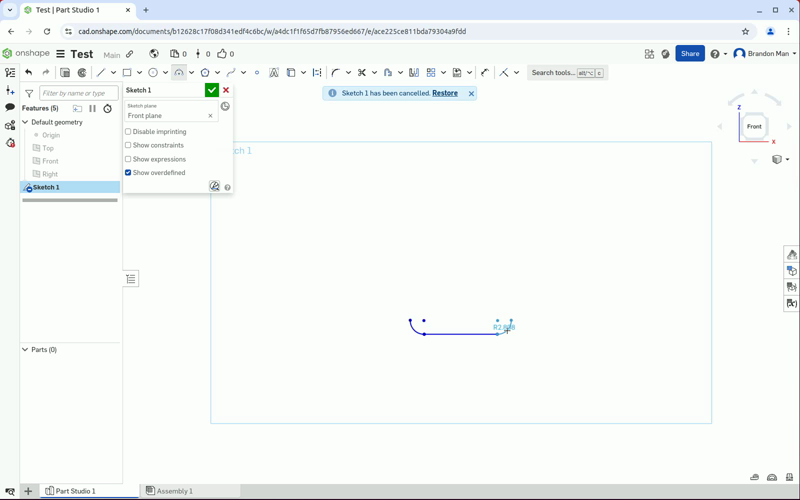
click(507, 330)
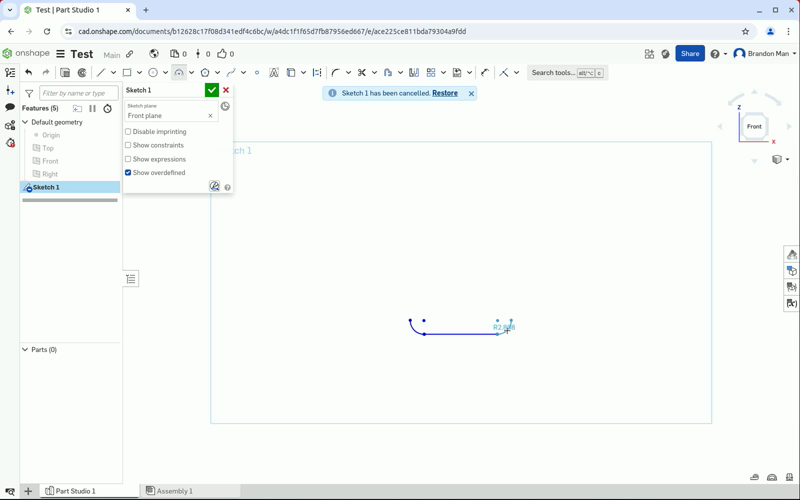
key_up(shift)
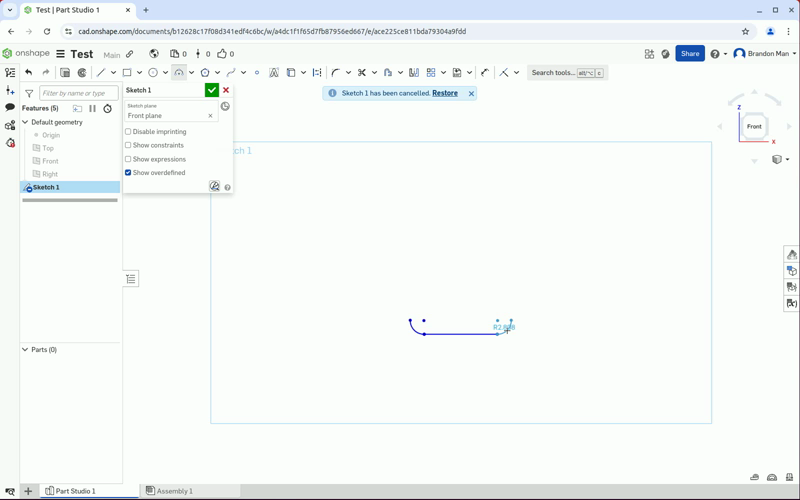
key(esc)
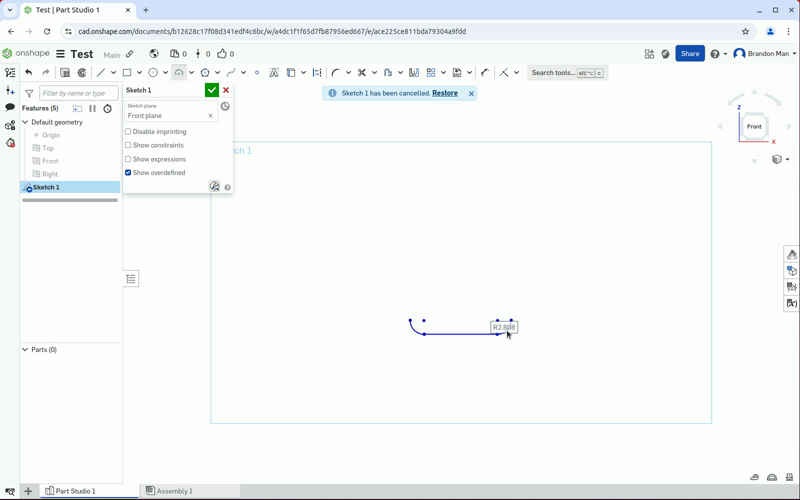
key(l)
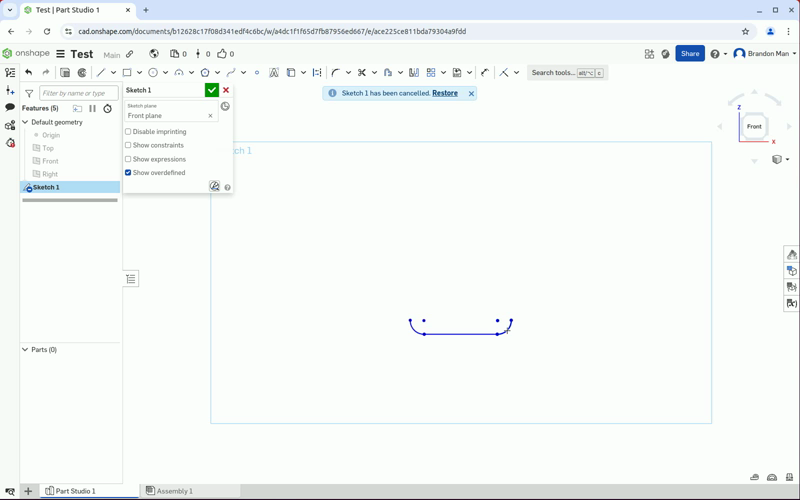
mouse_move(511, 320)
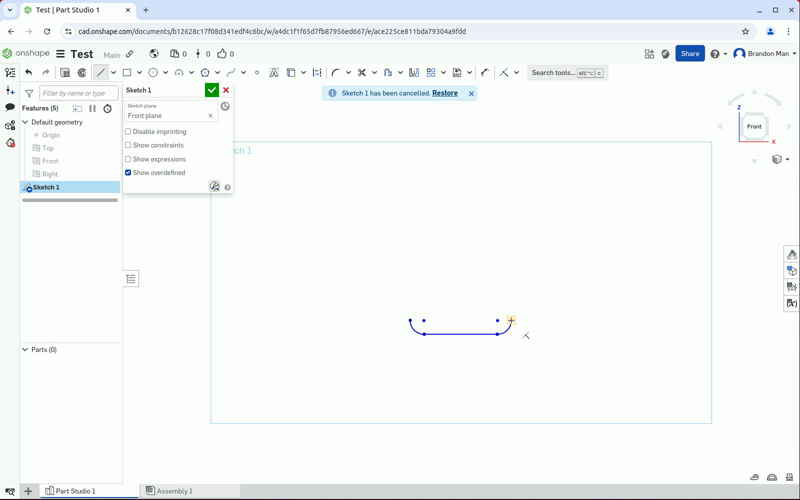
click(511, 320)
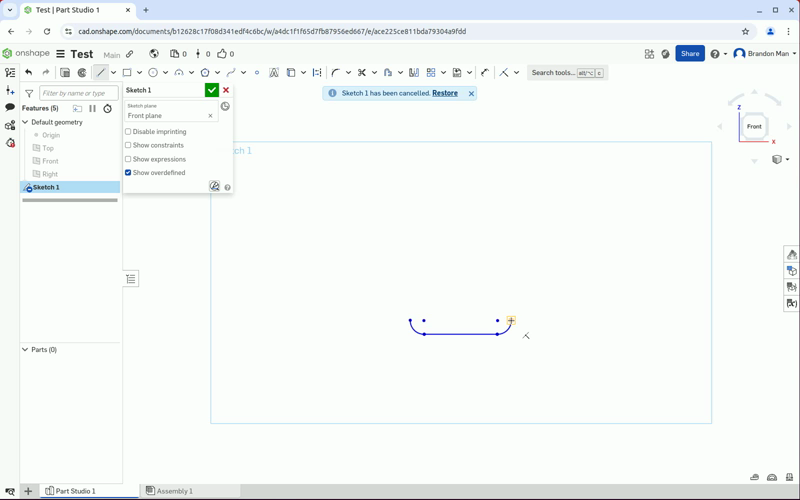
key_down(shift)
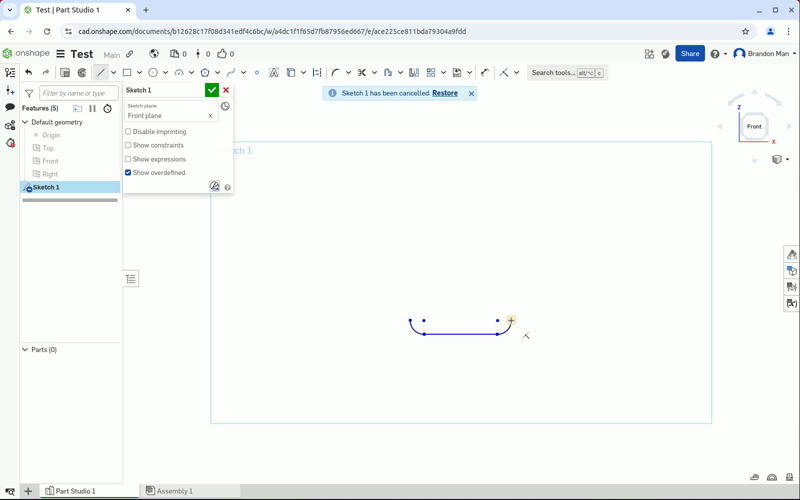
mouse_move(511, 246)
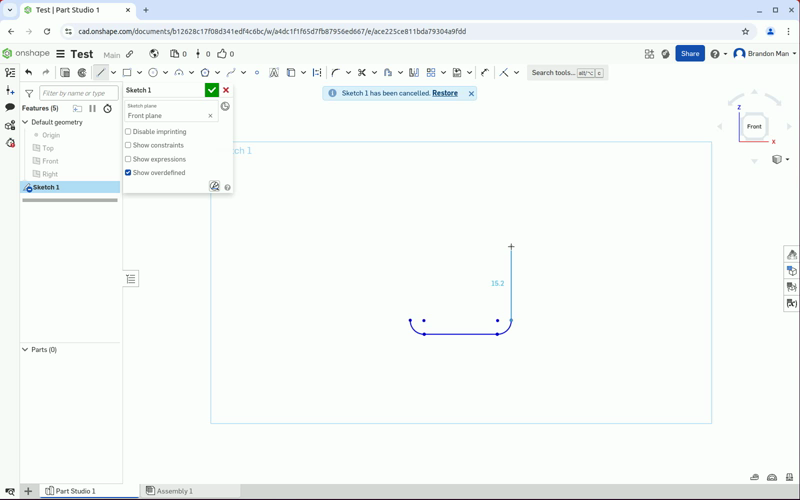
click(511, 246)
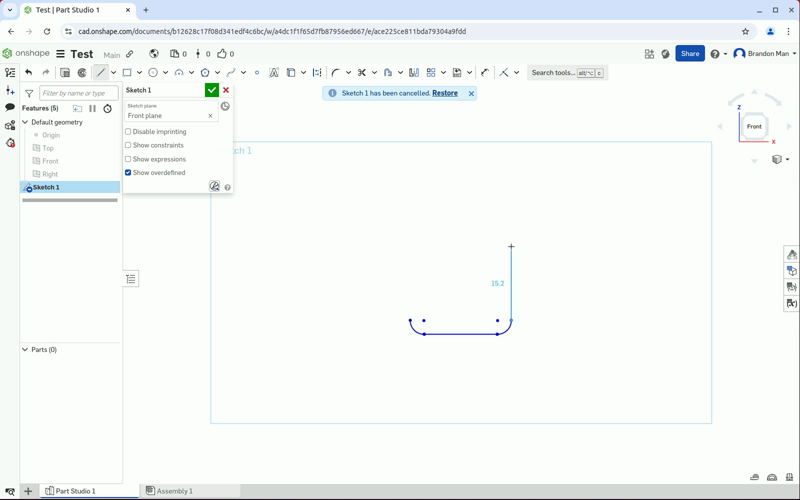
key_up(shift)
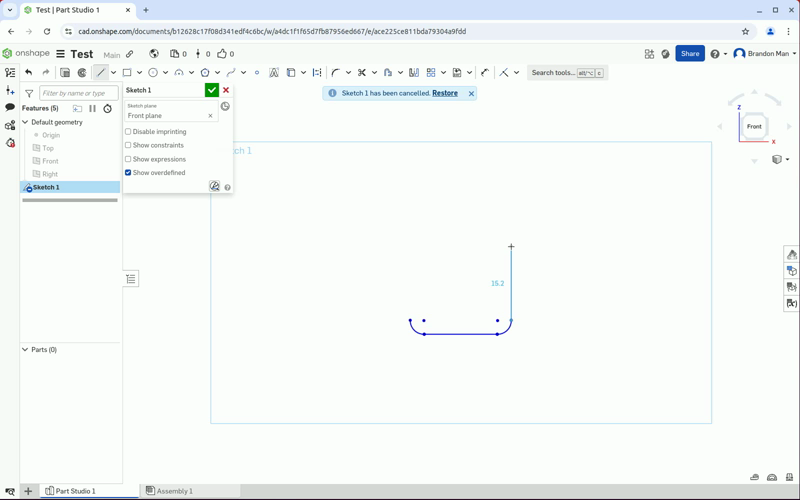
key(esc)
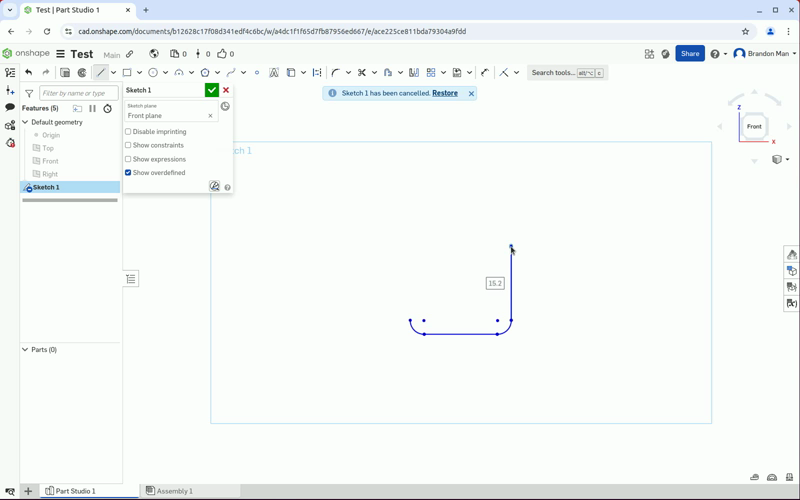
key(a)
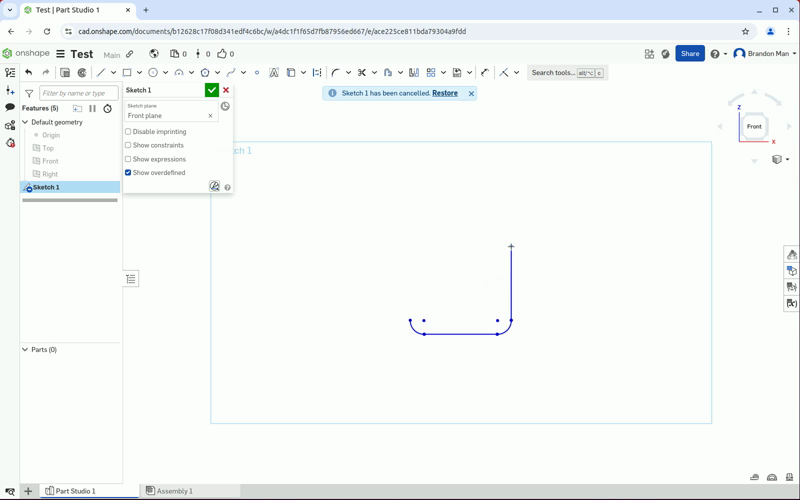
mouse_move(511, 246)
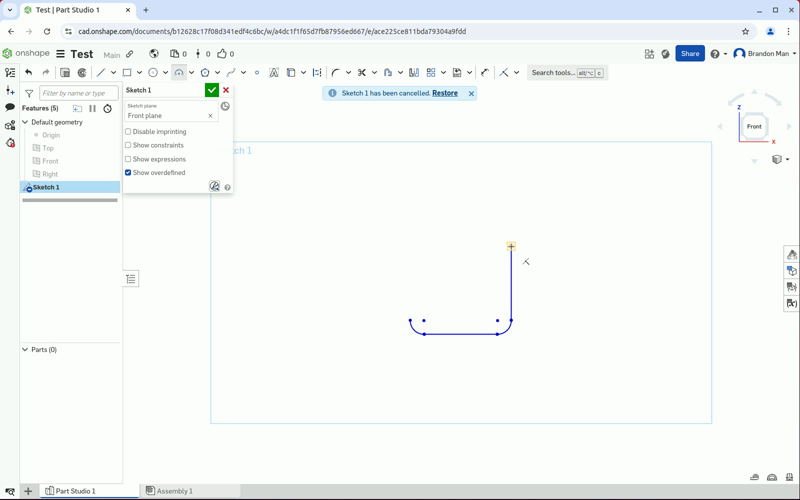
click(511, 246)
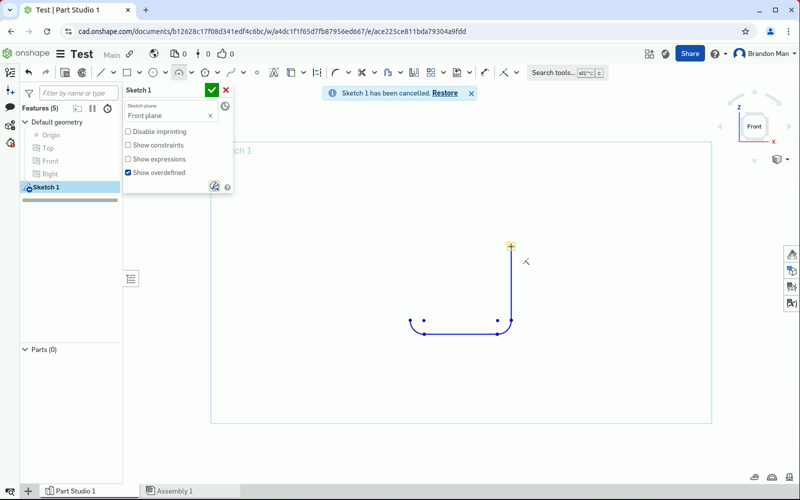
key_down(shift)
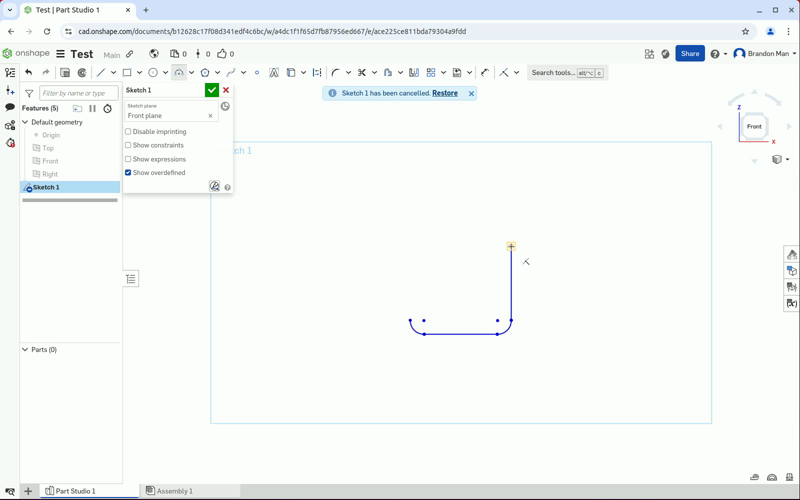
mouse_move(497, 233)
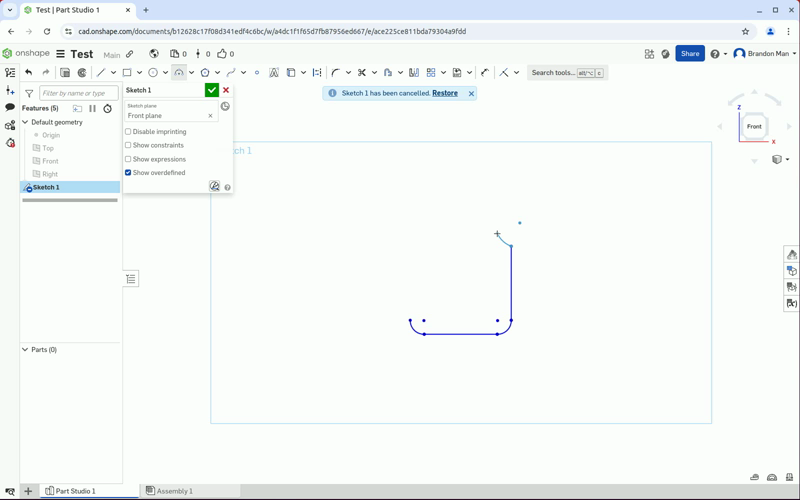
click(497, 233)
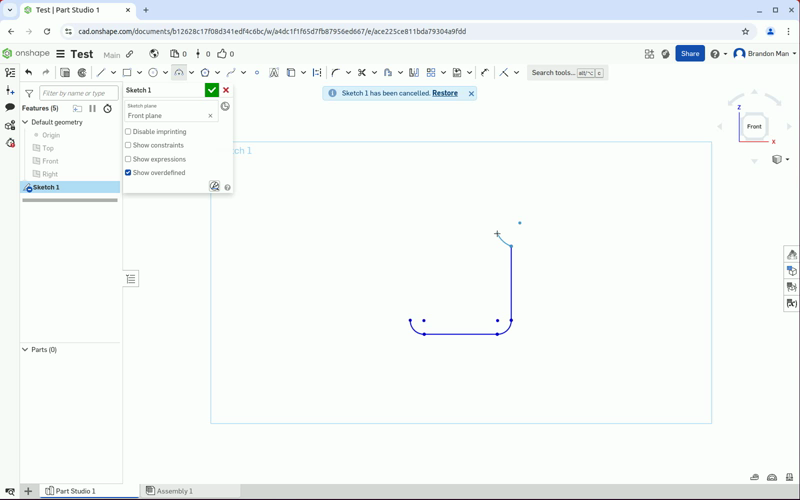
mouse_move(507, 236)
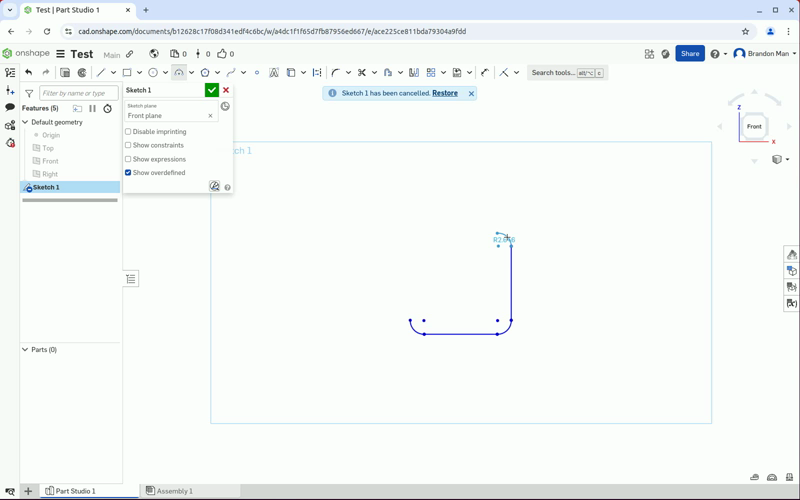
click(507, 236)
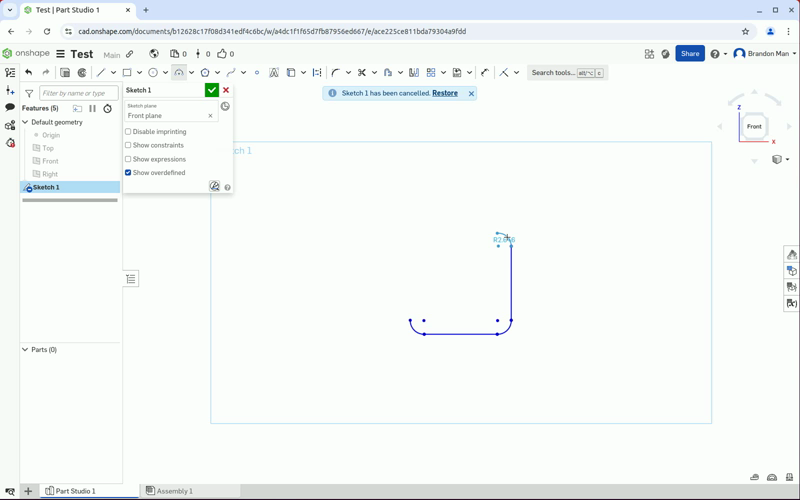
key_up(shift)
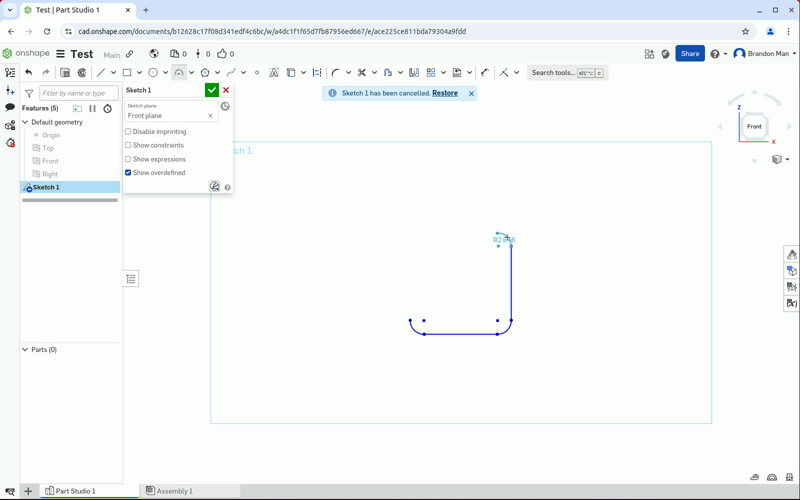
key(esc)
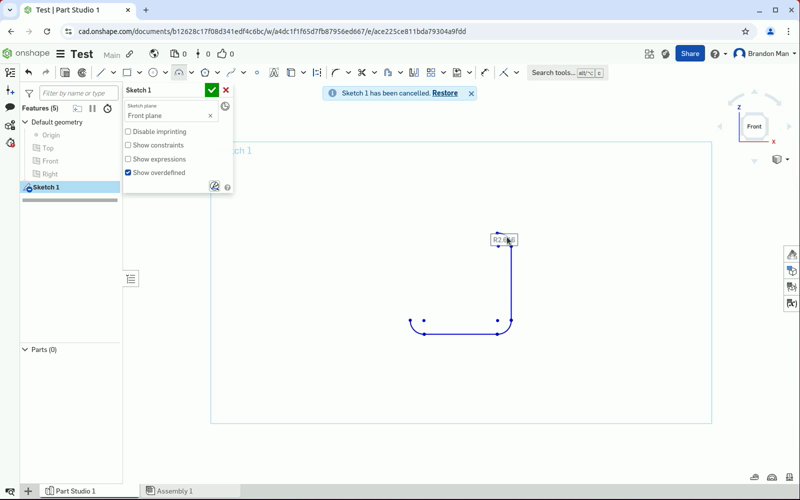
key(l)
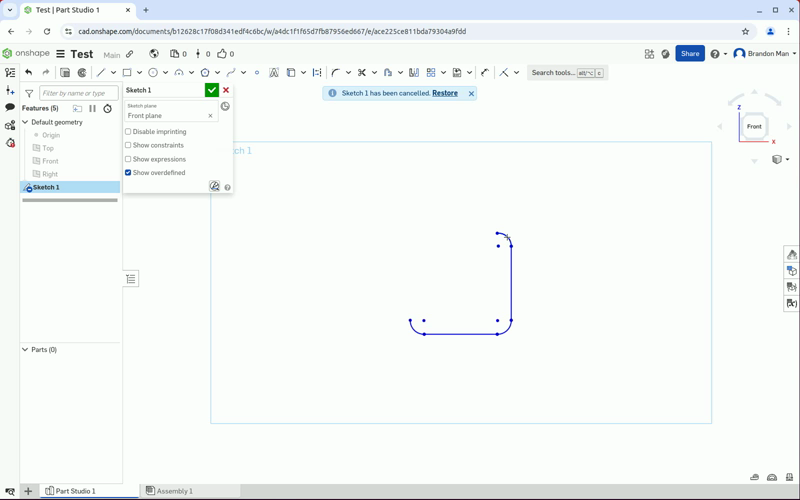
mouse_move(497, 233)
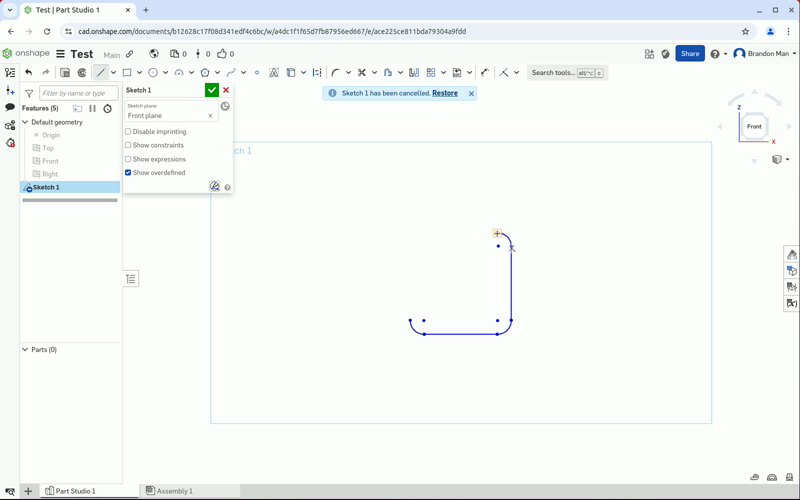
click(497, 233)
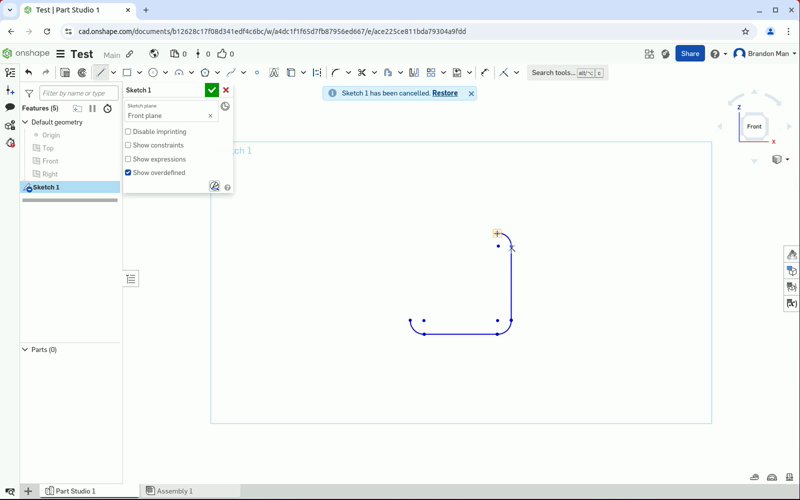
key_down(shift)
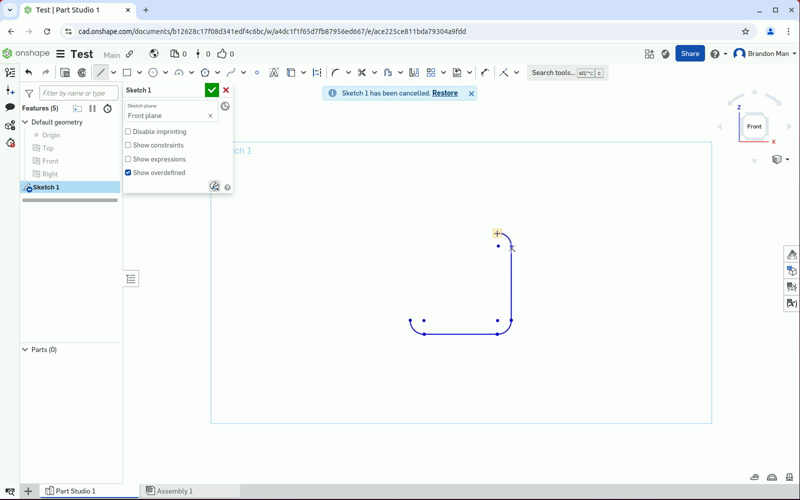
mouse_move(424, 233)
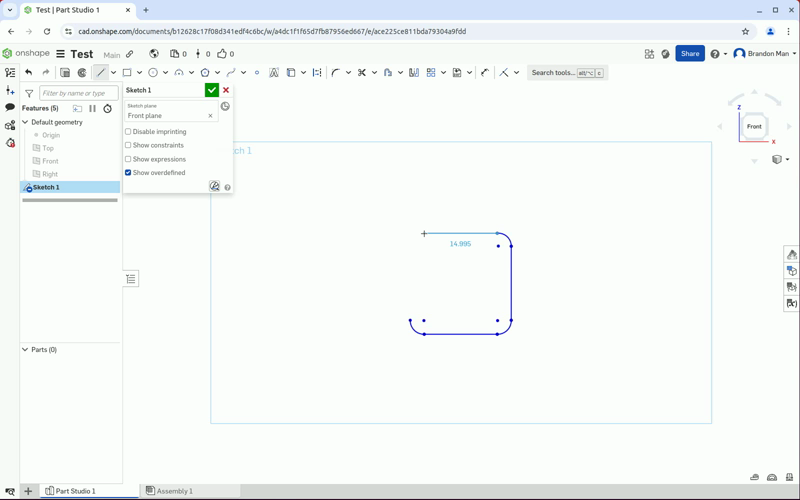
click(424, 233)
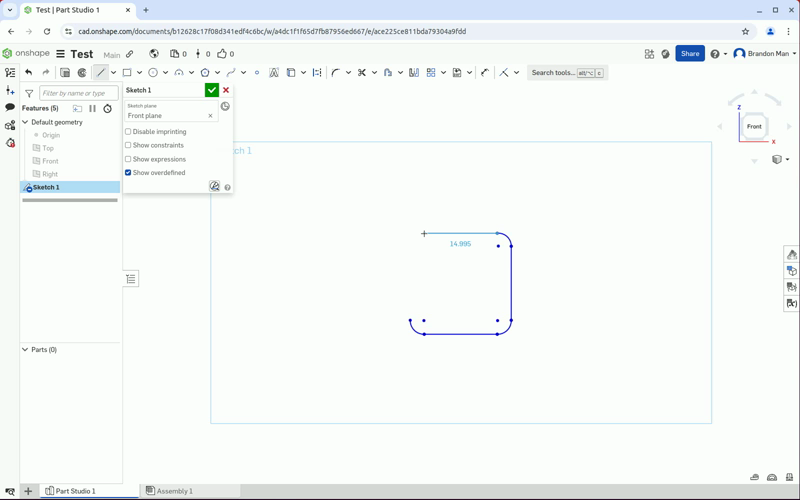
key_up(shift)
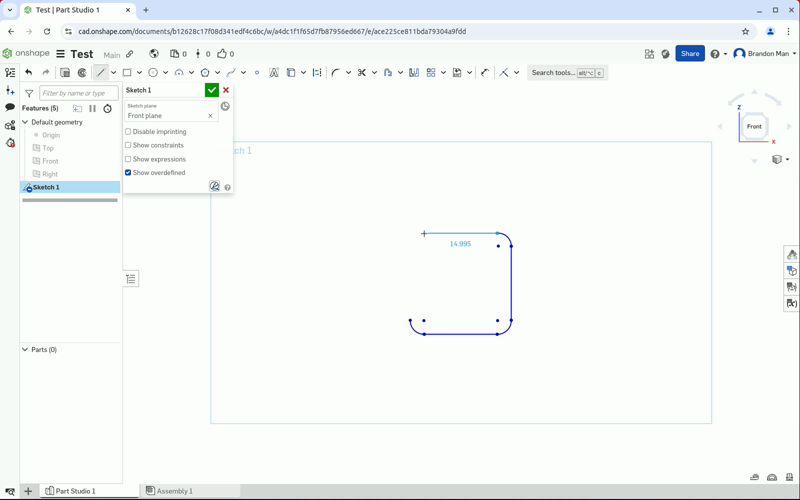
key(esc)
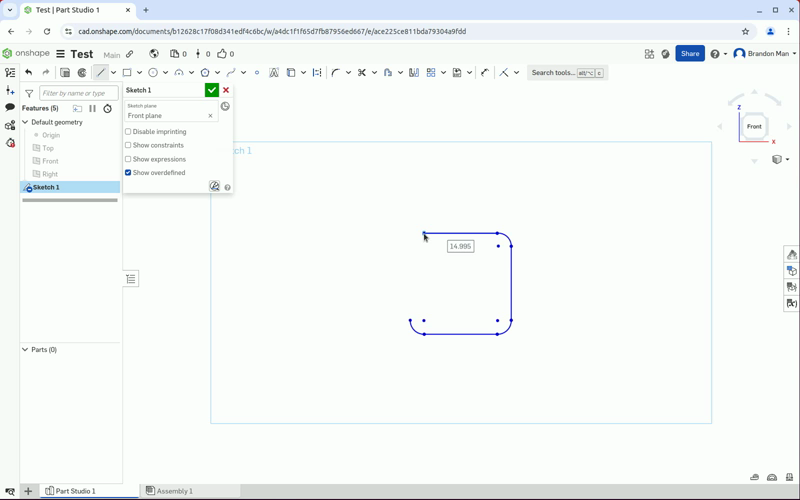
key(a)
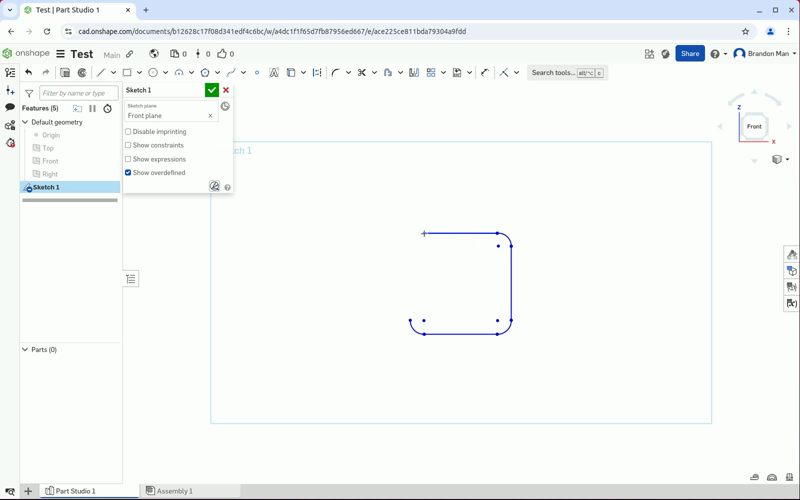
mouse_move(424, 233)
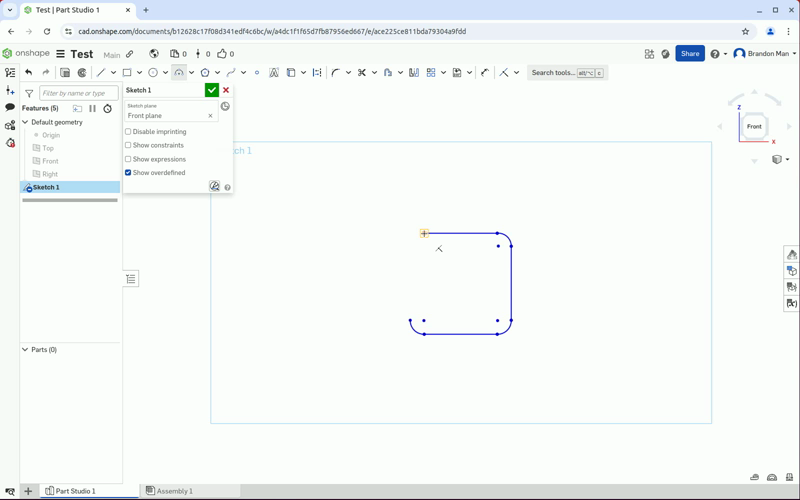
click(424, 233)
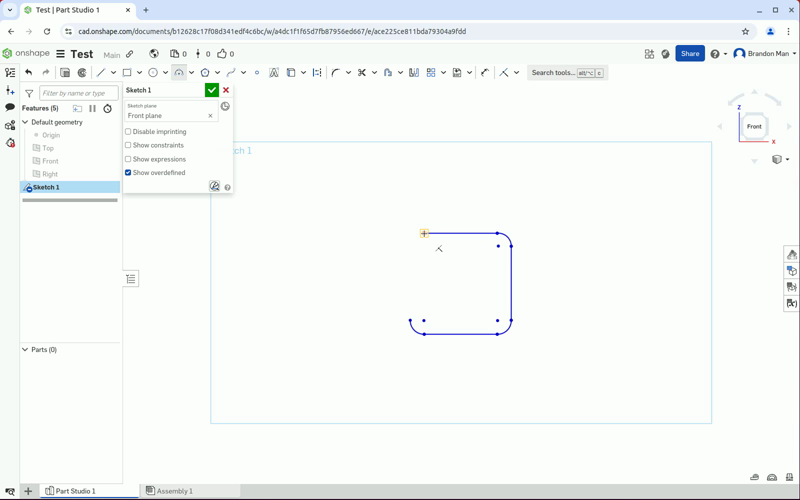
key_down(shift)
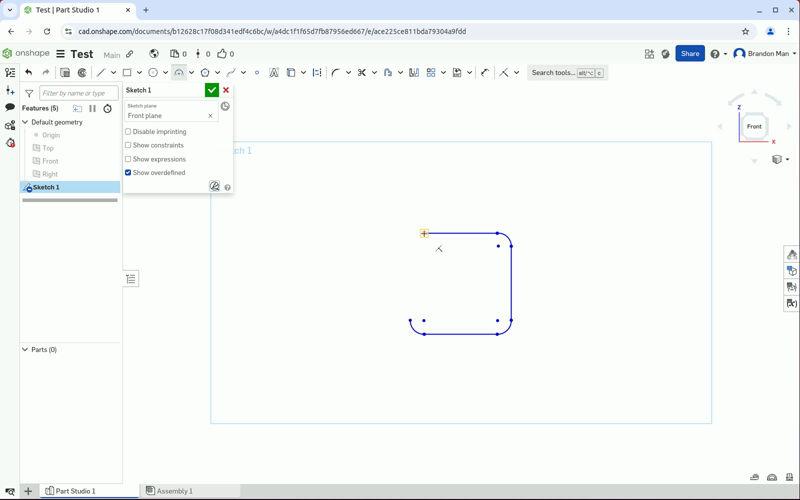
mouse_move(410, 246)
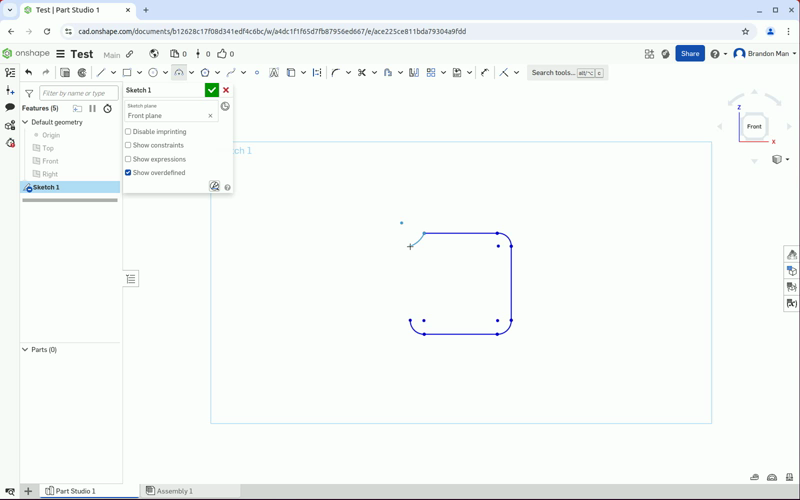
click(410, 246)
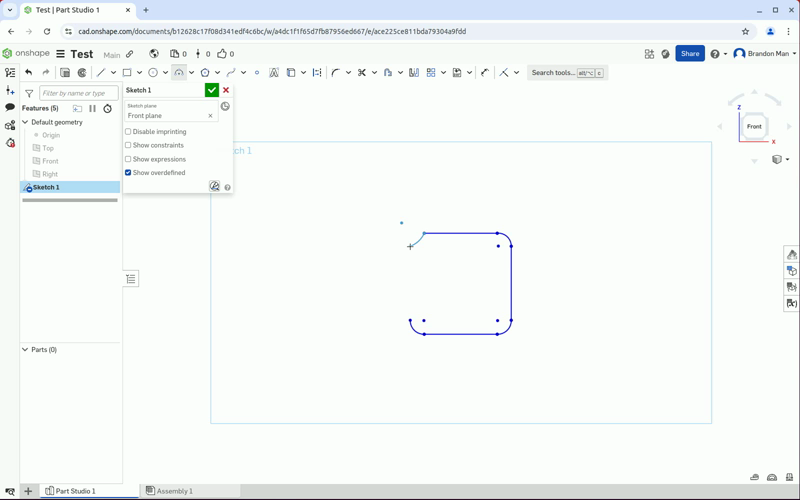
mouse_move(414, 236)
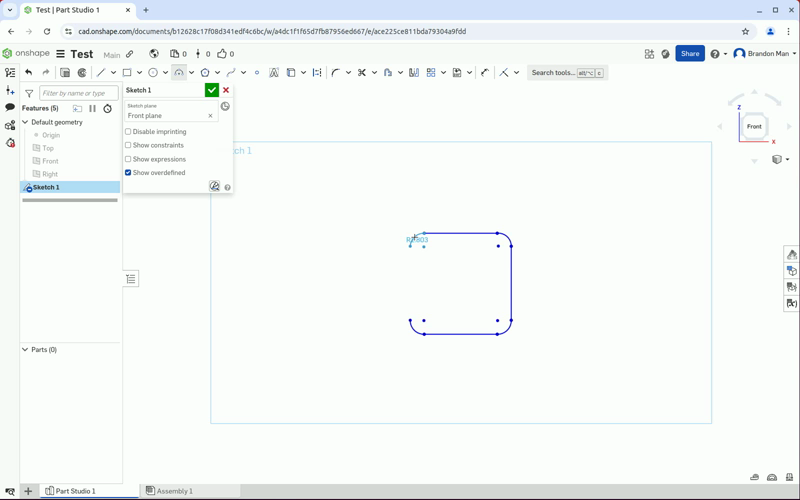
click(414, 236)
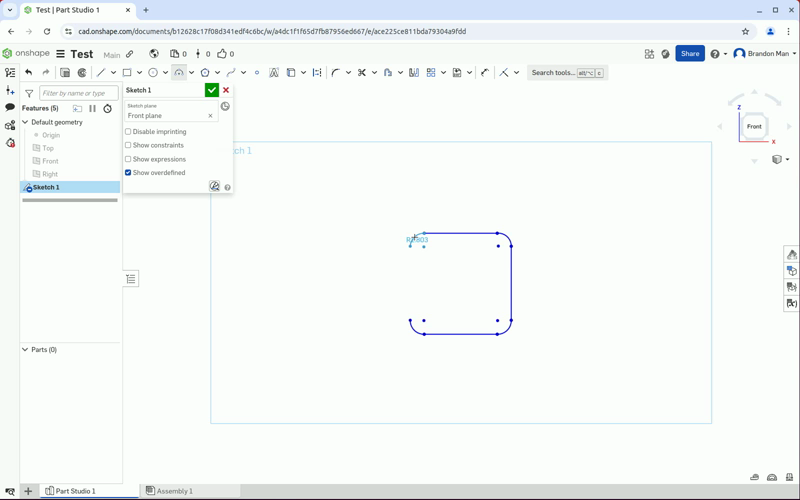
key_up(shift)
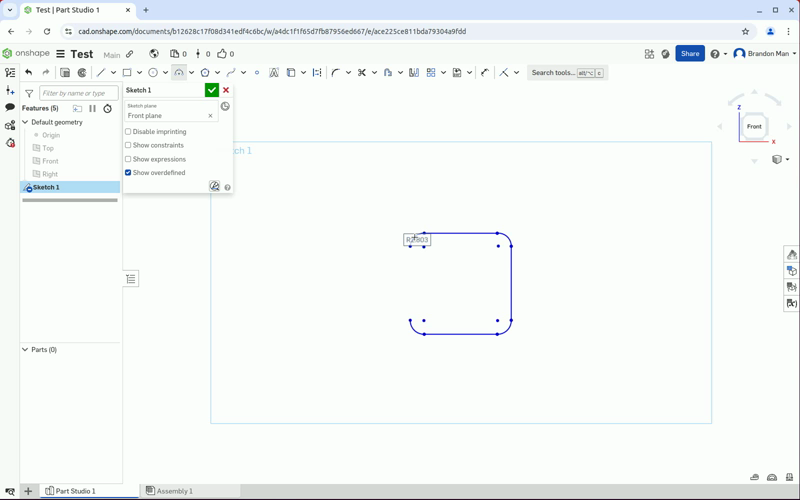
key(esc)
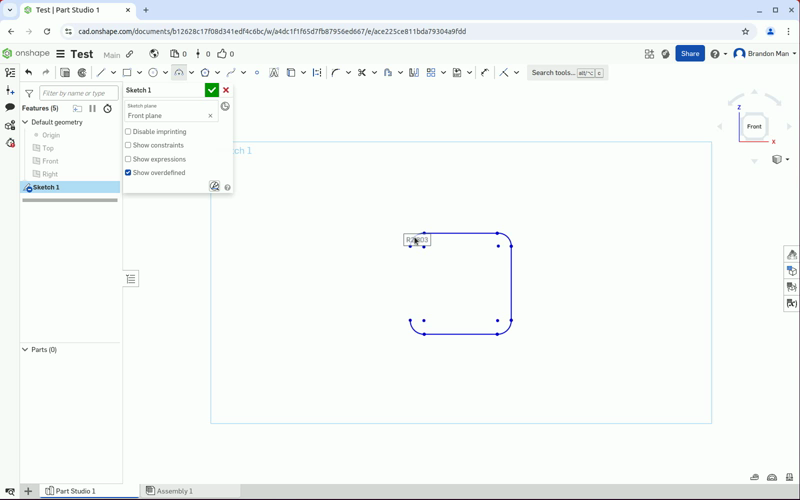
key(l)
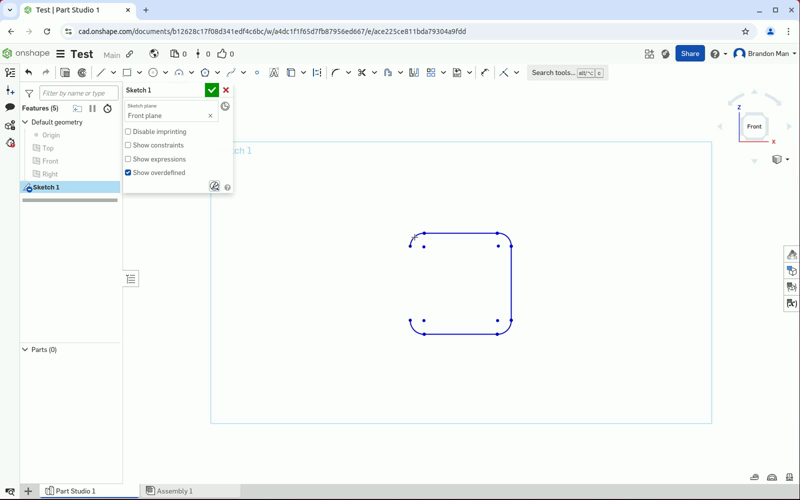
mouse_move(410, 246)
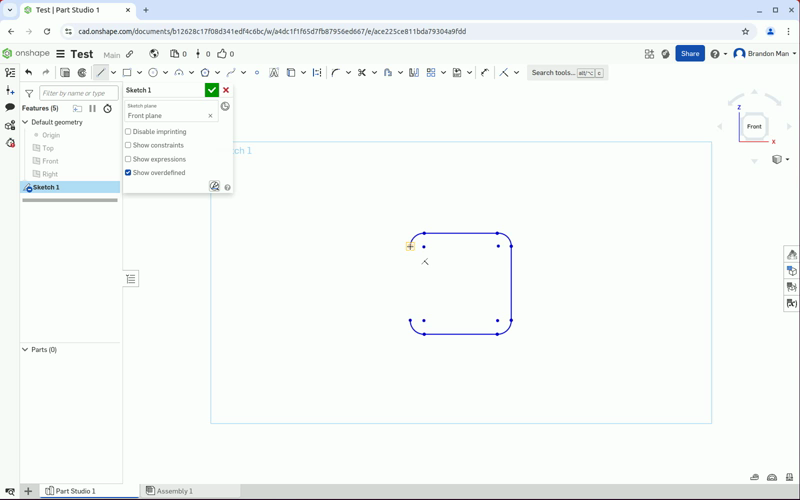
click(410, 246)
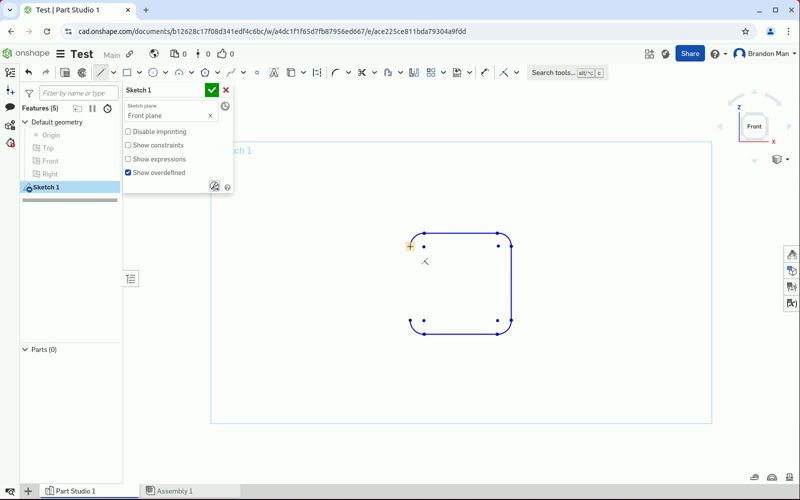
key_down(shift)
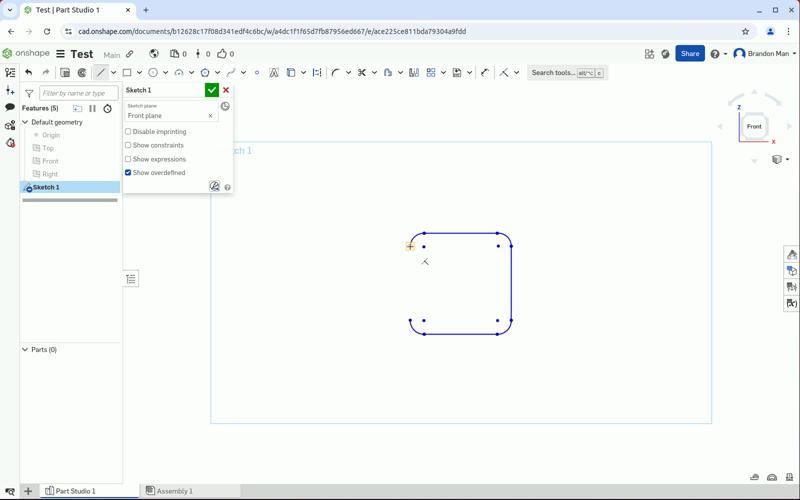
mouse_move(410, 320)
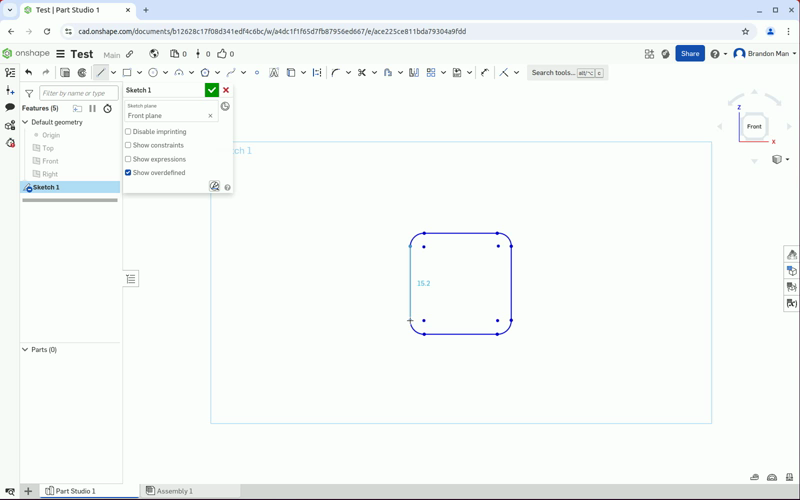
key_up(shift)
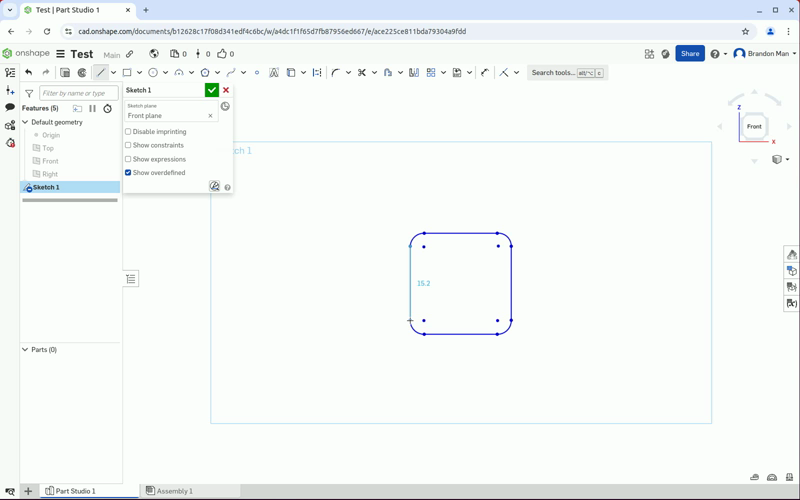
click(410, 320)
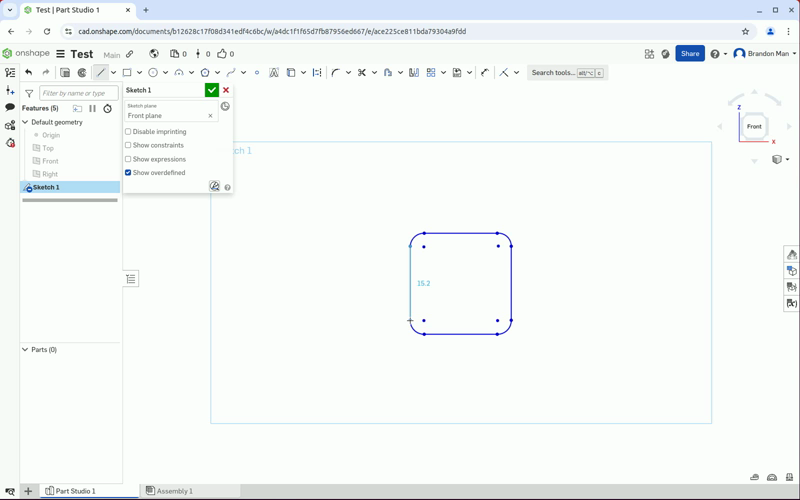
key(esc)
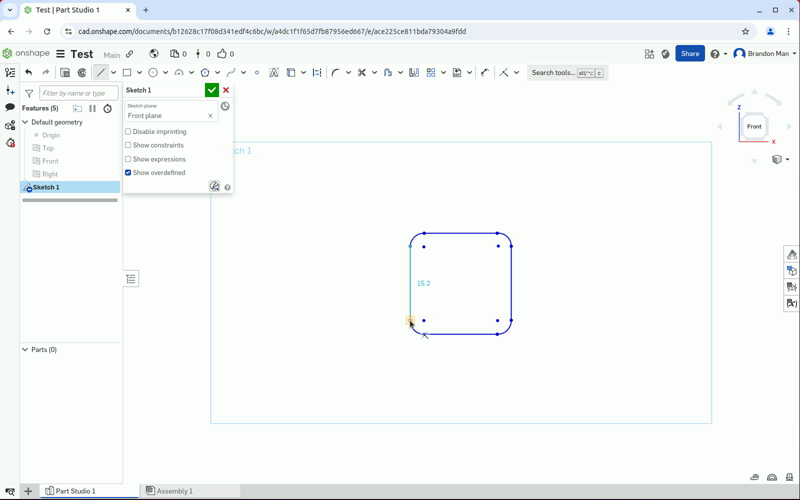
key(c)
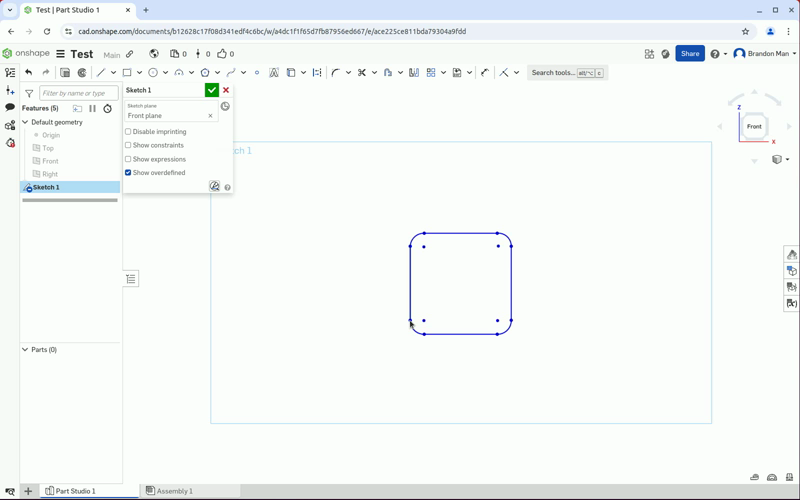
key_down(shift)
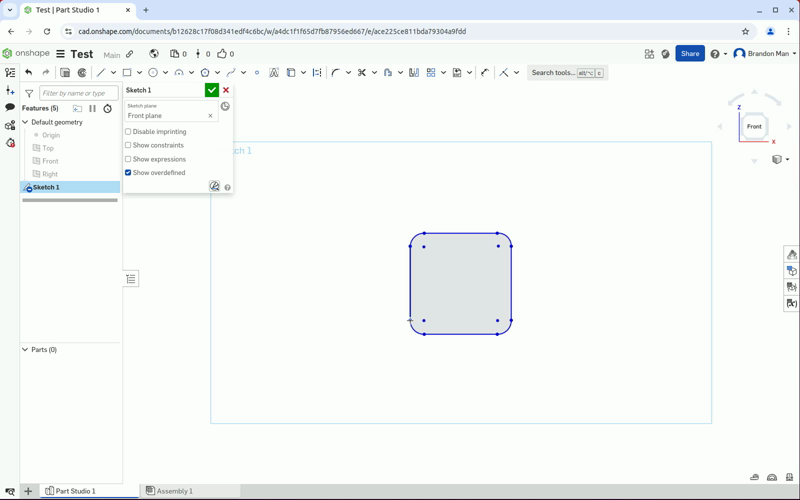
mouse_move(424, 320)
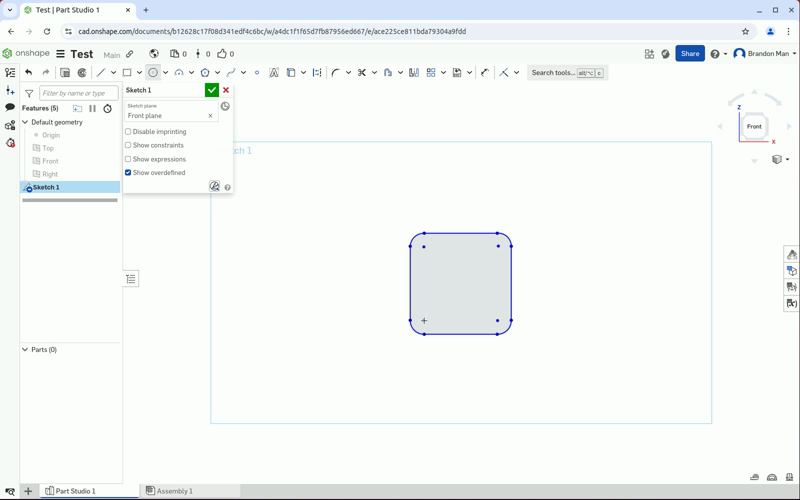
click(424, 320)
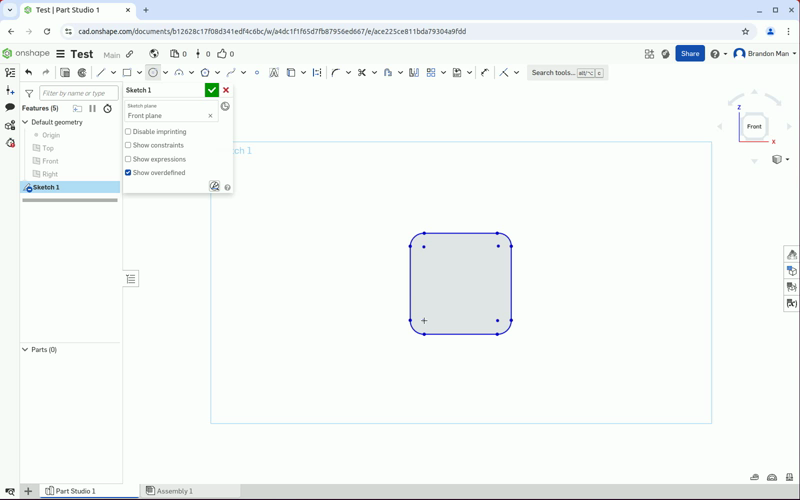
key_up(shift)
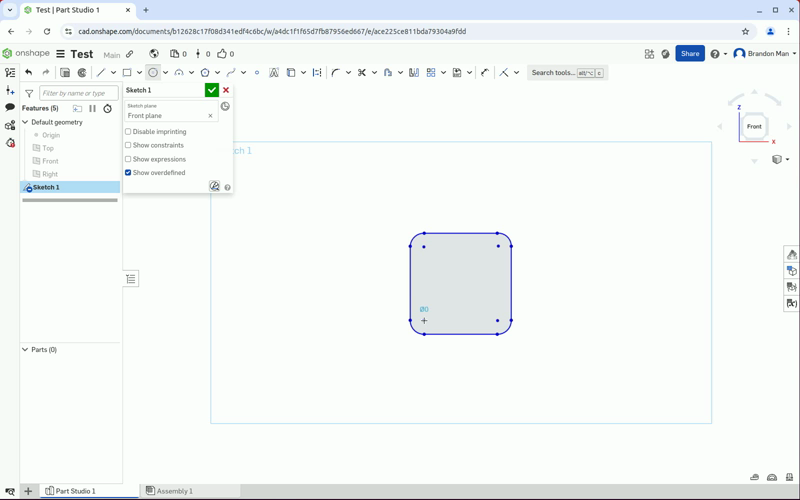
mouse_move(427, 320)
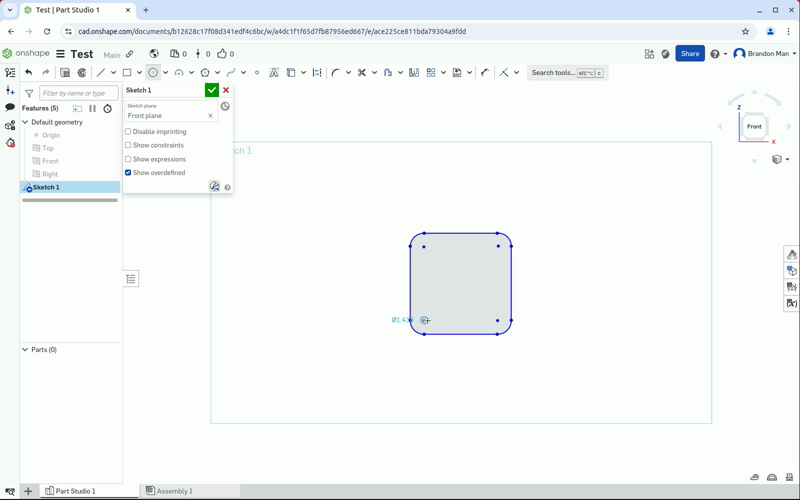
scroll(6)
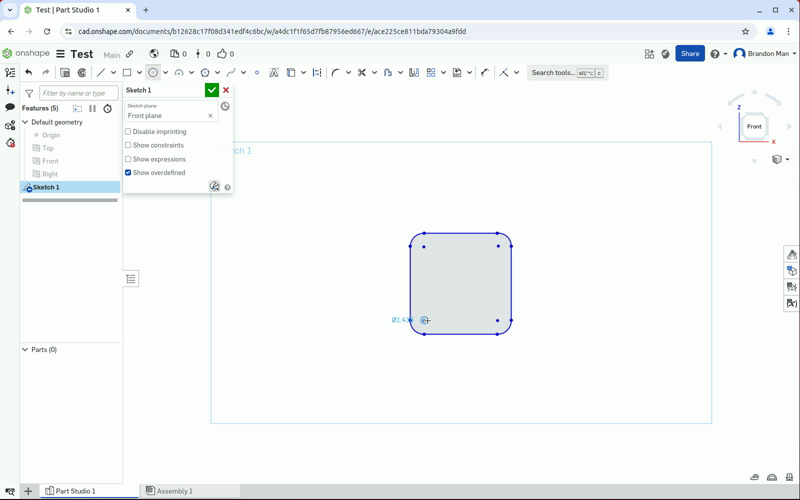
scroll(6)
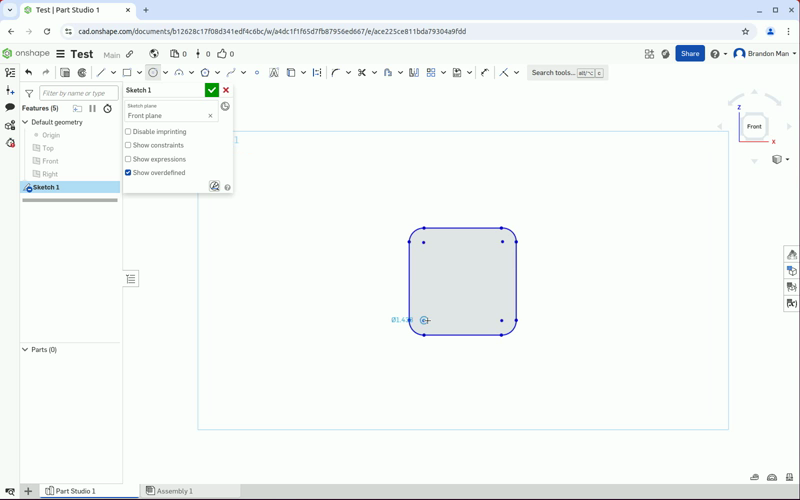
scroll(6)
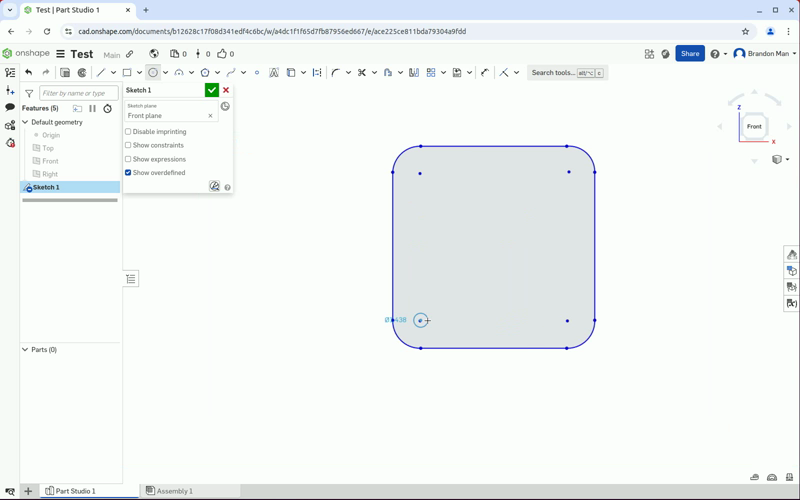
scroll(6)
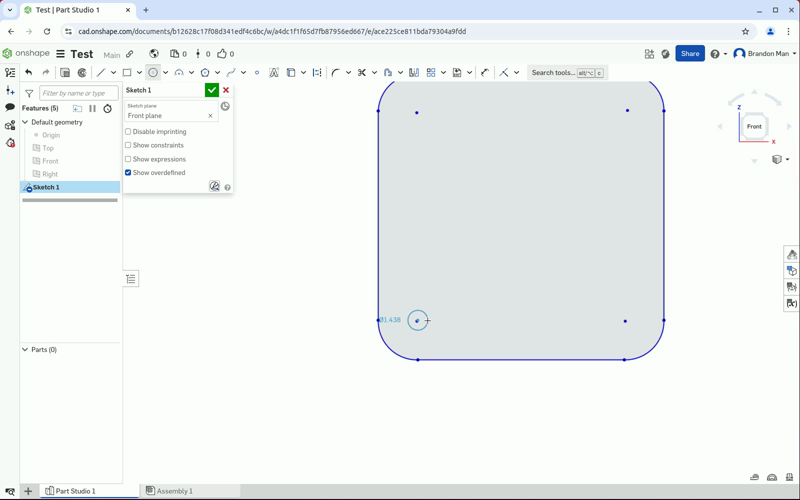
scroll(6)
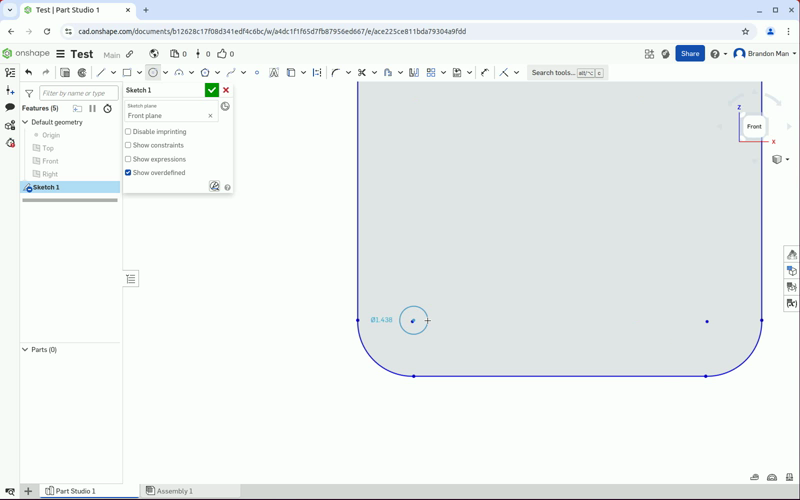
scroll(6)
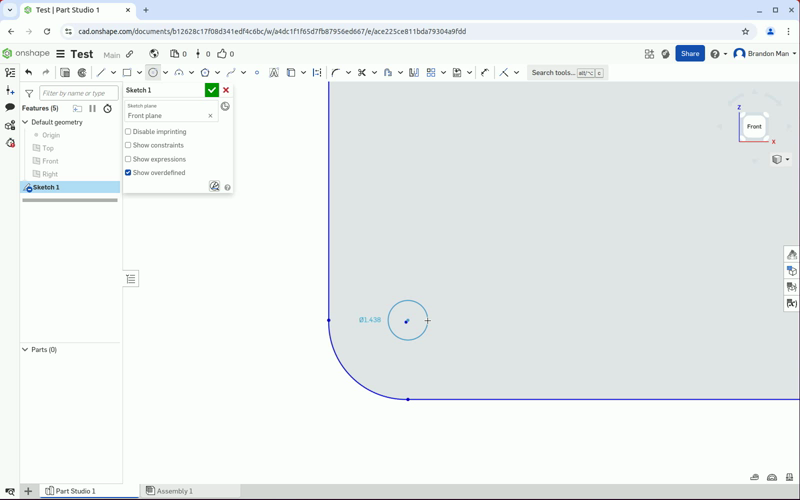
scroll(6)
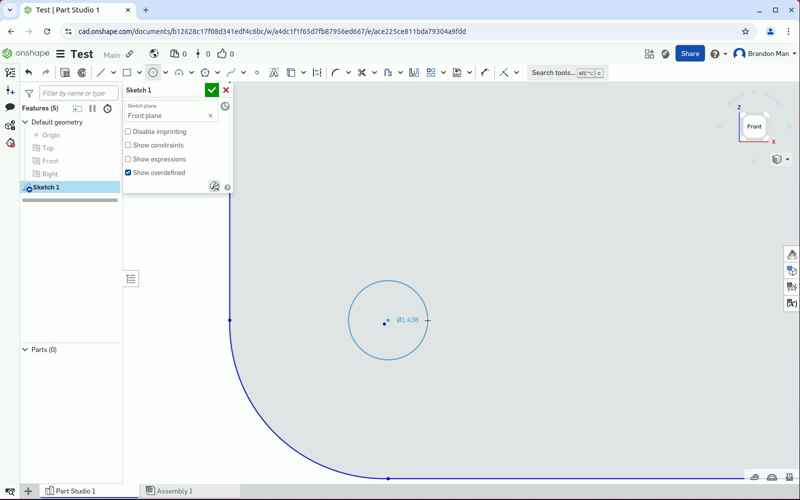
click(427, 320)
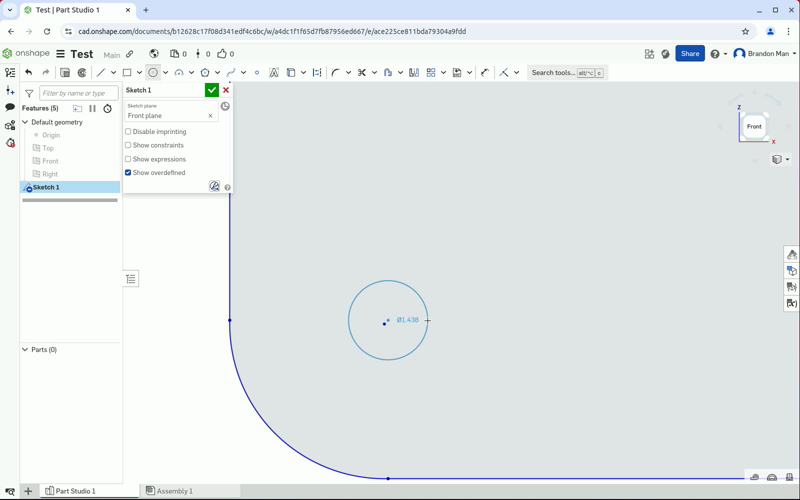
scroll(-6)
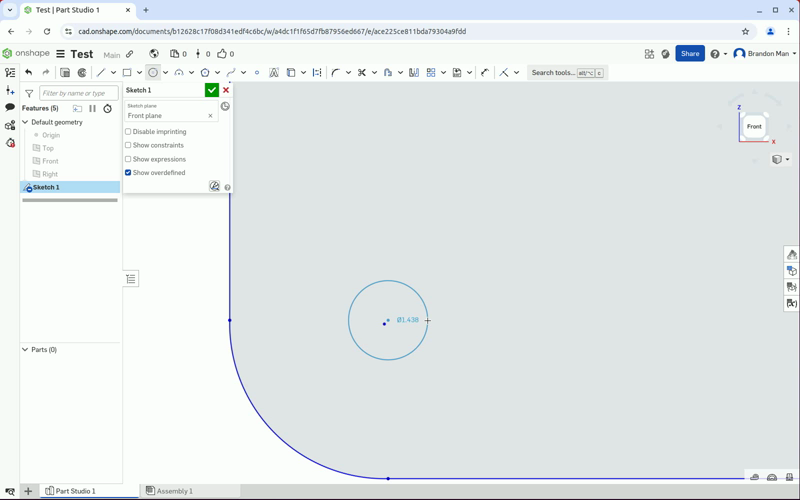
scroll(-6)
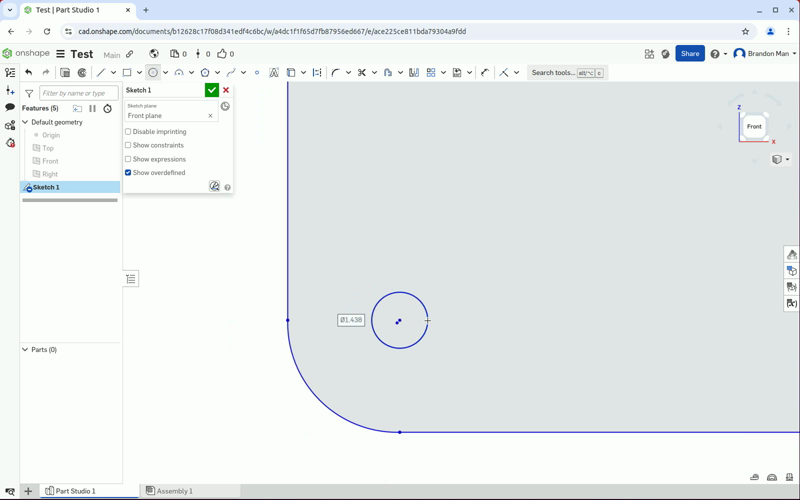
scroll(-6)
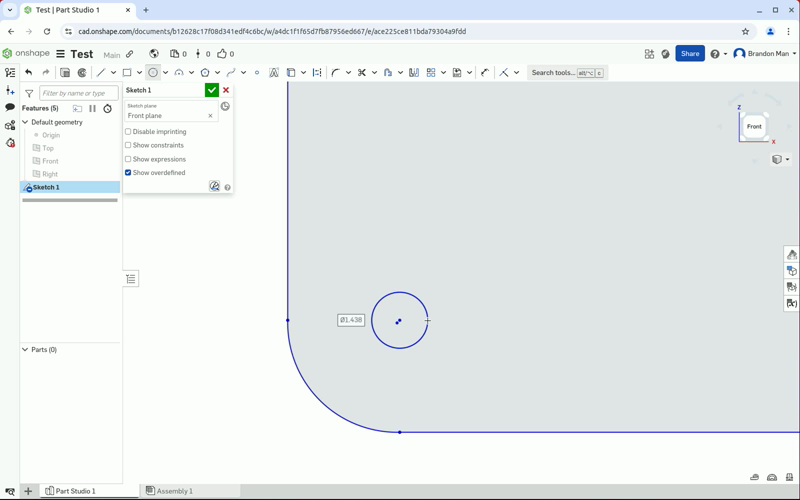
scroll(-6)
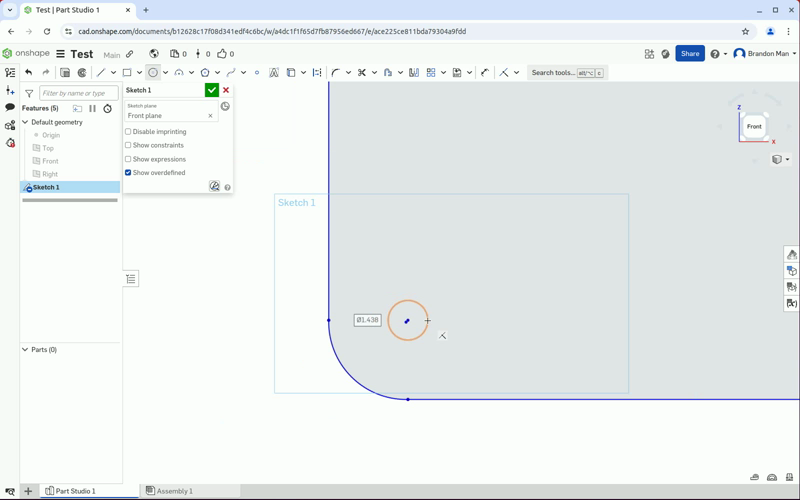
scroll(-6)
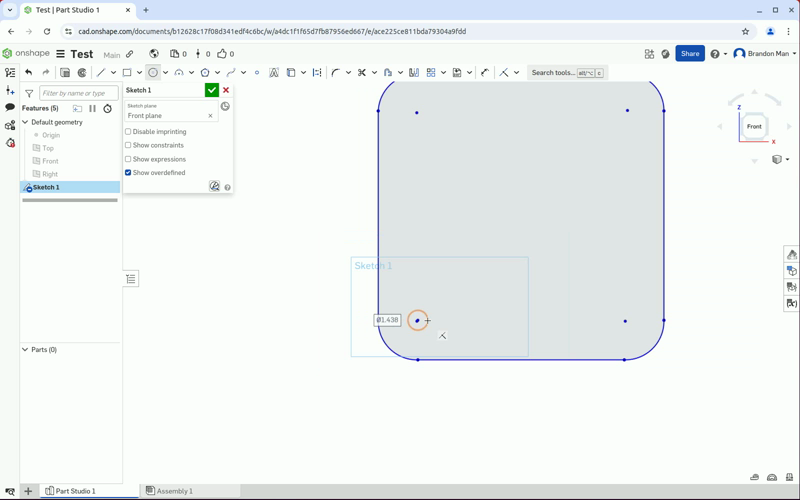
scroll(-6)
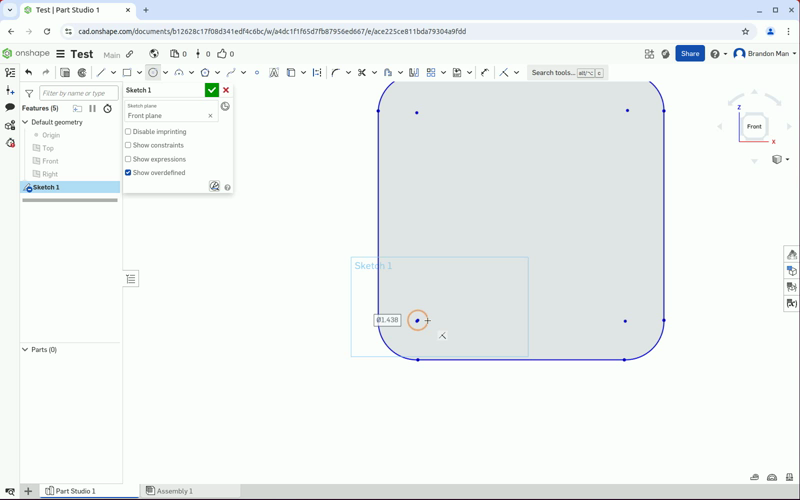
scroll(-6)
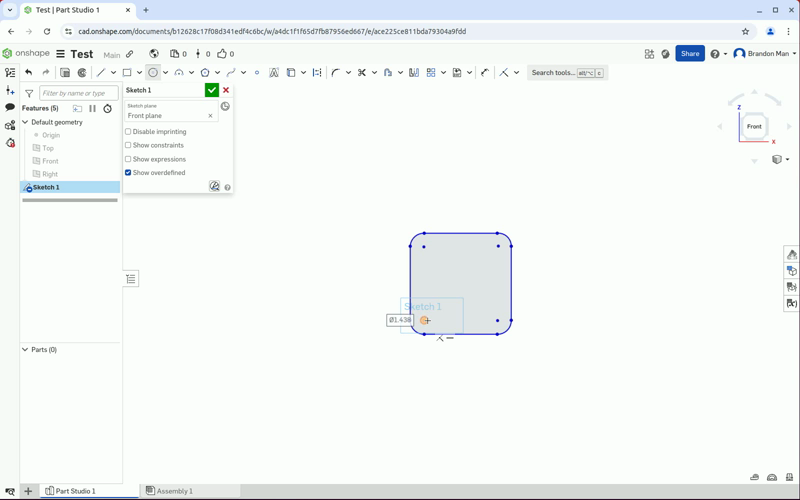
key(esc)
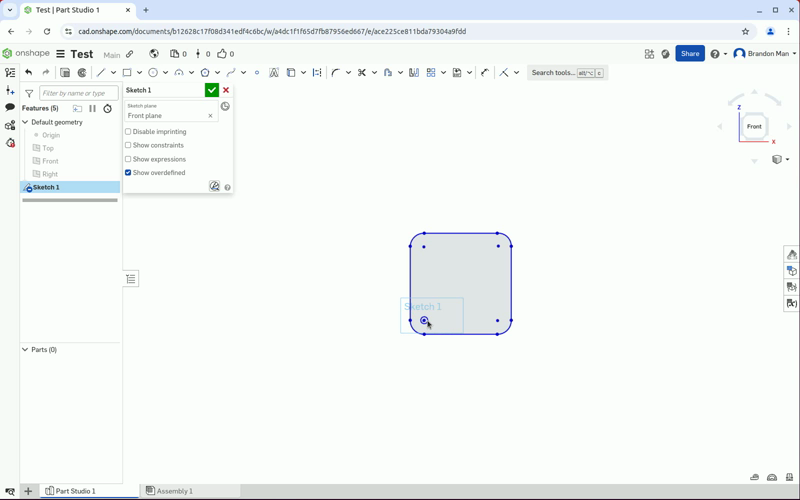
key(c)
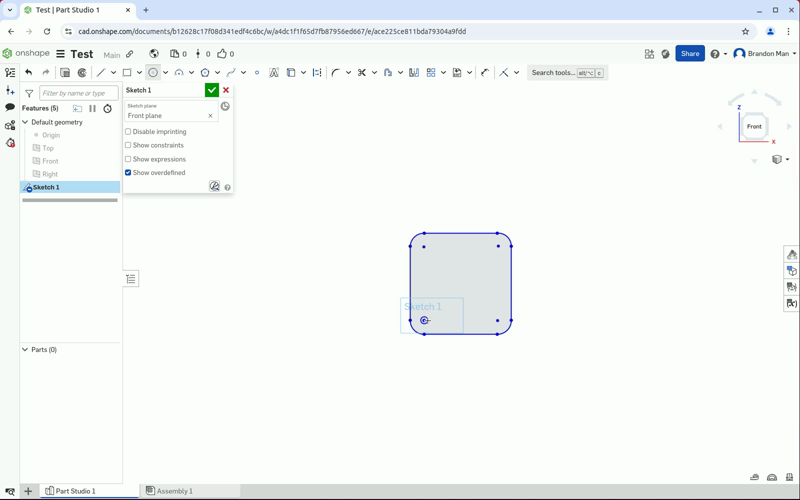
key_down(shift)
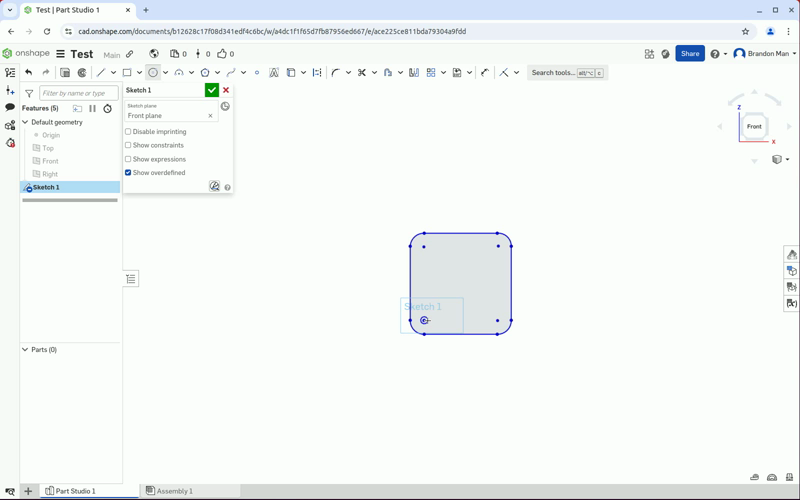
mouse_move(424, 246)
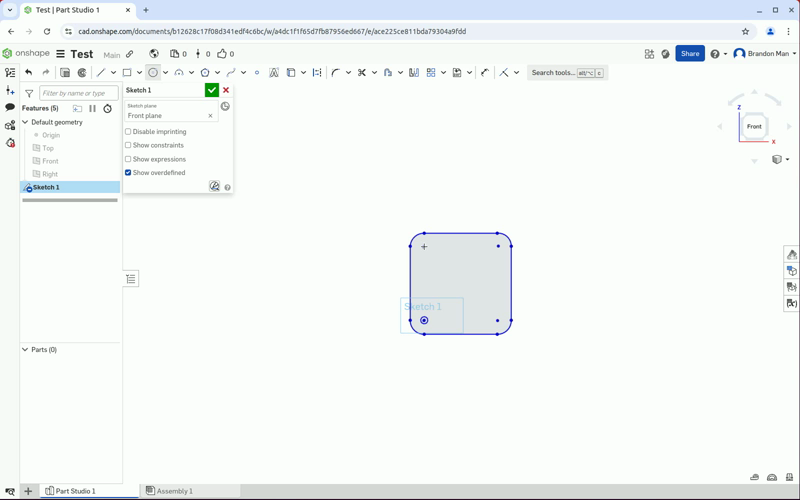
scroll(6)
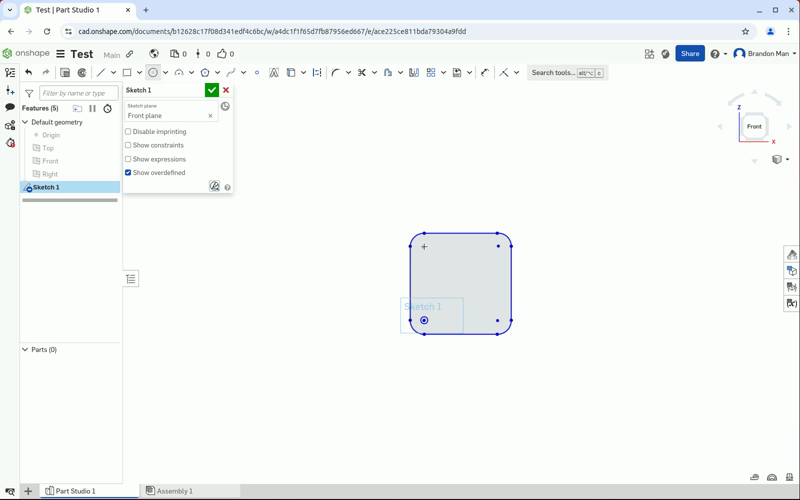
scroll(6)
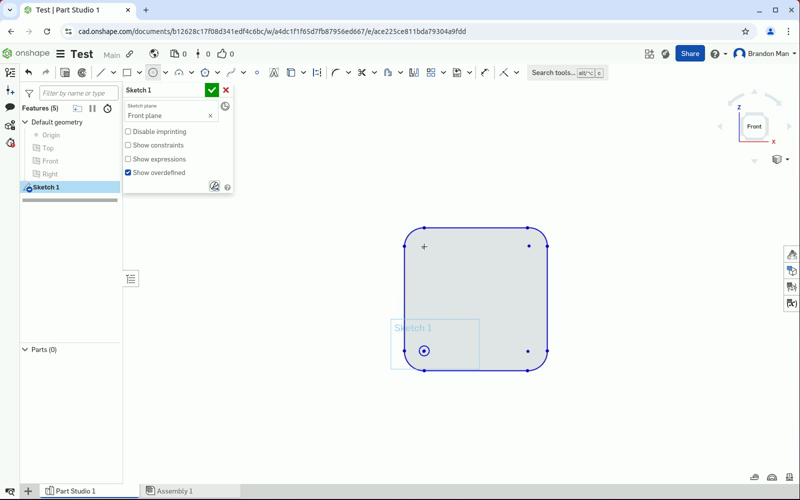
scroll(6)
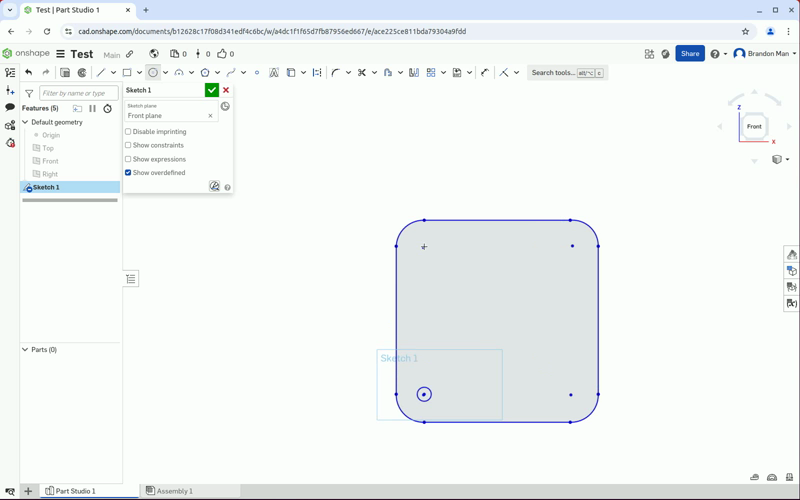
scroll(6)
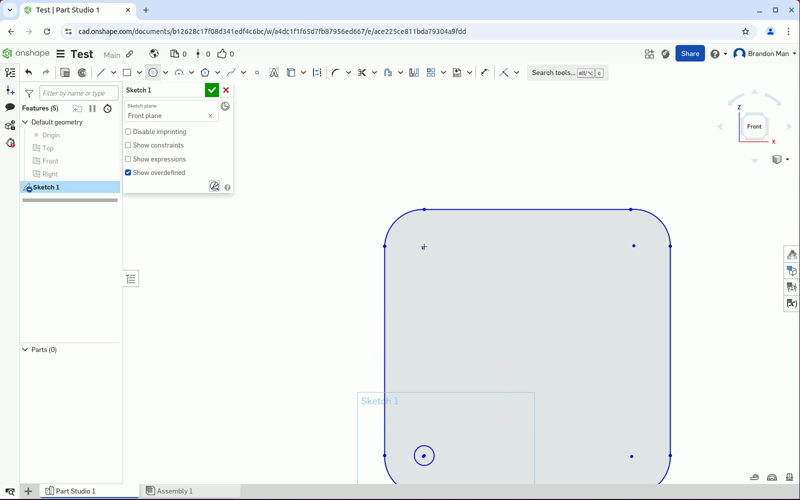
scroll(6)
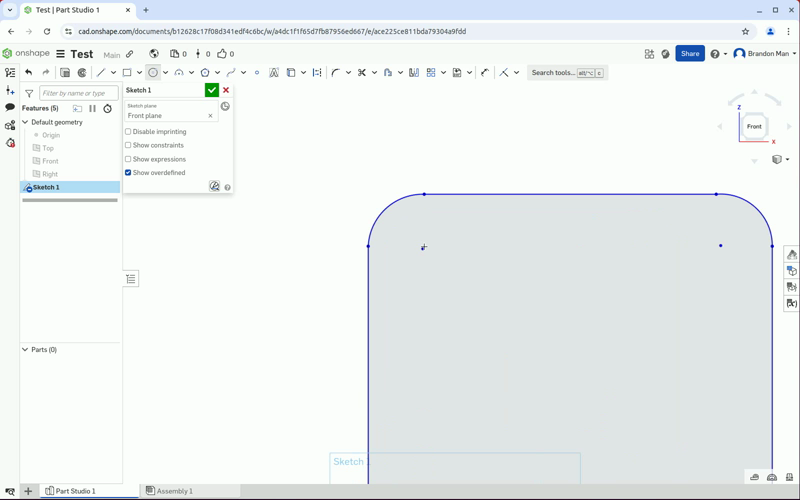
scroll(6)
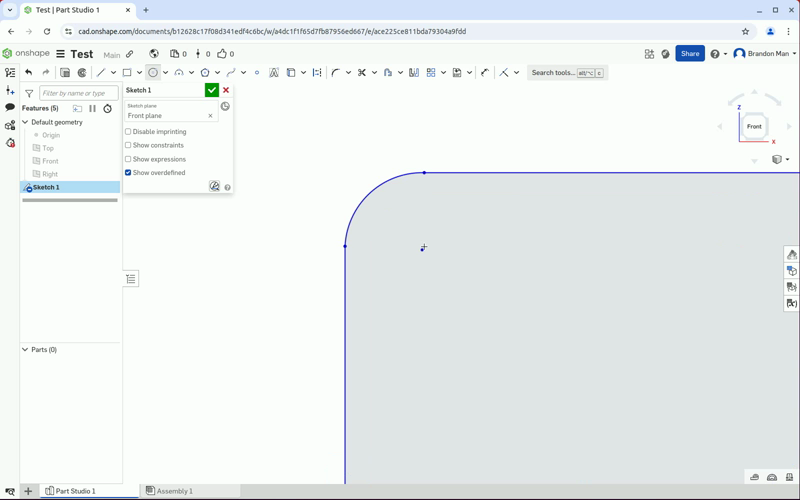
scroll(6)
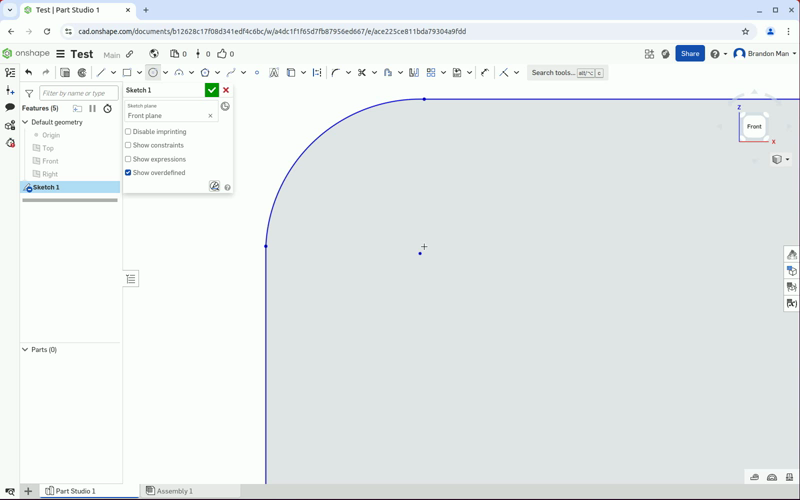
click(424, 246)
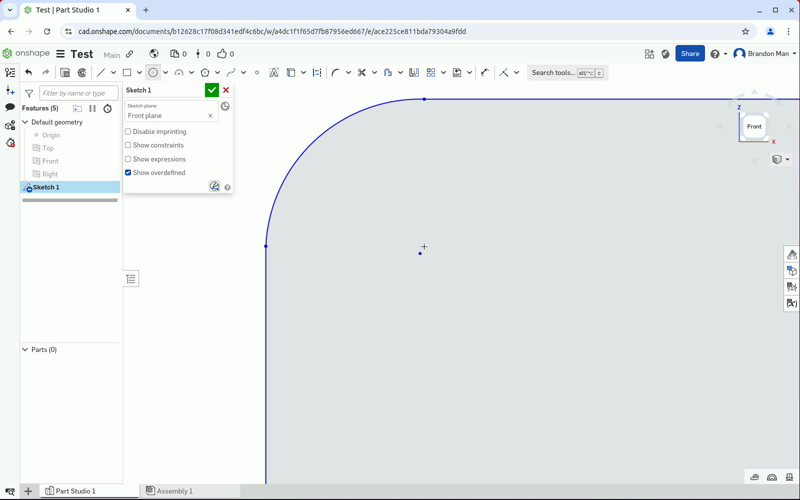
scroll(-6)
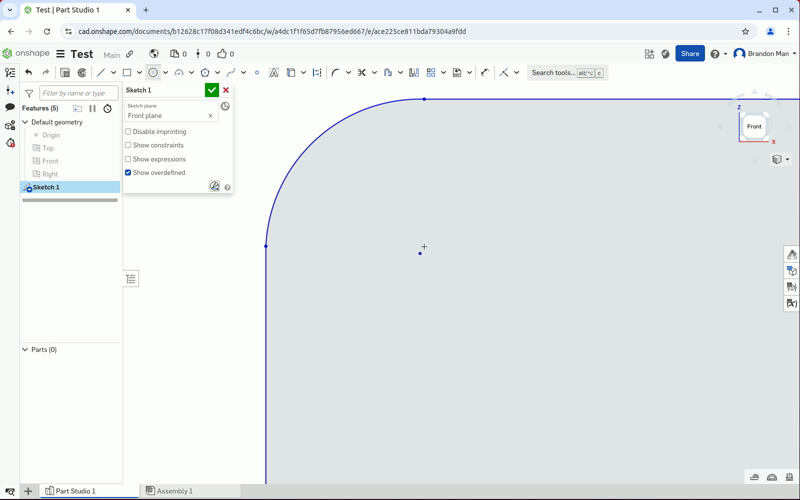
scroll(-6)
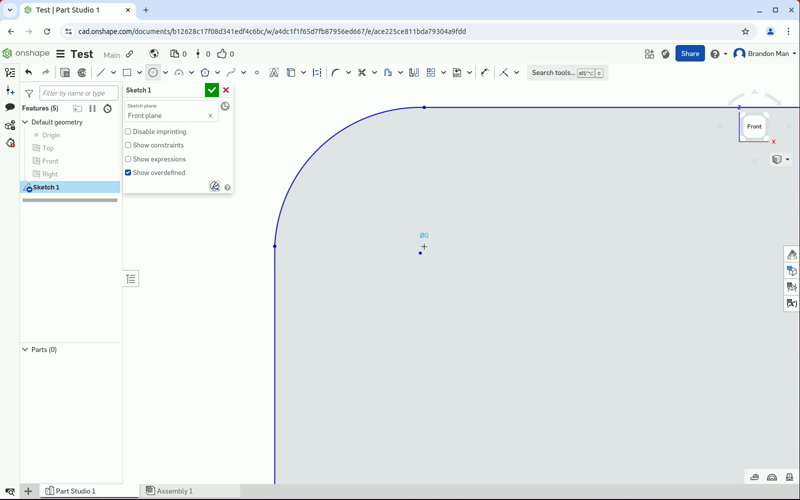
scroll(-6)
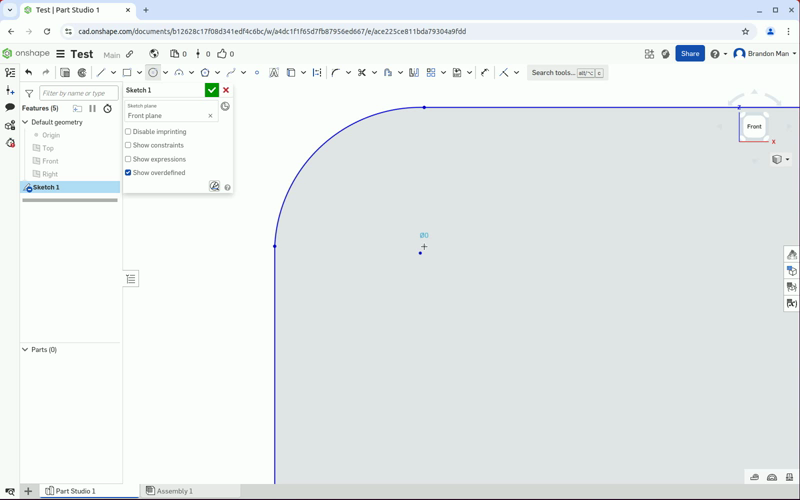
scroll(-6)
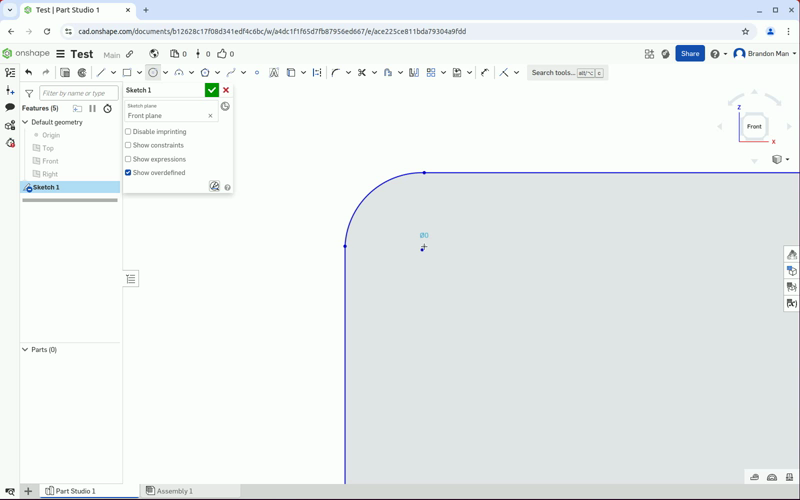
scroll(-6)
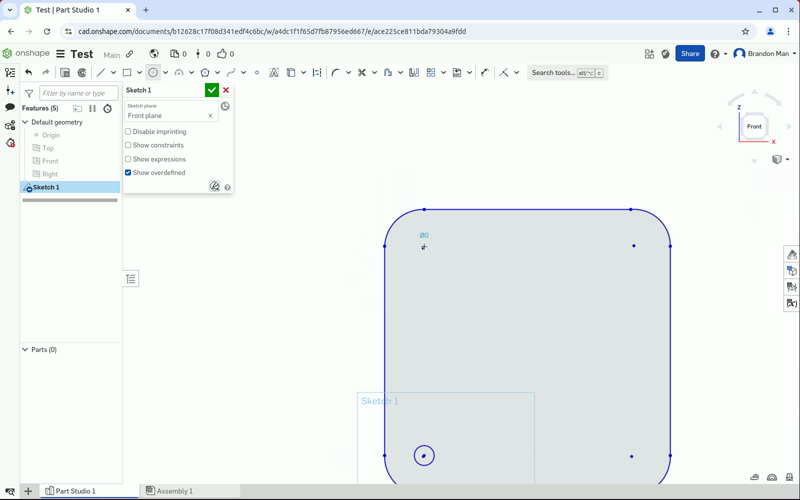
scroll(-6)
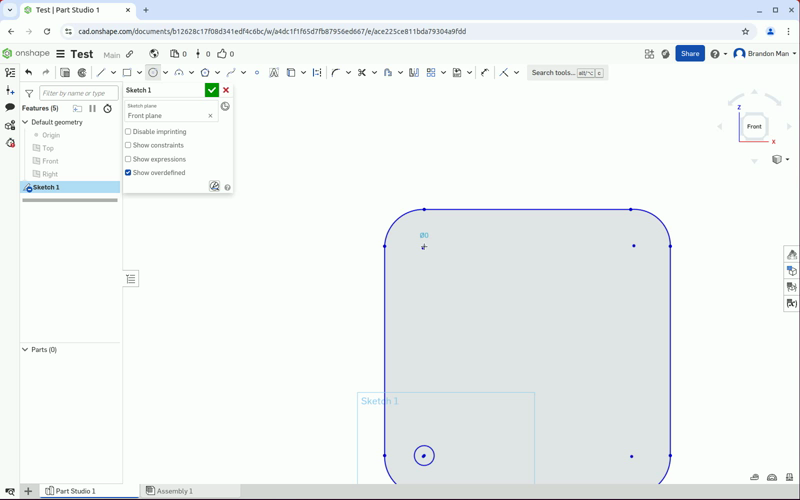
scroll(-6)
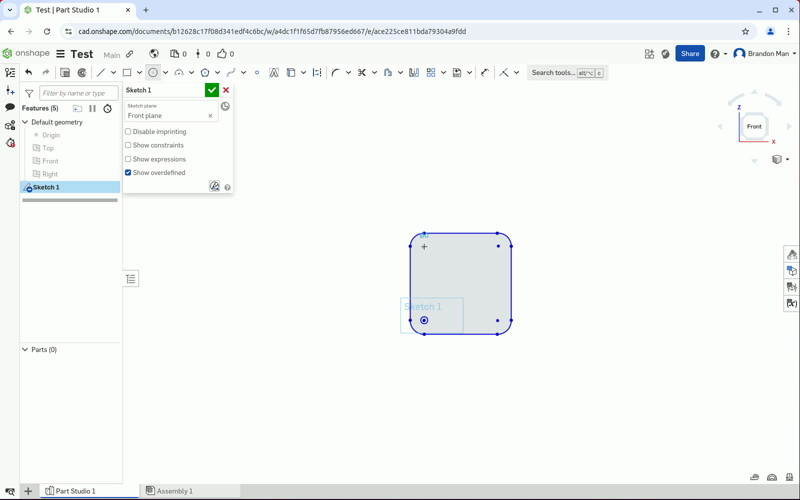
key_up(shift)
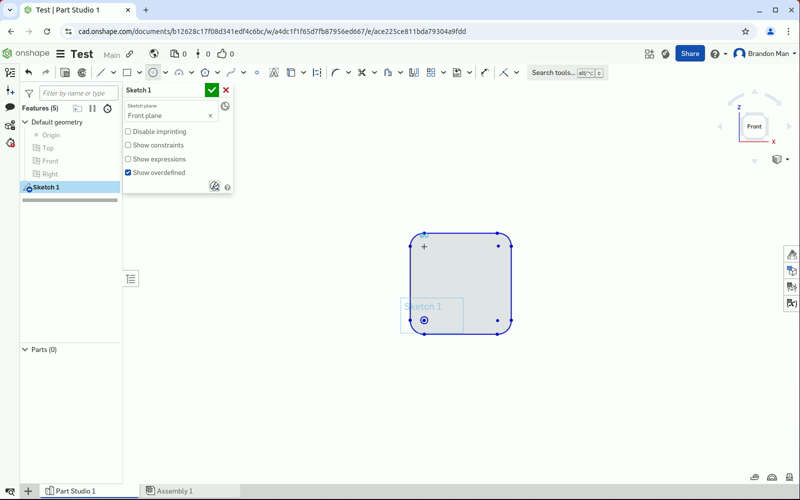
mouse_move(427, 246)
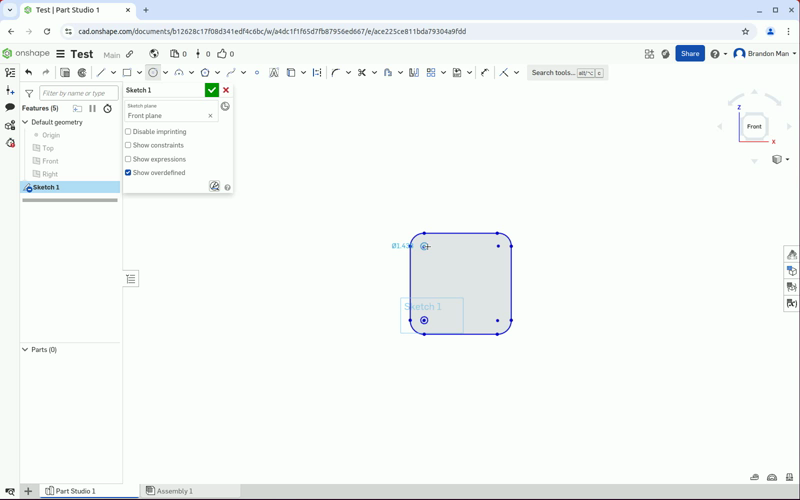
scroll(6)
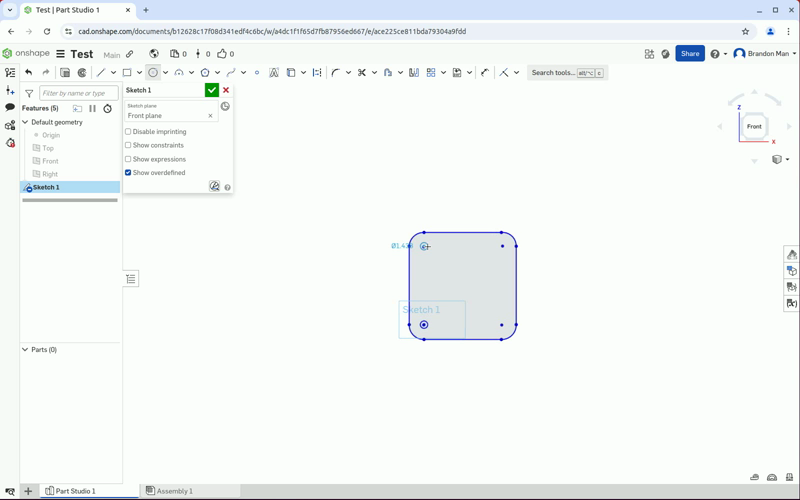
scroll(6)
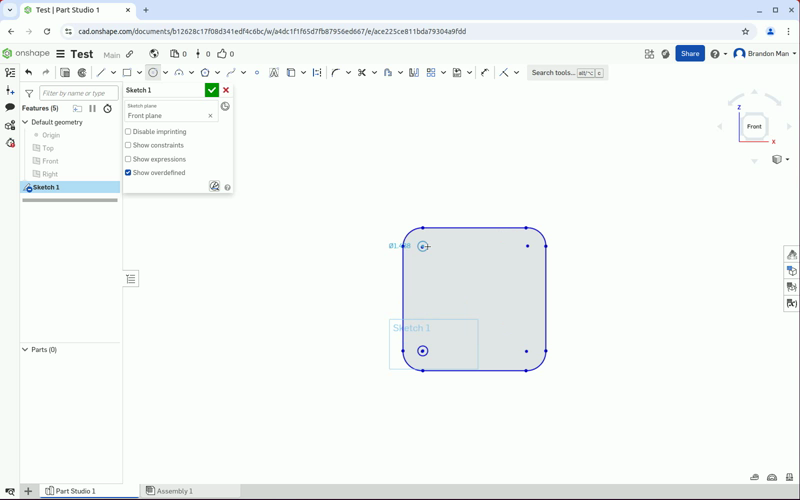
scroll(6)
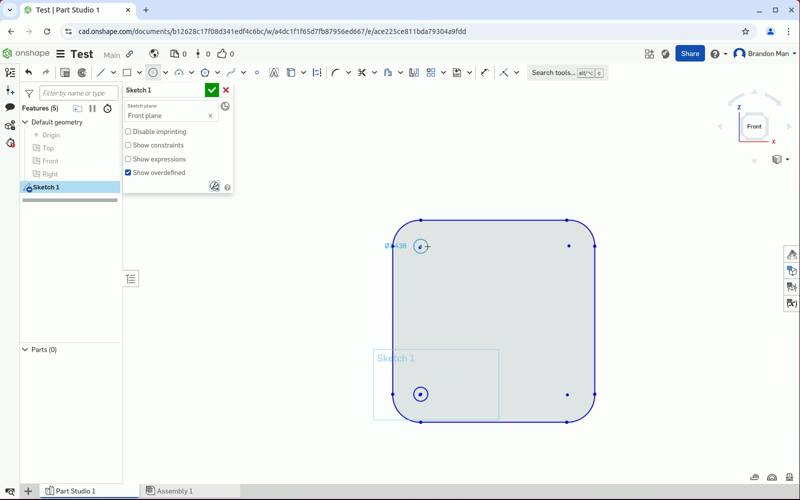
scroll(6)
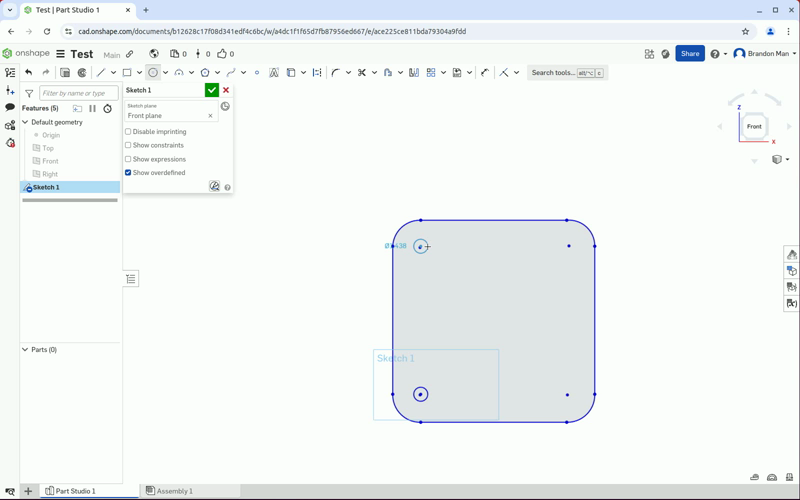
scroll(6)
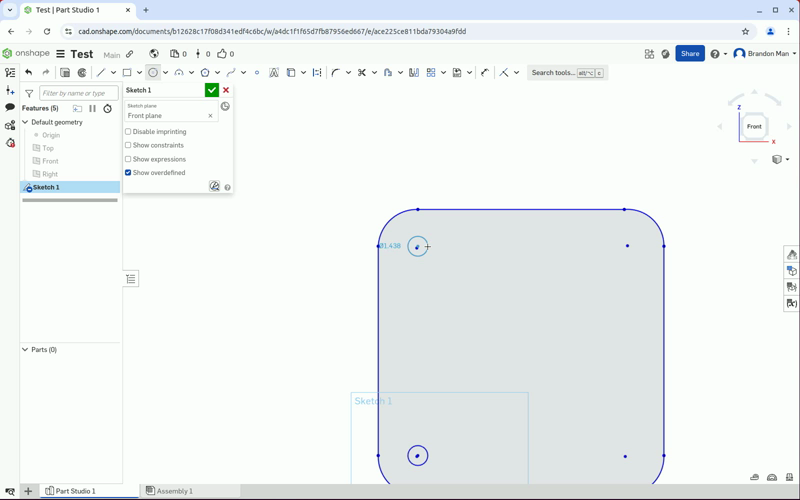
scroll(6)
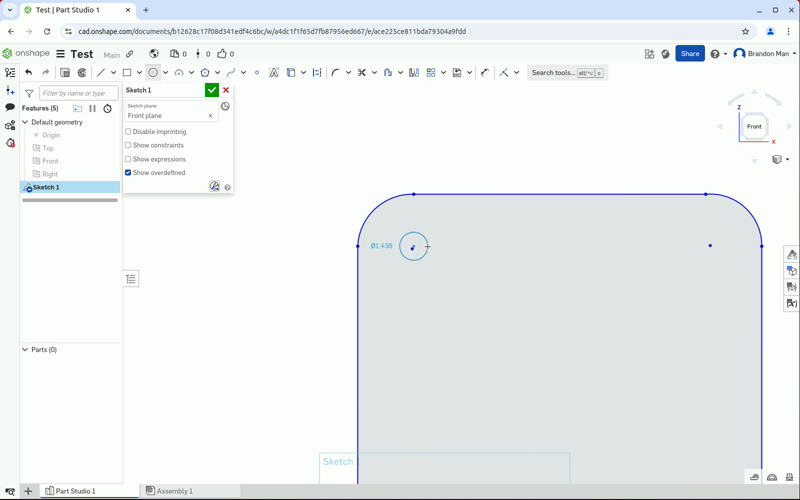
scroll(6)
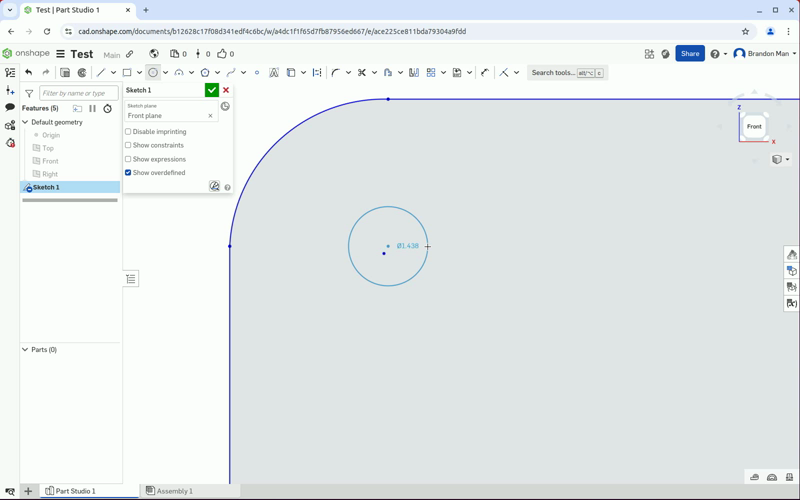
click(427, 246)
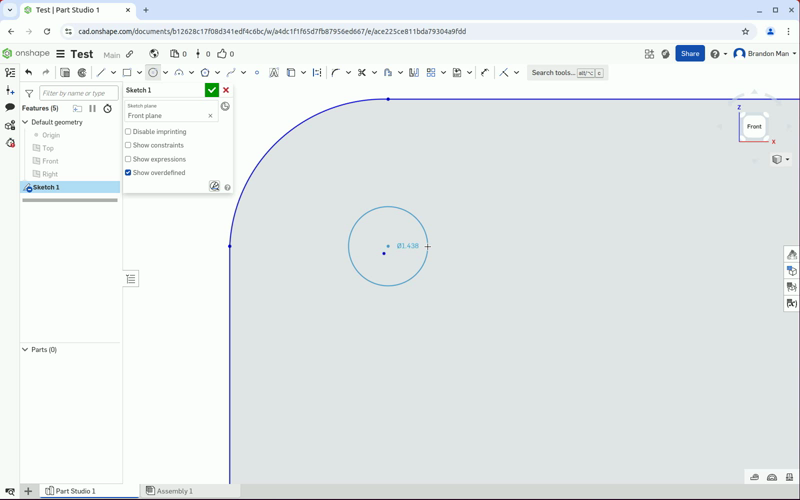
scroll(-6)
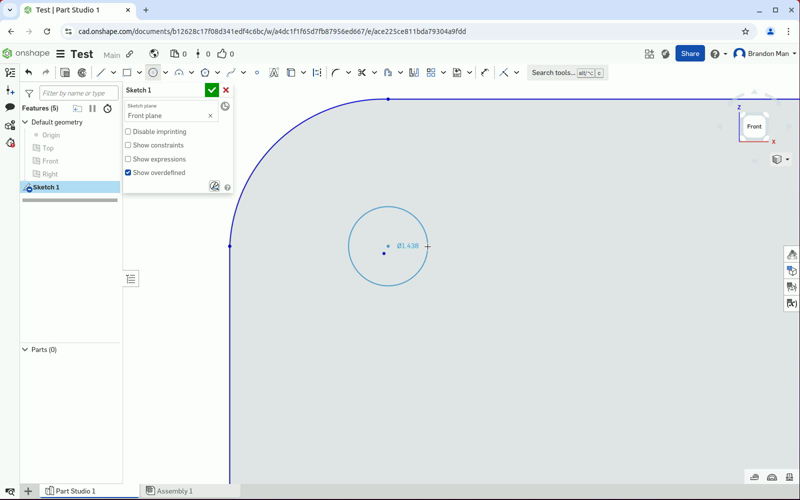
scroll(-6)
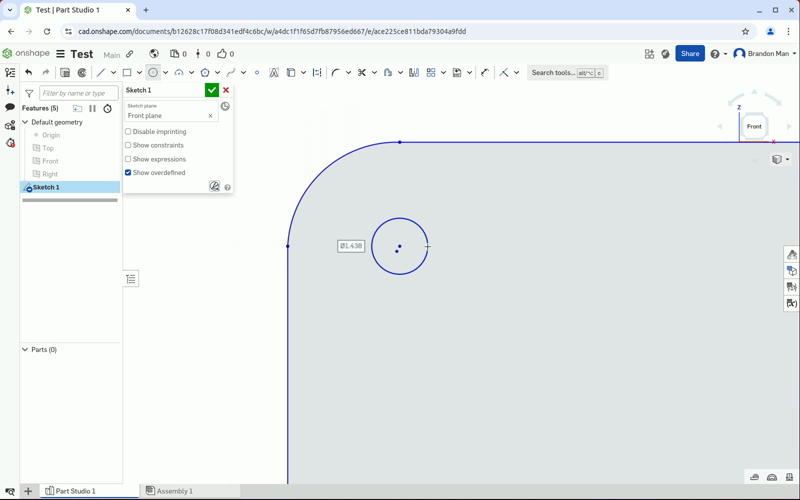
scroll(-6)
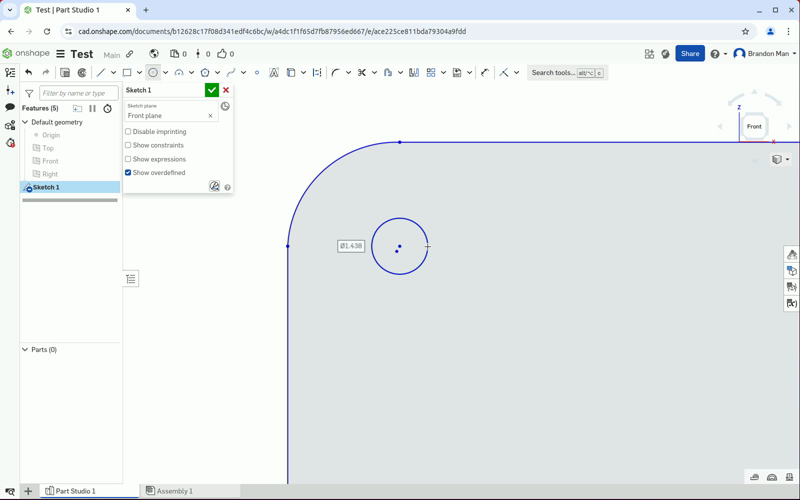
scroll(-6)
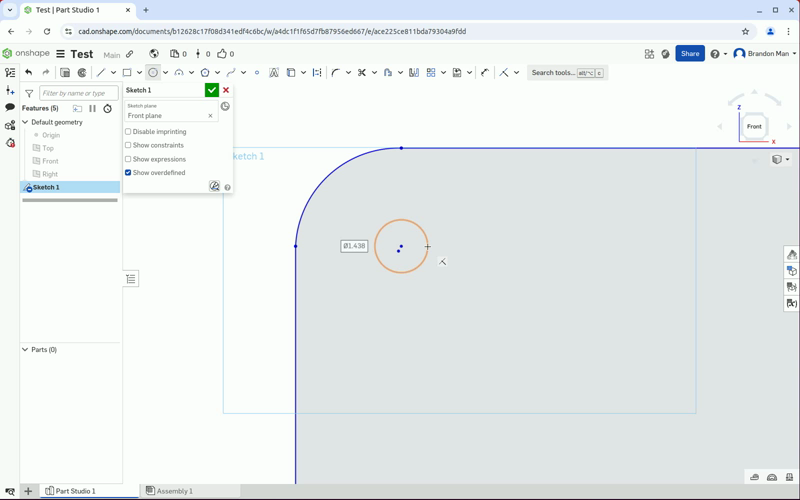
scroll(-6)
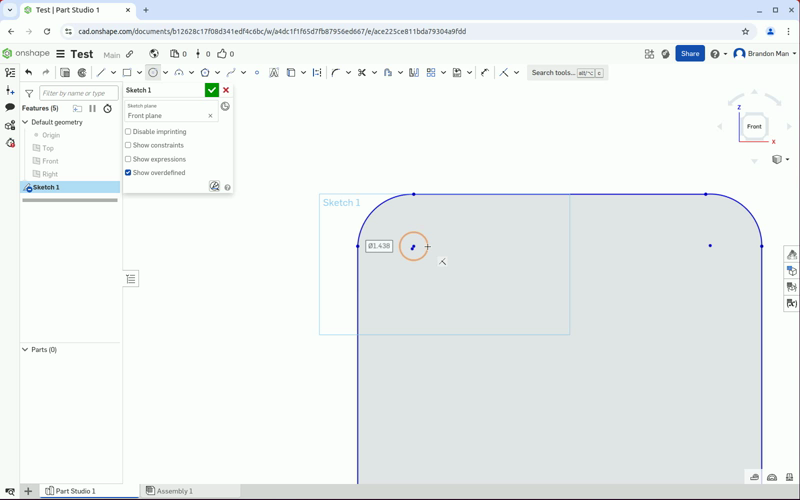
scroll(-6)
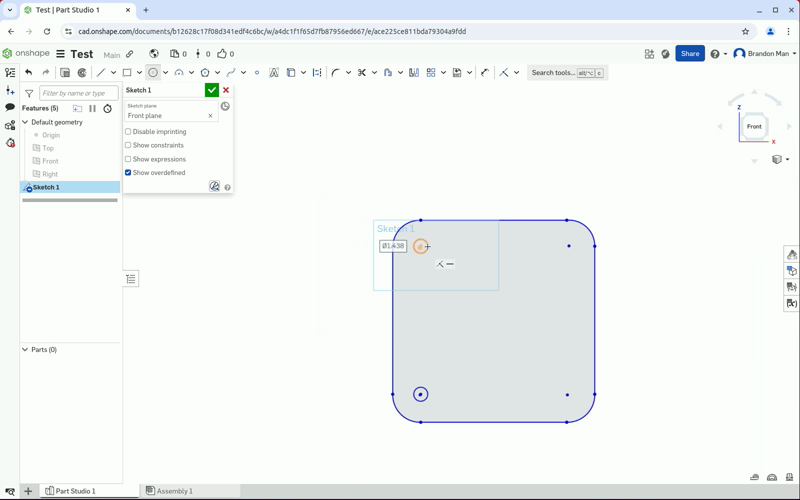
scroll(-6)
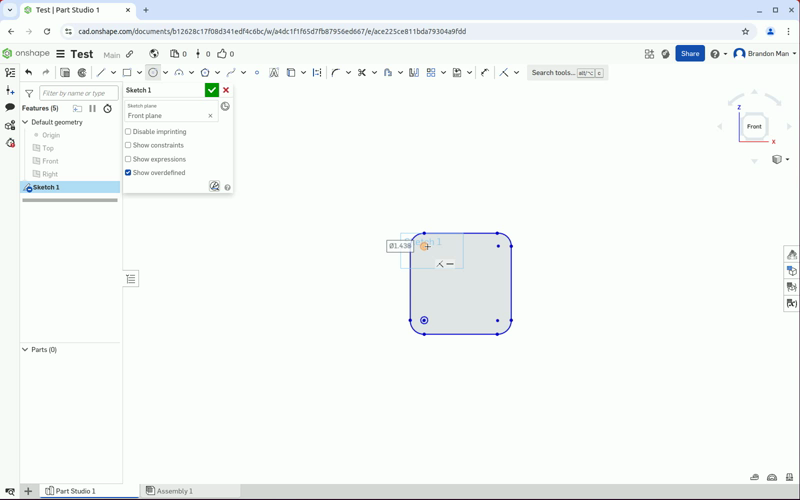
key(esc)
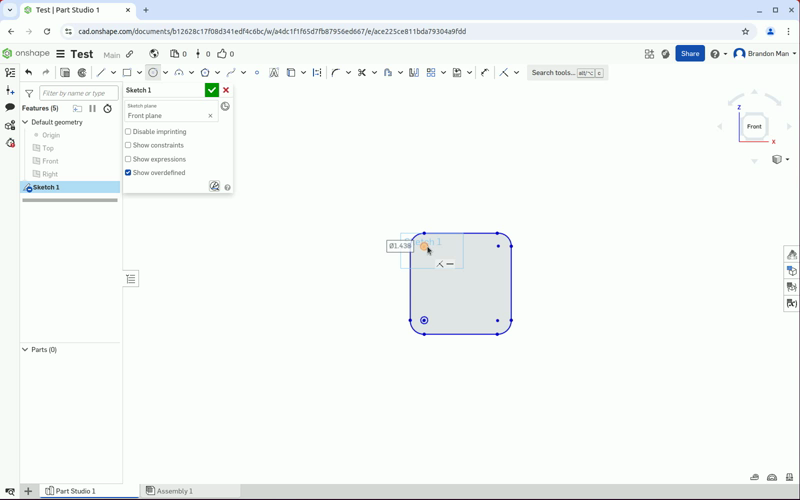
key(c)
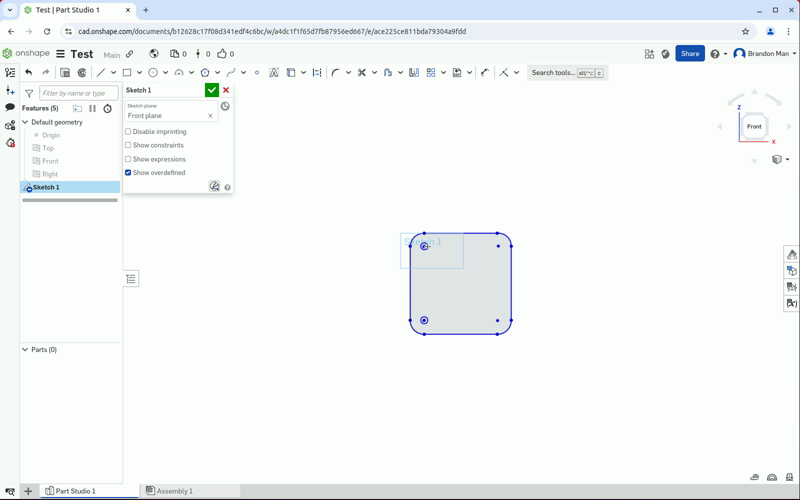
key_down(shift)
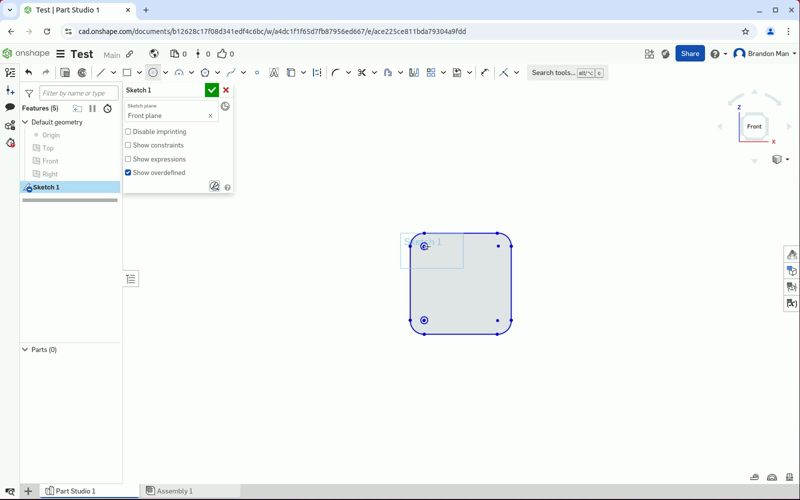
mouse_move(461, 283)
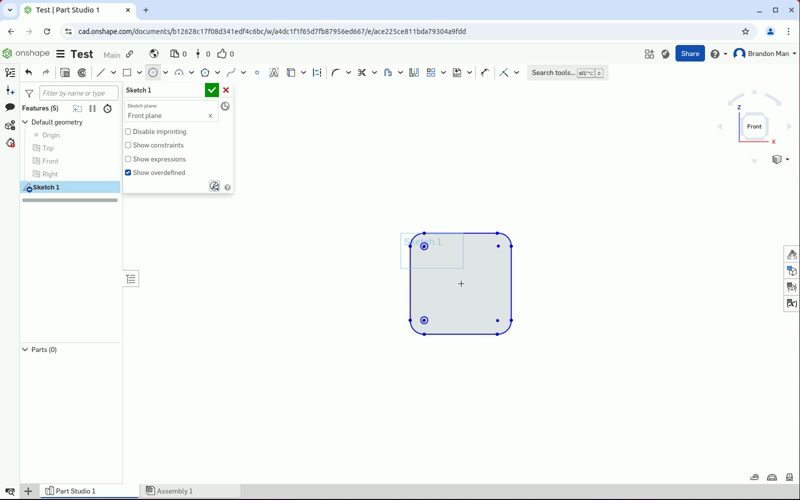
click(461, 283)
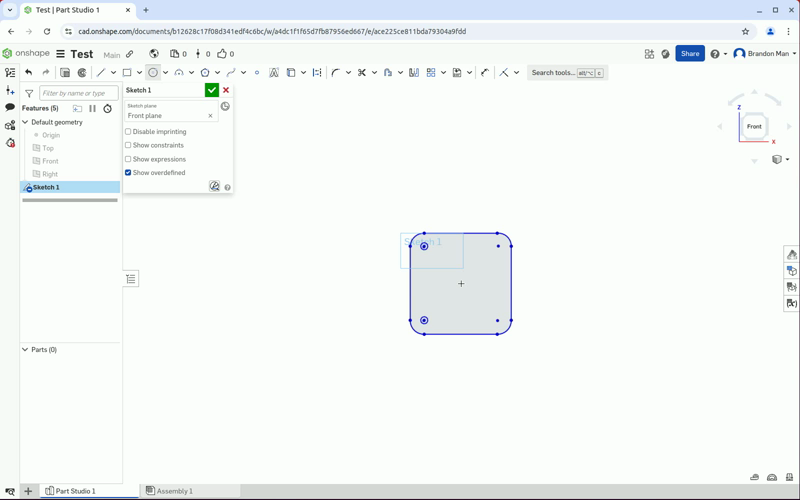
key_up(shift)
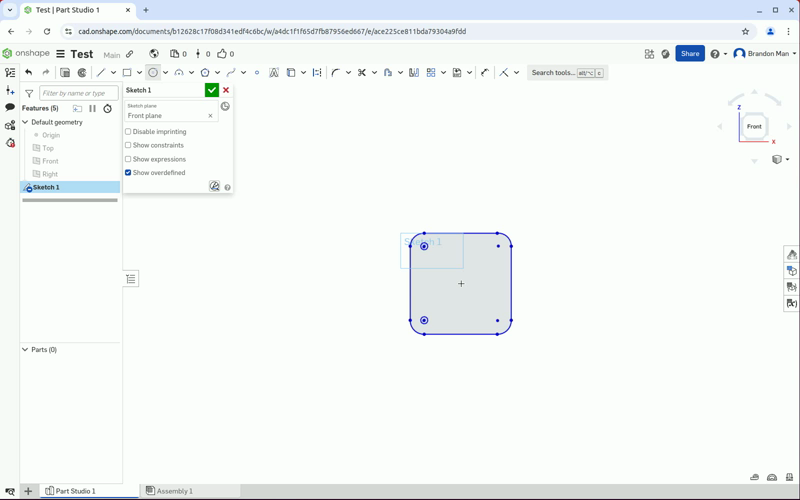
mouse_move(488, 283)
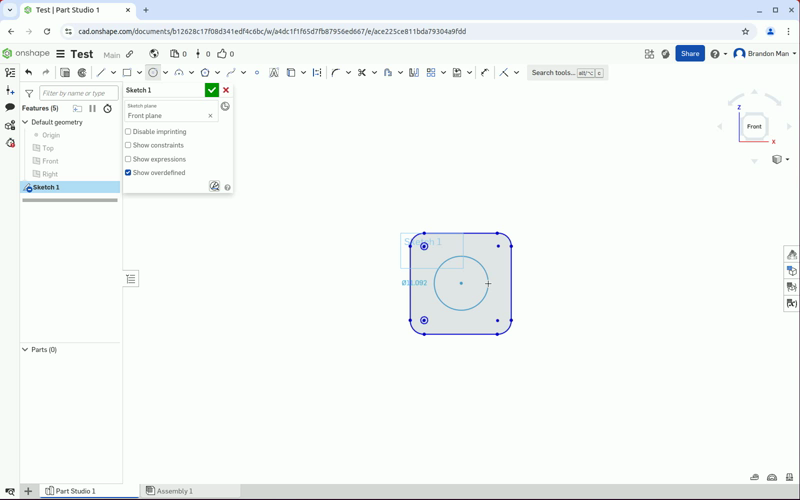
click(488, 283)
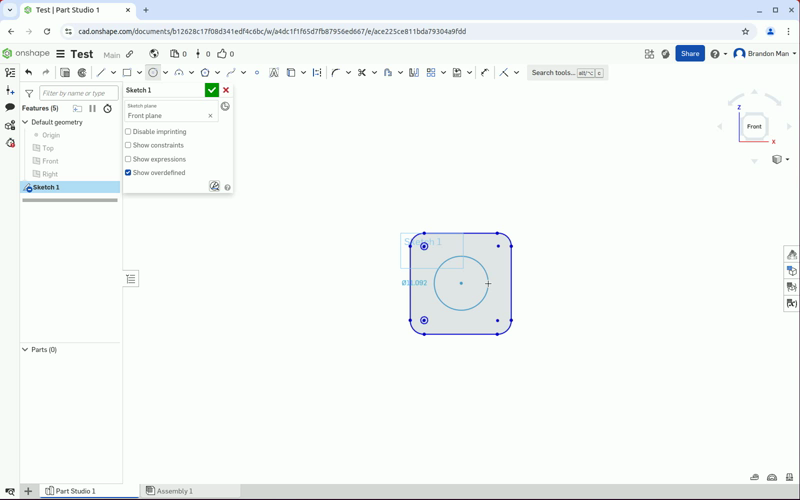
key(esc)
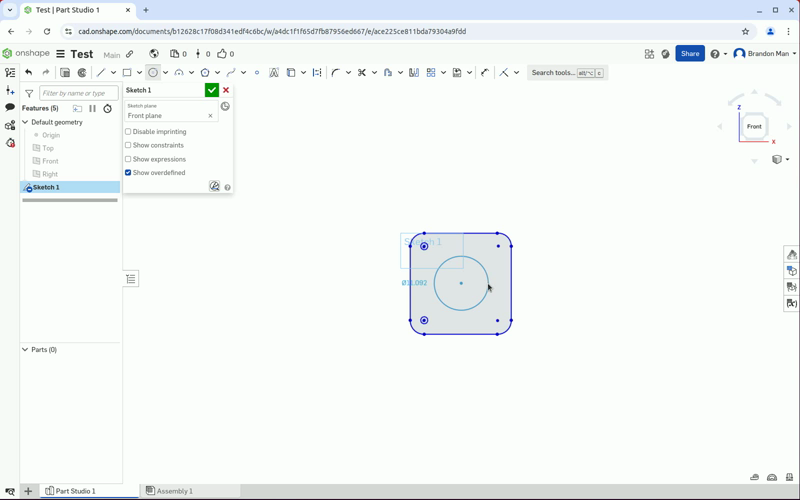
key(c)
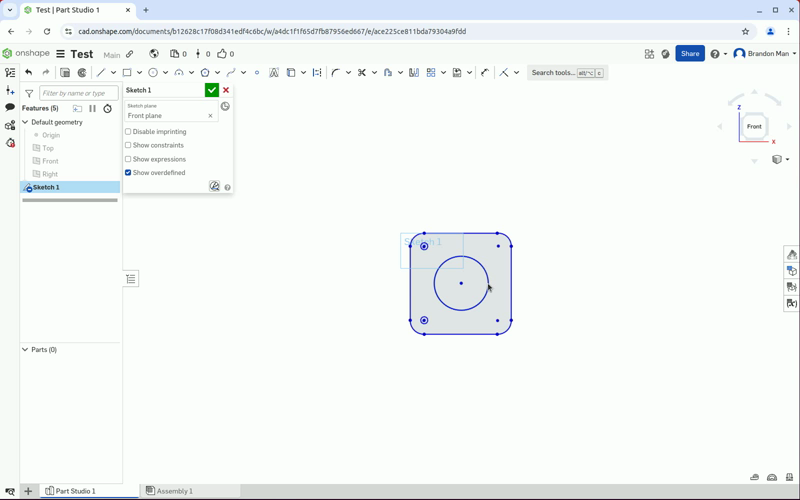
key_down(shift)
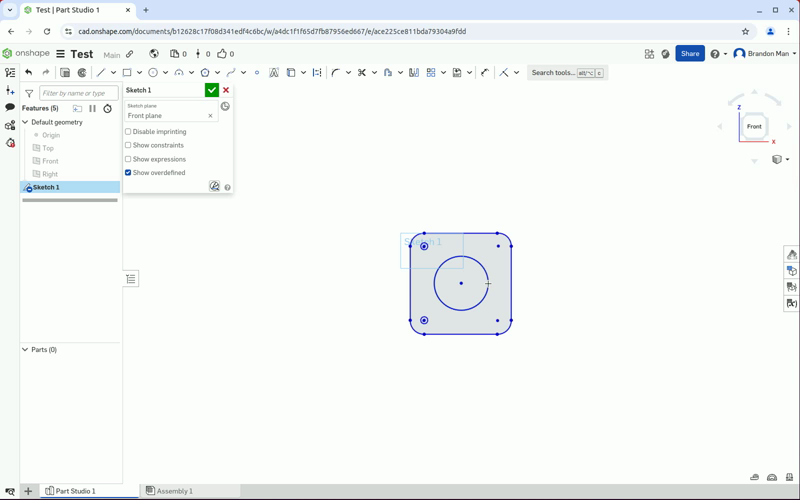
mouse_move(497, 320)
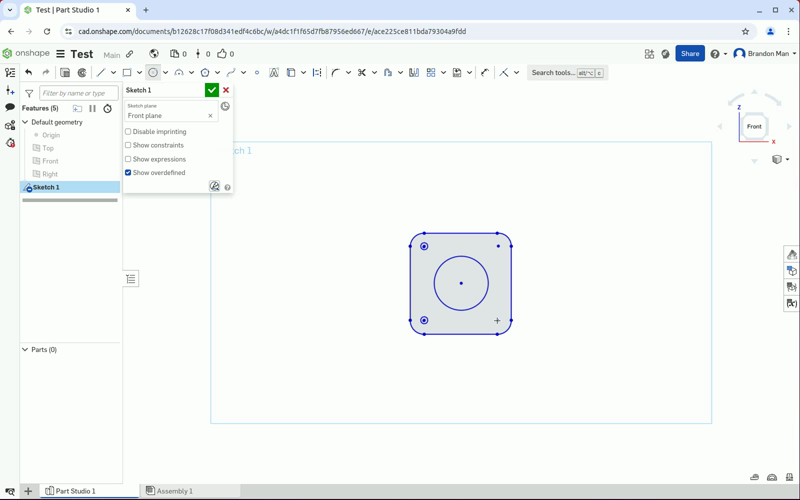
click(497, 320)
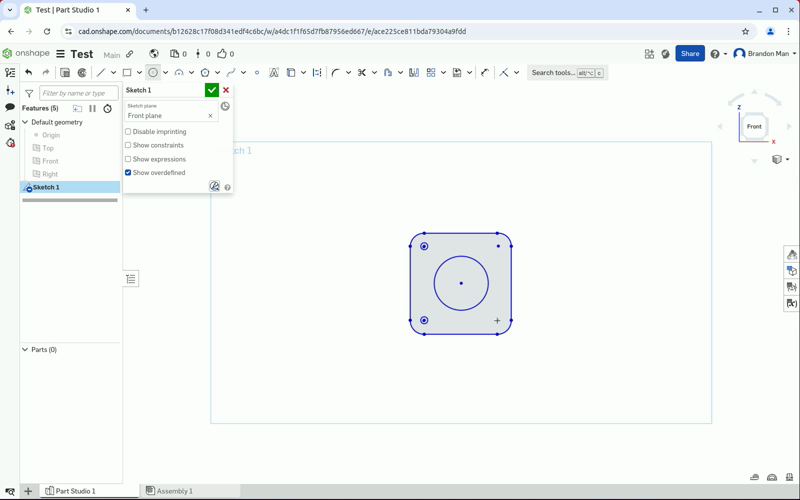
key_up(shift)
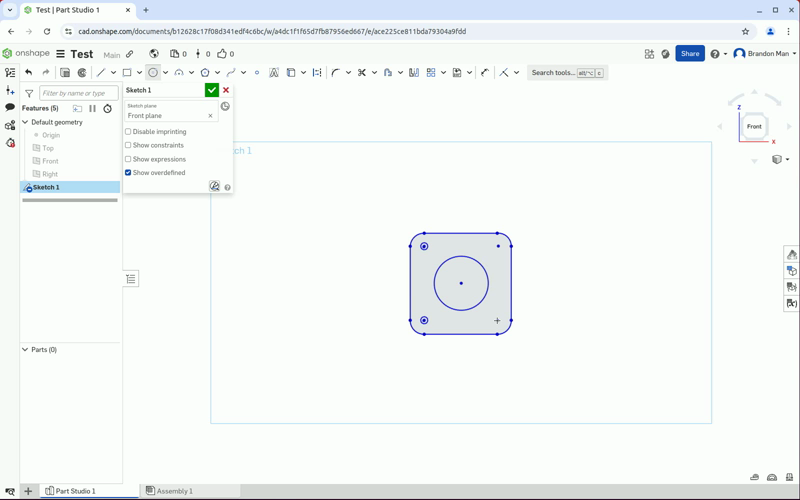
mouse_move(500, 320)
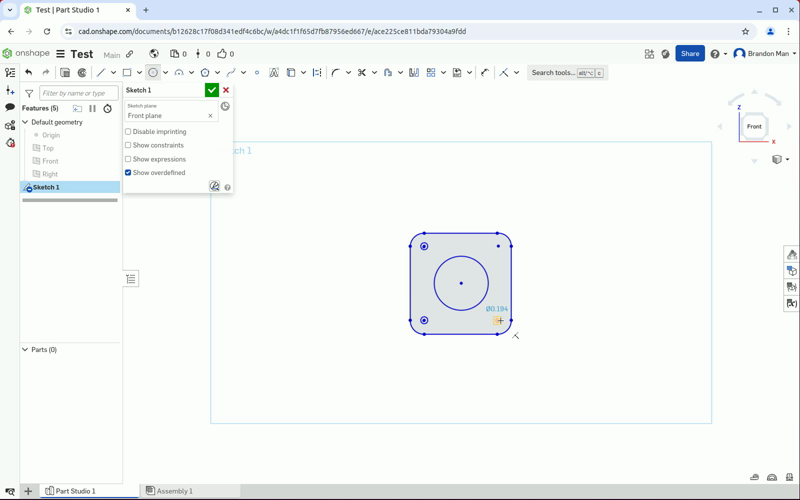
scroll(6)
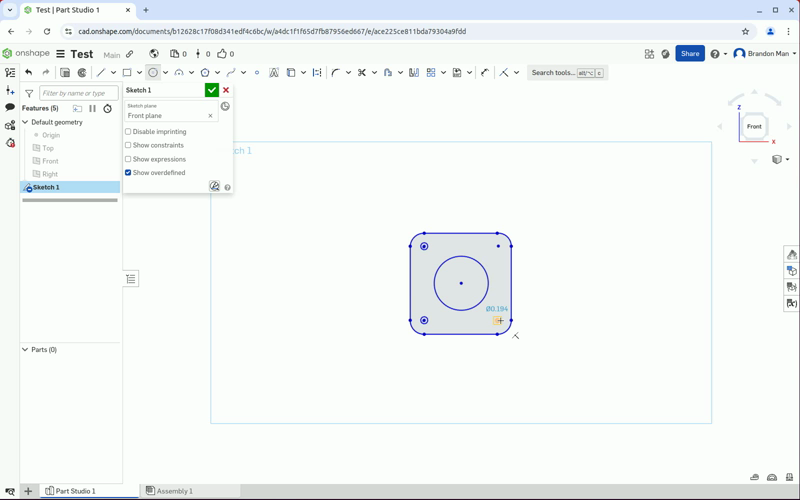
scroll(6)
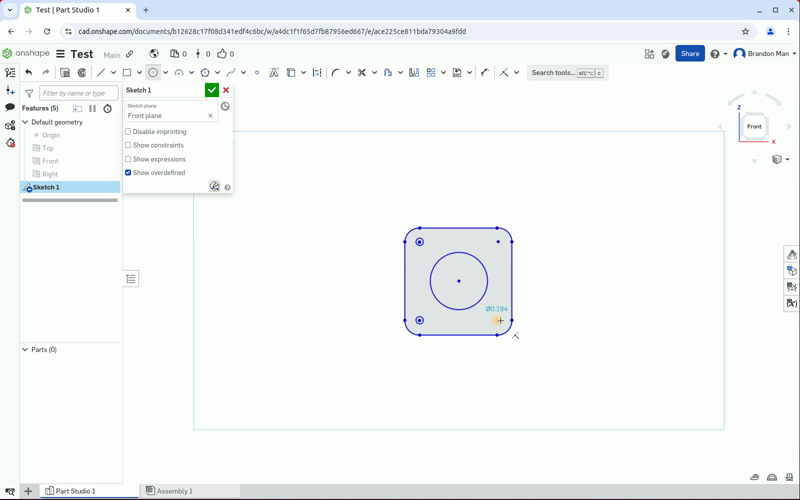
scroll(6)
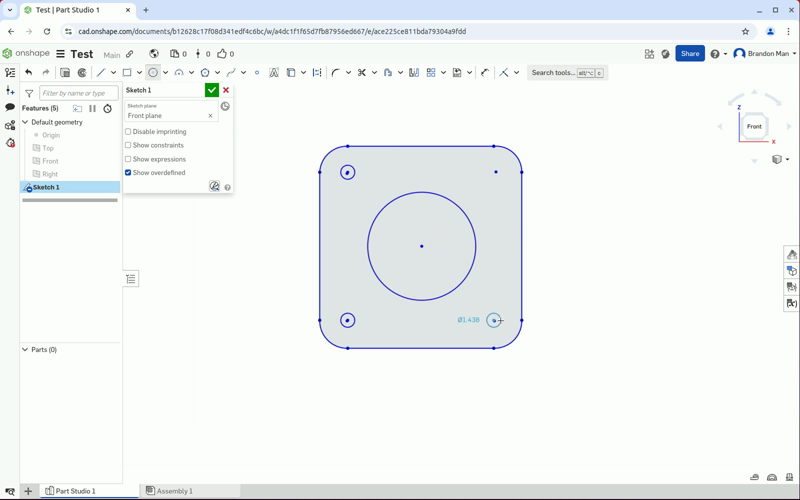
scroll(6)
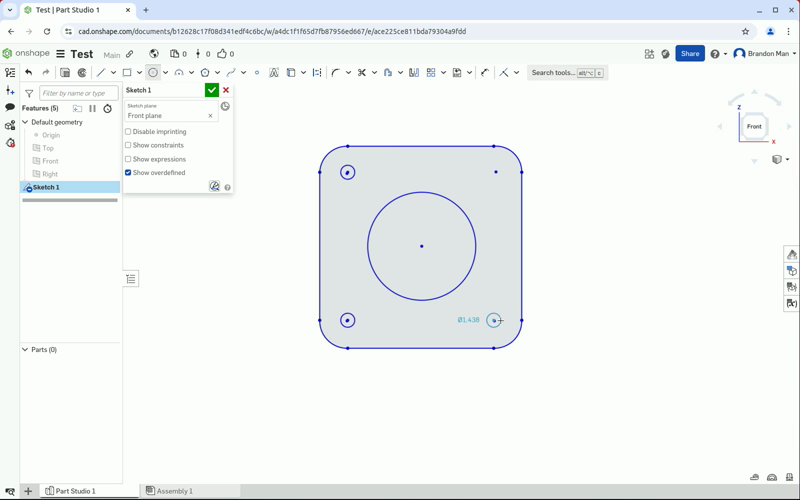
scroll(6)
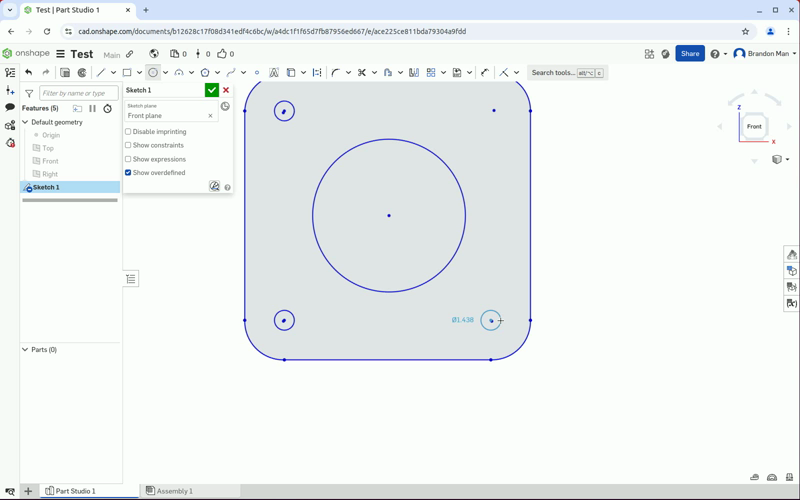
scroll(6)
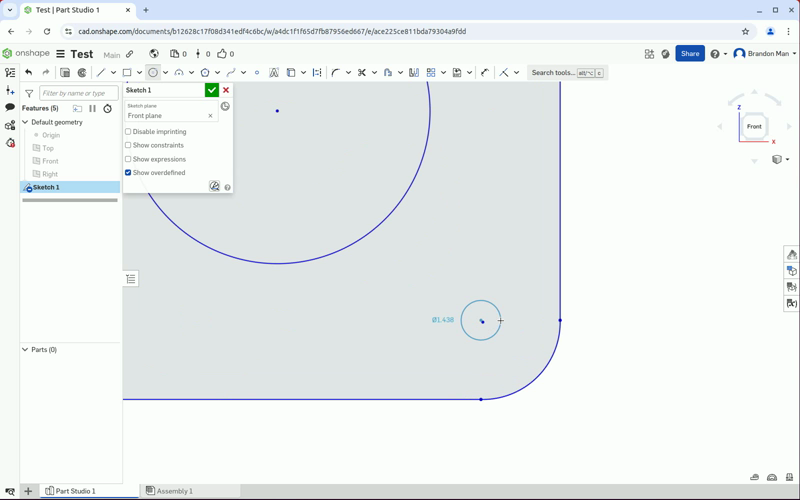
scroll(6)
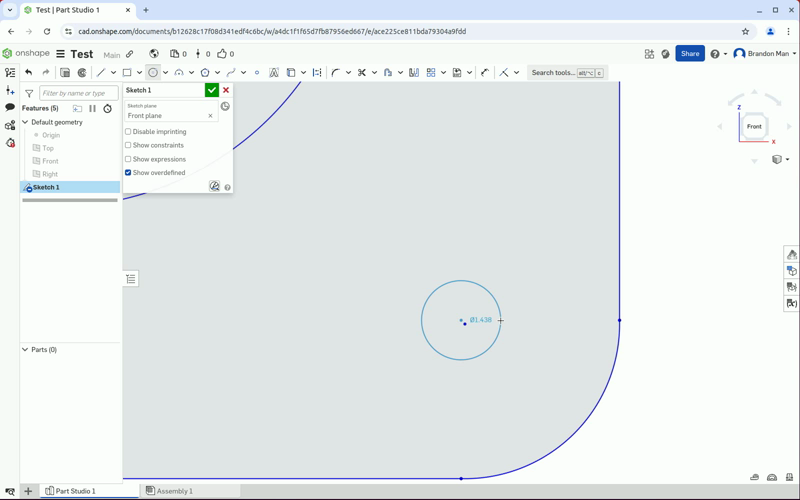
click(500, 320)
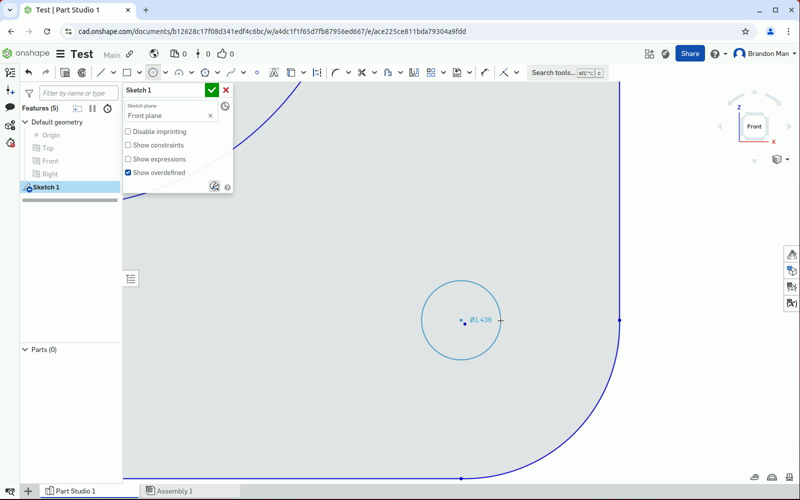
scroll(-6)
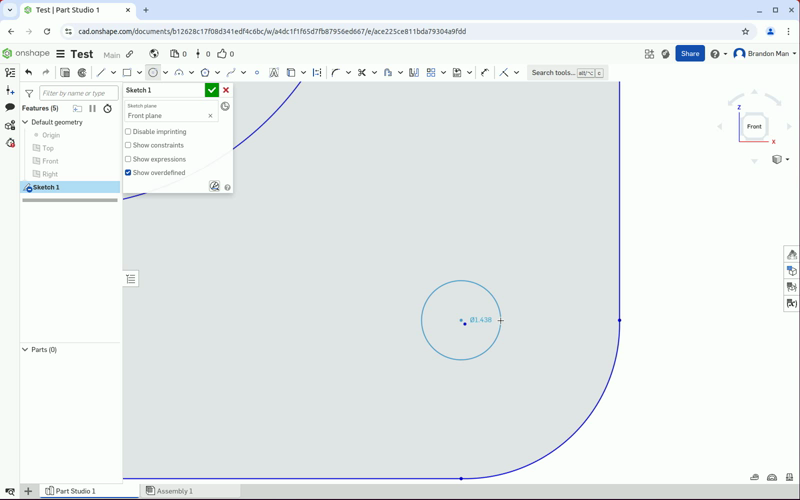
scroll(-6)
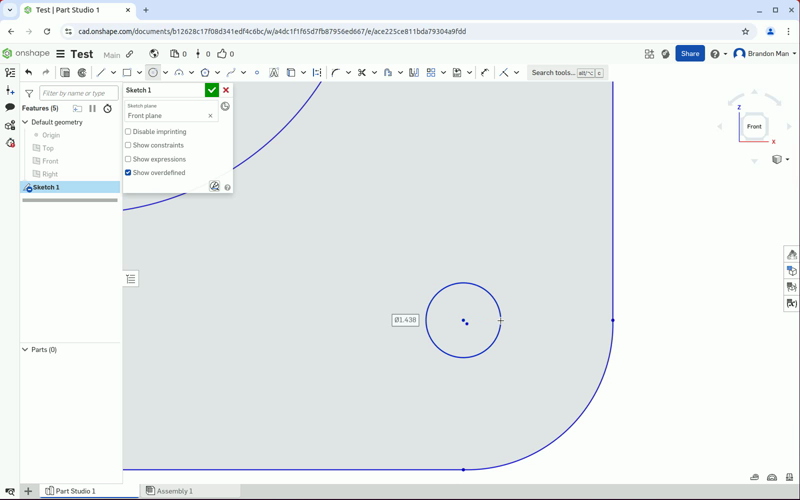
scroll(-6)
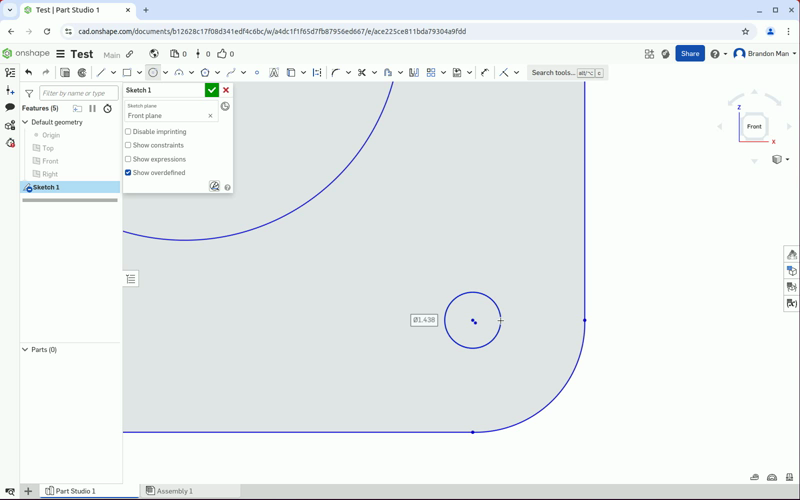
scroll(-6)
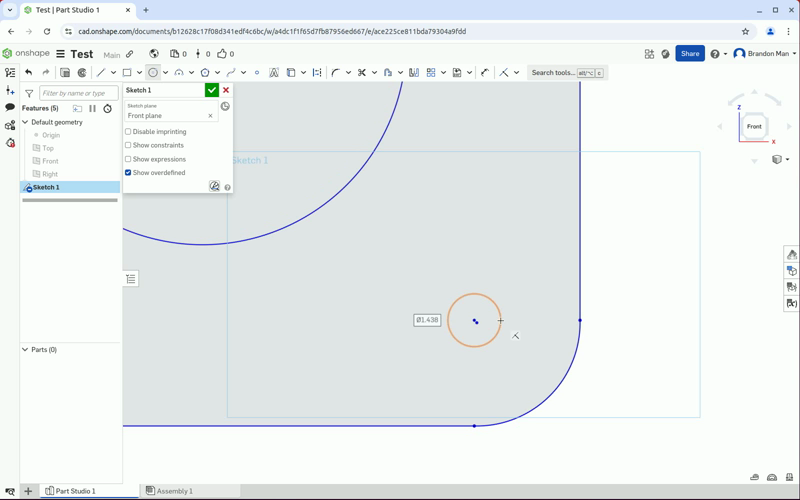
scroll(-6)
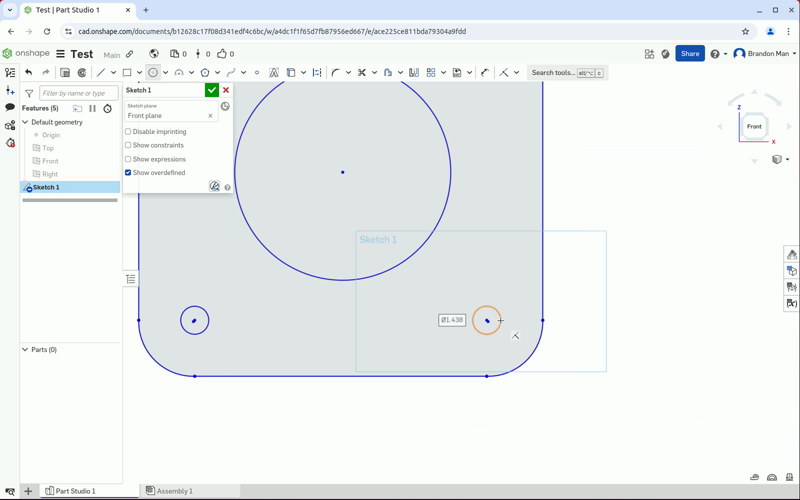
scroll(-6)
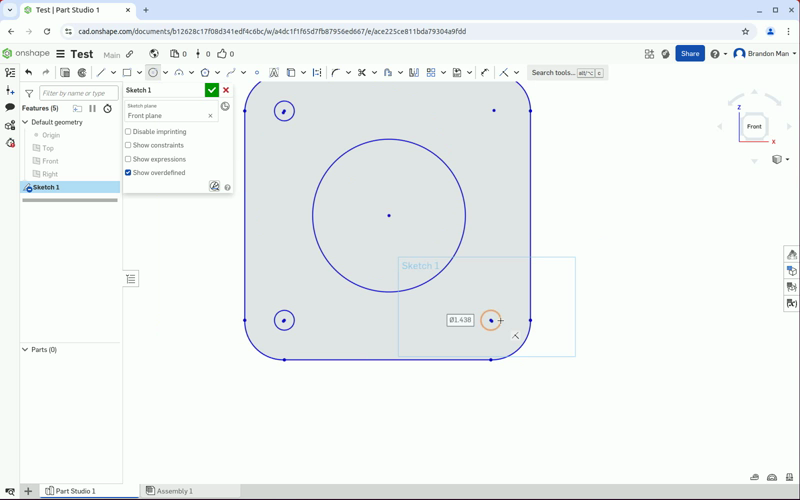
scroll(-6)
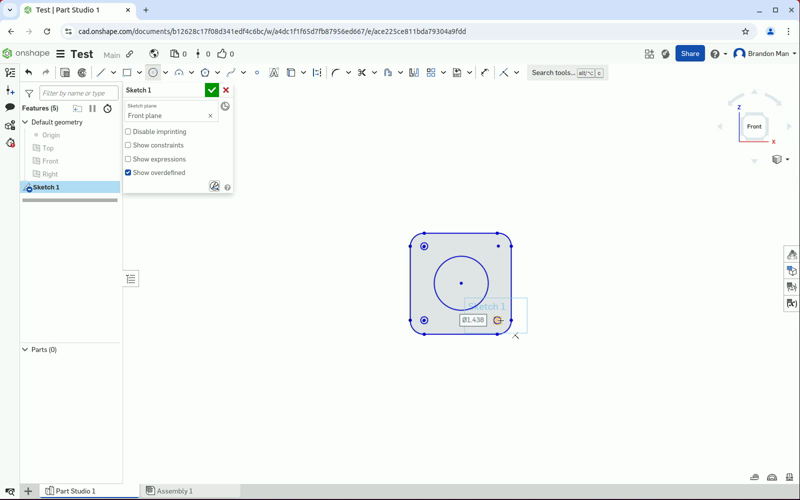
key(esc)
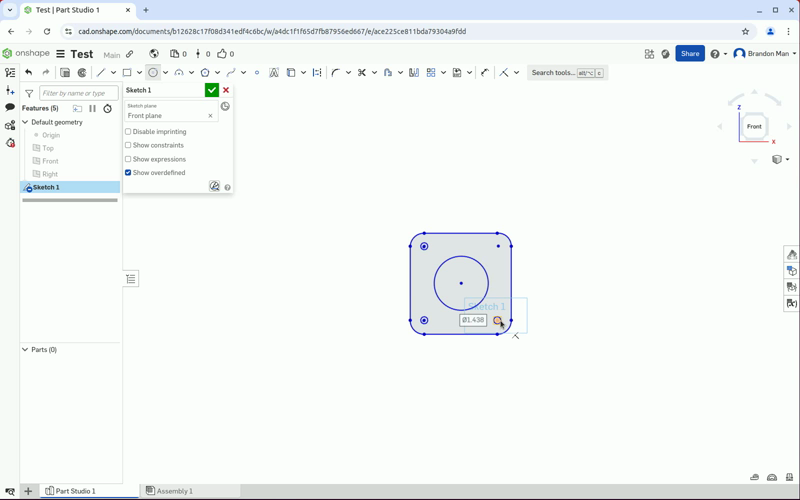
key(c)
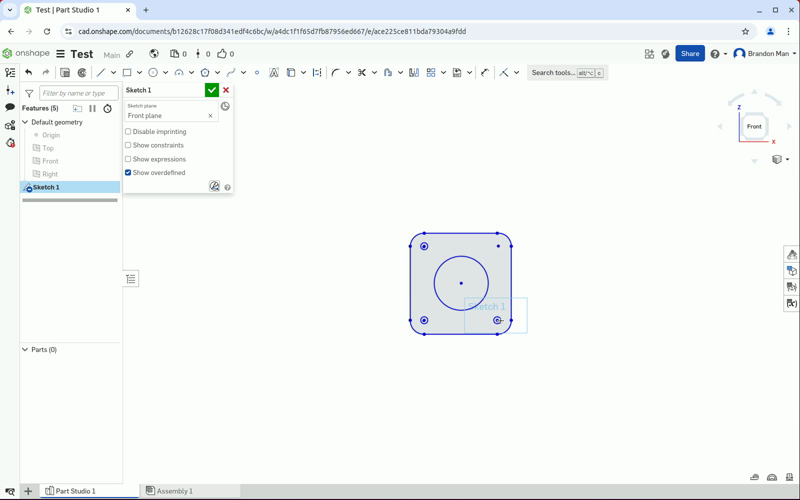
key_down(shift)
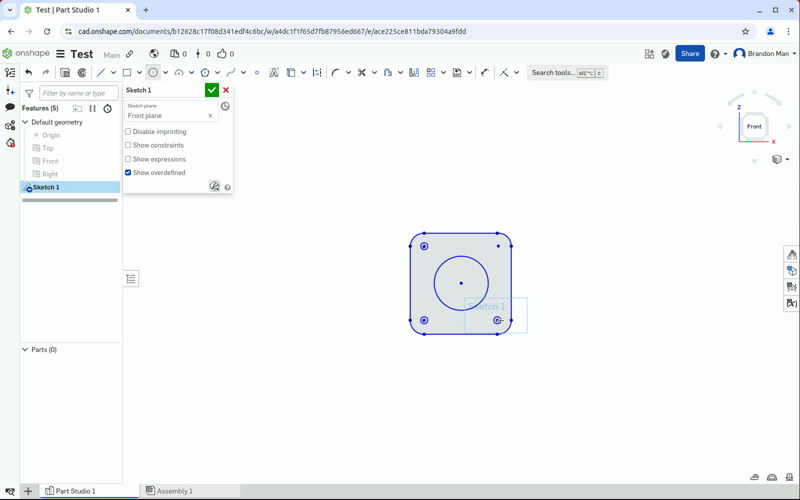
mouse_move(497, 246)
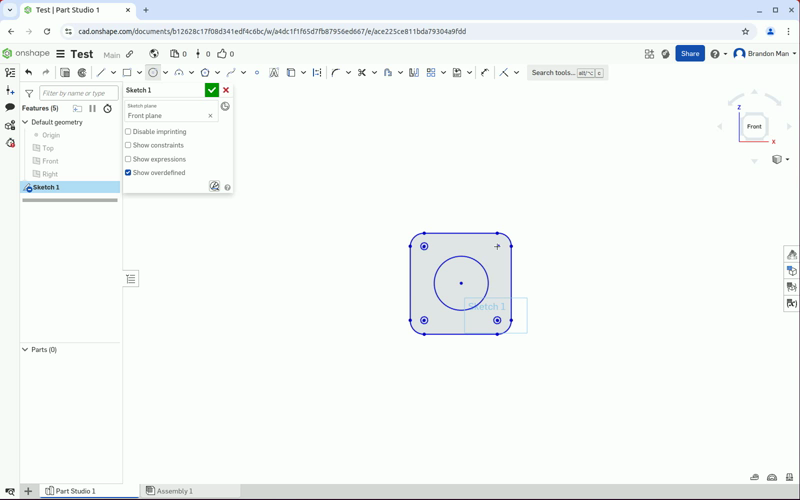
scroll(6)
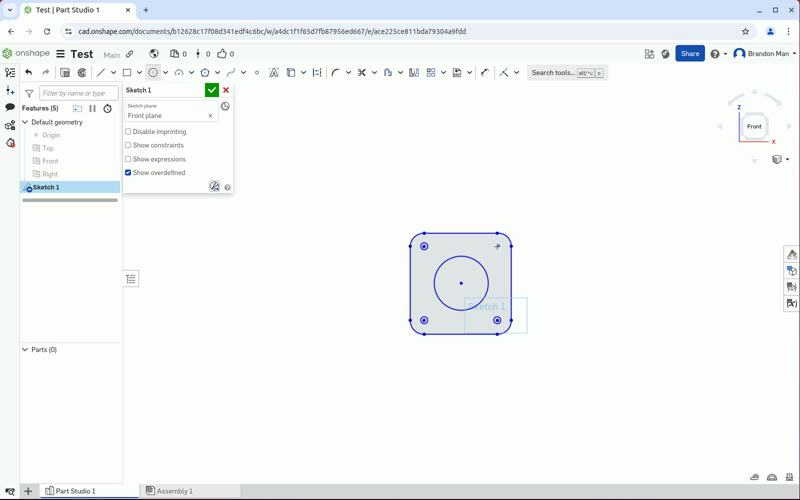
scroll(6)
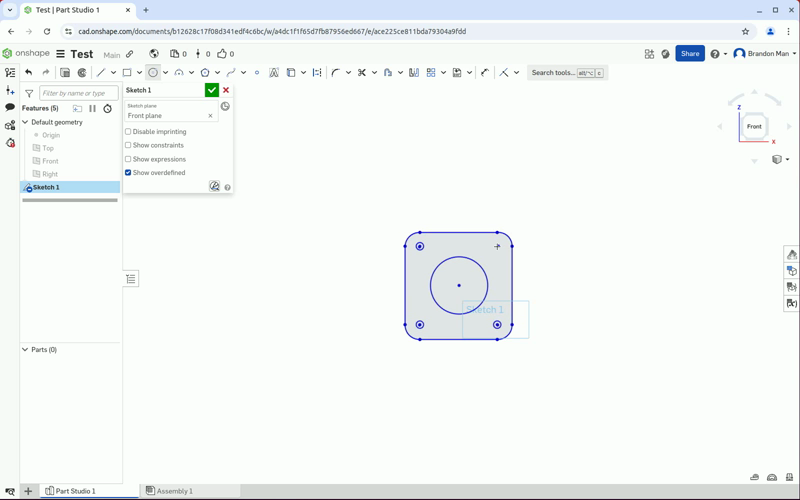
scroll(6)
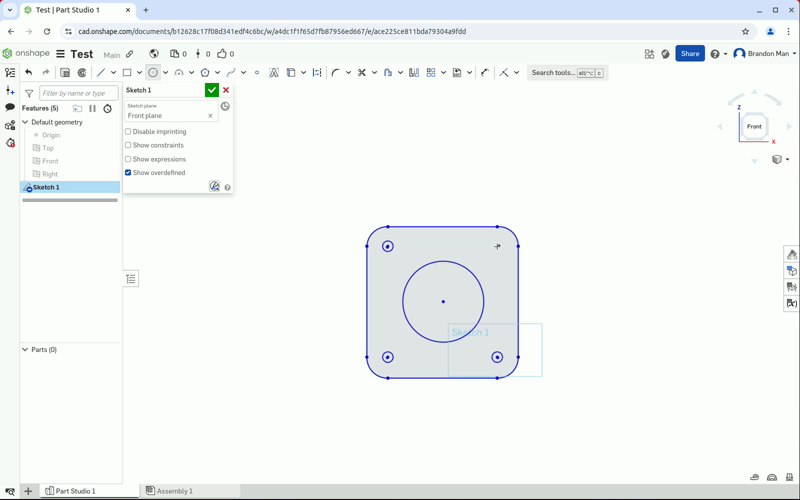
scroll(6)
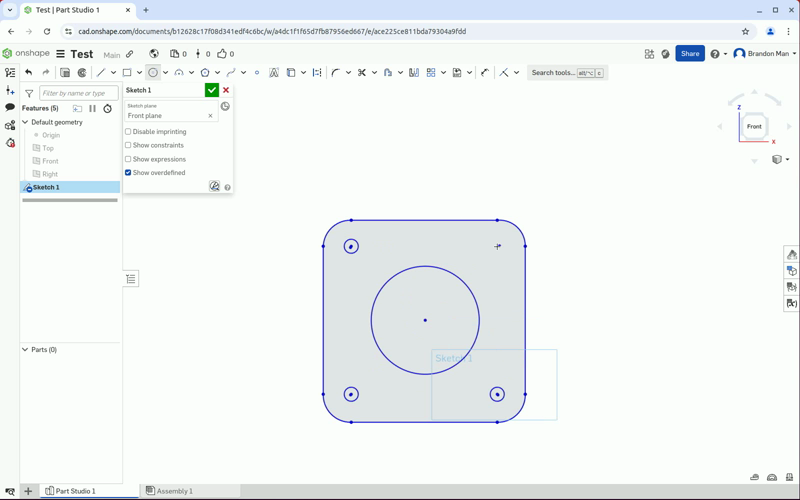
scroll(6)
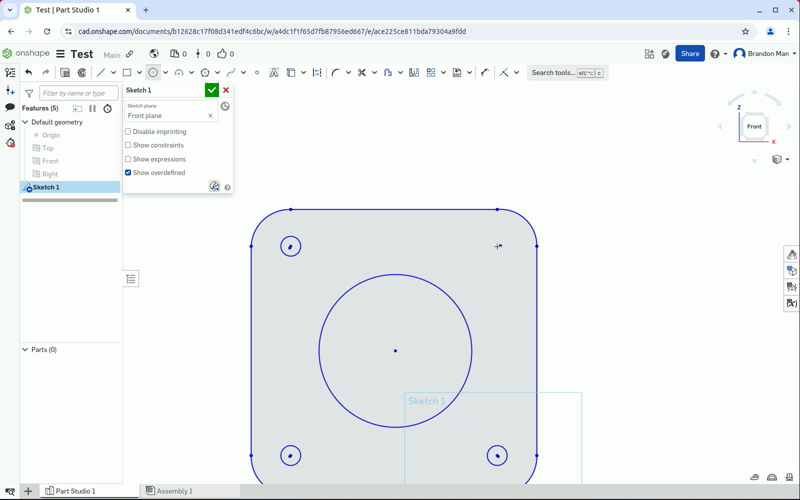
scroll(6)
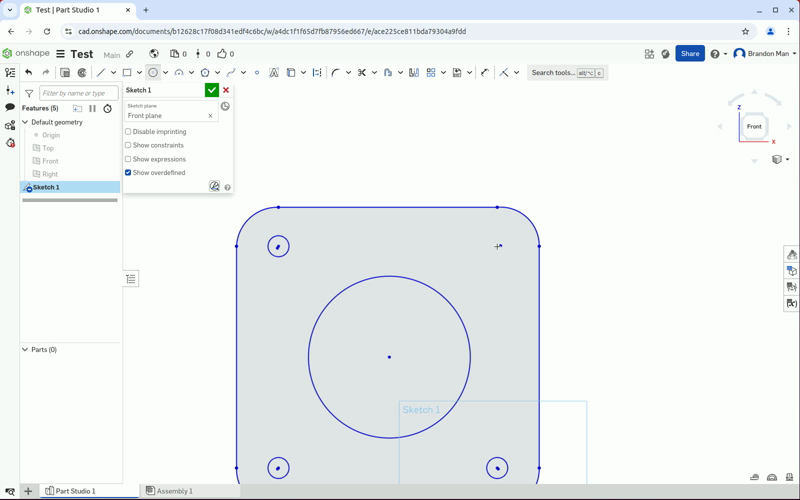
scroll(6)
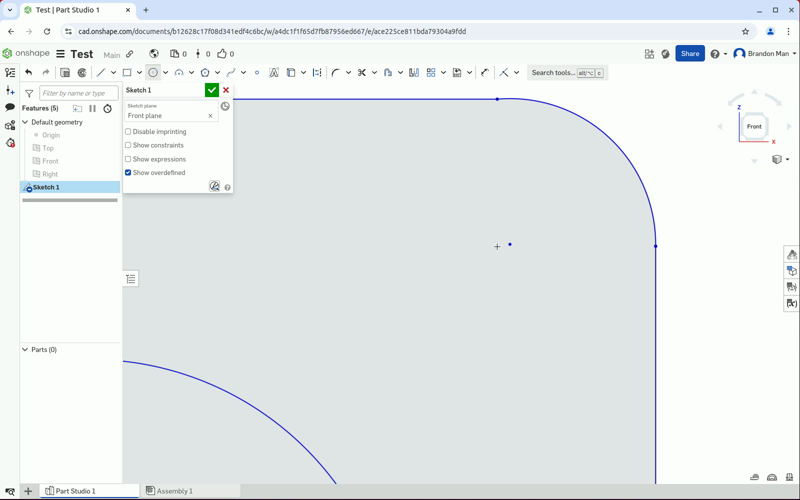
click(497, 246)
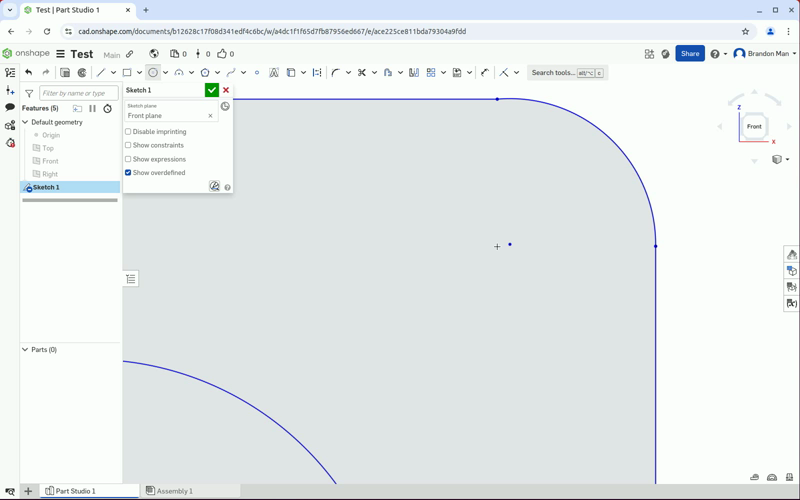
scroll(-6)
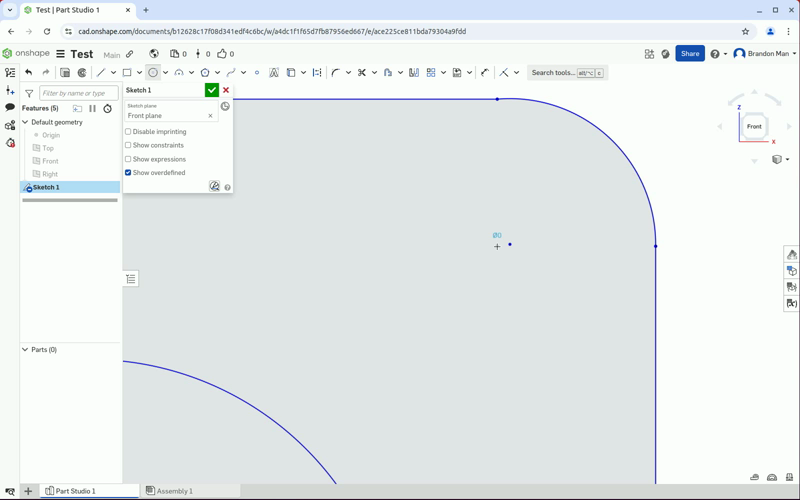
scroll(-6)
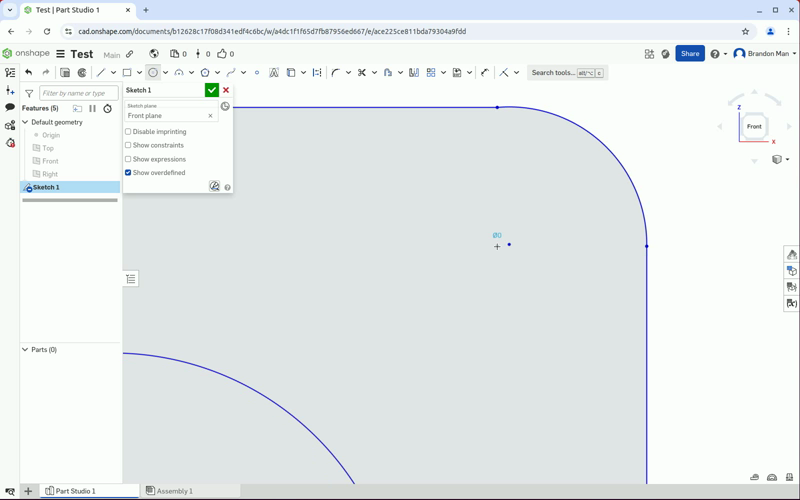
scroll(-6)
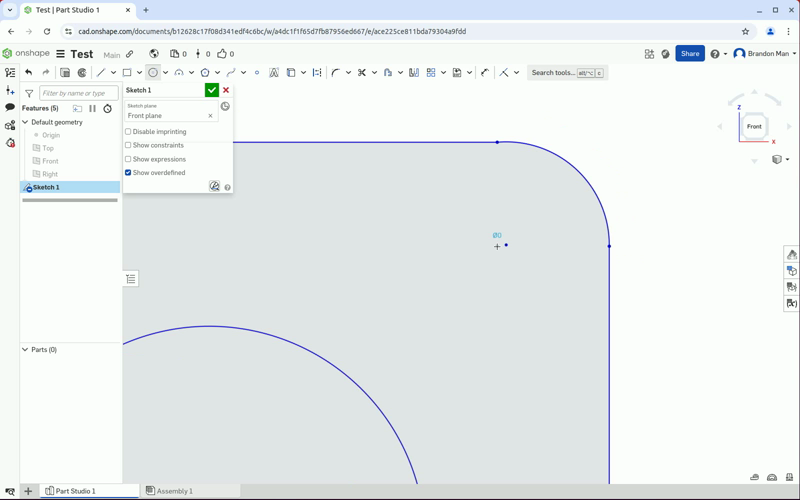
scroll(-6)
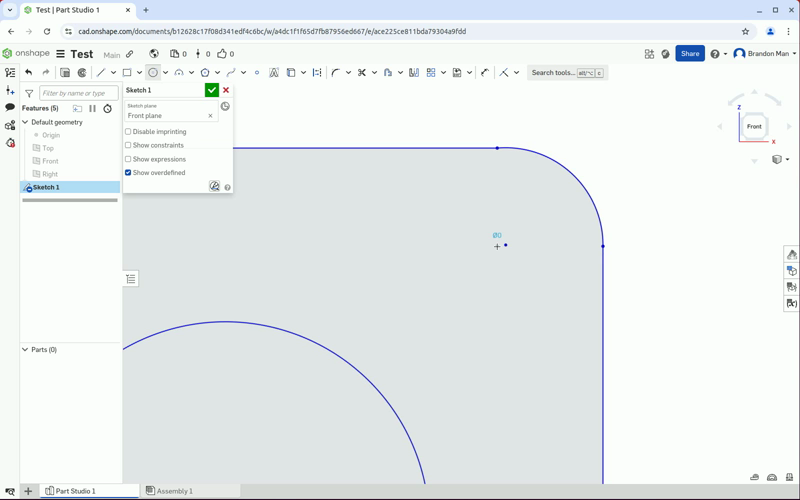
scroll(-6)
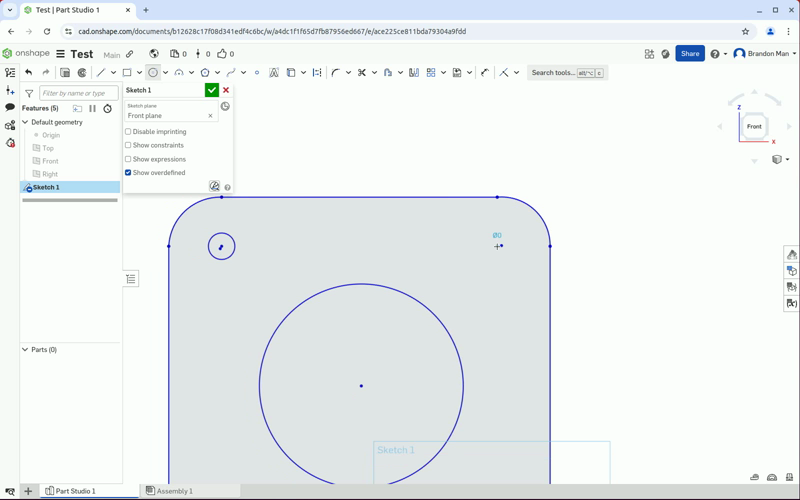
scroll(-6)
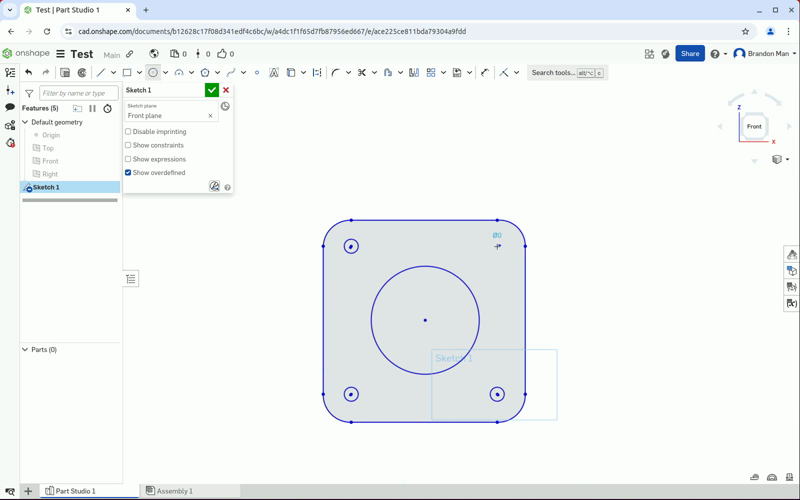
scroll(-6)
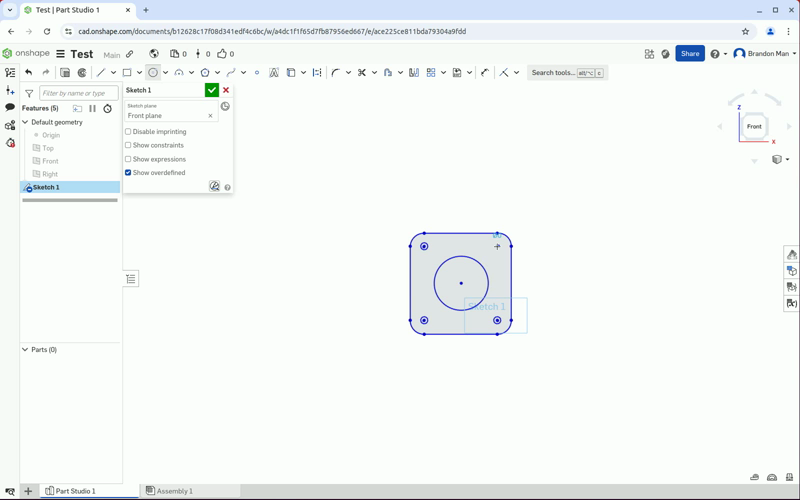
key_up(shift)
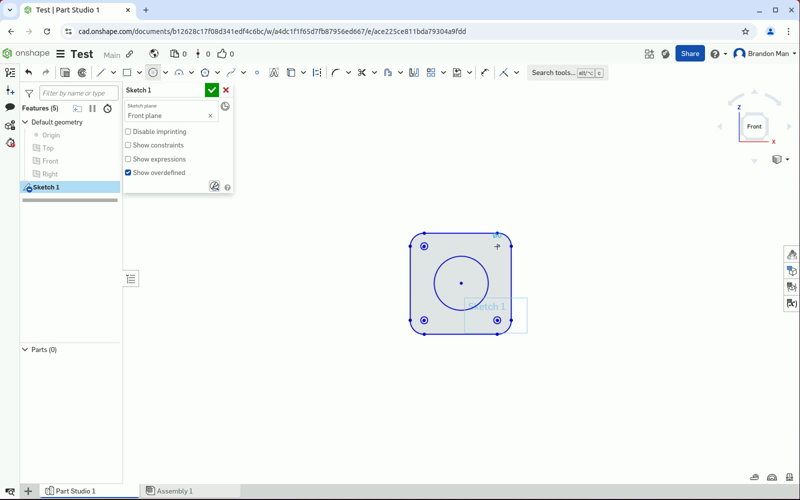
mouse_move(500, 246)
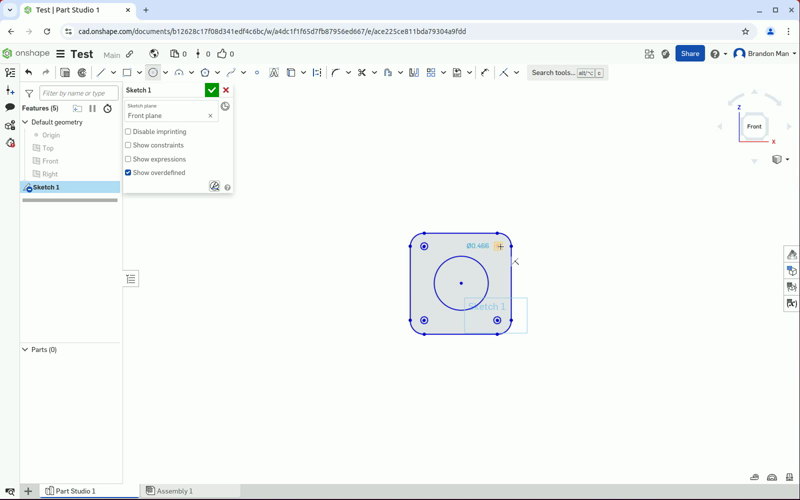
scroll(6)
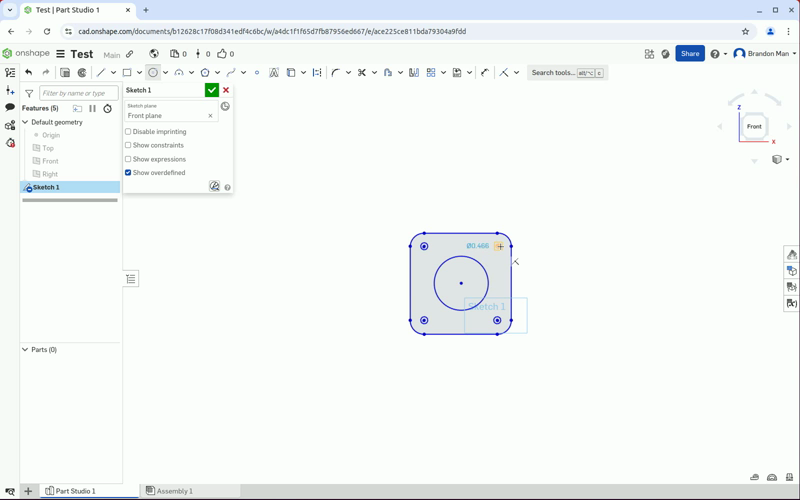
scroll(6)
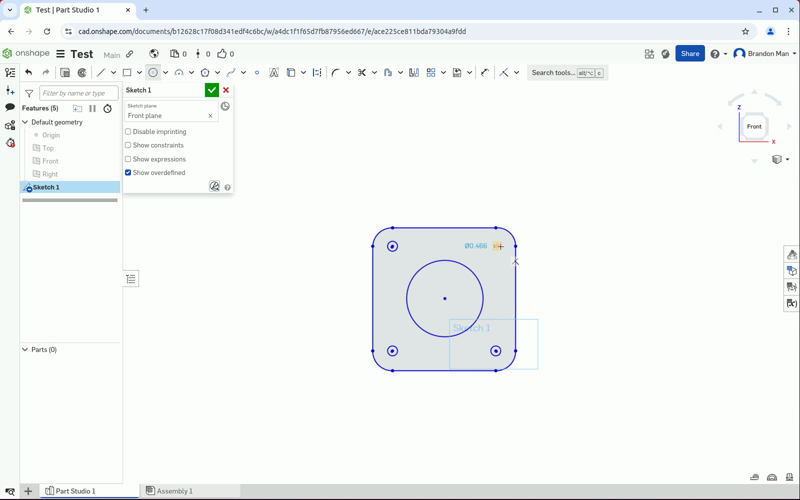
scroll(6)
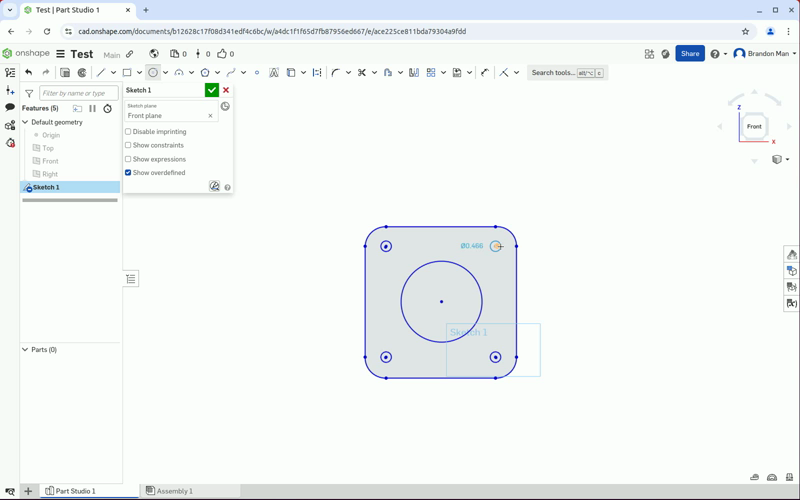
scroll(6)
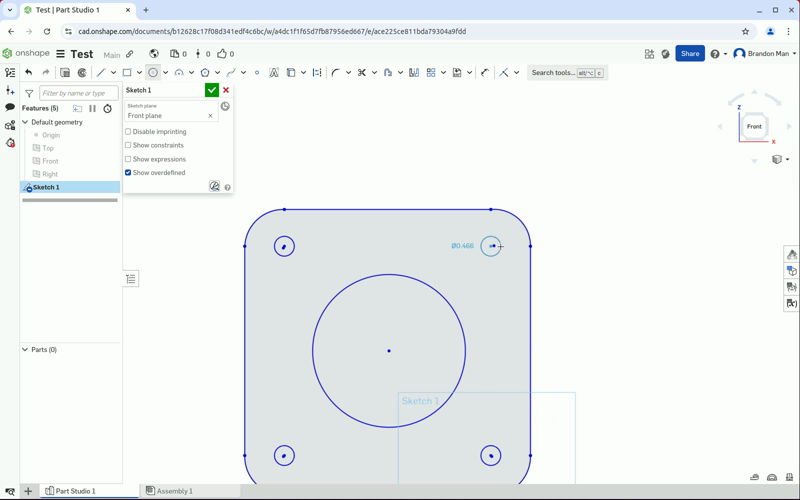
scroll(6)
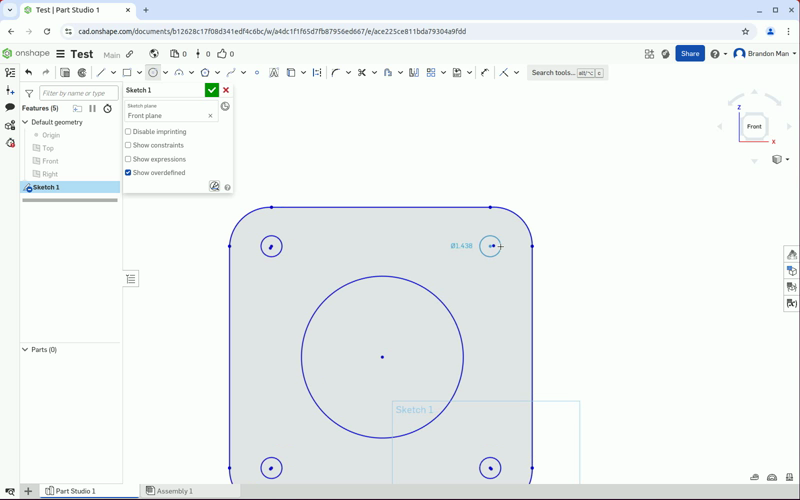
scroll(6)
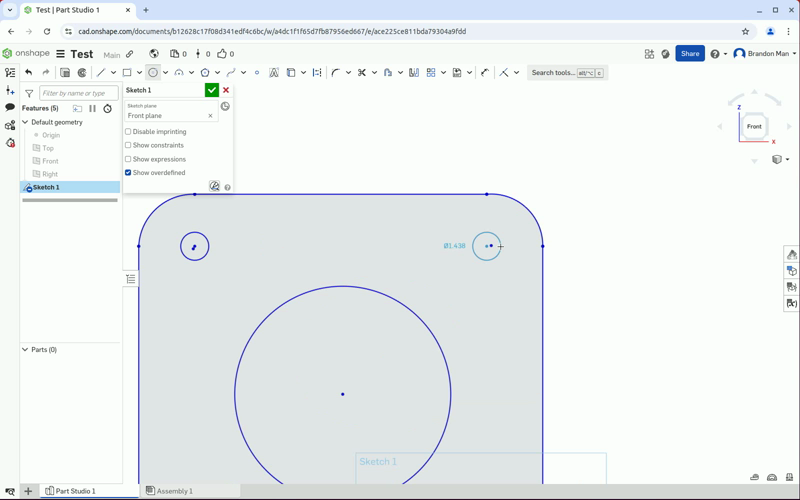
scroll(6)
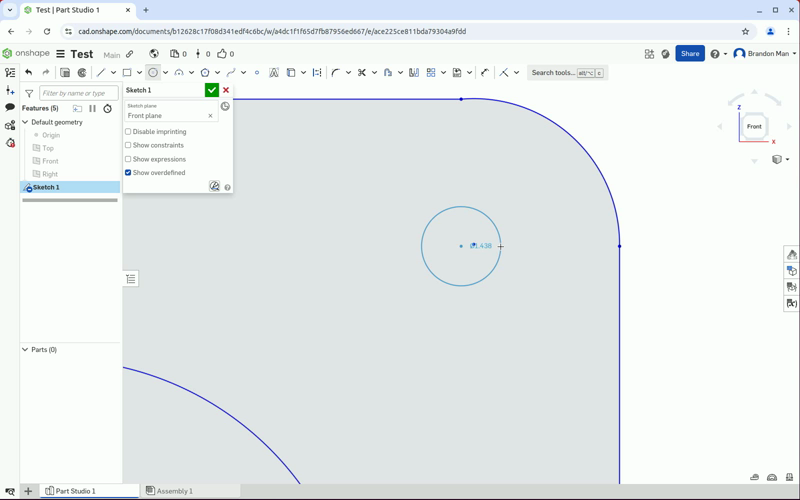
click(500, 246)
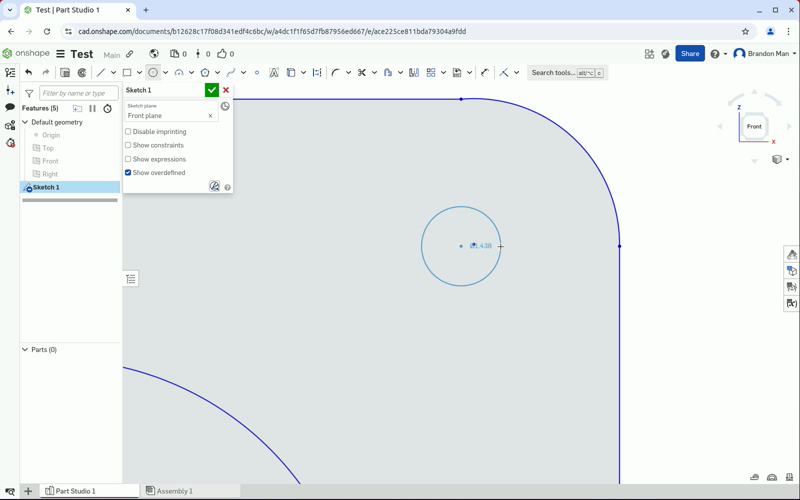
scroll(-6)
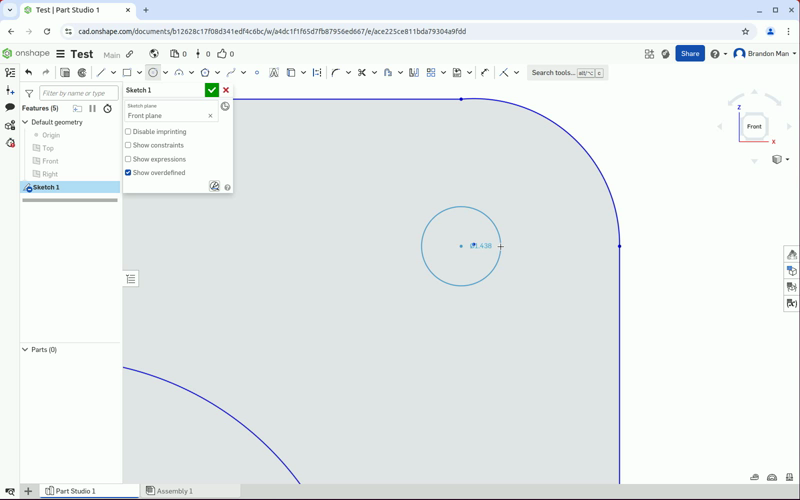
scroll(-6)
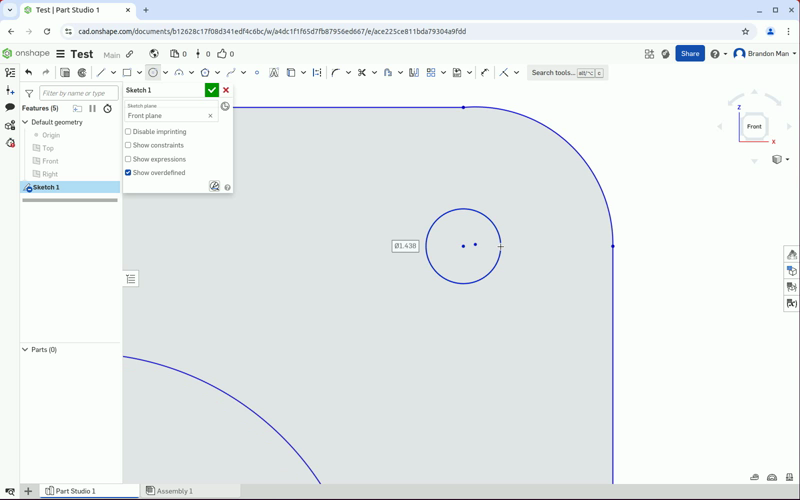
scroll(-6)
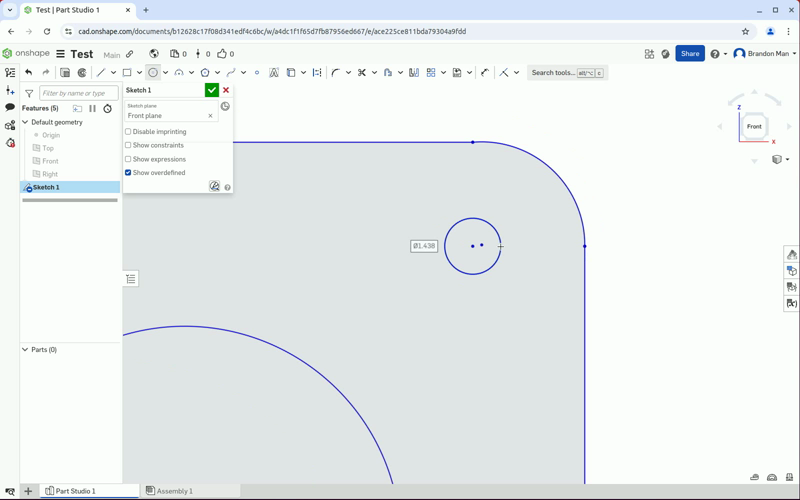
scroll(-6)
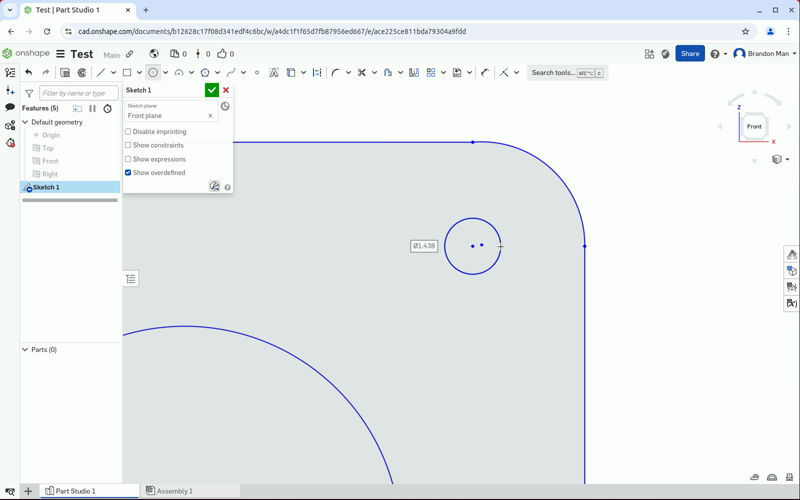
scroll(-6)
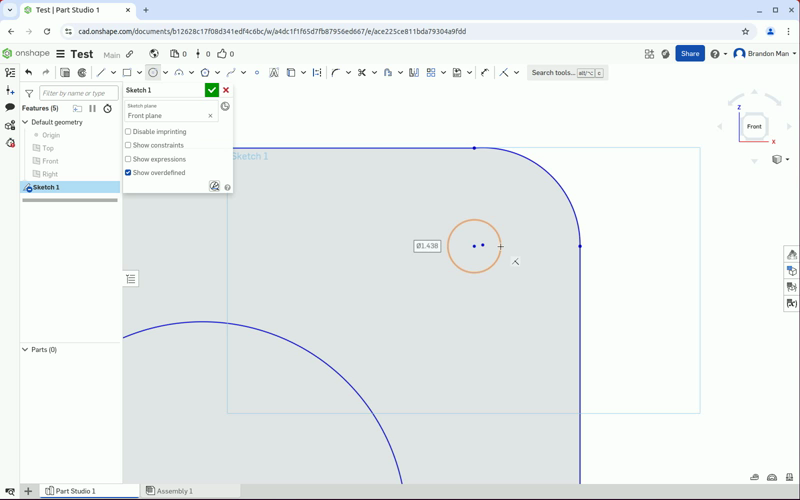
scroll(-6)
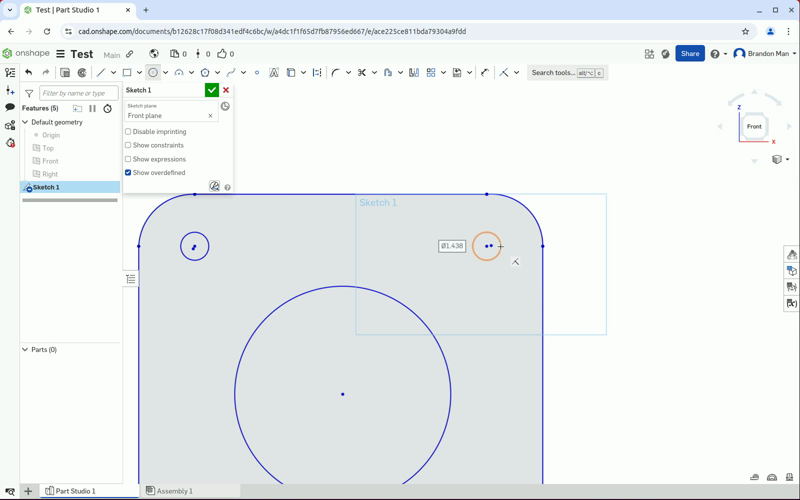
scroll(-6)
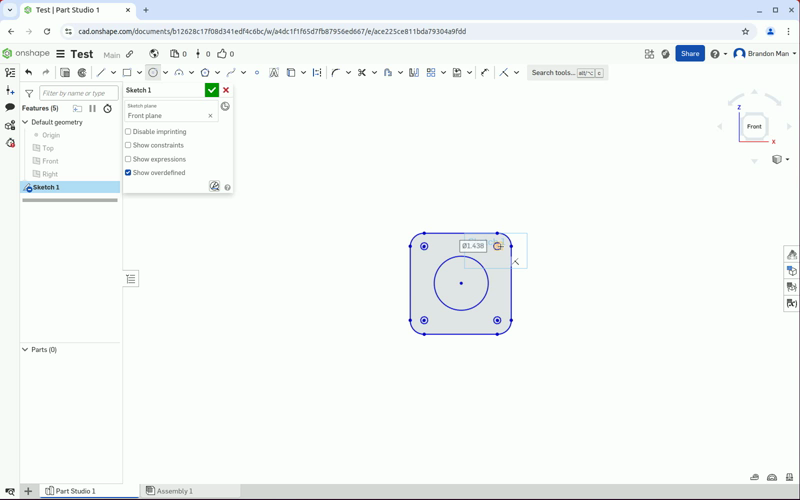
key(esc)
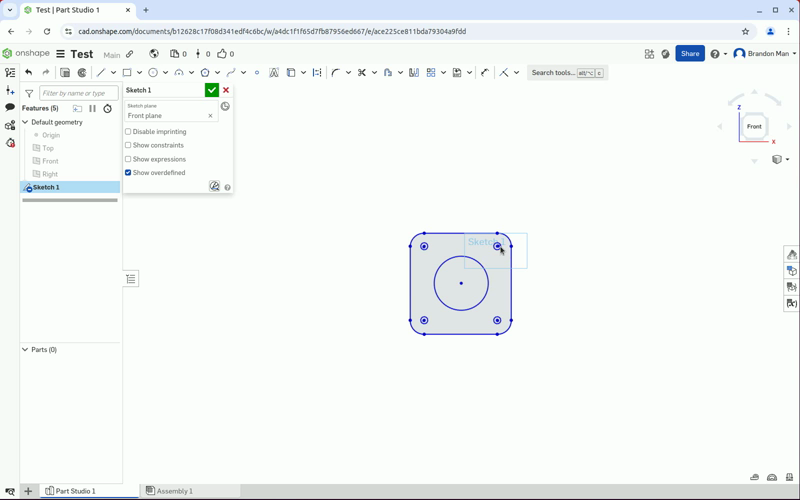
mouse_move(473, 316)
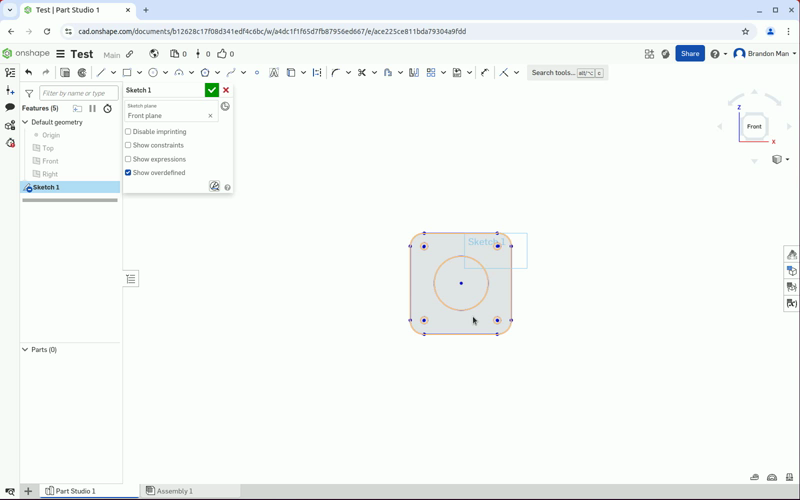
click(473, 316)
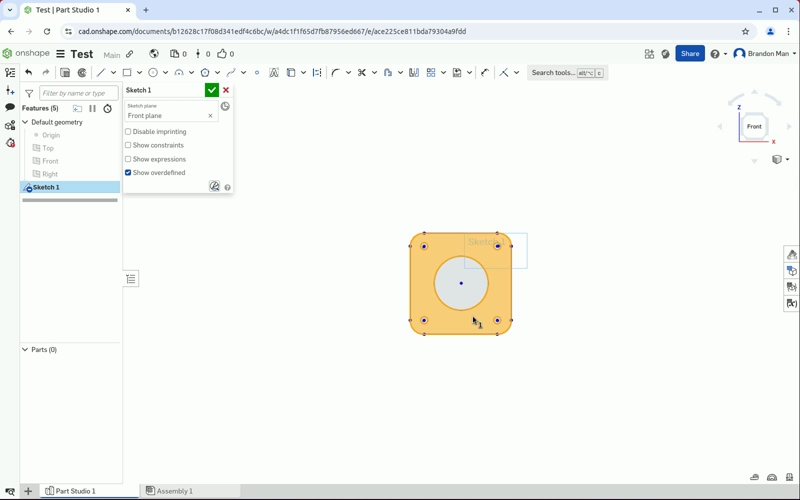
mouse_move(73, 352)
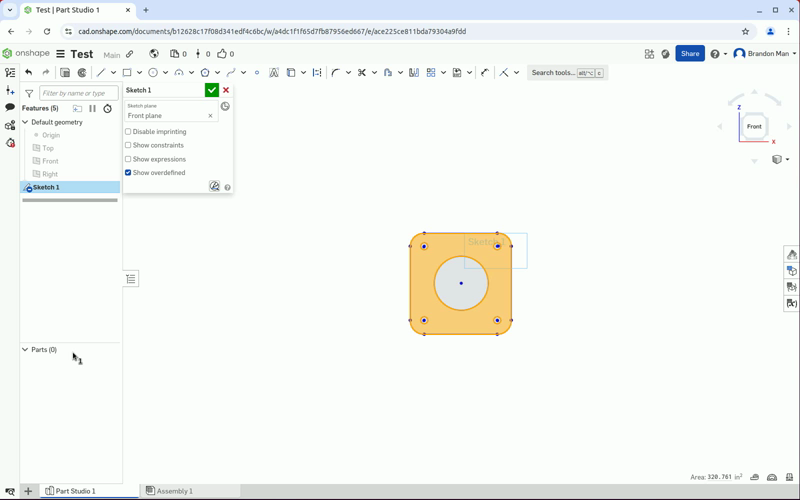
key(shift+y)
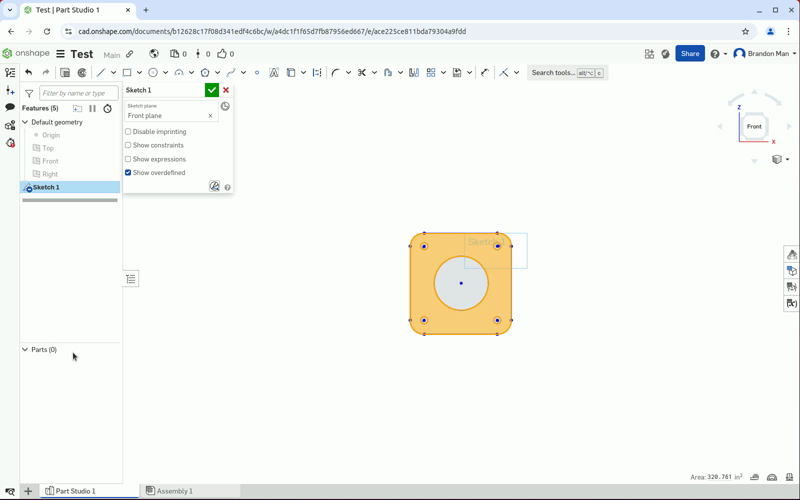
key(shift+e)
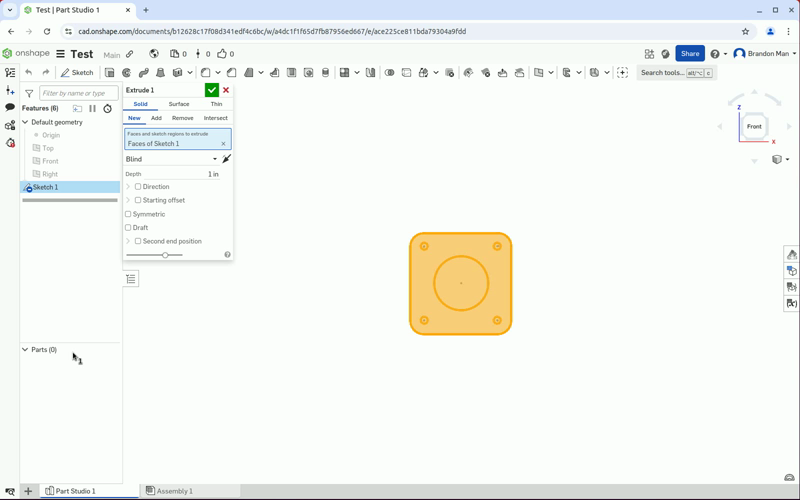
mouse_move(143, 106)
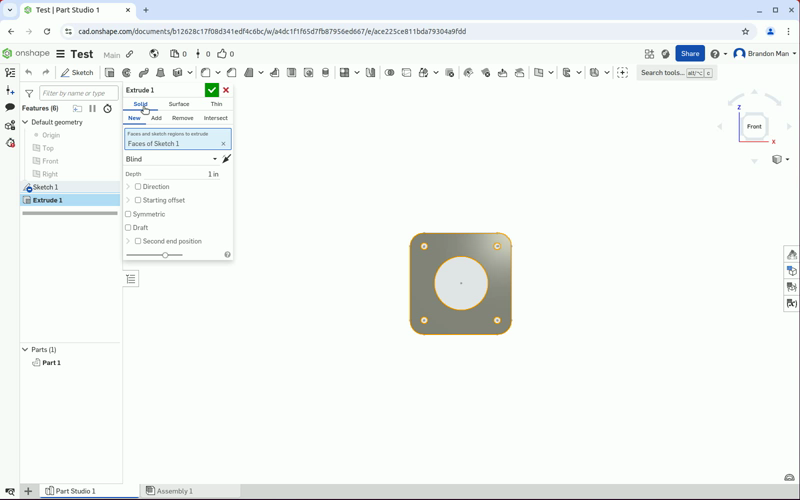
click(143, 106)
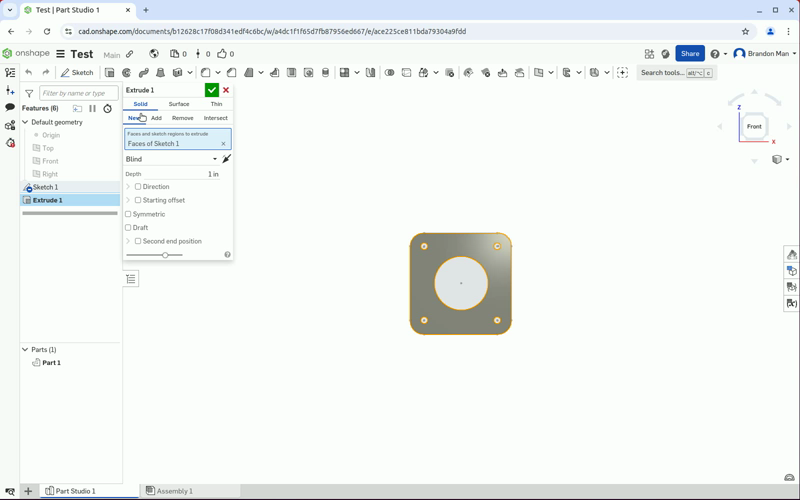
mouse_move(137, 120)
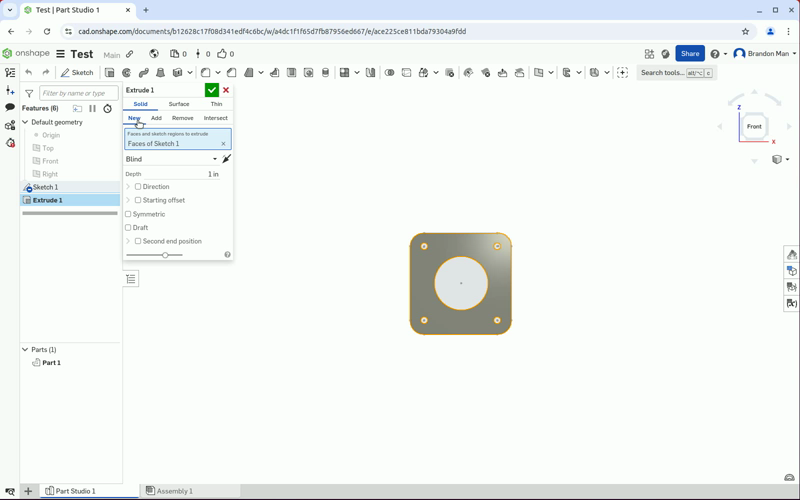
click(137, 120)
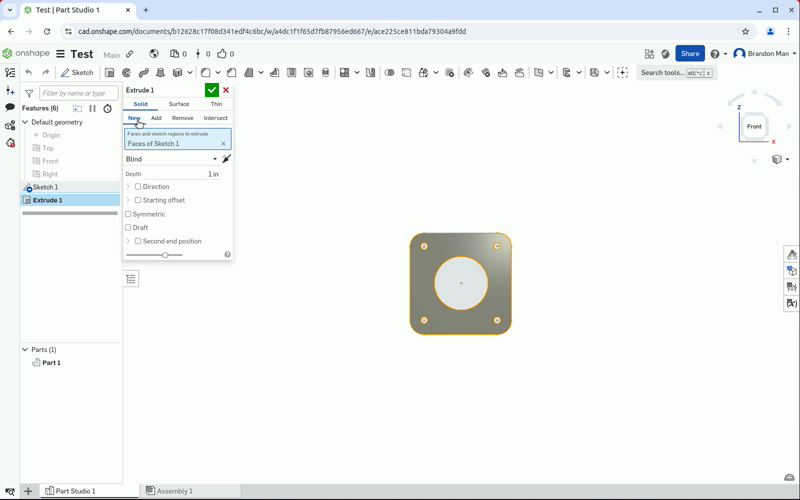
key(tab, 4)
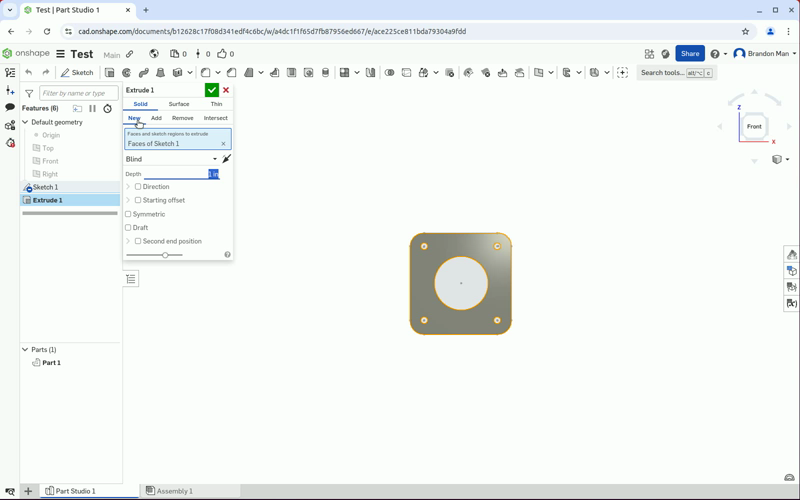
text(-23.108)
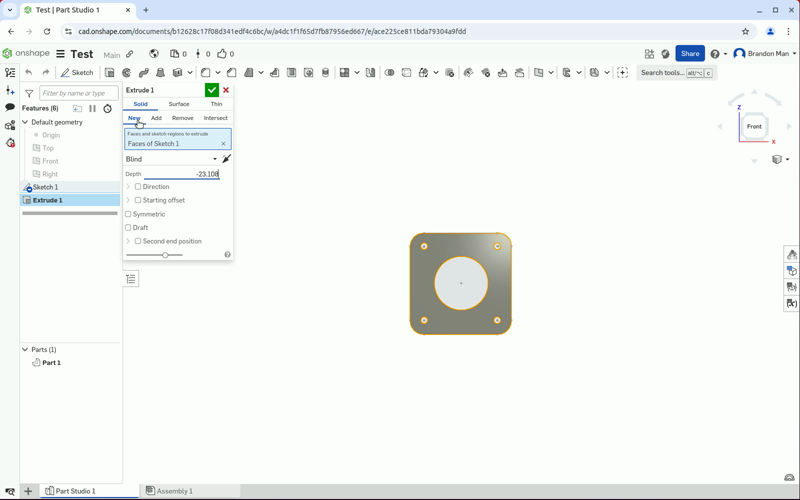
key(enter)
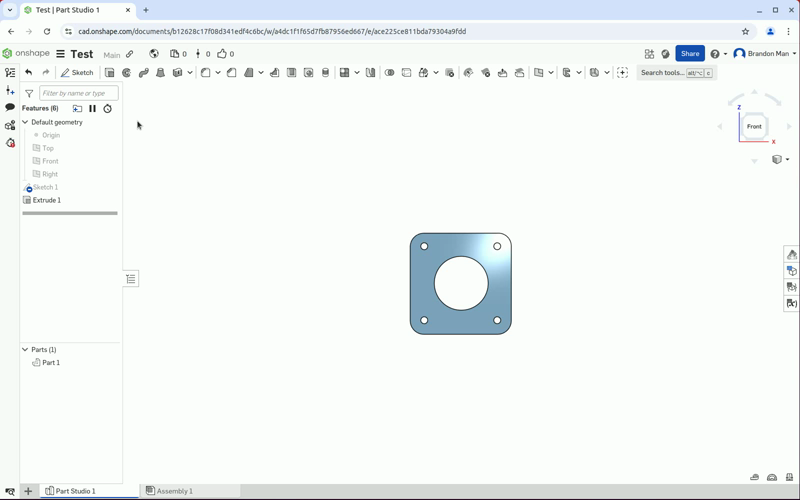
key(shift+h)
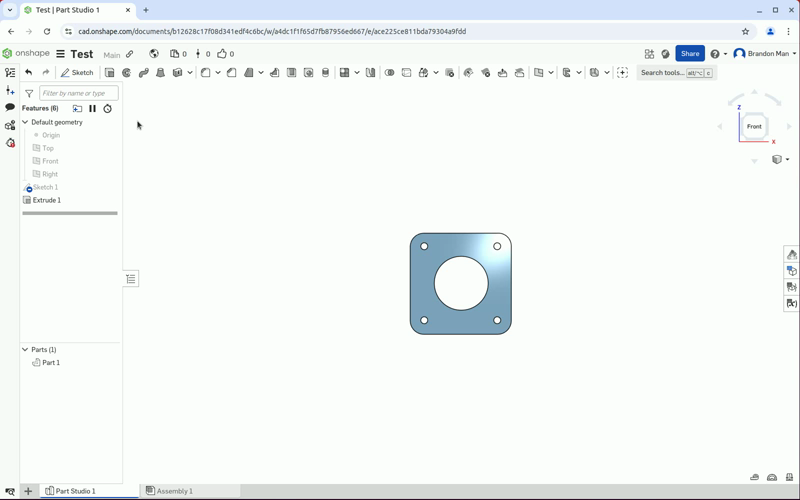
key(shift+h)
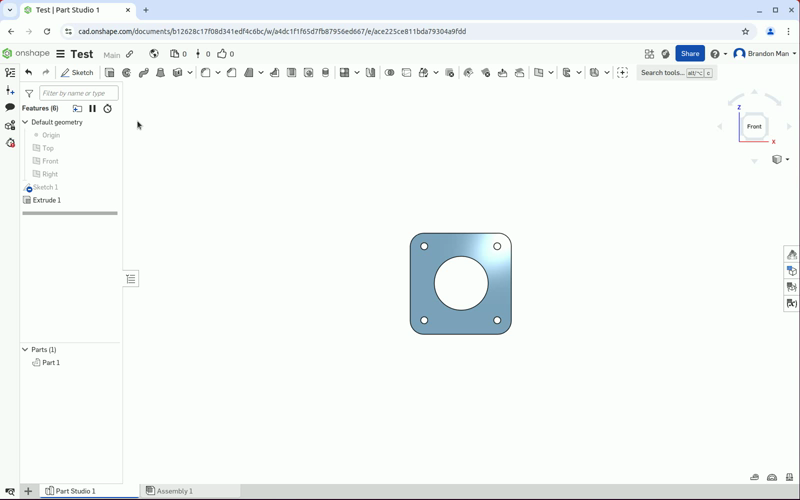
mouse_move(73, 189)
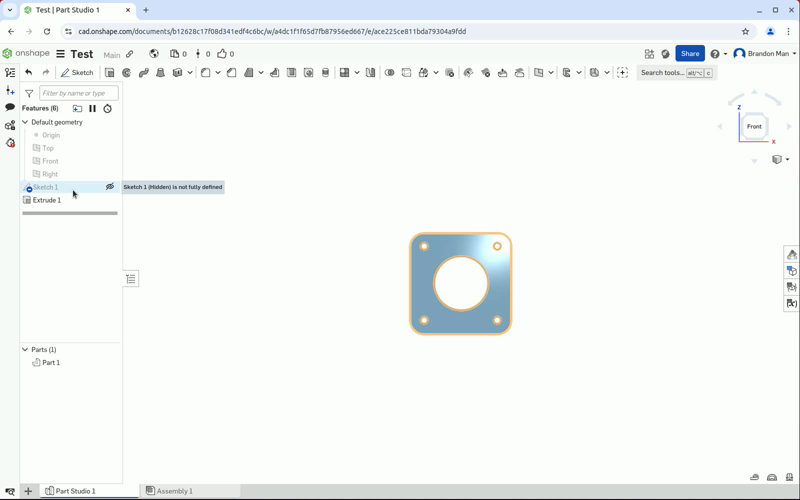
click(73, 189)
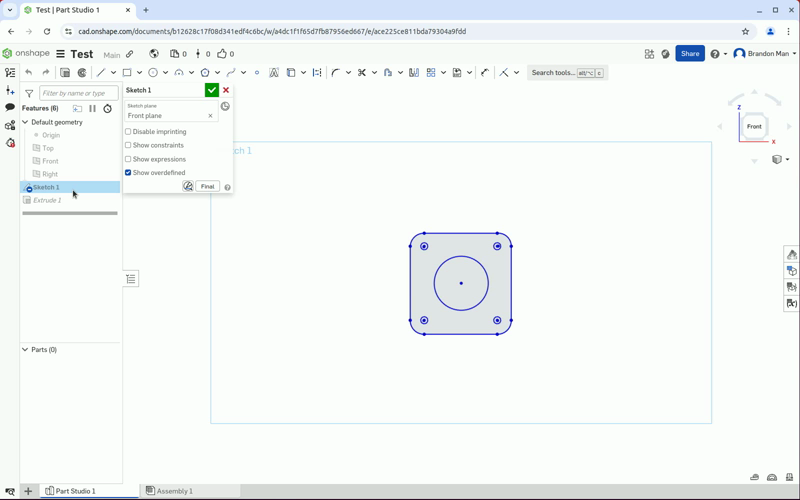
mouse_move(229, 92)
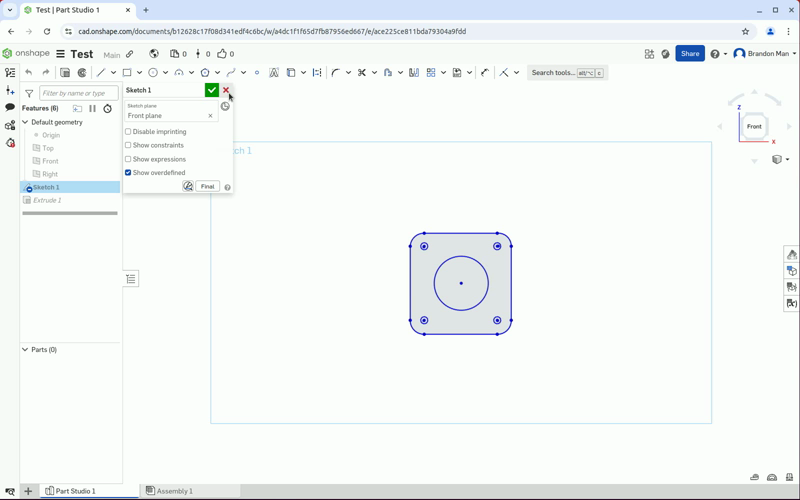
click(229, 92)
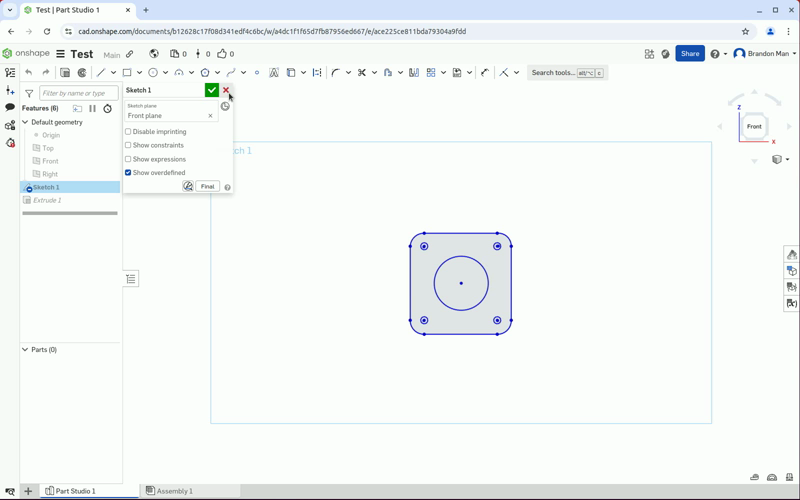
key(shift+s)
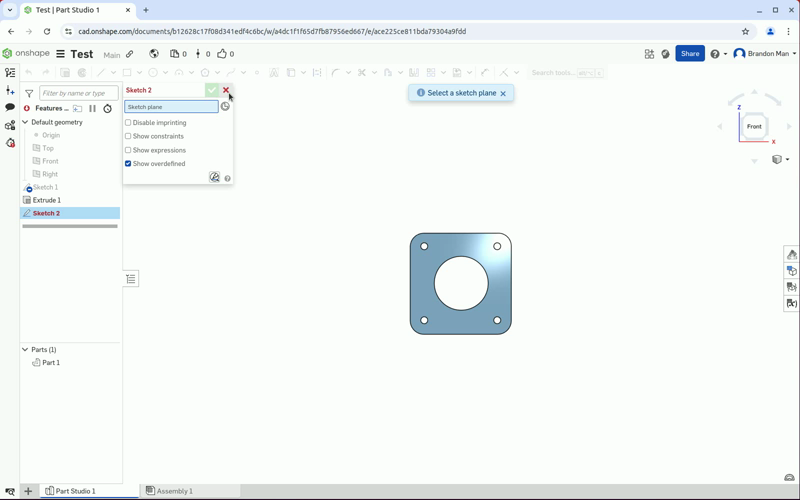
mouse_move(73, 163)
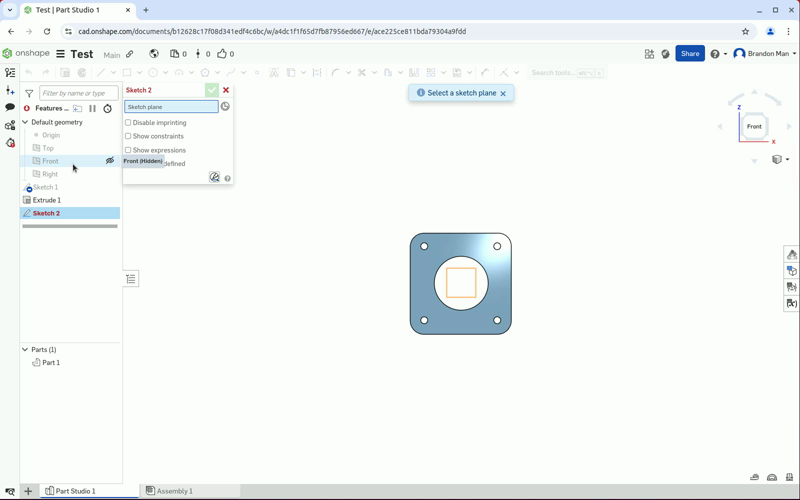
click(73, 163)
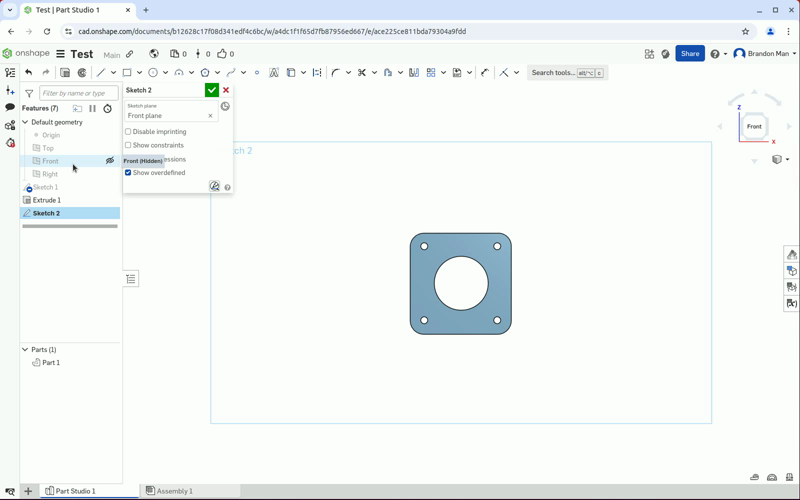
mouse_move(73, 352)
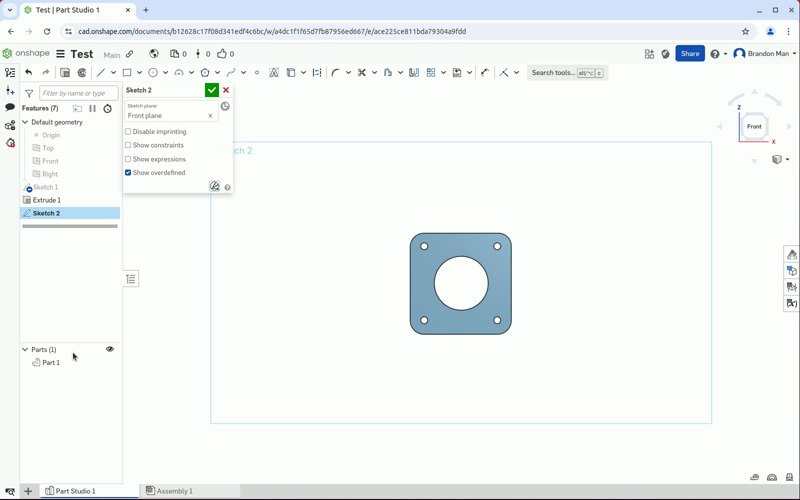
key(y)
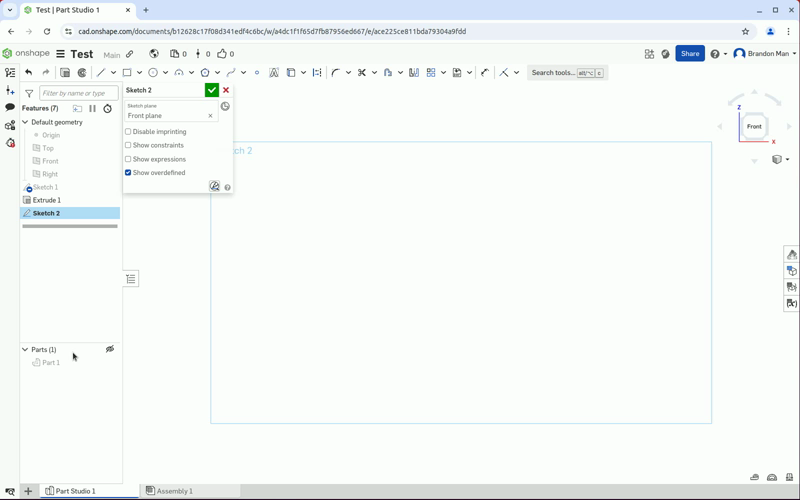
key(c)
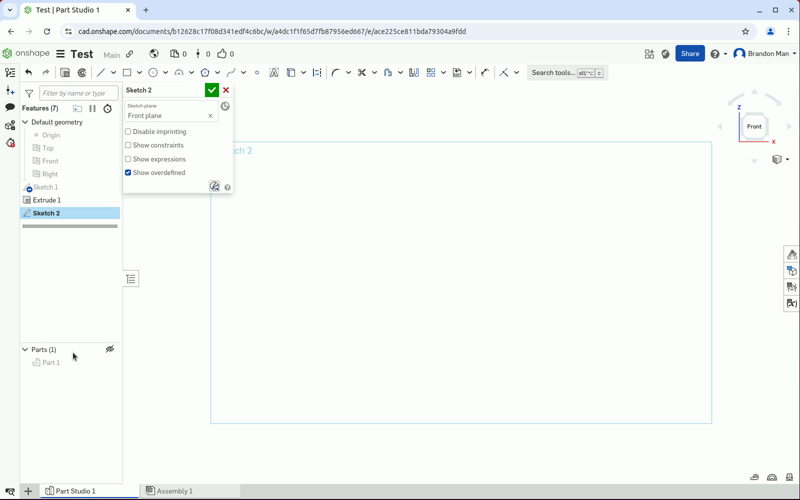
key_down(shift)
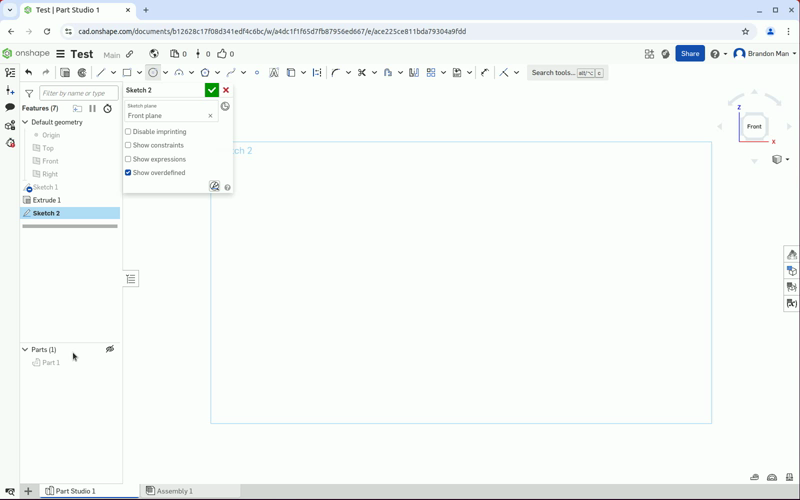
mouse_move(461, 282)
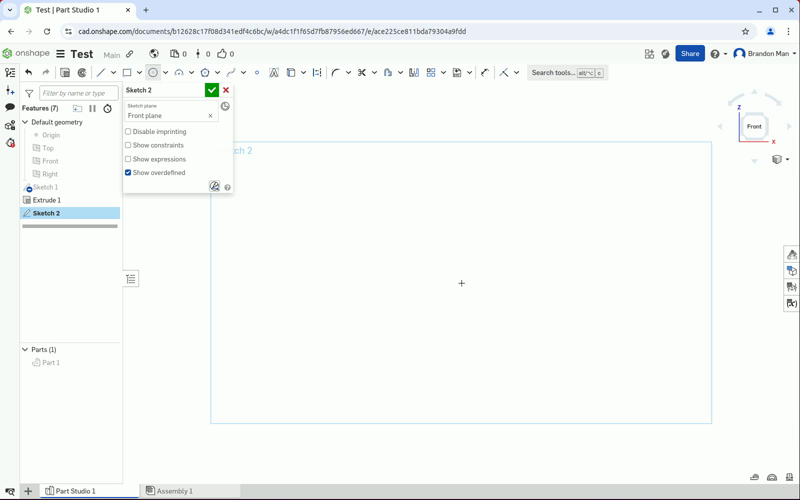
click(461, 282)
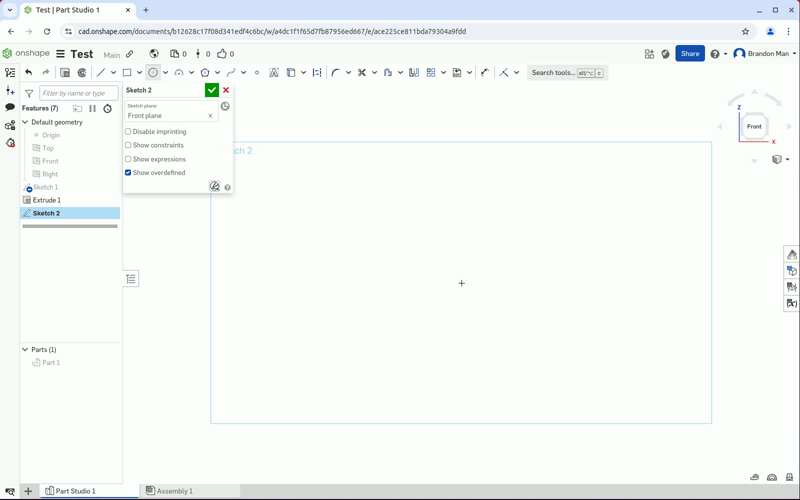
key_up(shift)
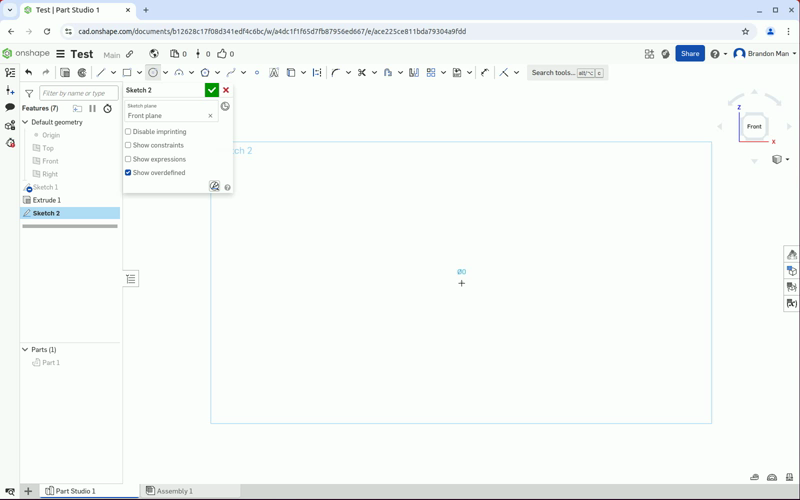
mouse_move(488, 282)
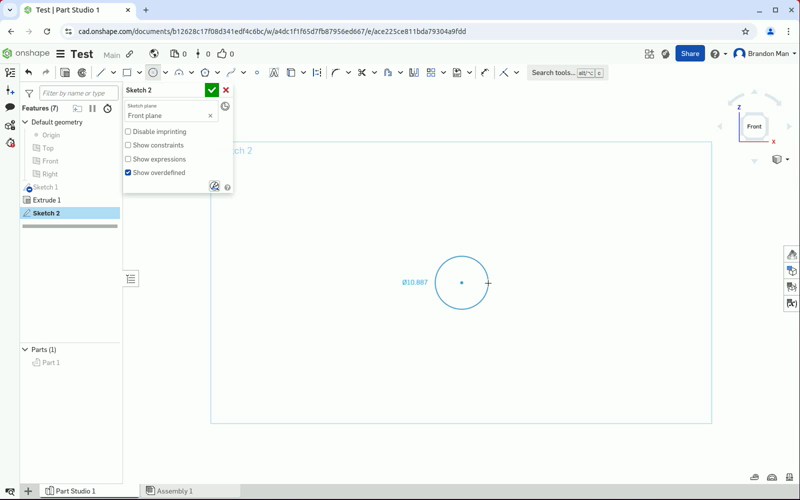
click(488, 282)
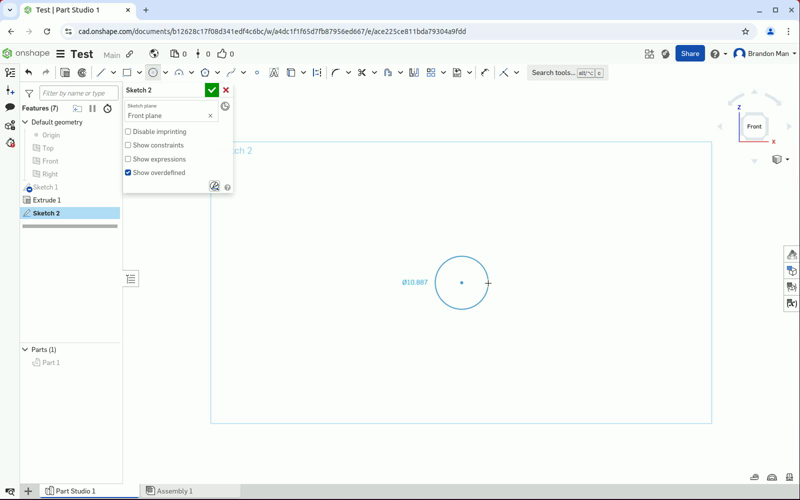
key(esc)
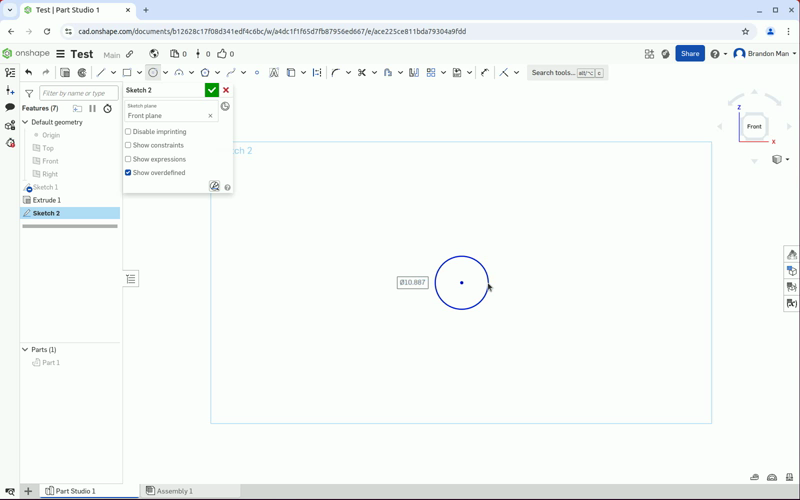
key(c)
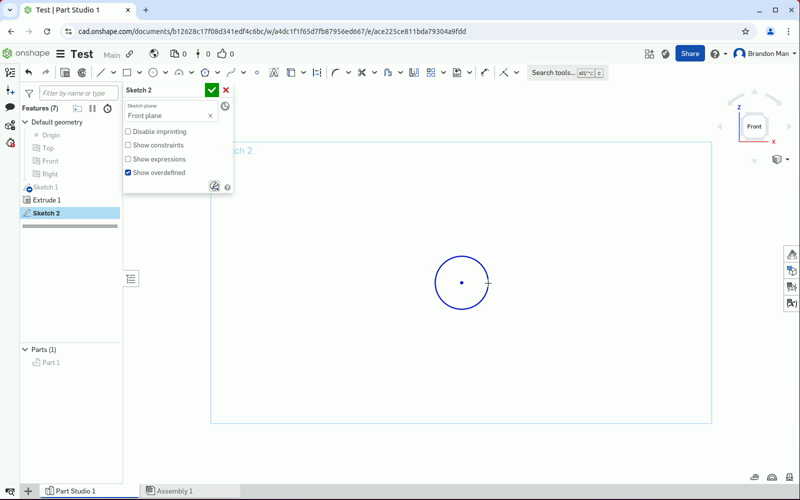
key_down(shift)
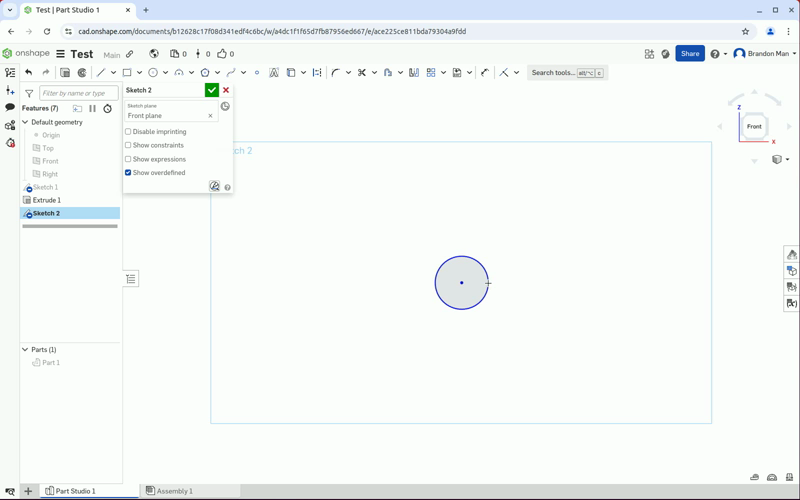
mouse_move(461, 282)
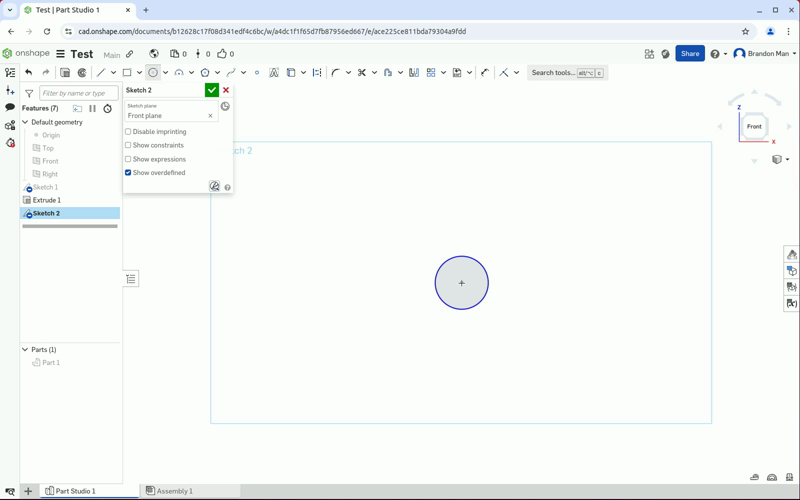
click(461, 282)
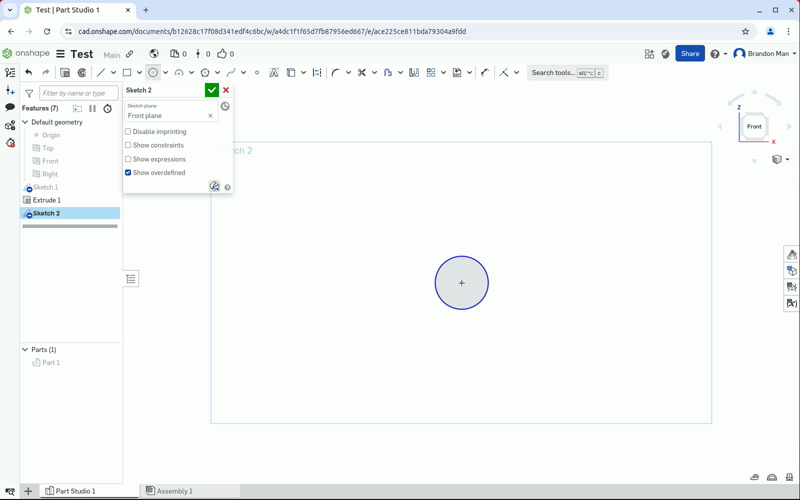
key_up(shift)
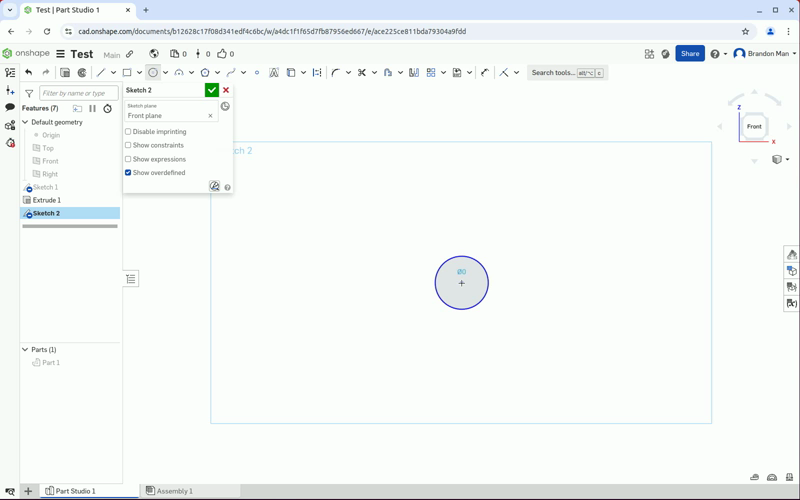
mouse_move(468, 282)
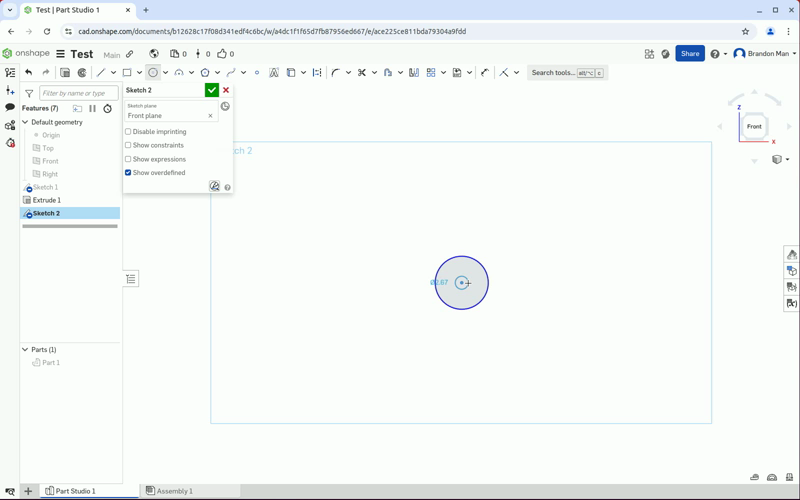
click(468, 282)
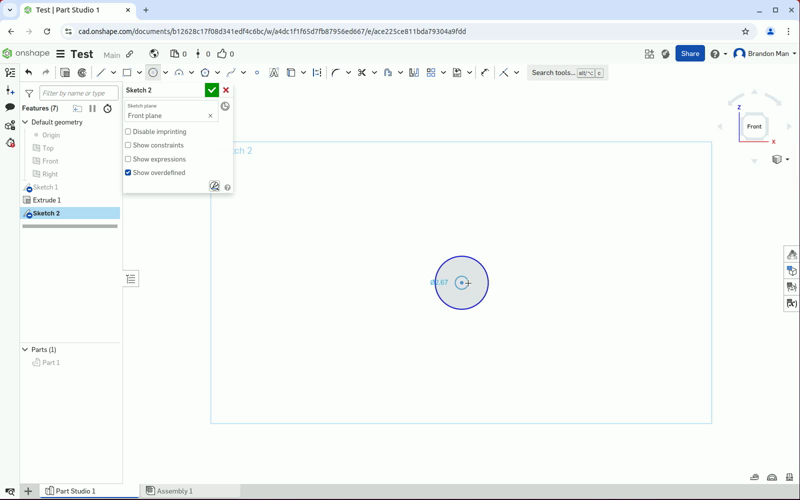
key(esc)
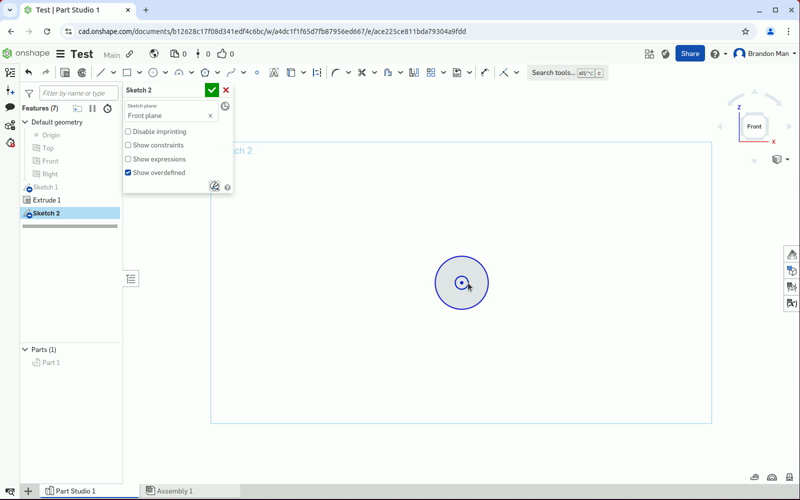
mouse_move(477, 285)
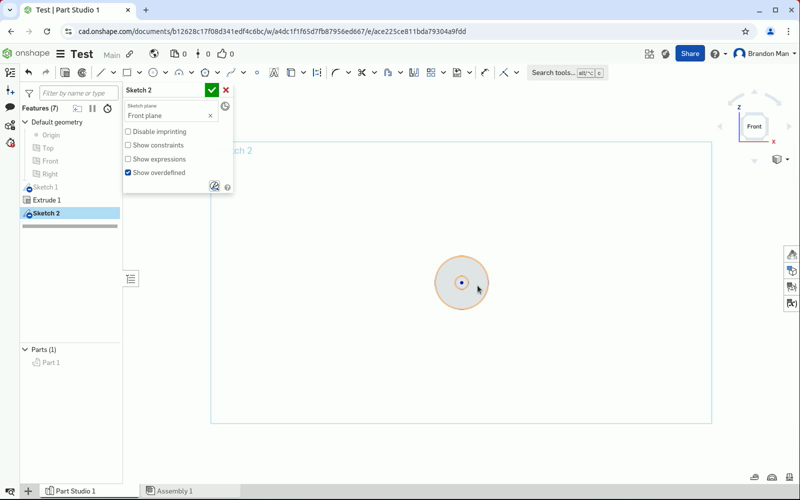
click(477, 285)
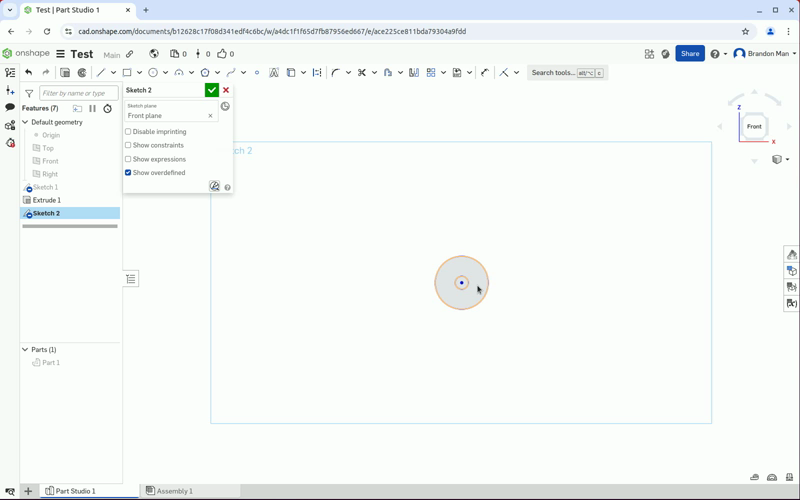
mouse_move(73, 352)
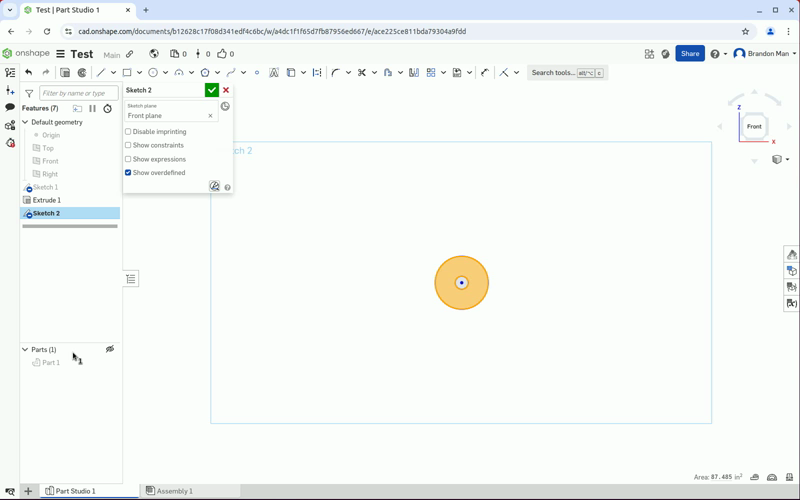
key(shift+y)
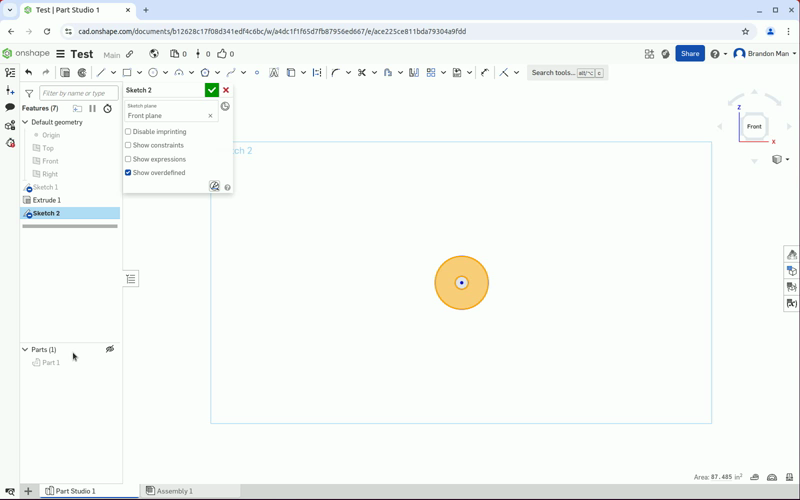
key(shift+e)
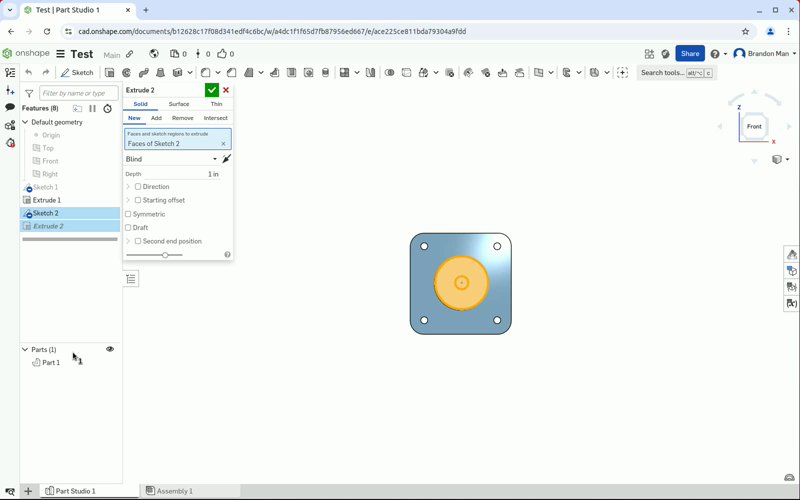
mouse_move(143, 106)
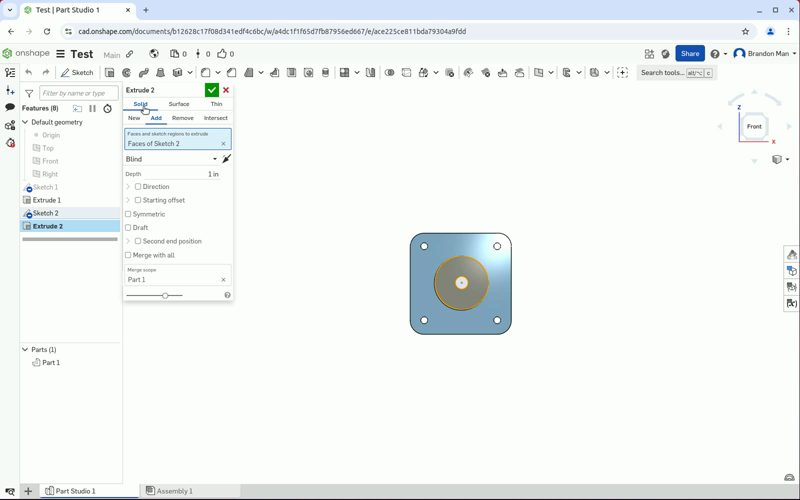
click(143, 106)
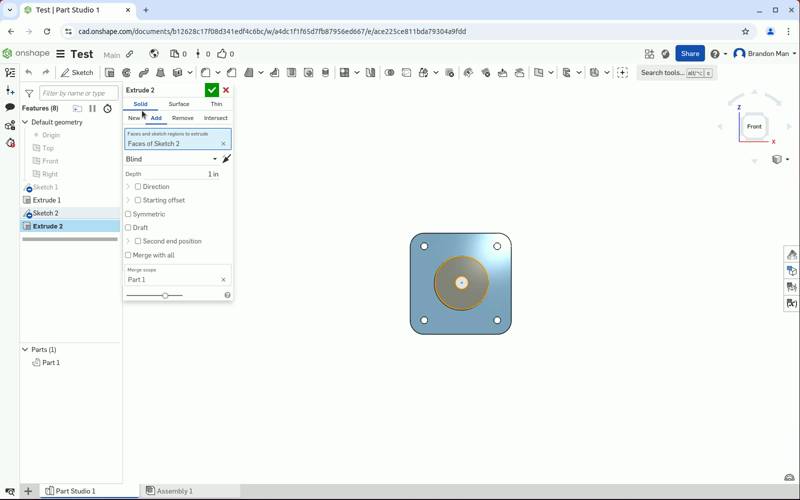
mouse_move(137, 120)
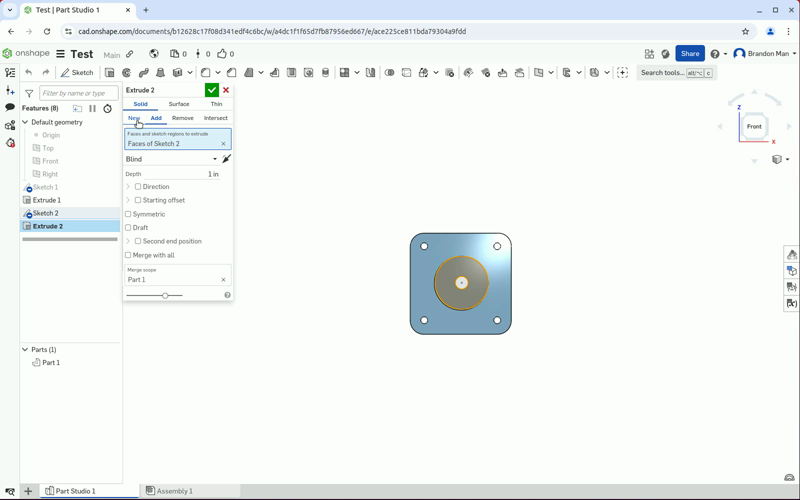
click(137, 120)
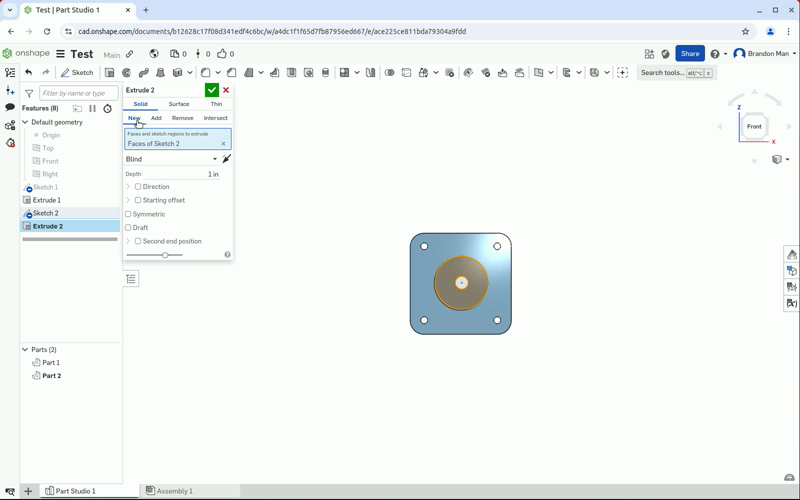
key(tab, 4)
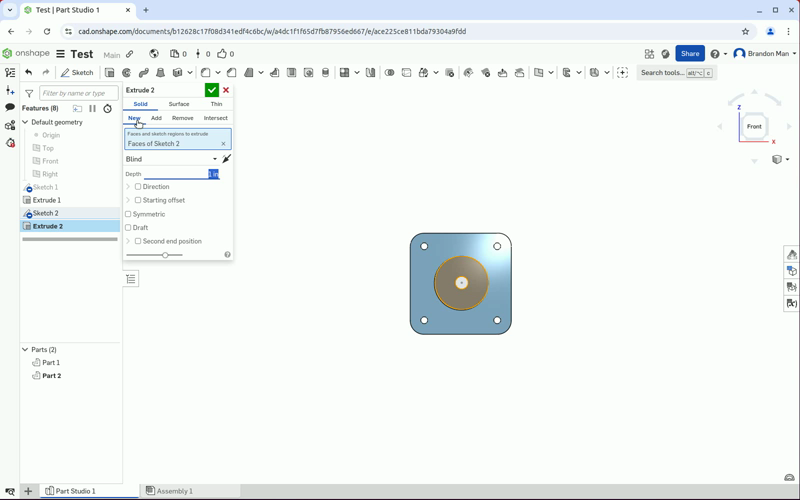
text(-23.108)
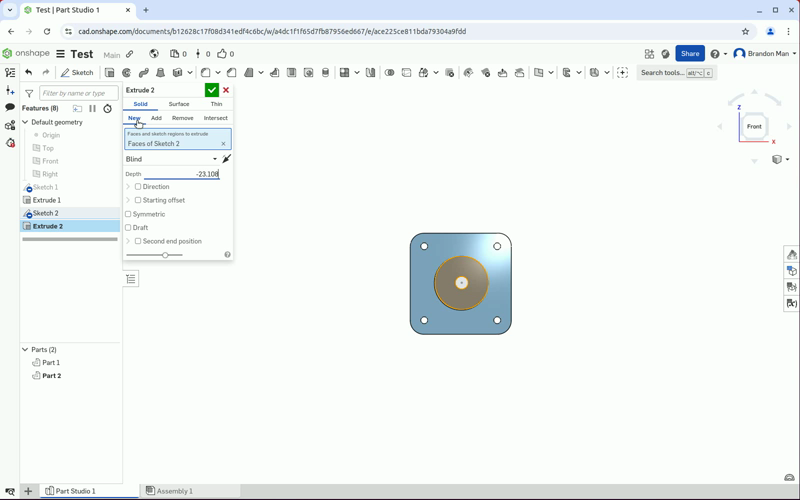
key(enter)
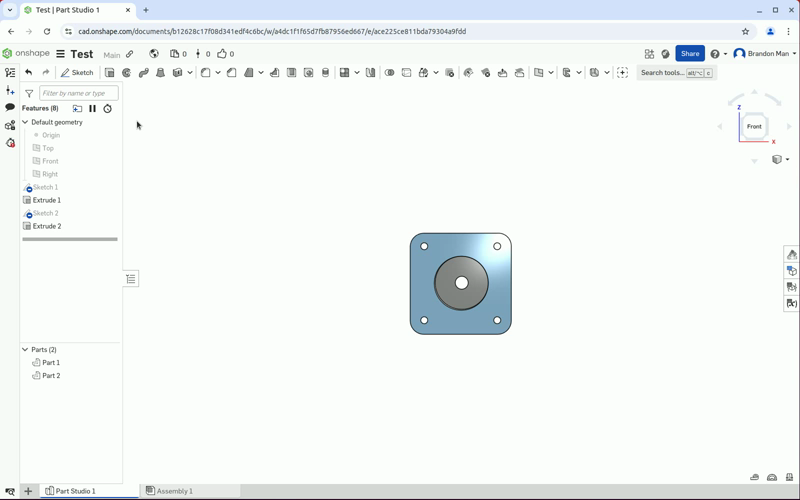
key(shift+h)
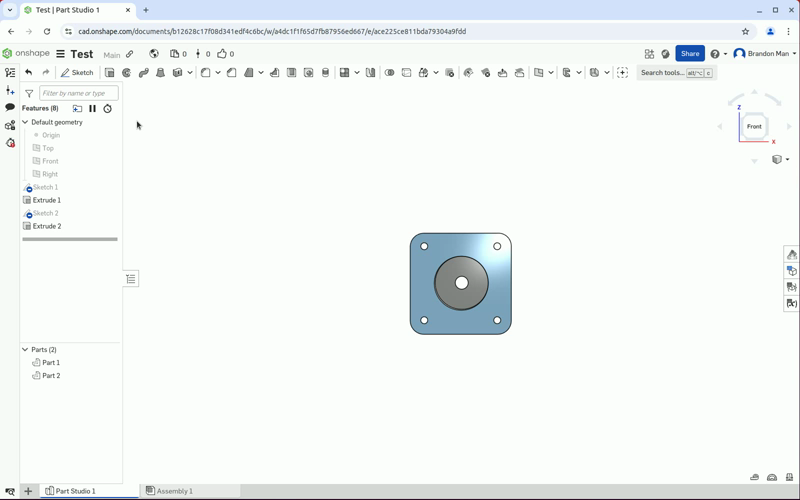
key(shift+h)
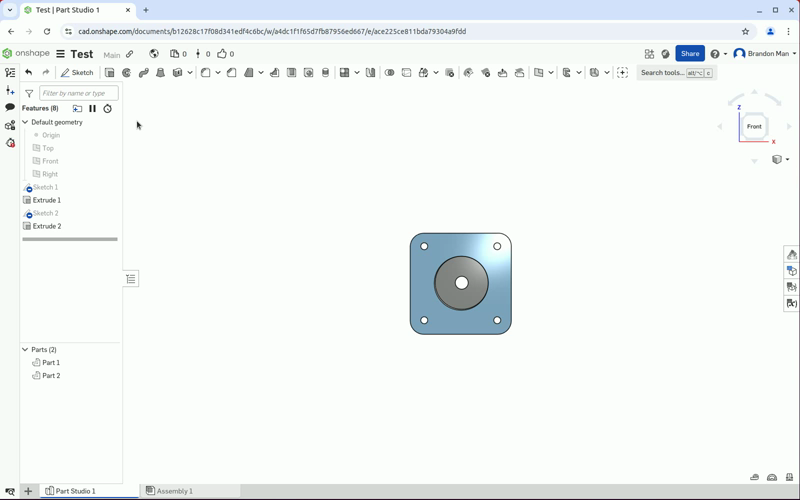
mouse_move(73, 189)
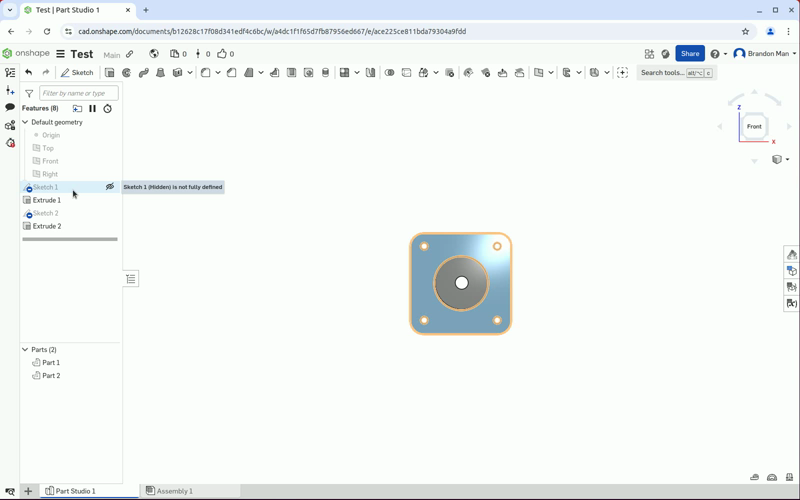
click(73, 189)
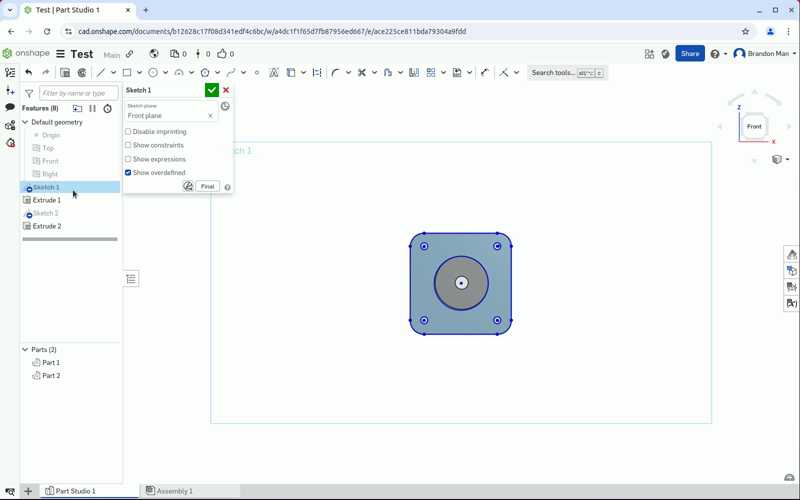
mouse_move(229, 92)
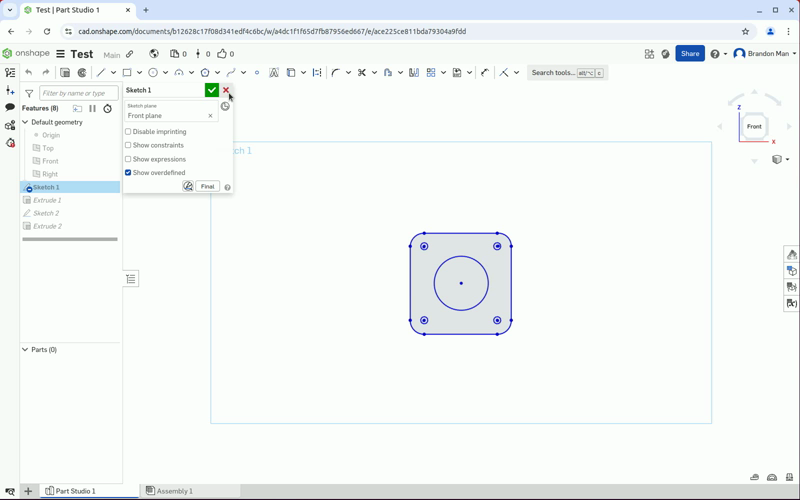
click(229, 92)
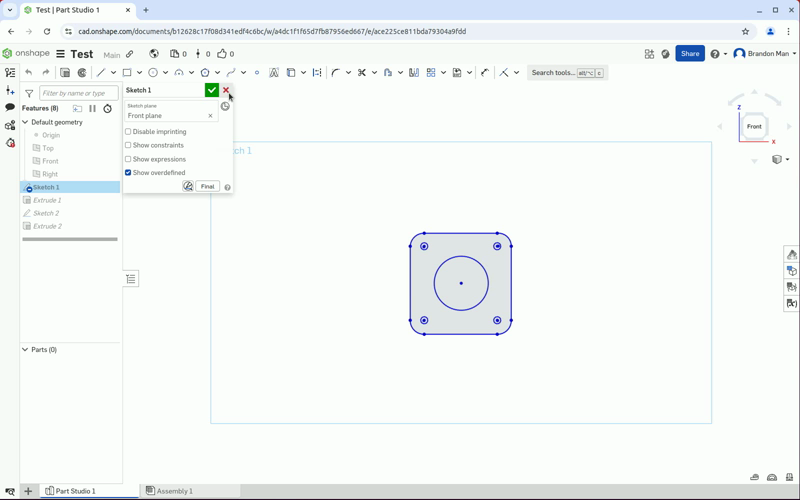
key(shift+s)
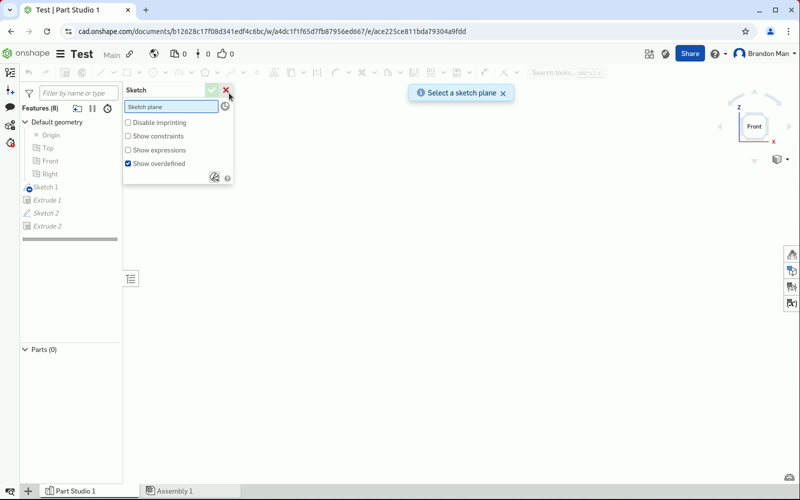
mouse_move(73, 163)
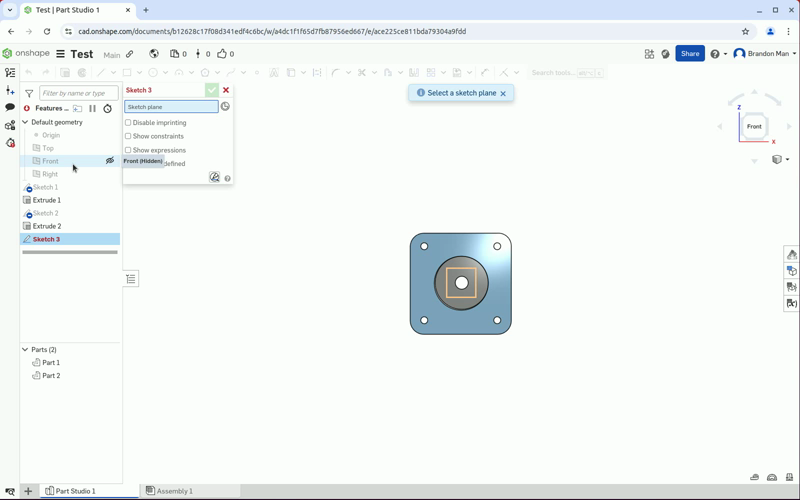
click(73, 163)
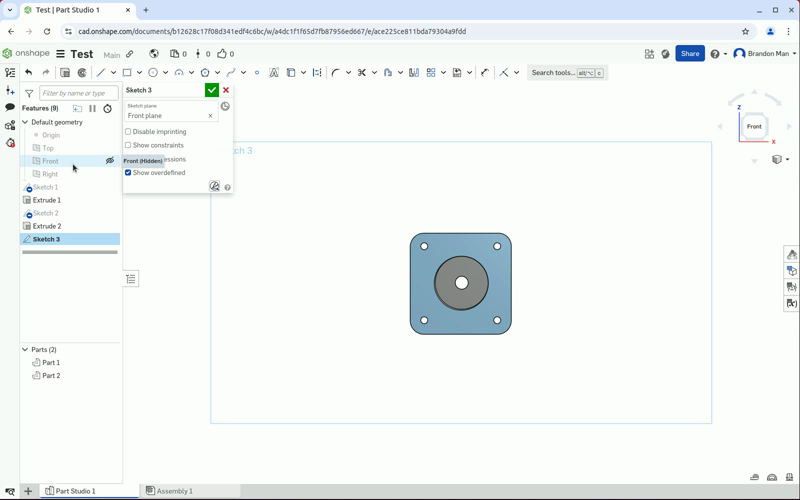
mouse_move(73, 352)
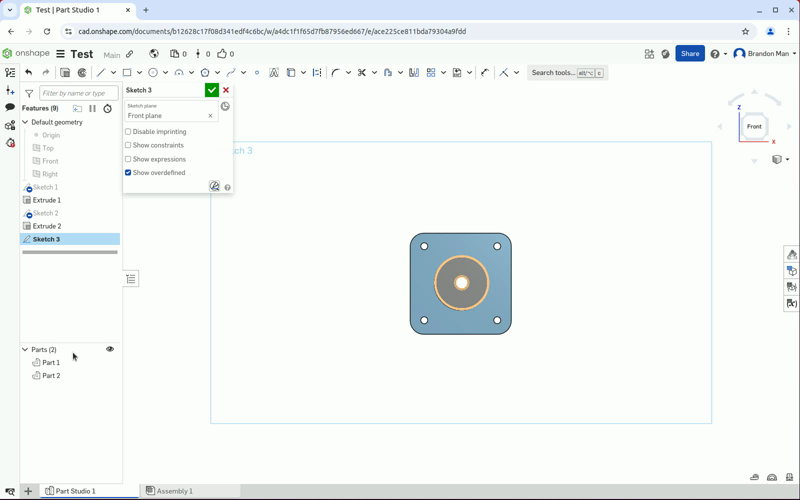
key(y)
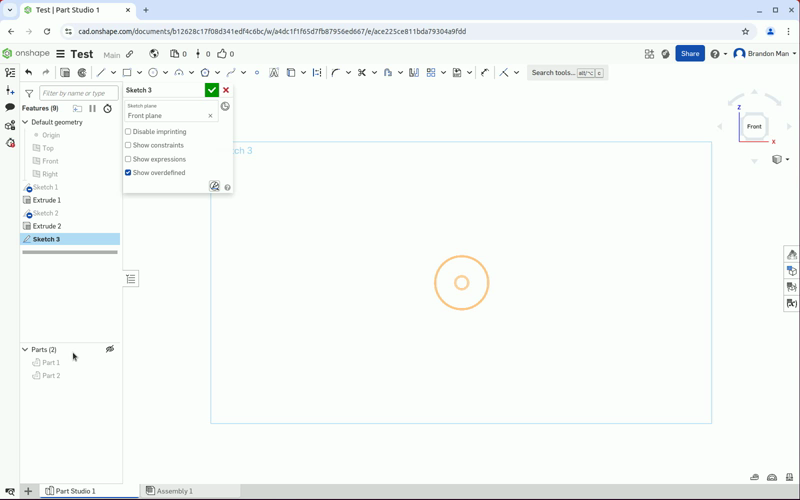
key(c)
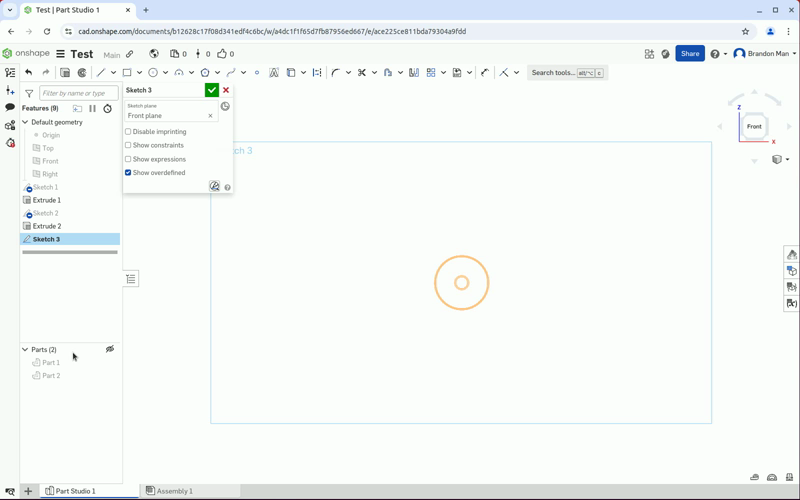
key_down(shift)
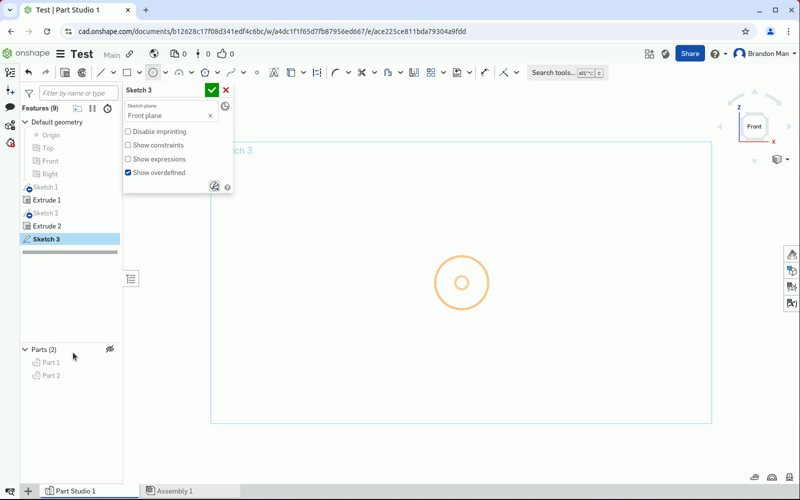
mouse_move(461, 282)
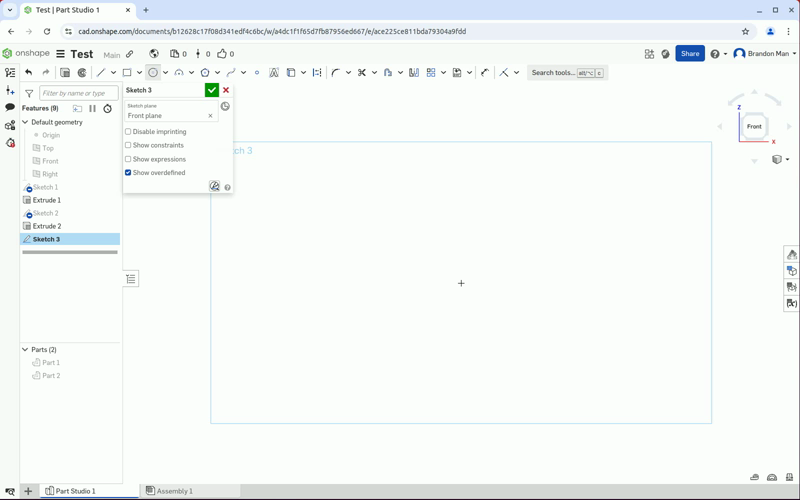
click(461, 282)
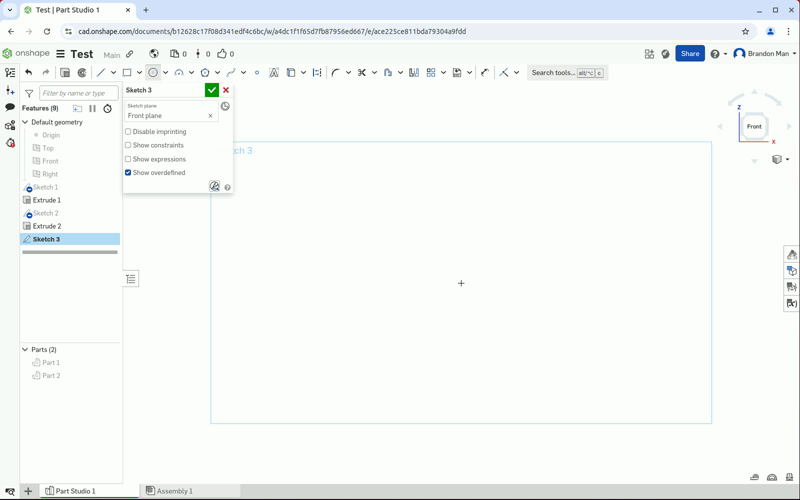
key_up(shift)
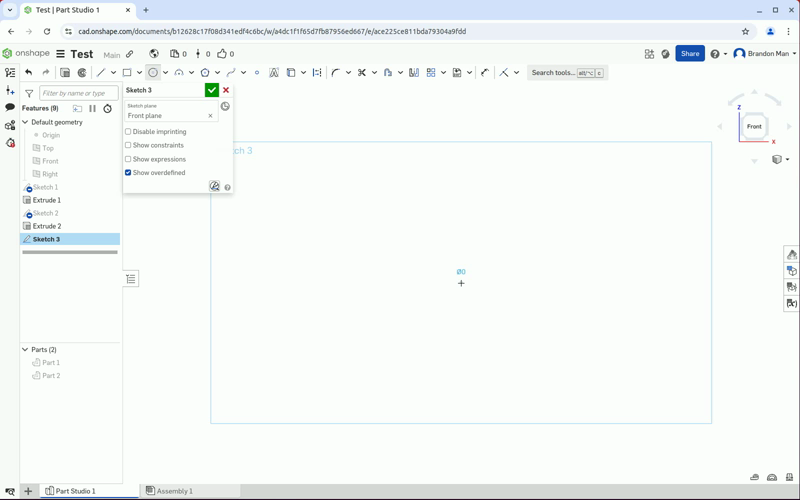
mouse_move(467, 282)
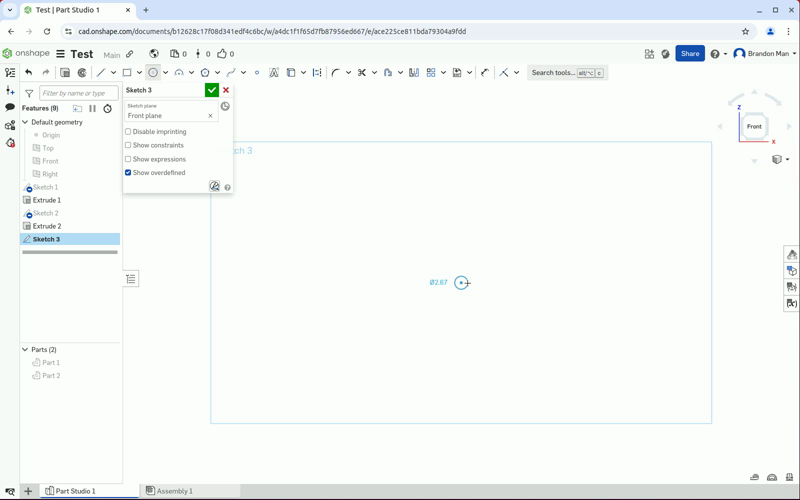
click(467, 282)
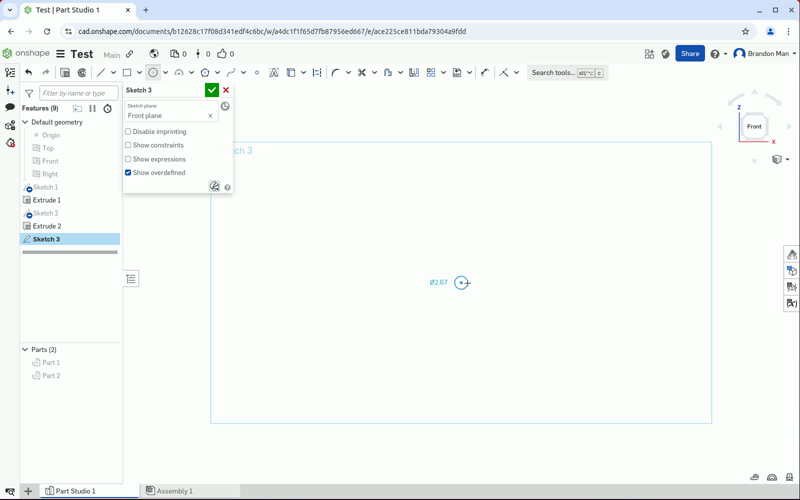
key(esc)
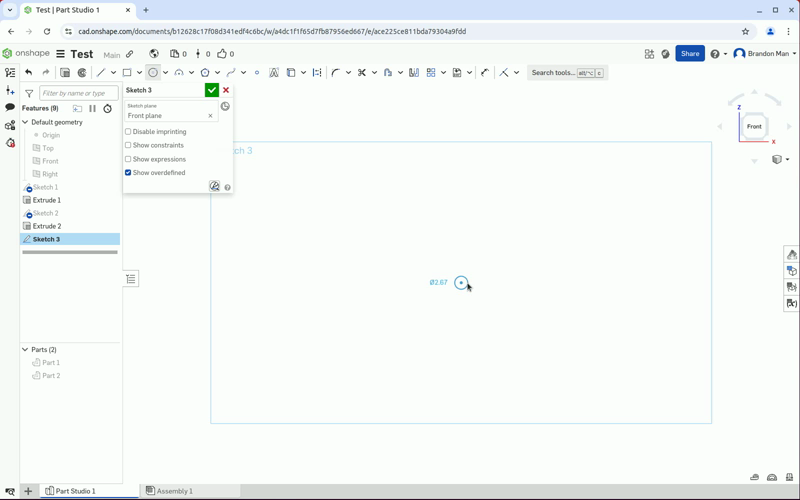
mouse_move(457, 286)
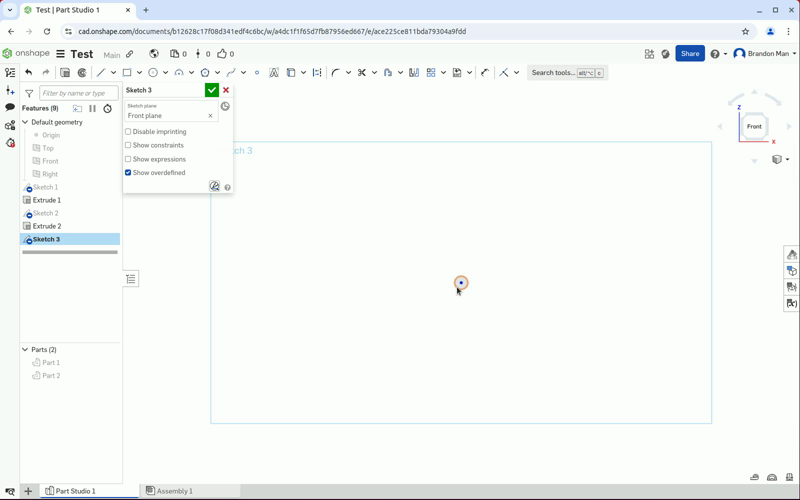
scroll(6)
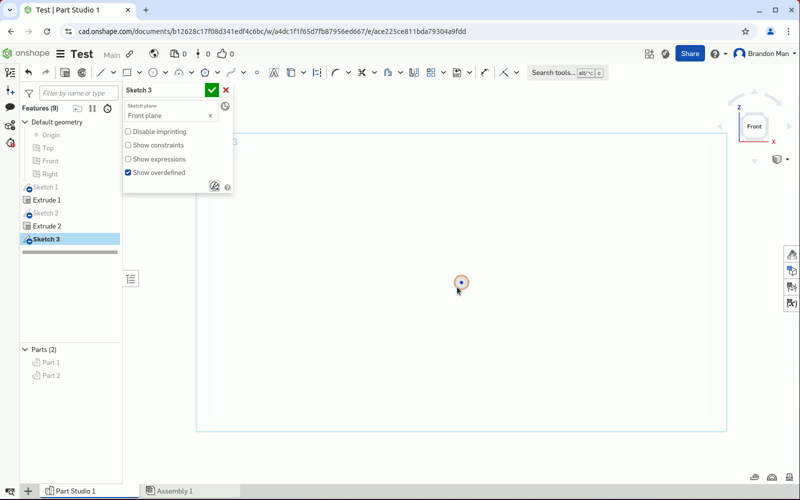
scroll(6)
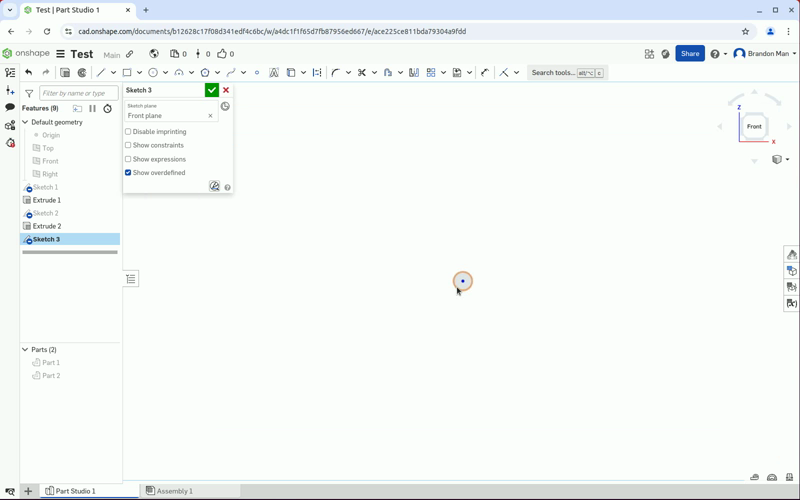
scroll(6)
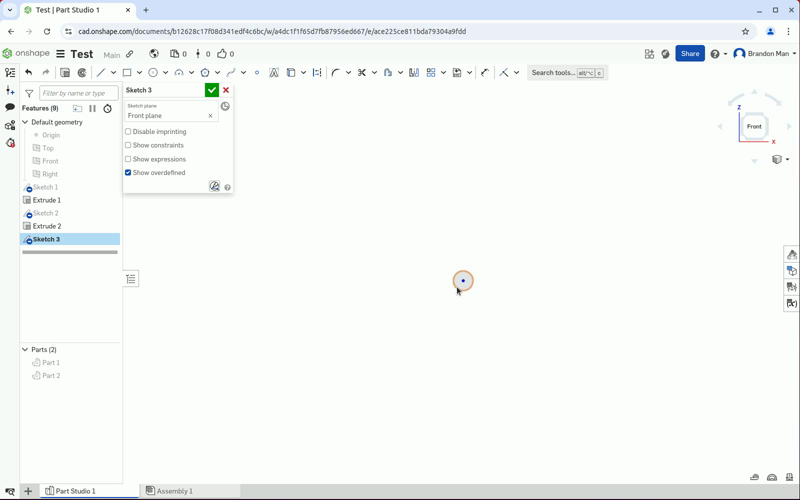
scroll(6)
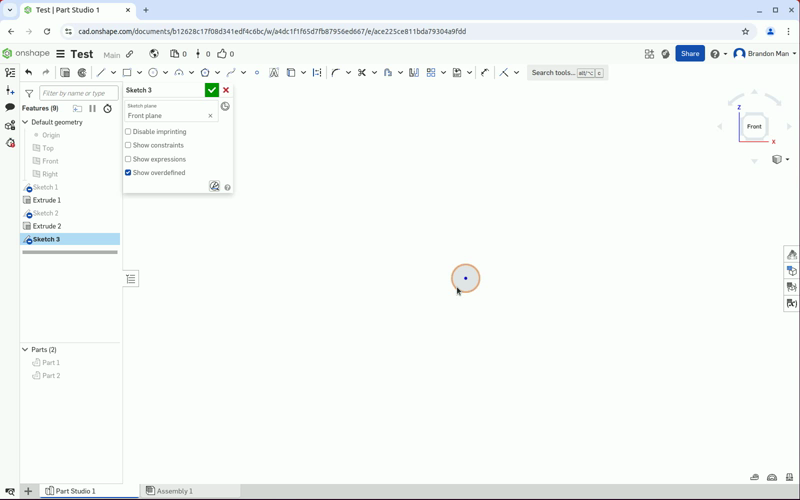
scroll(6)
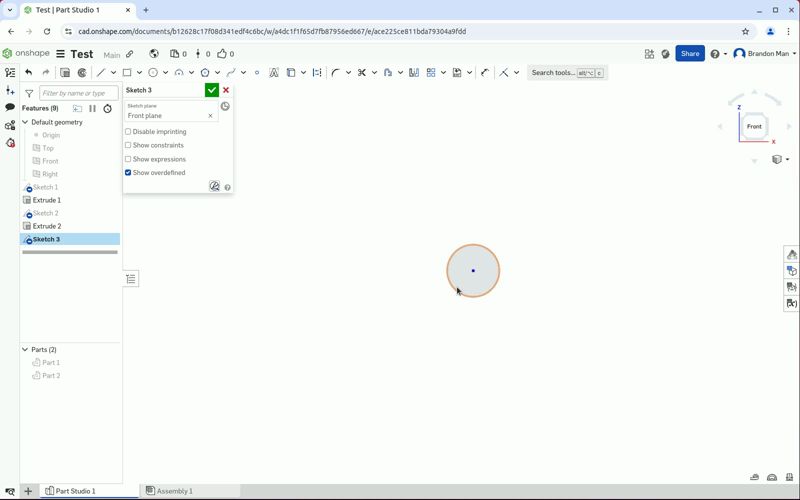
scroll(6)
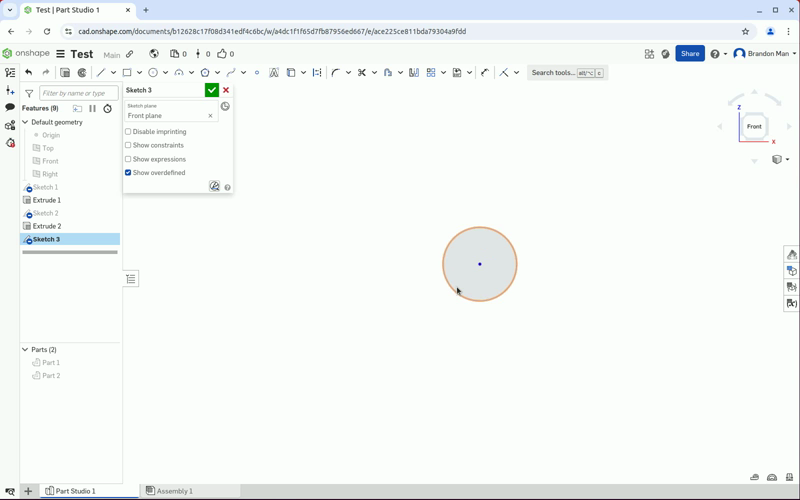
scroll(6)
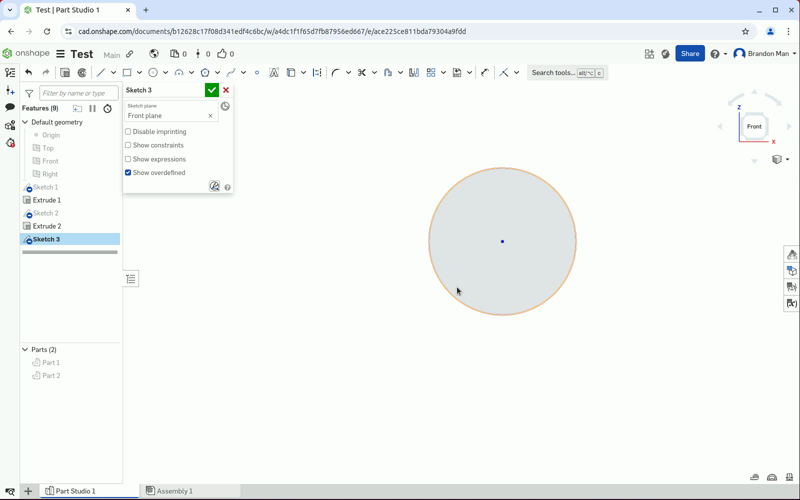
click(457, 286)
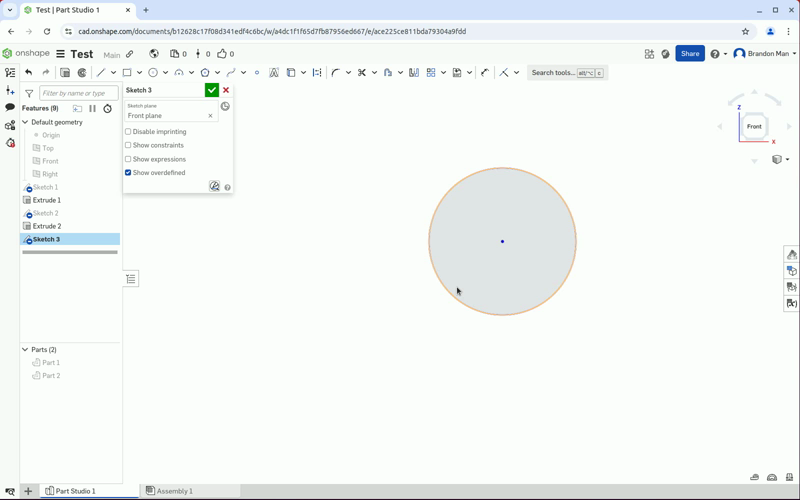
scroll(-6)
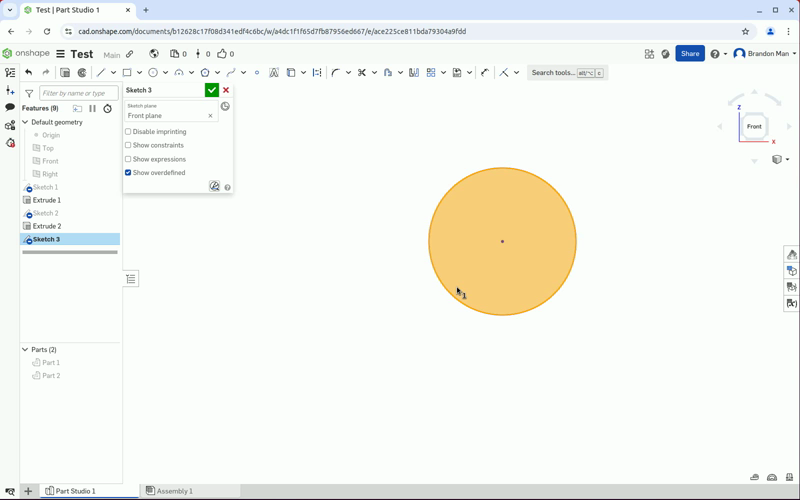
scroll(-6)
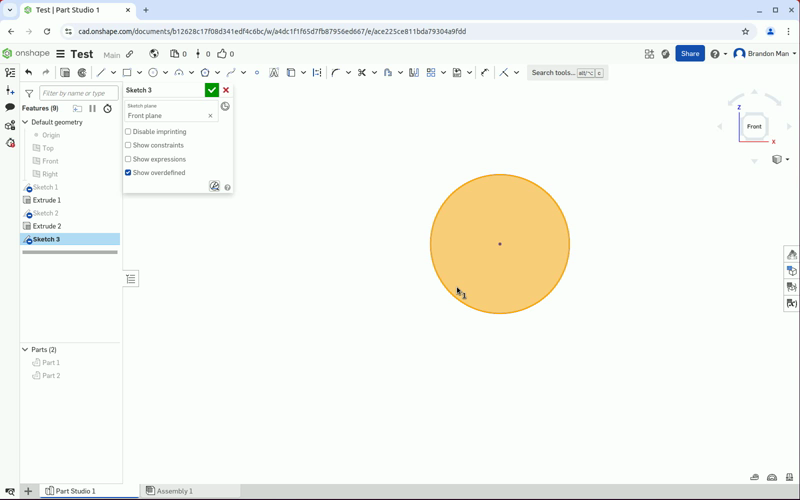
scroll(-6)
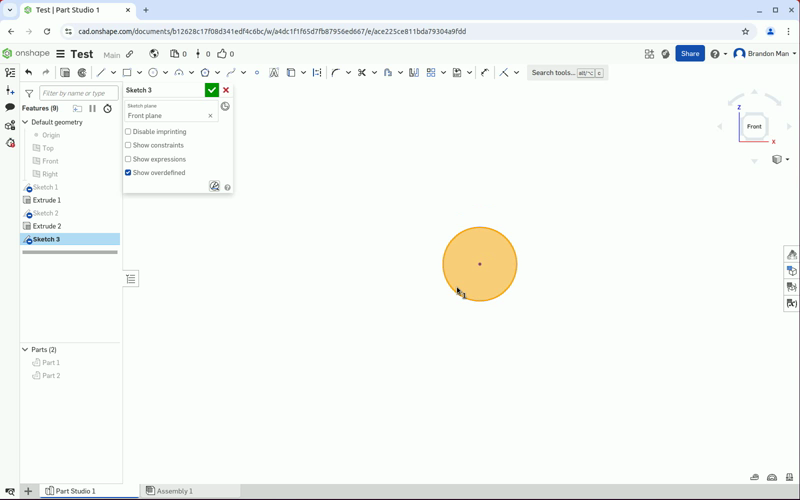
scroll(-6)
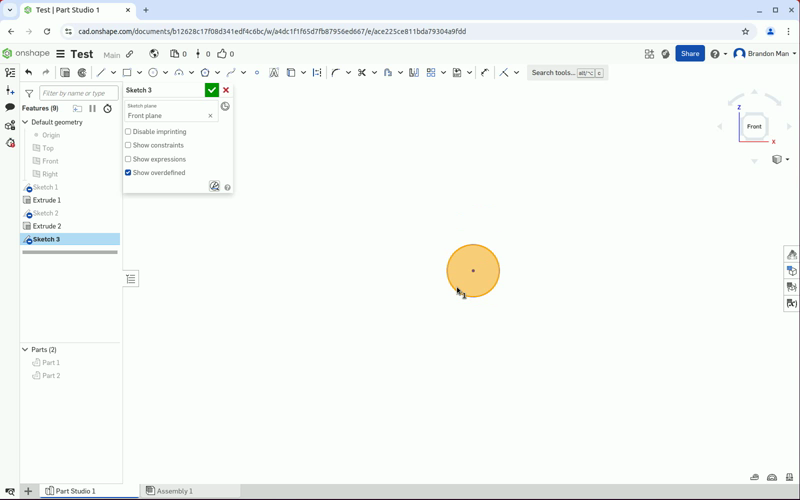
scroll(-6)
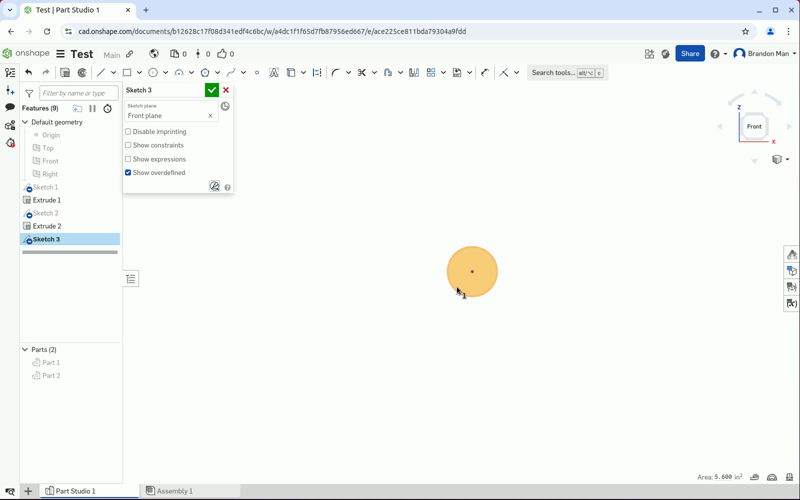
scroll(-6)
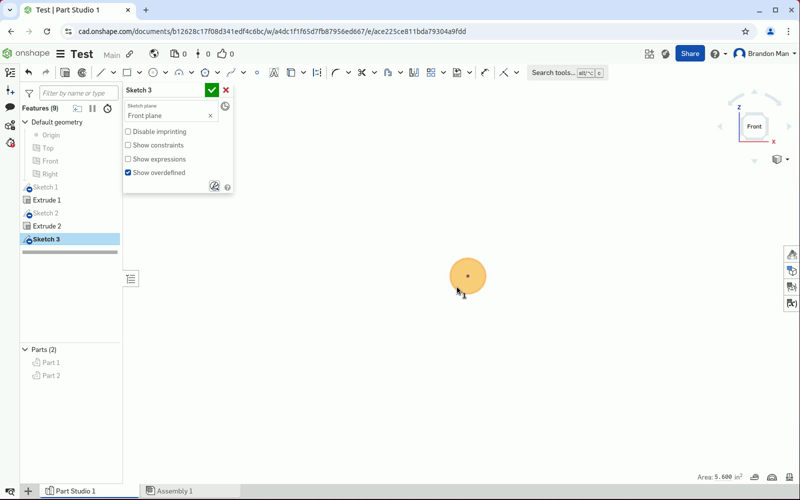
scroll(-6)
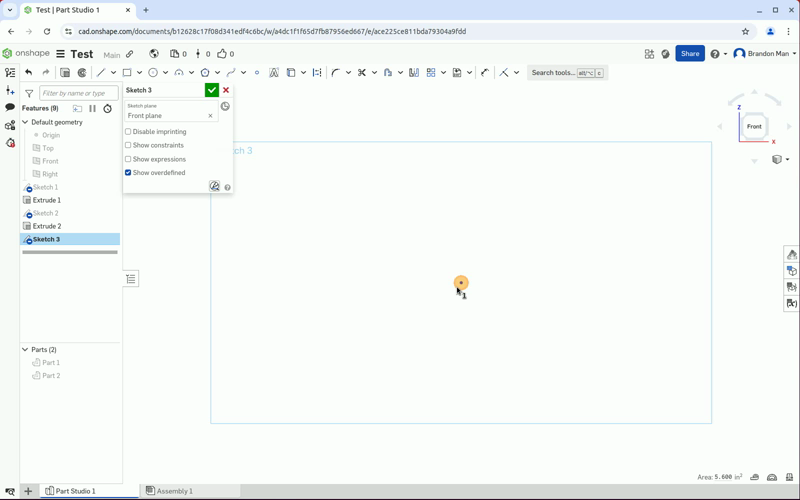
mouse_move(73, 352)
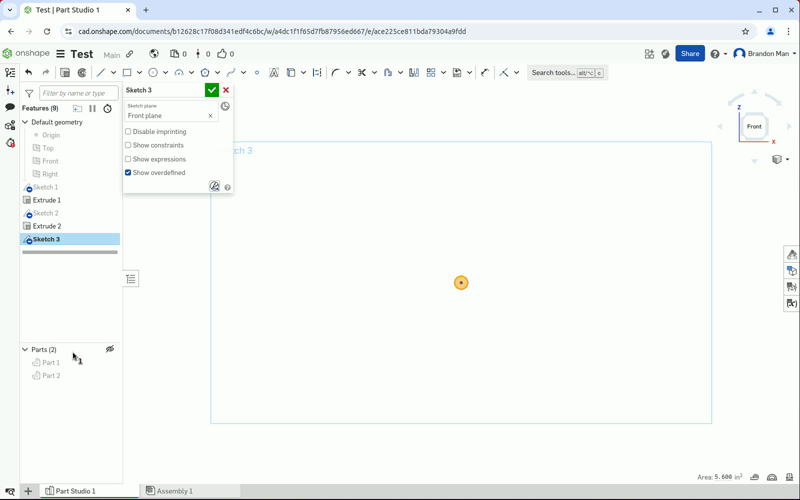
key(shift+y)
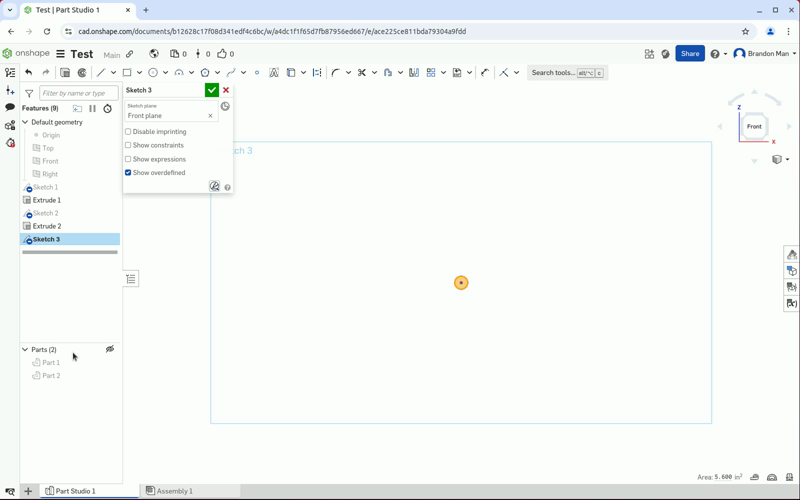
key(shift+e)
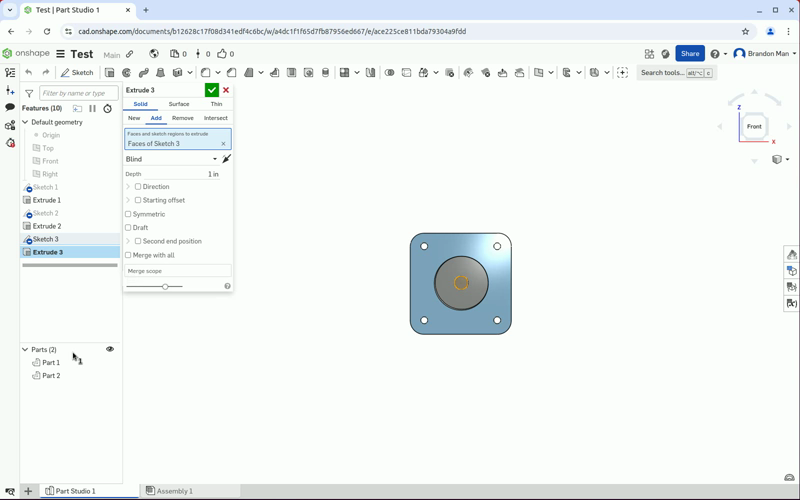
mouse_move(143, 106)
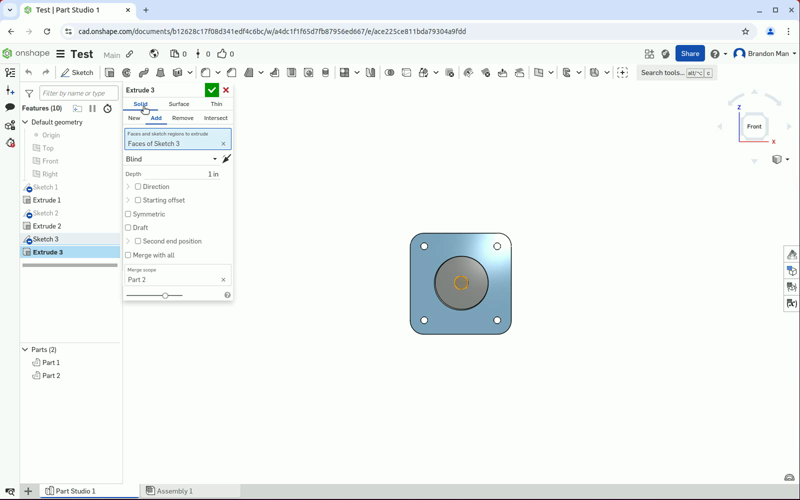
click(143, 106)
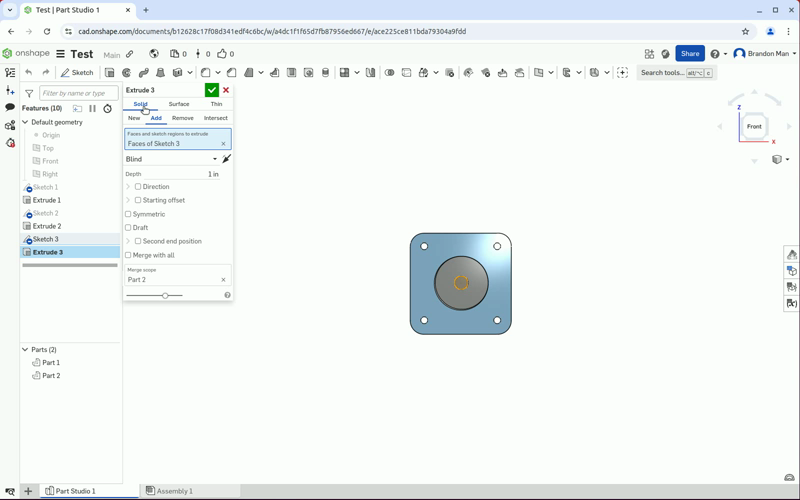
mouse_move(137, 120)
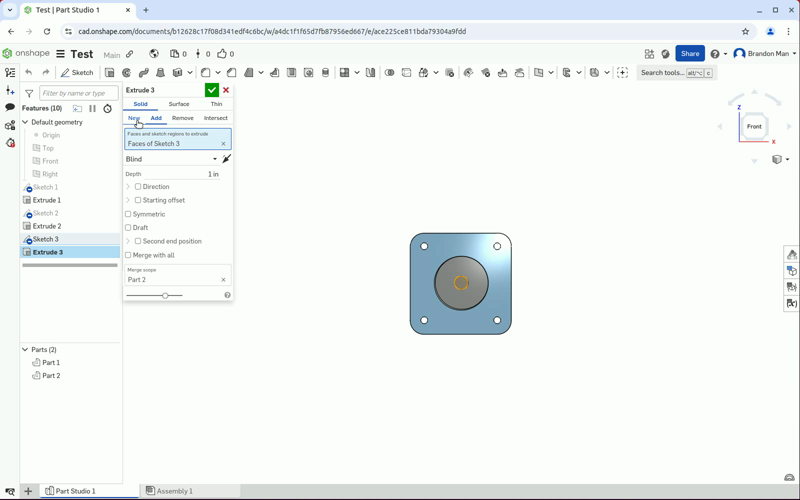
click(137, 120)
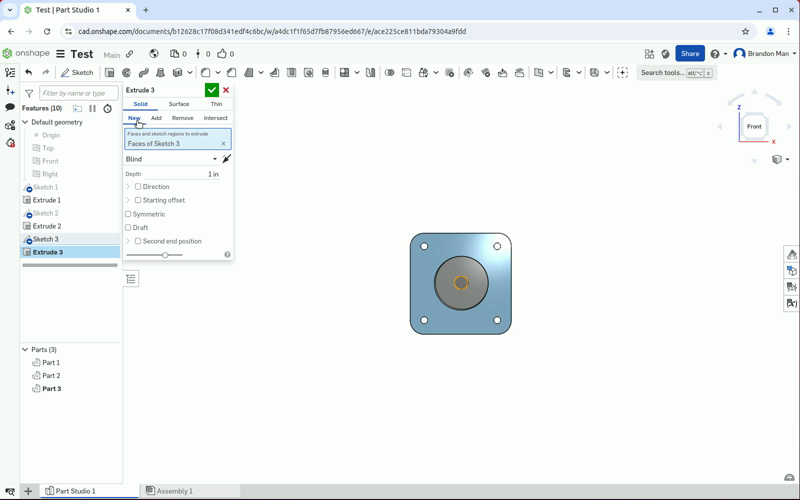
key(tab, 4)
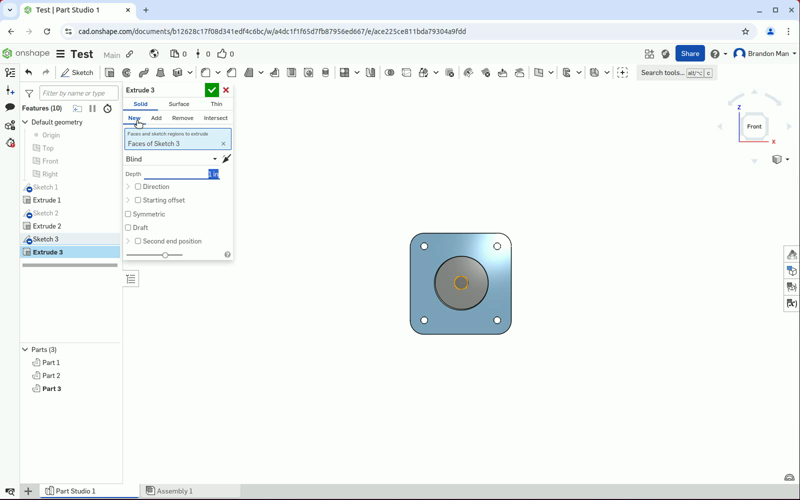
text(-23.108)
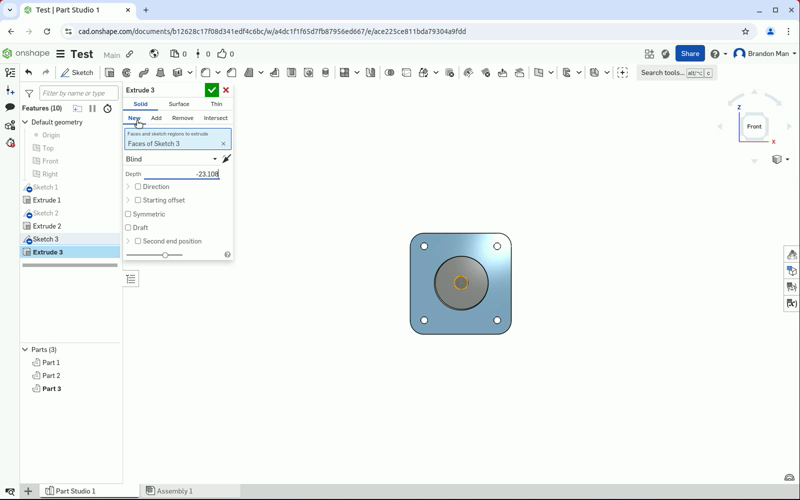
key(enter)
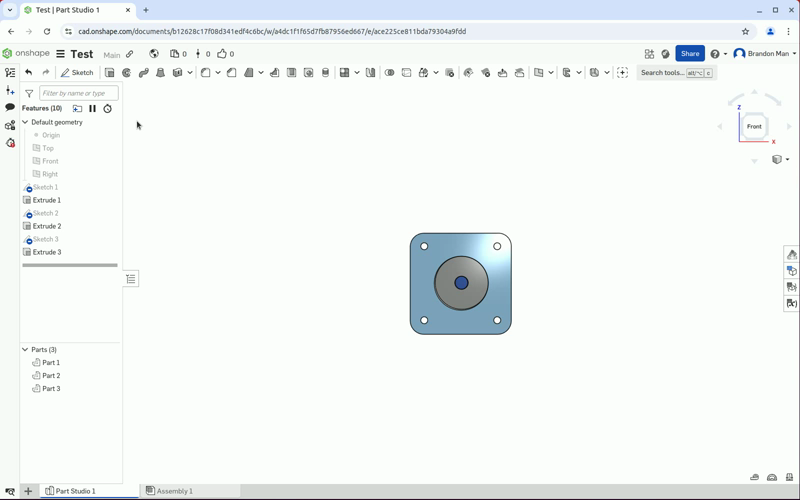
key(shift+h)
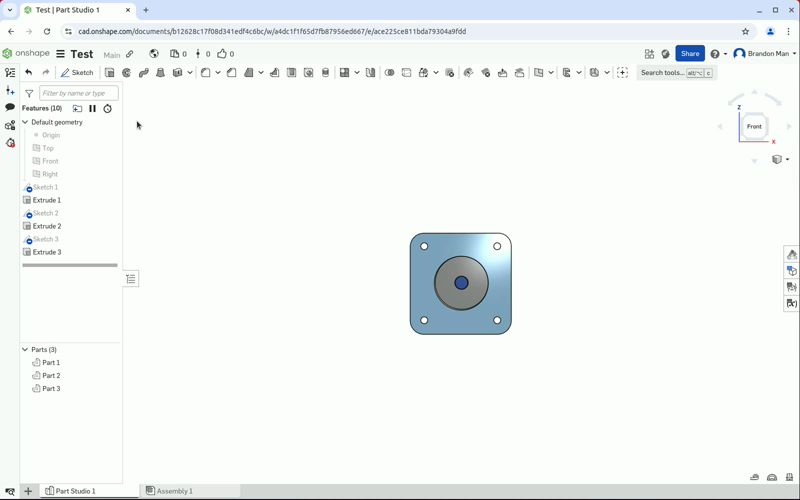
key(shift+h)
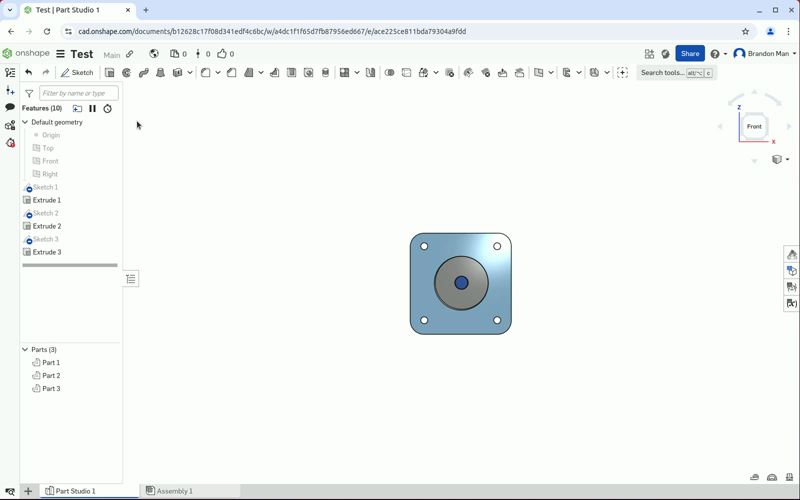
mouse_move(73, 189)
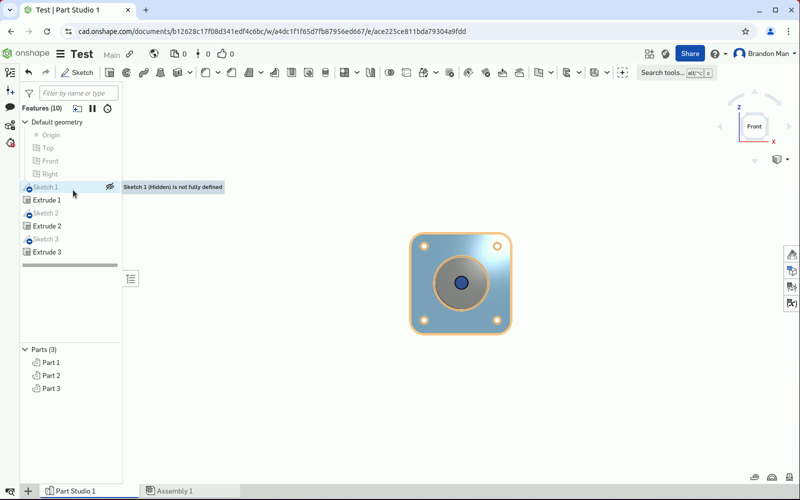
click(73, 189)
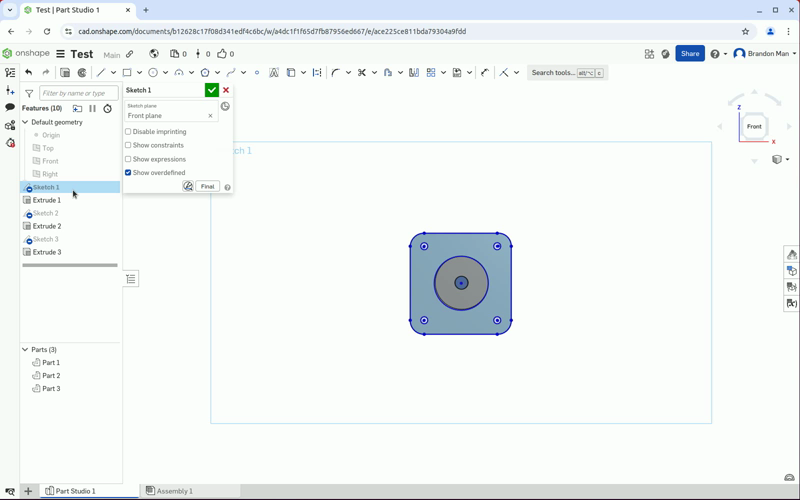
mouse_move(229, 92)
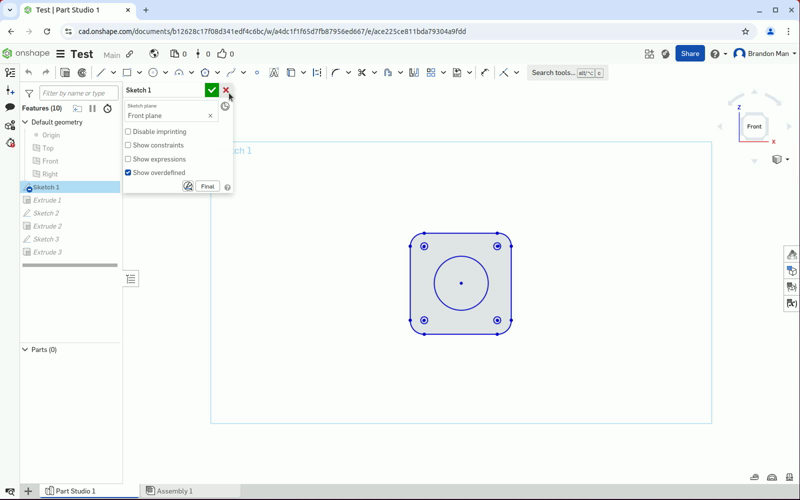
click(229, 92)
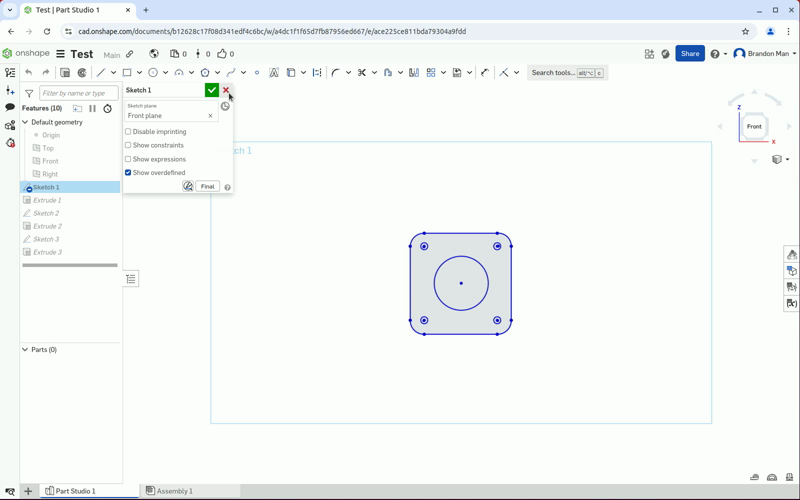
key(shift+s)
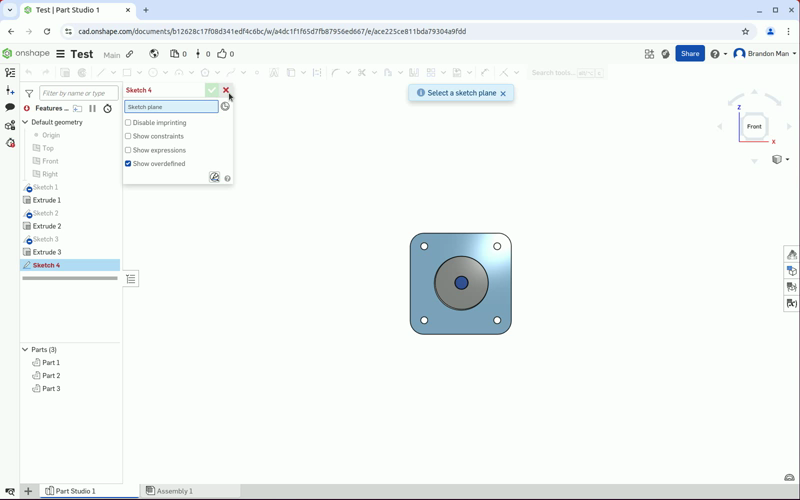
mouse_move(73, 163)
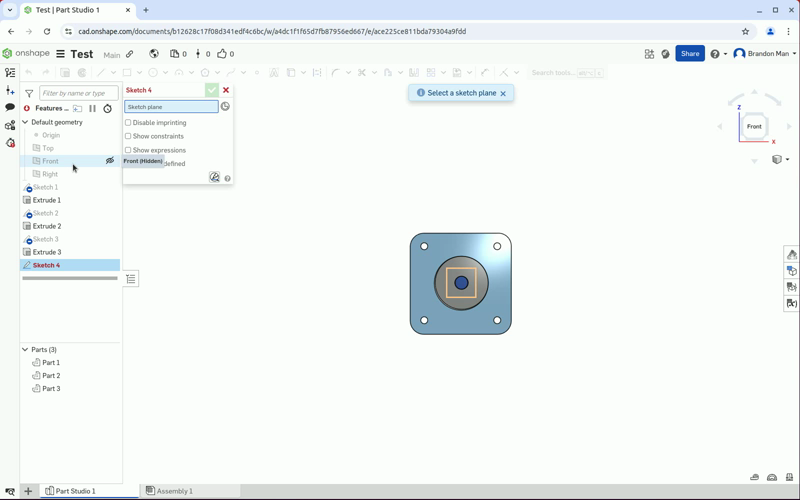
click(73, 163)
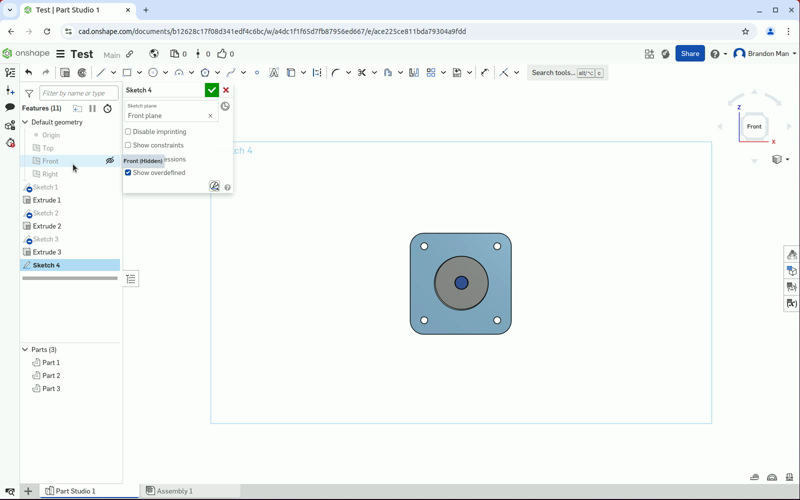
mouse_move(73, 352)
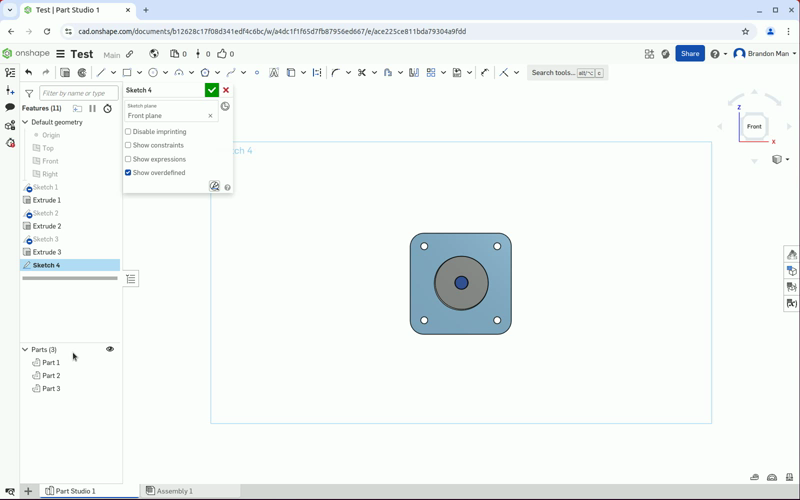
key(y)
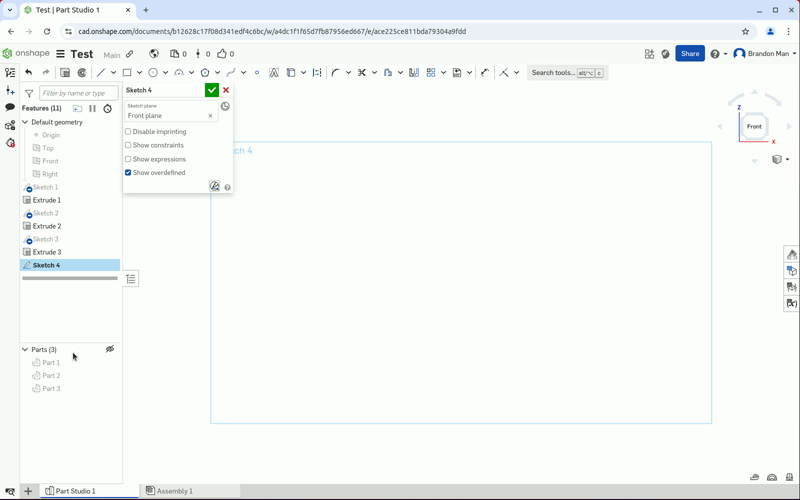
key(c)
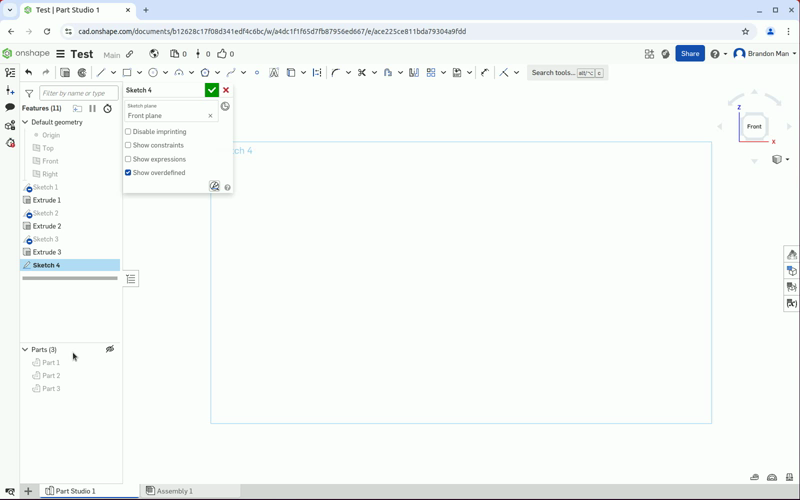
key_down(shift)
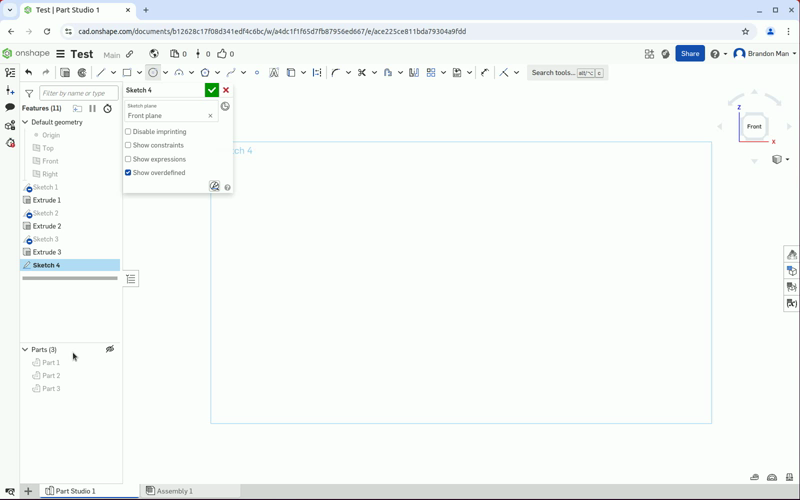
mouse_move(423, 245)
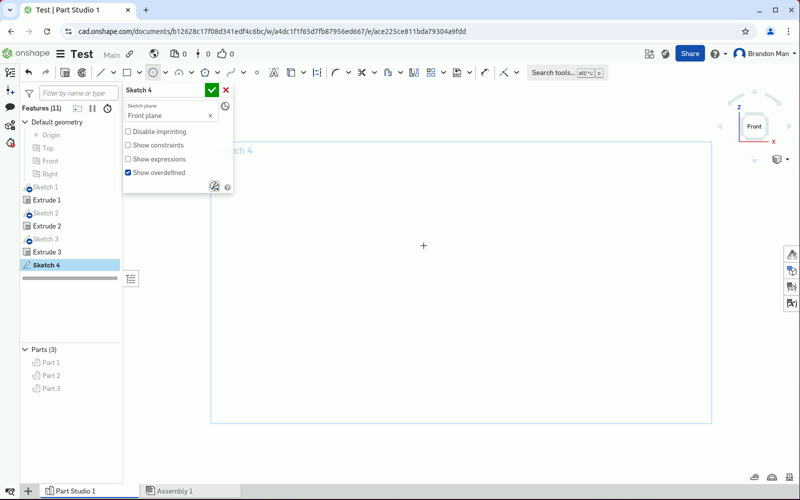
click(423, 245)
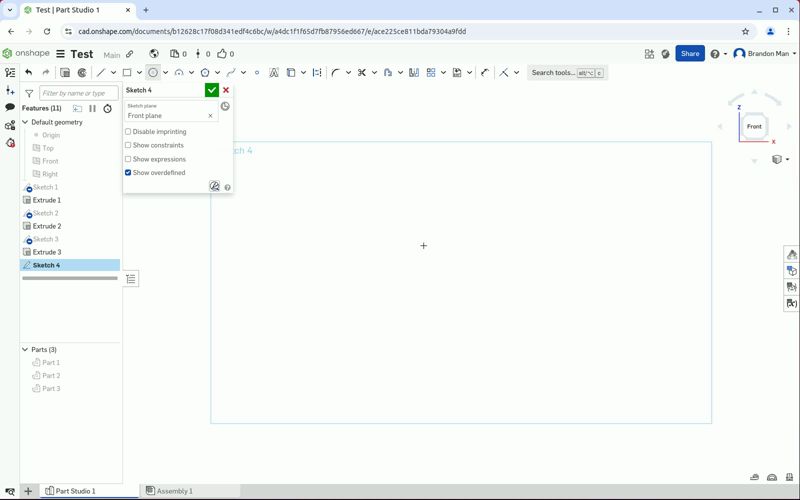
key_up(shift)
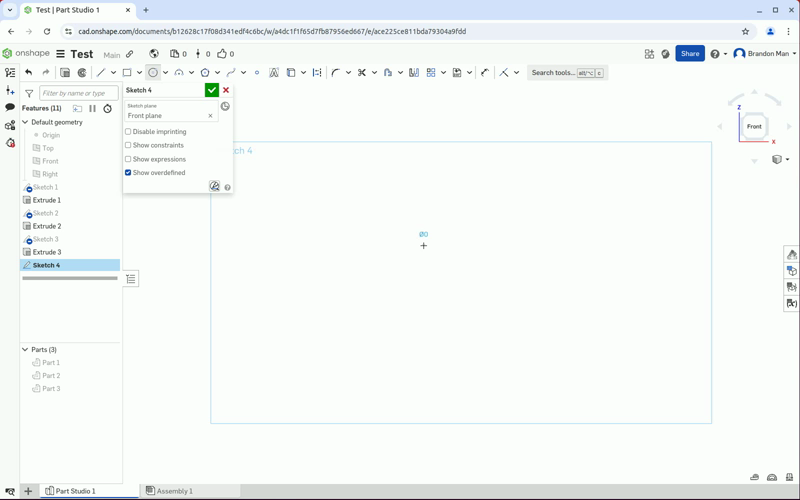
mouse_move(427, 245)
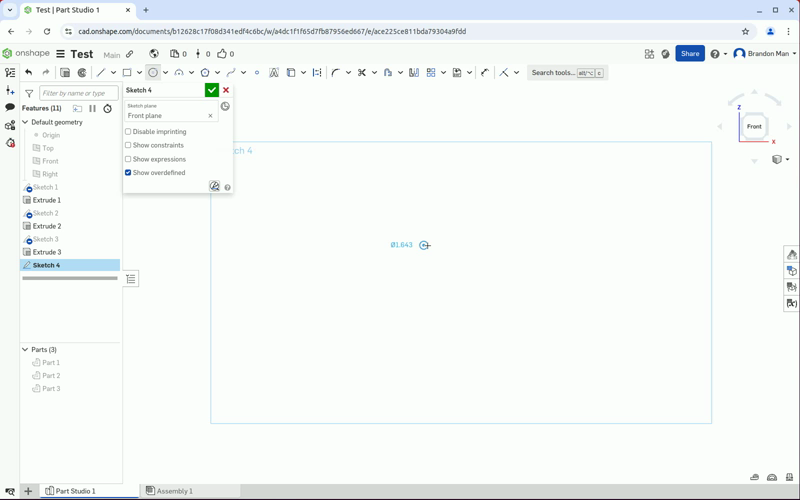
click(427, 245)
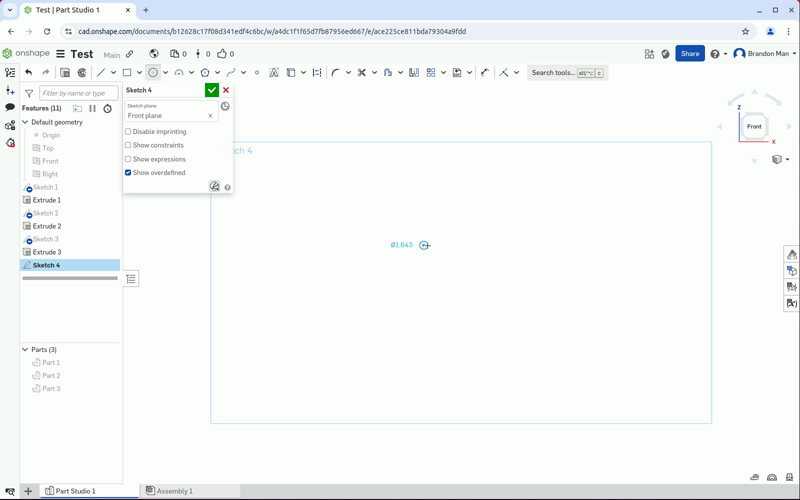
key(esc)
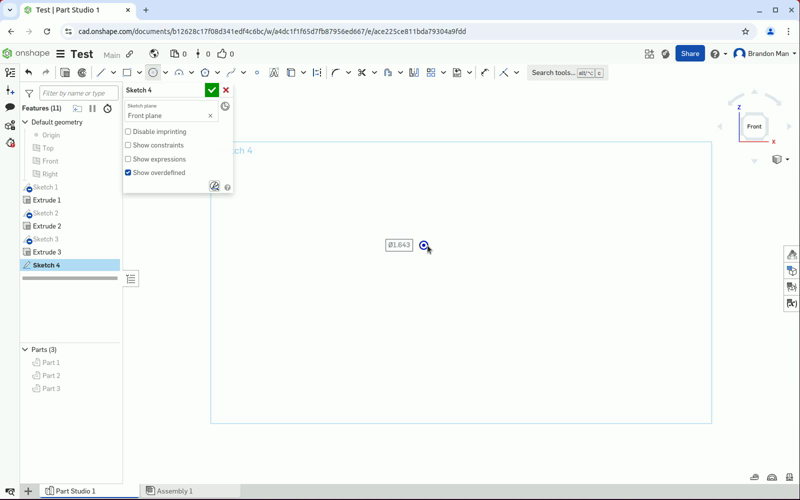
mouse_move(422, 242)
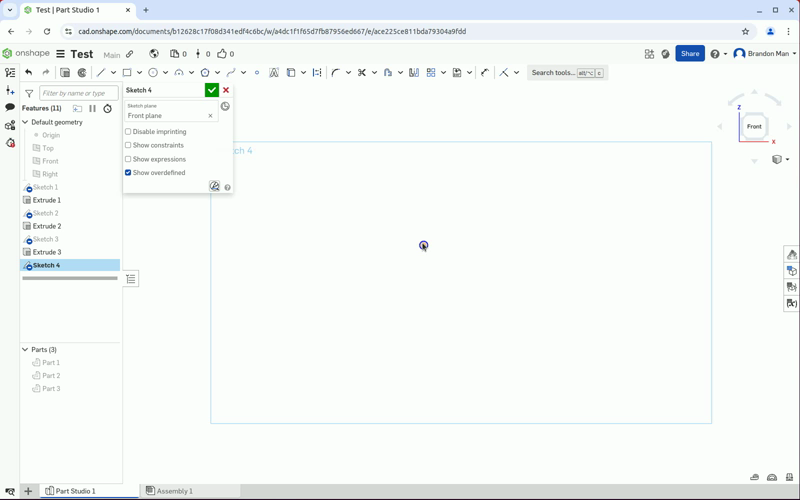
scroll(6)
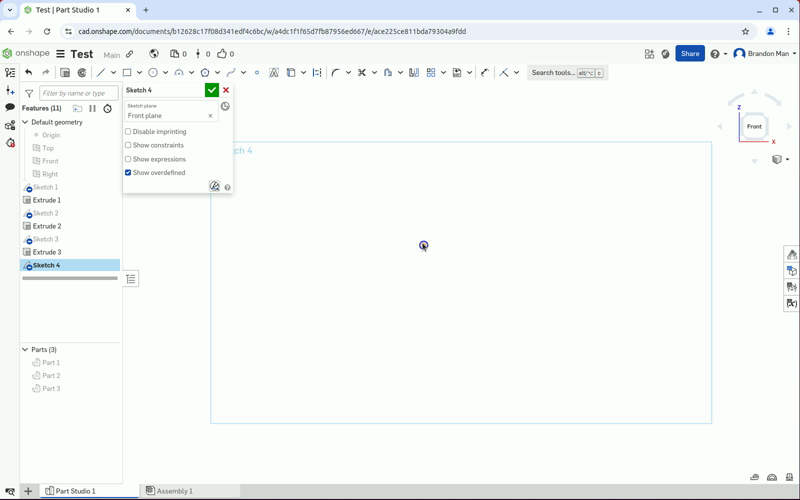
scroll(6)
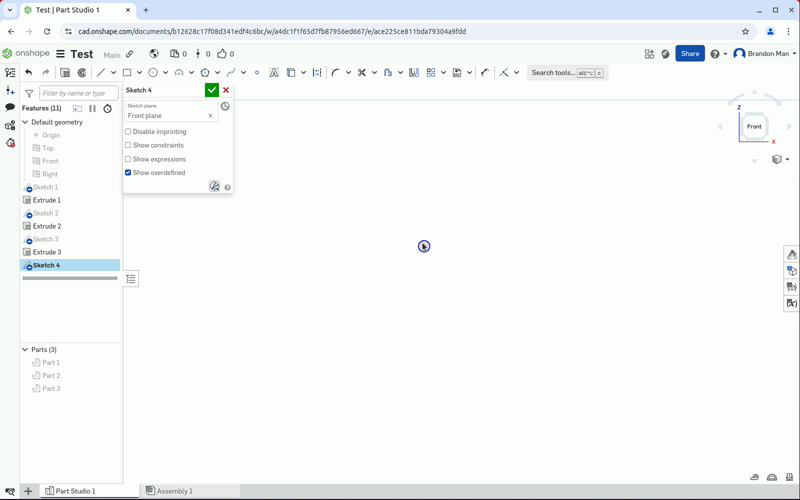
scroll(6)
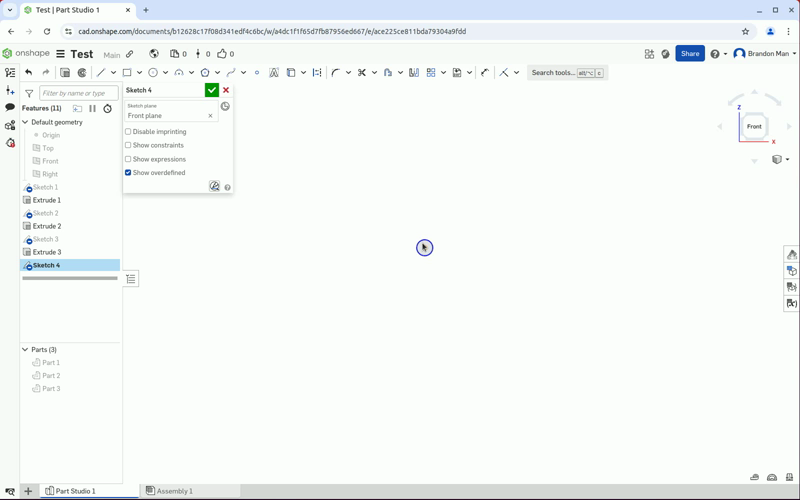
scroll(6)
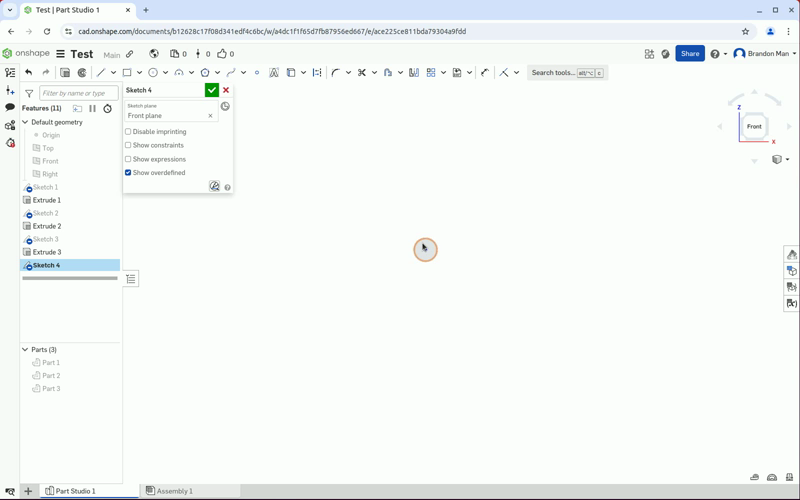
scroll(6)
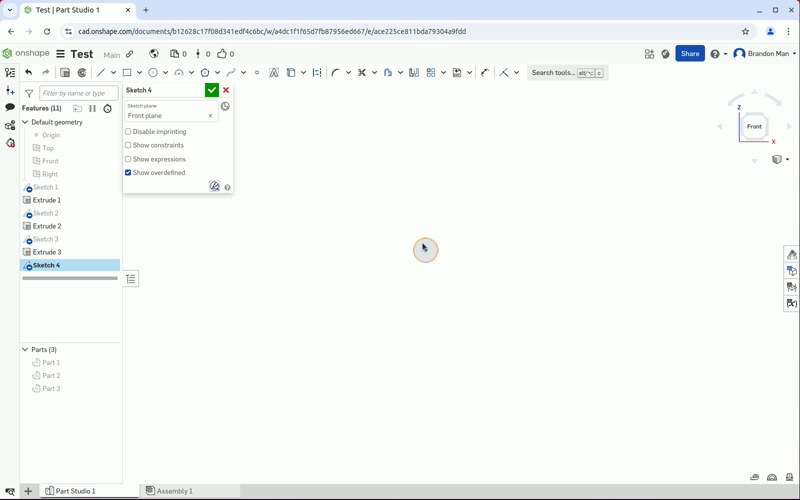
scroll(6)
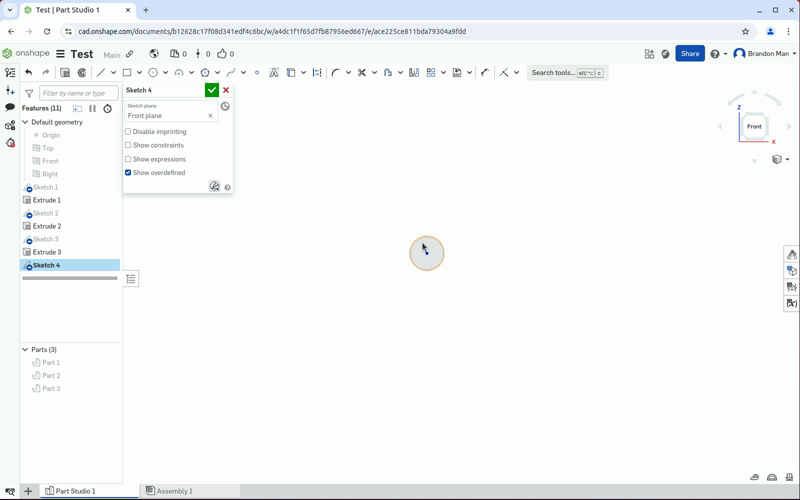
scroll(6)
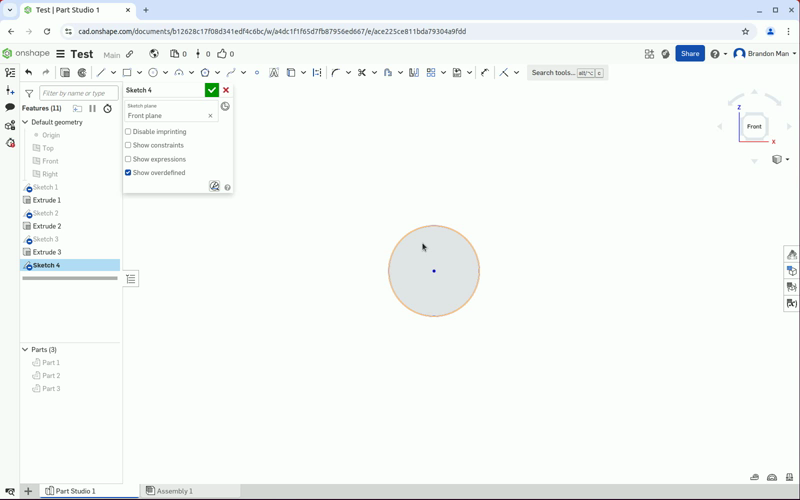
click(422, 242)
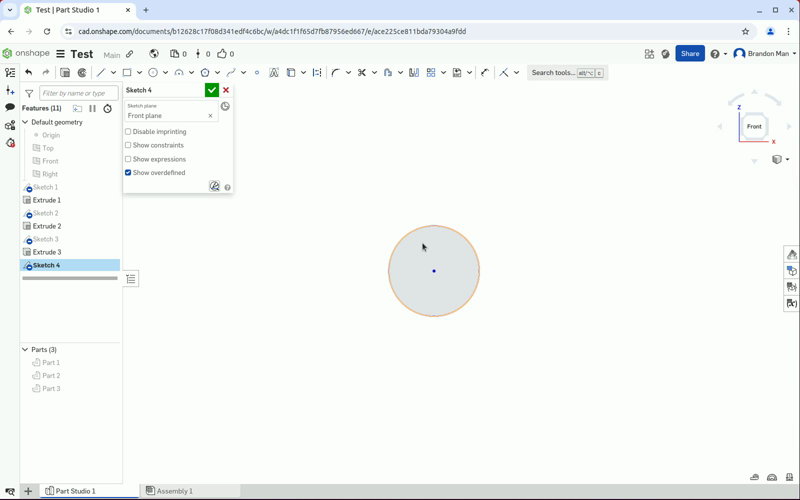
scroll(-6)
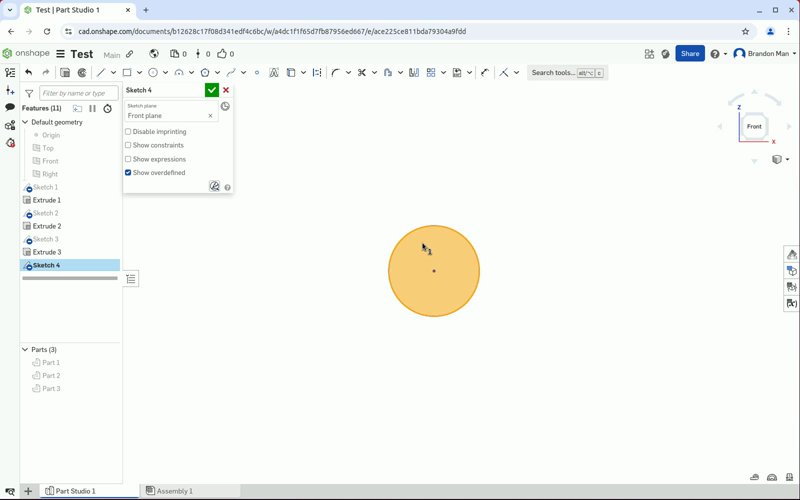
scroll(-6)
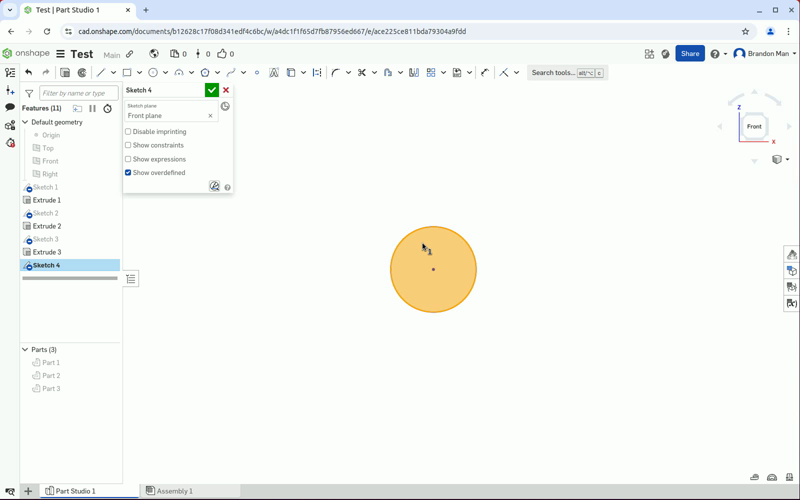
scroll(-6)
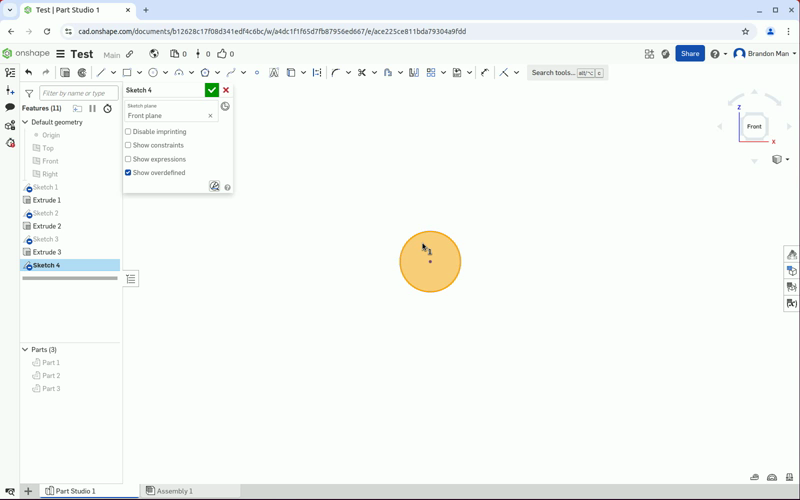
scroll(-6)
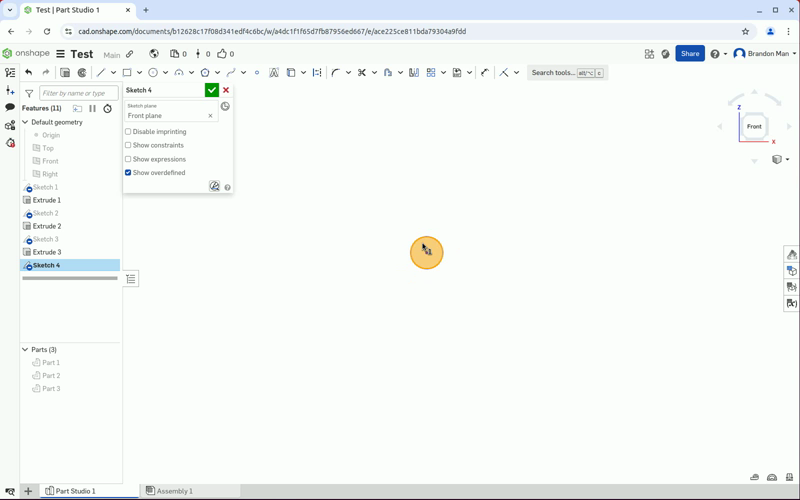
scroll(-6)
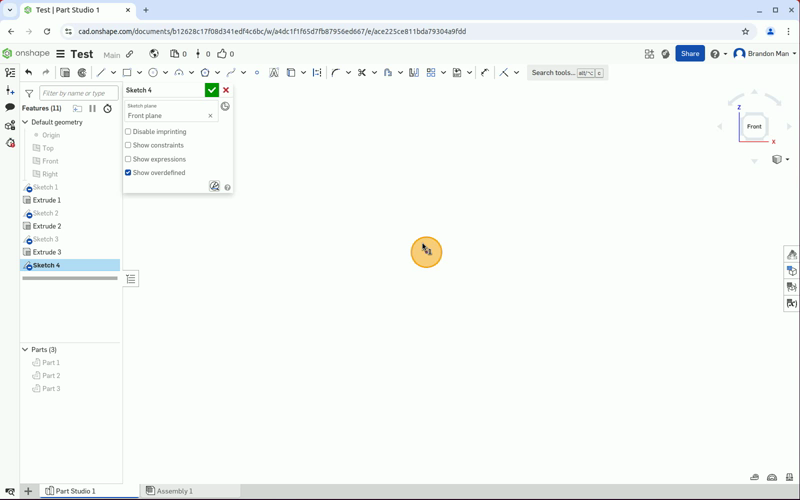
scroll(-6)
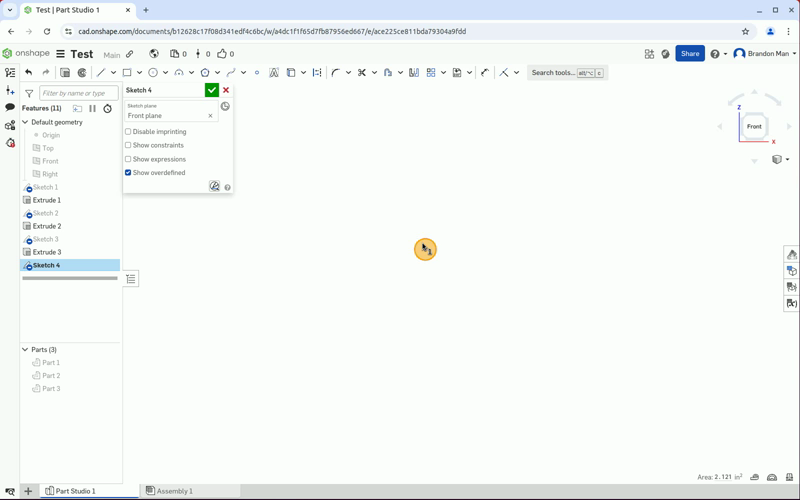
scroll(-6)
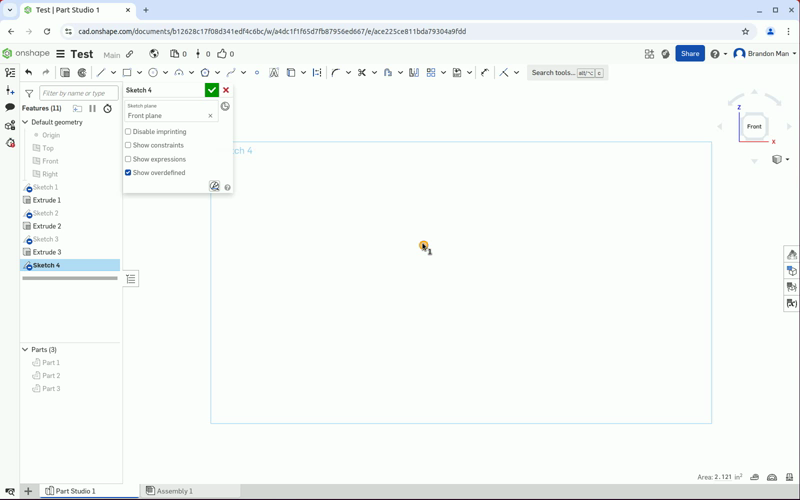
mouse_move(73, 352)
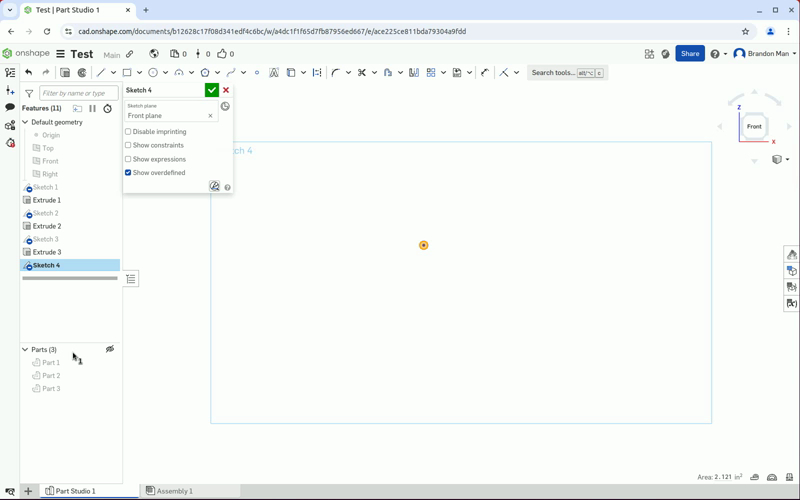
key(shift+y)
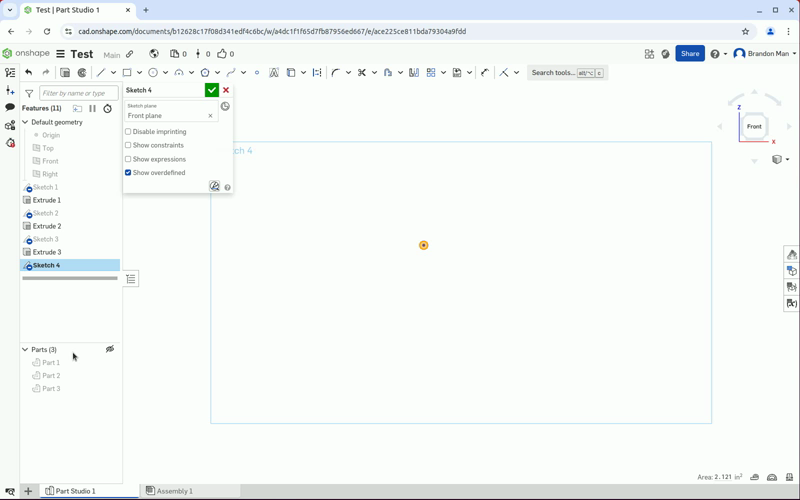
key(shift+e)
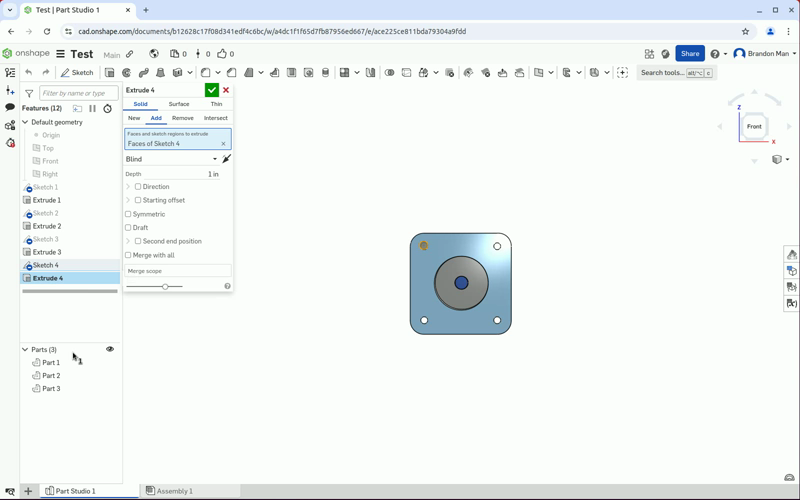
mouse_move(143, 106)
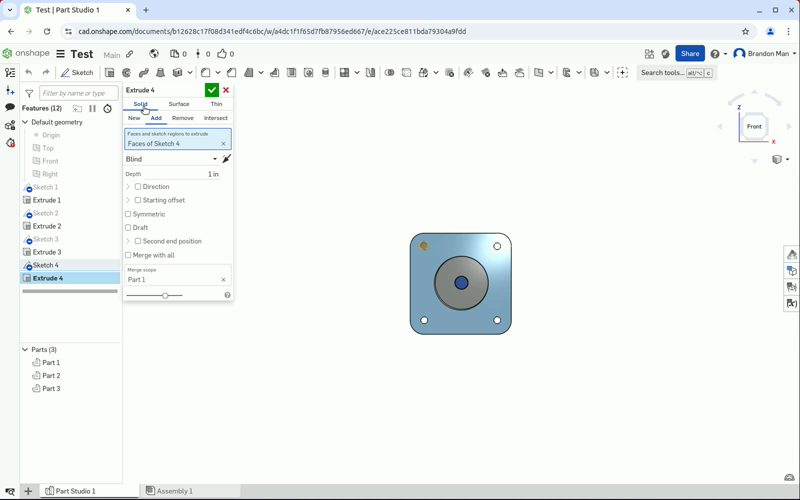
click(143, 106)
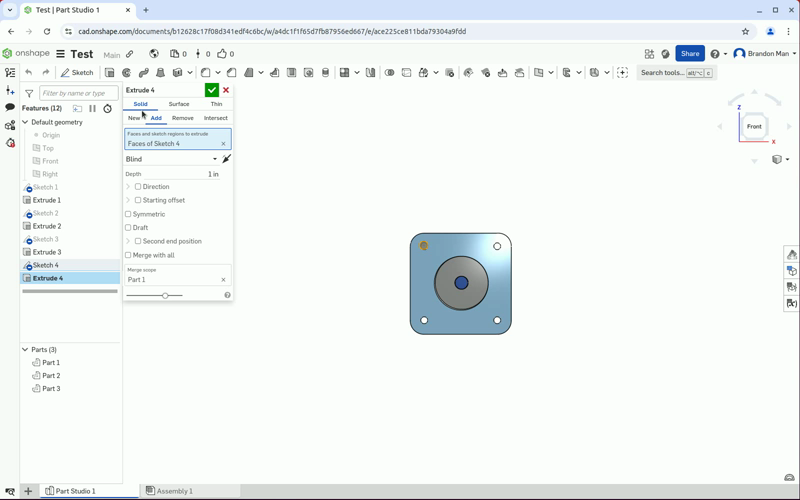
mouse_move(137, 120)
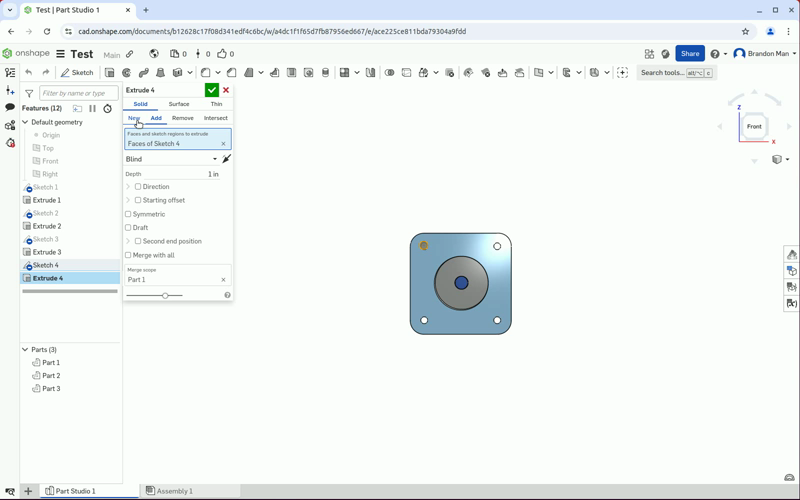
click(137, 120)
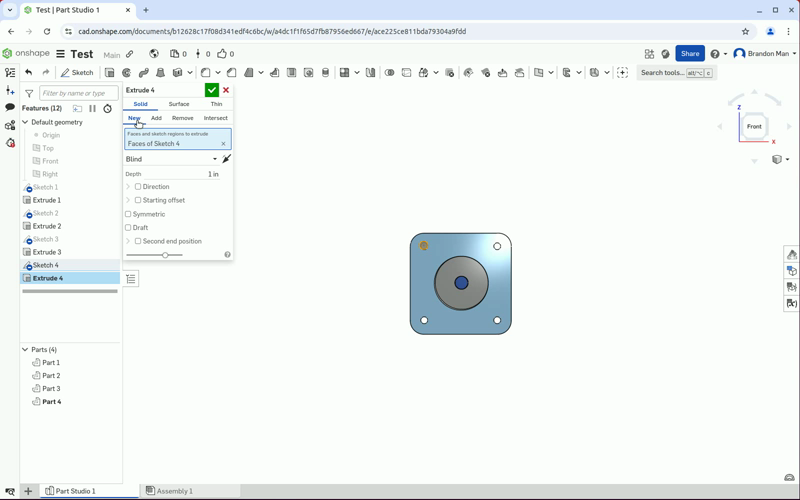
key(tab, 4)
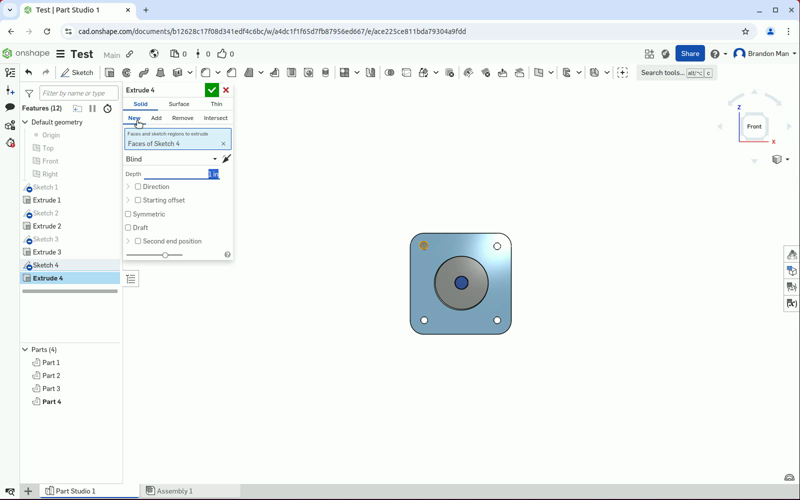
text(-23.108)
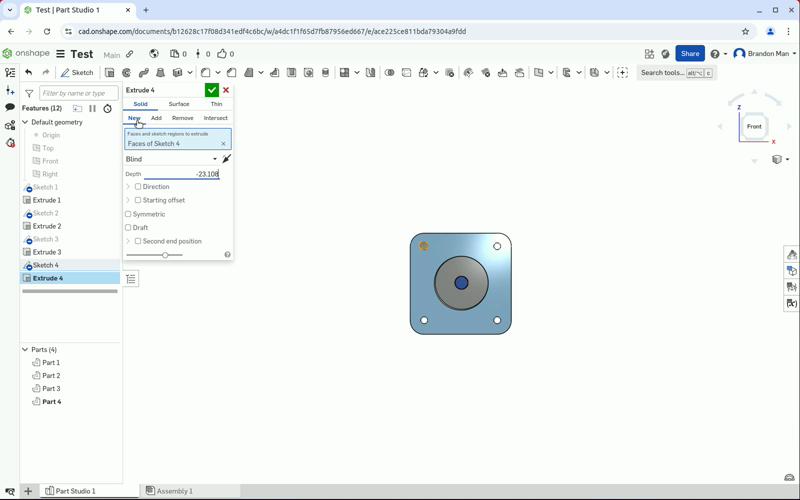
key(enter)
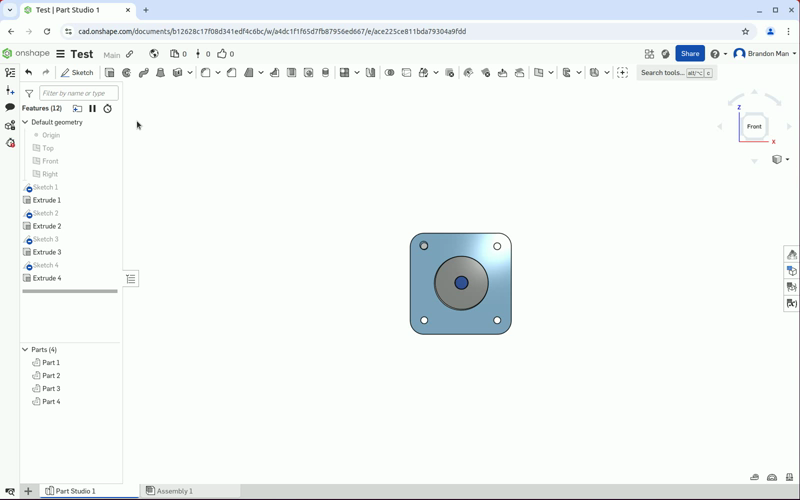
key(shift+h)
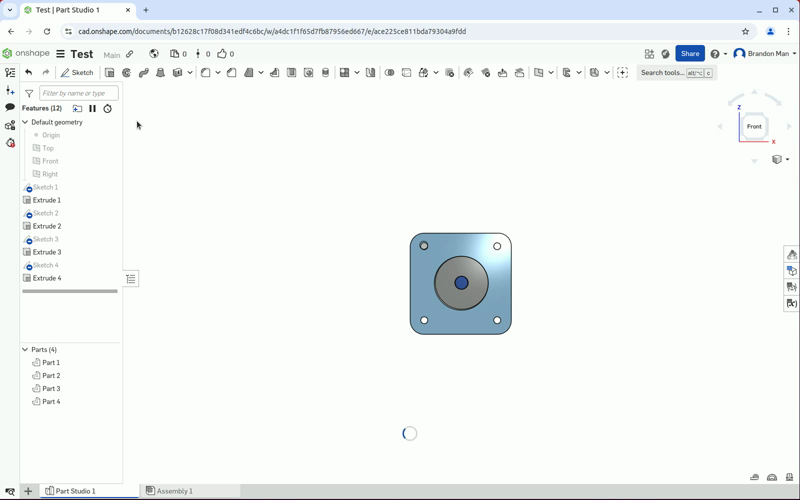
key(shift+h)
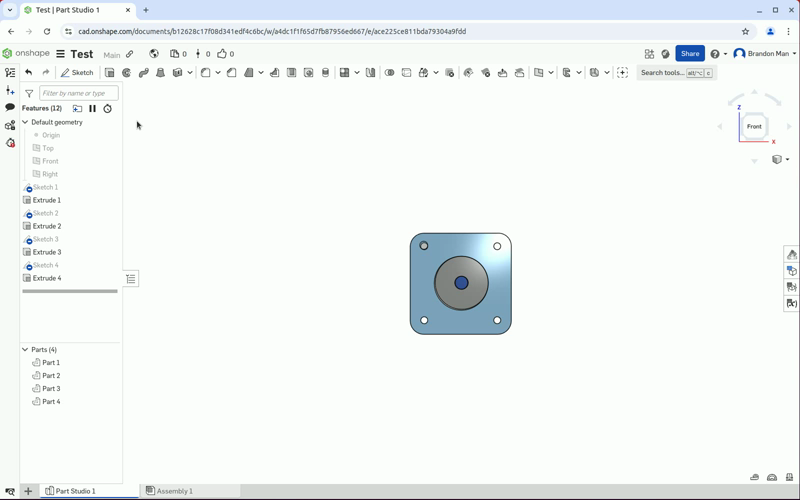
mouse_move(73, 189)
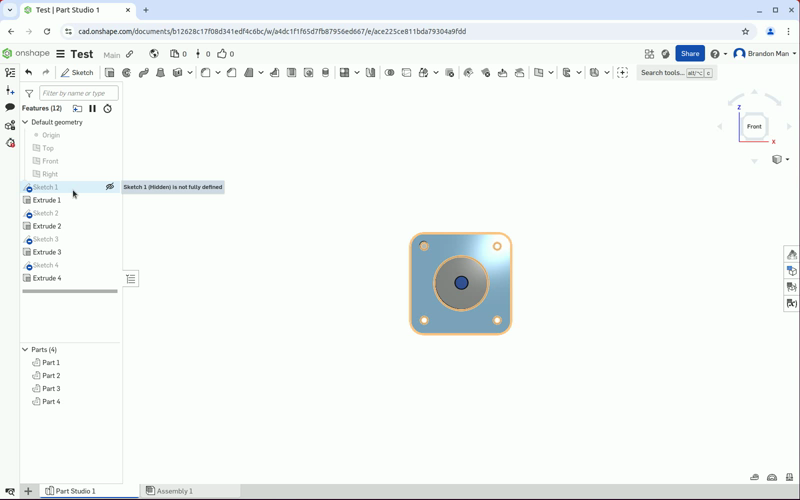
click(73, 189)
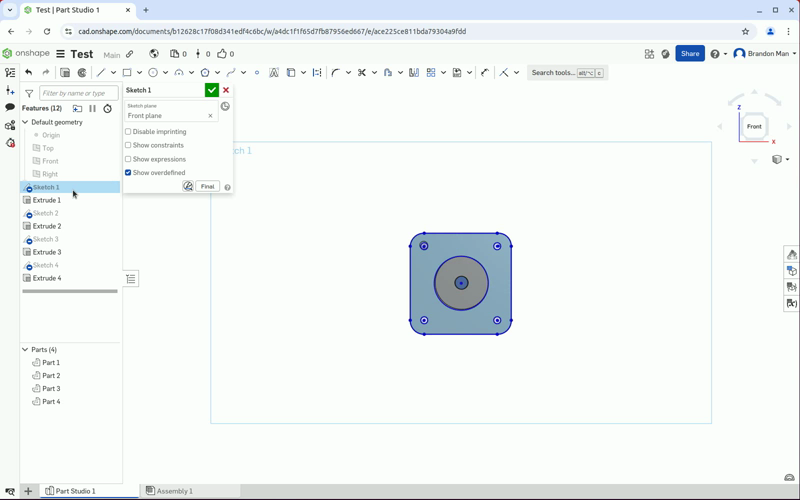
mouse_move(229, 92)
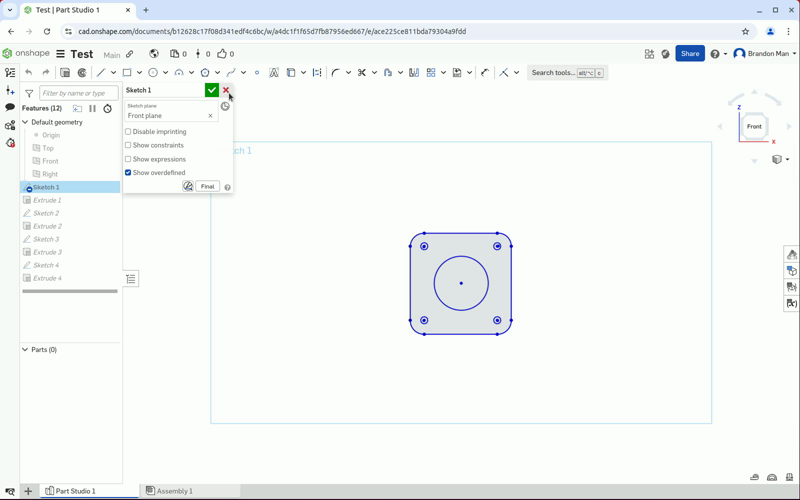
click(229, 92)
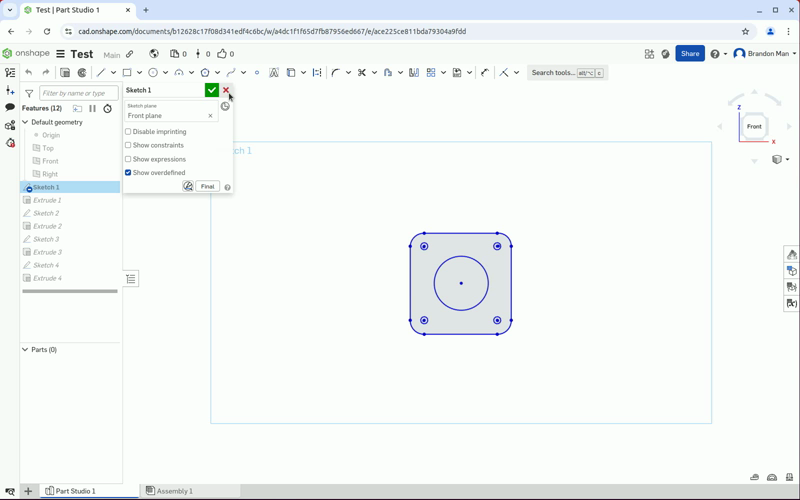
key(shift+s)
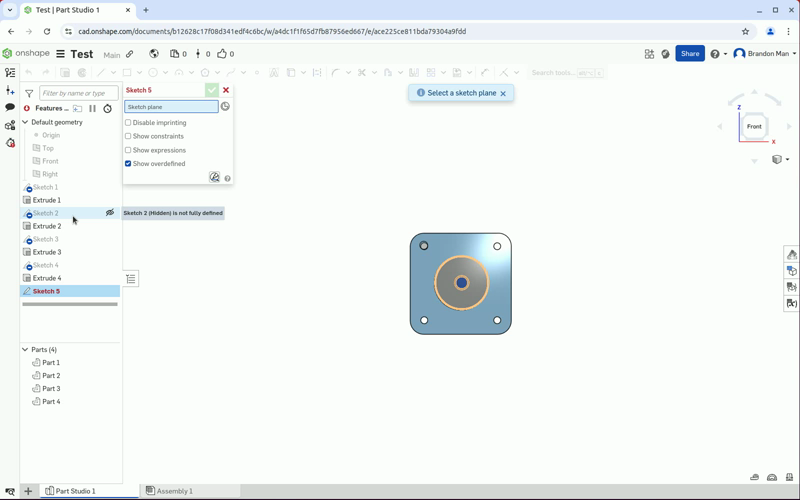
scroll(3)
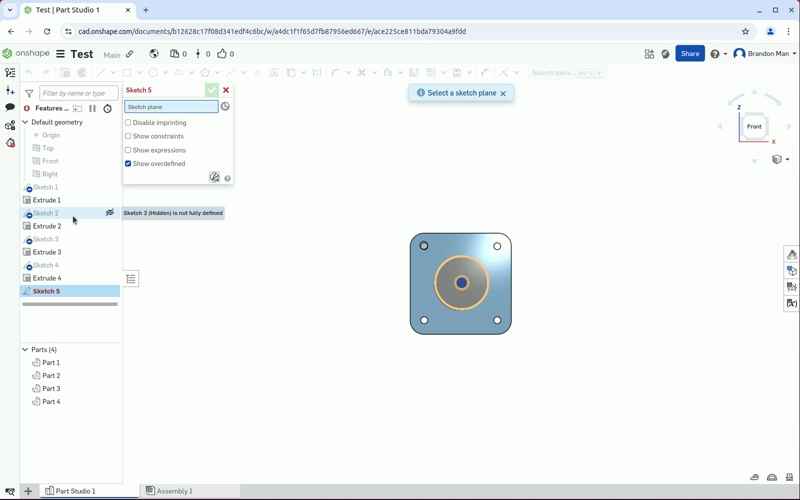
mouse_move(73, 163)
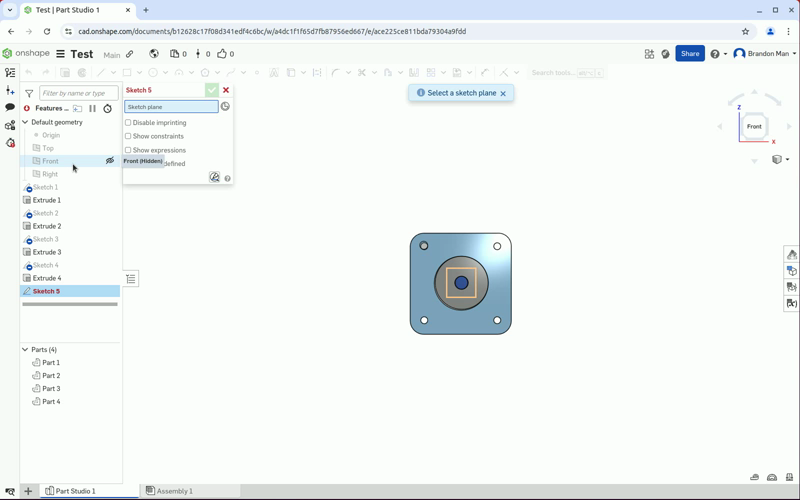
click(73, 163)
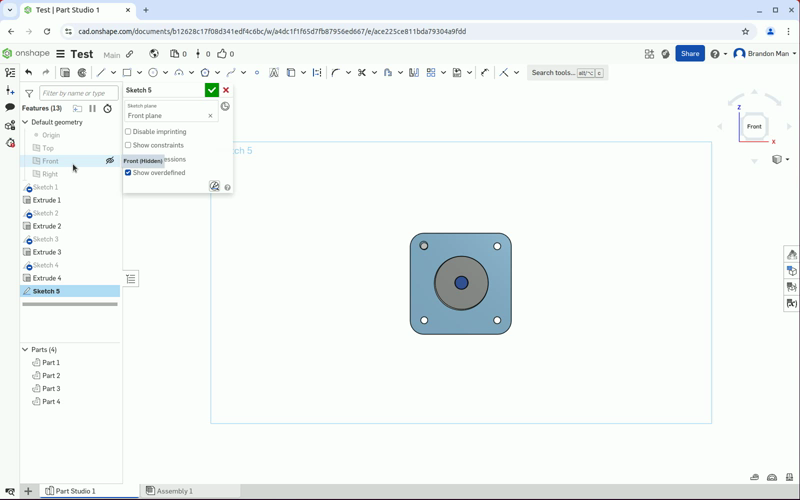
mouse_move(73, 352)
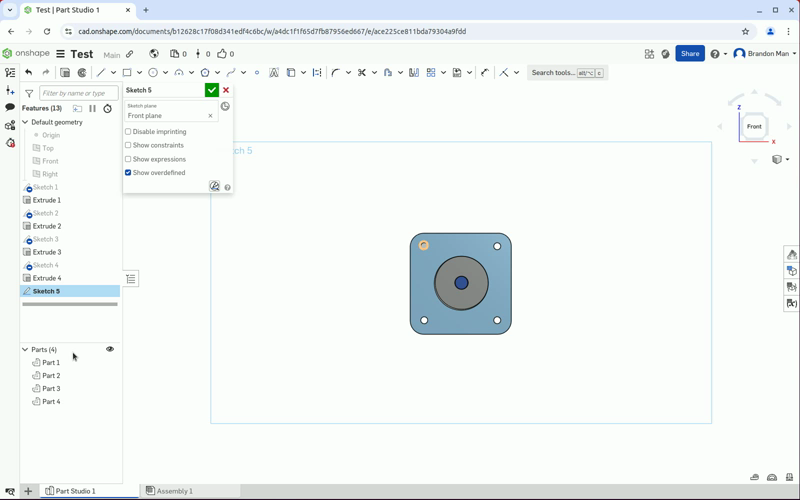
key(y)
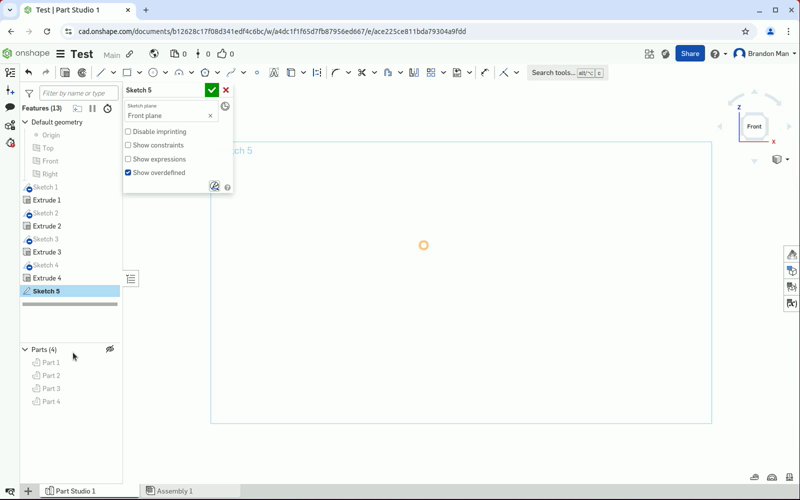
key(c)
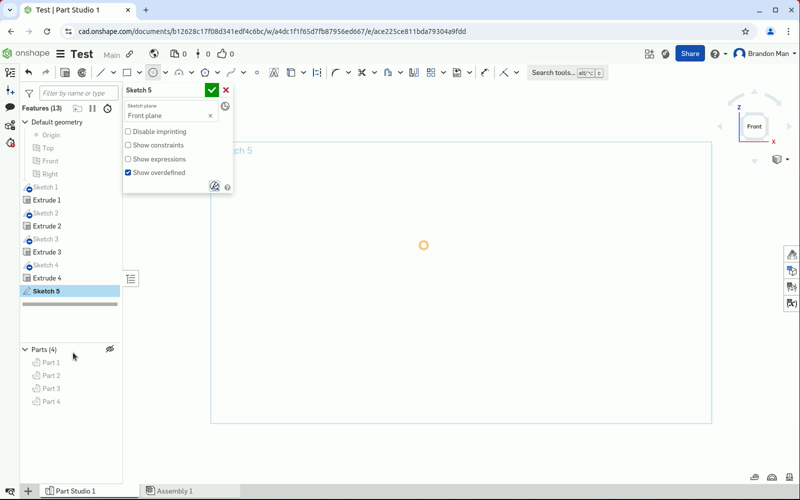
key_down(shift)
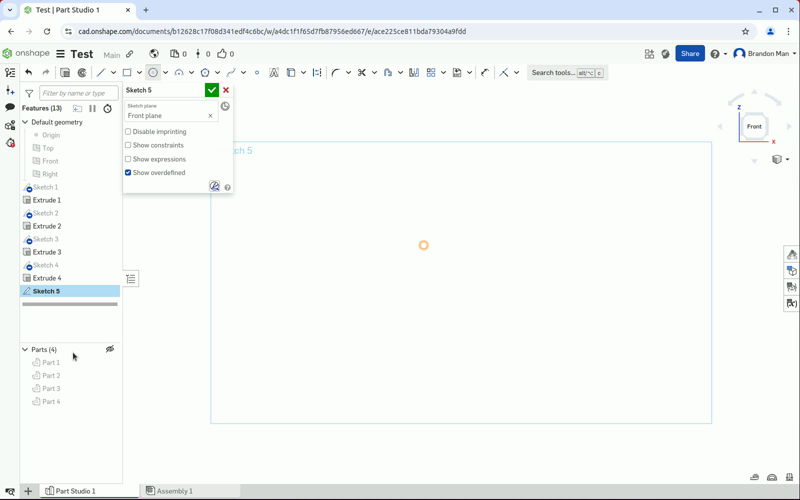
mouse_move(498, 245)
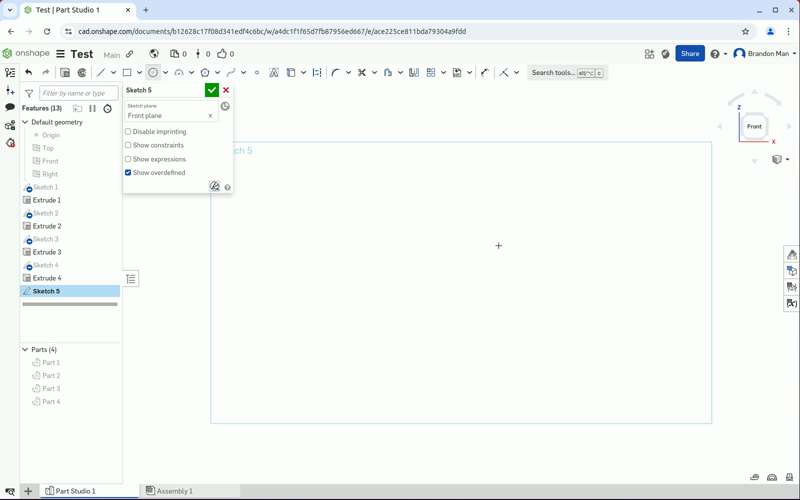
click(498, 245)
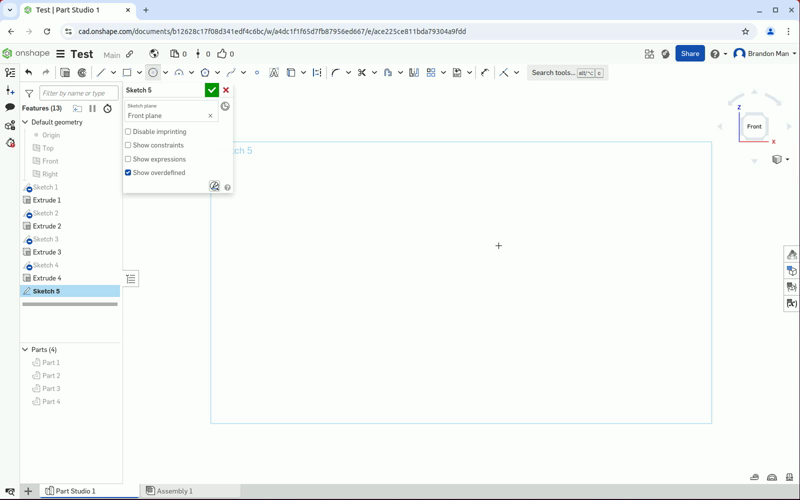
key_up(shift)
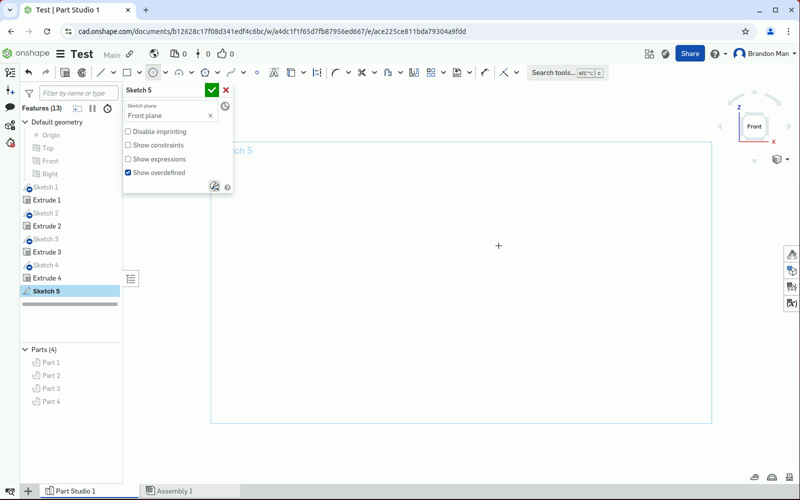
mouse_move(502, 245)
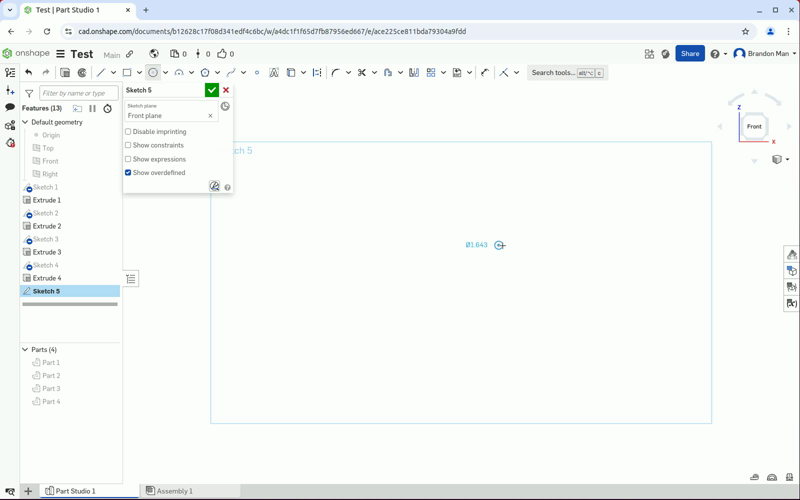
click(502, 245)
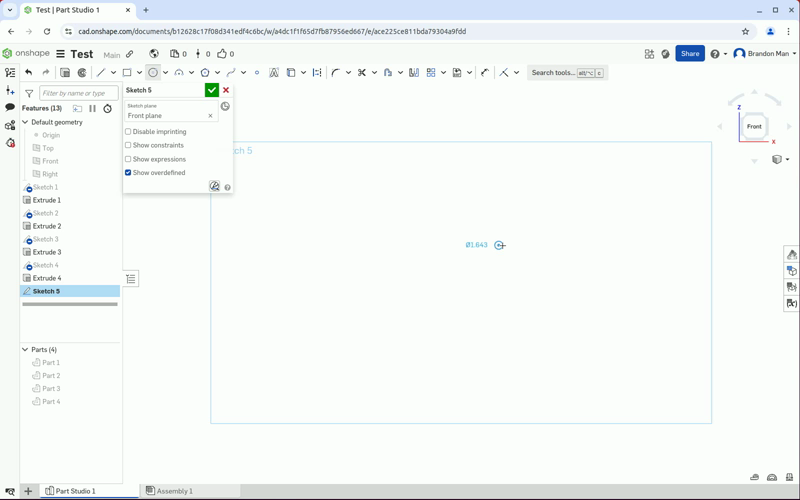
key(esc)
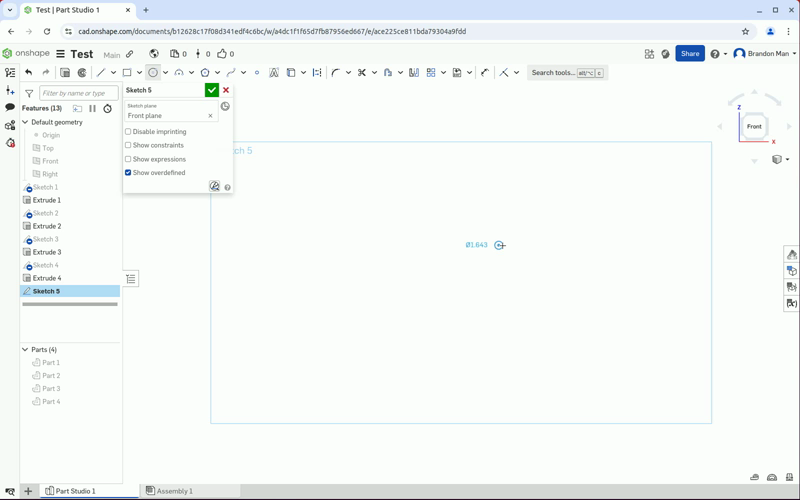
mouse_move(502, 246)
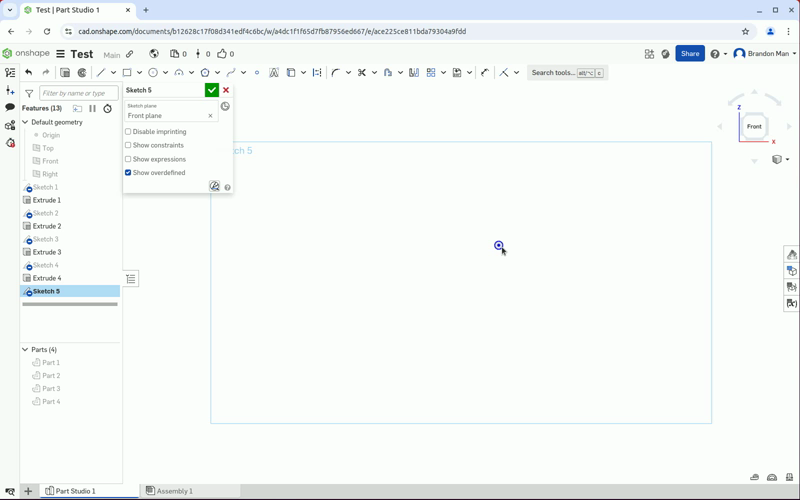
scroll(6)
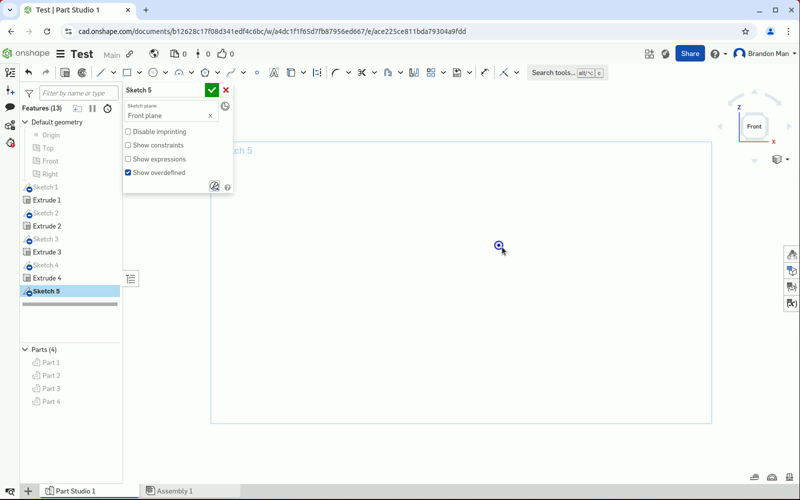
scroll(6)
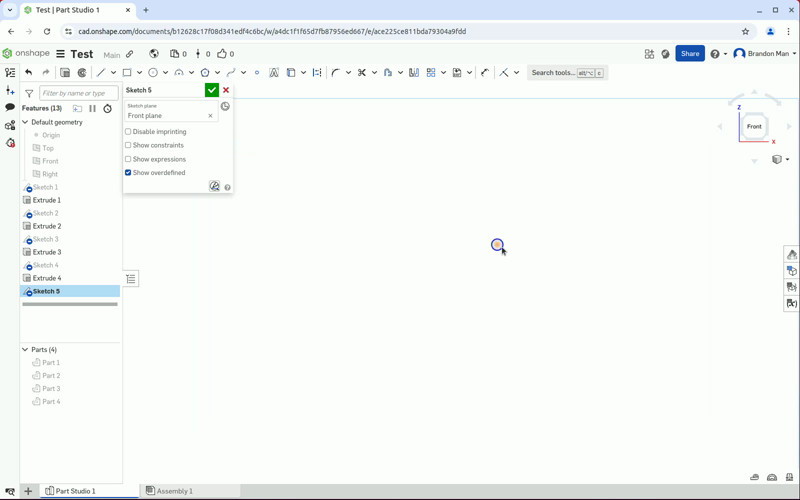
scroll(6)
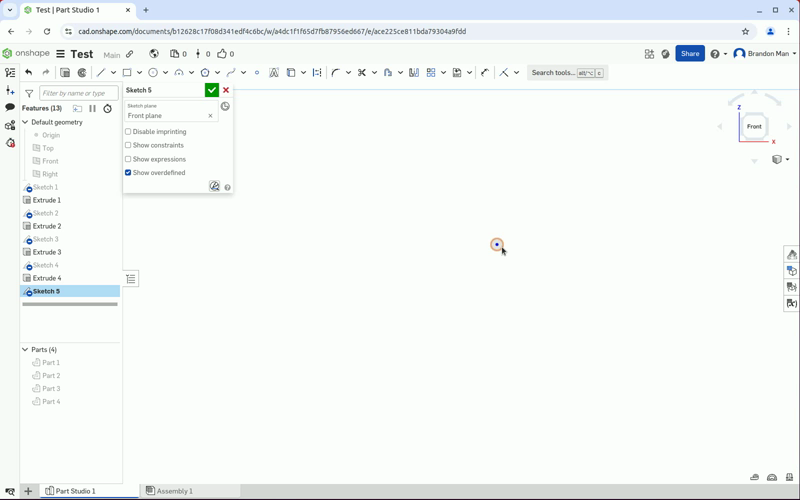
scroll(6)
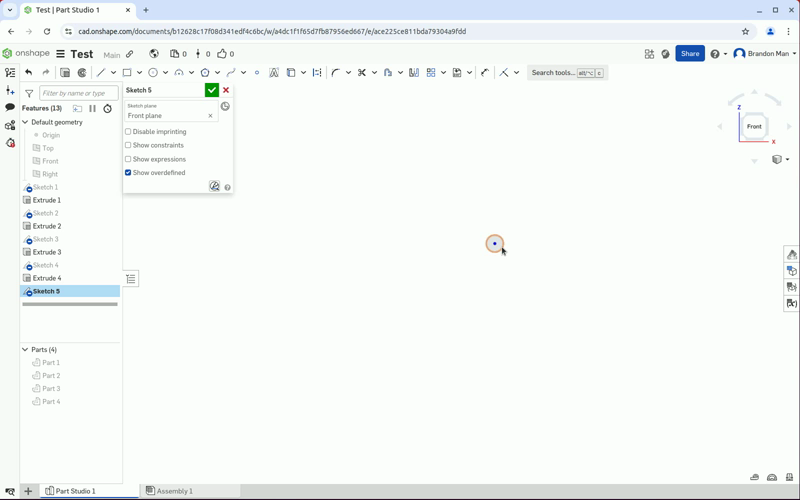
scroll(6)
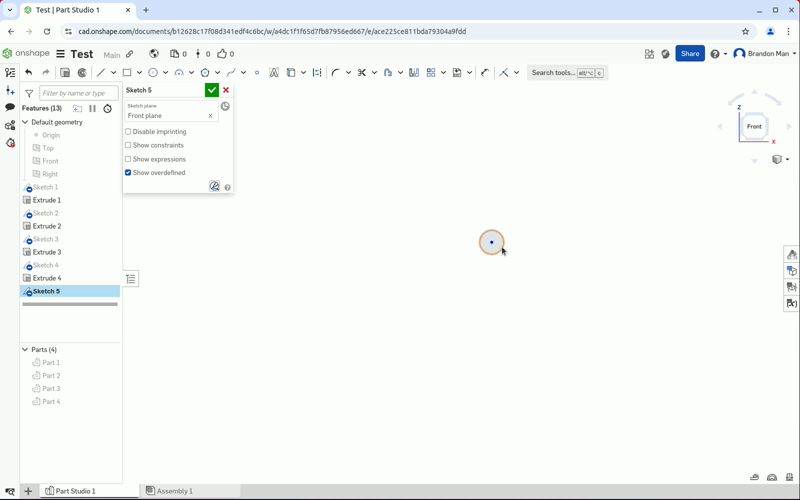
scroll(6)
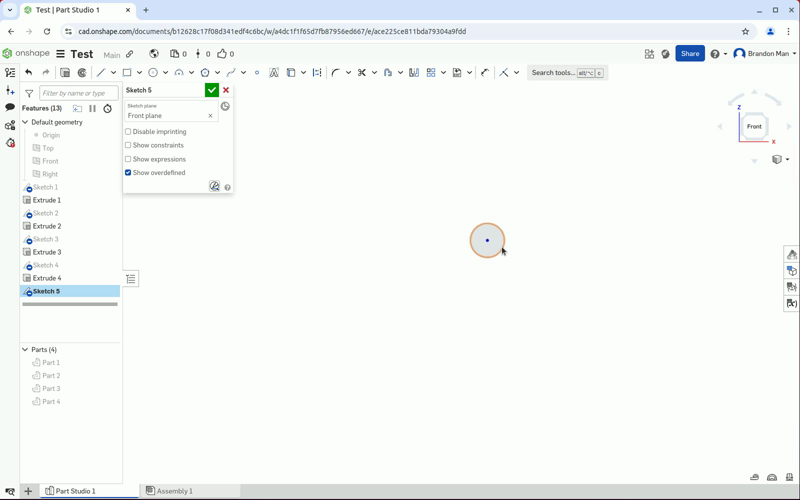
scroll(6)
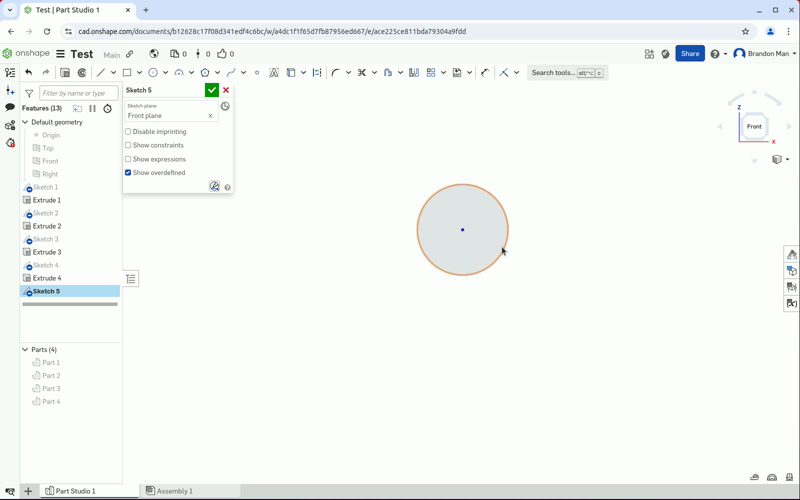
click(502, 246)
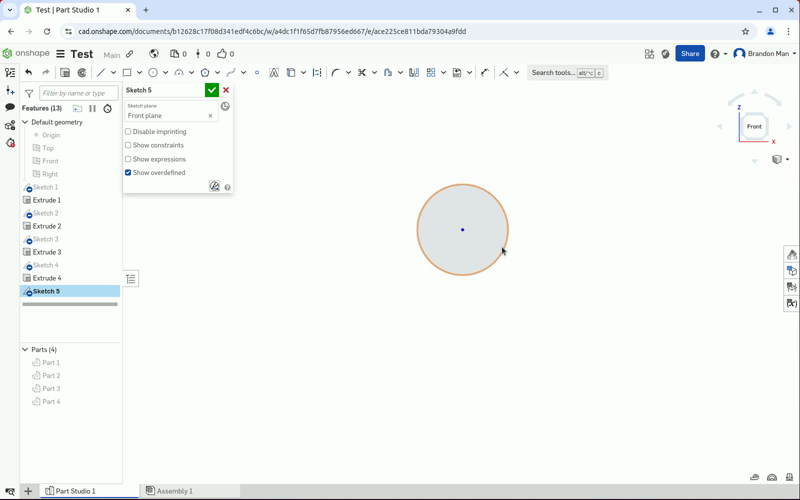
scroll(-6)
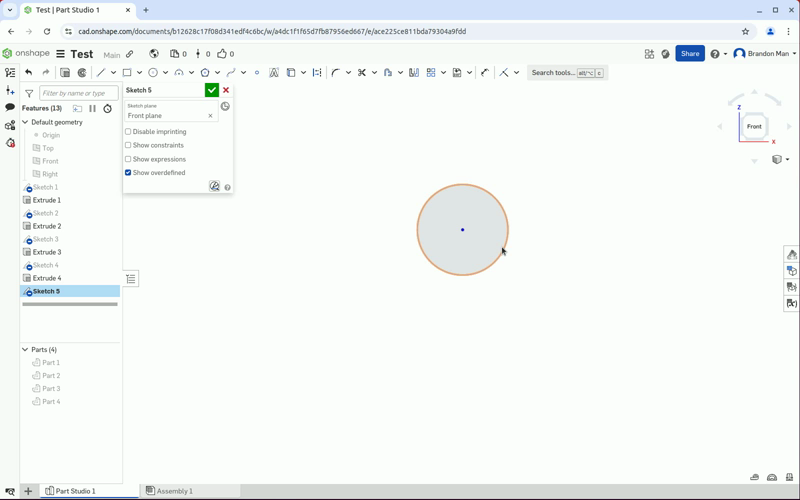
scroll(-6)
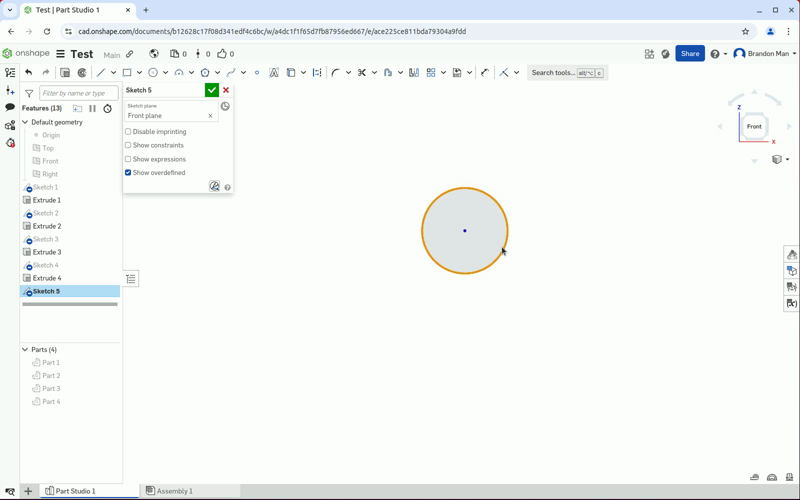
scroll(-6)
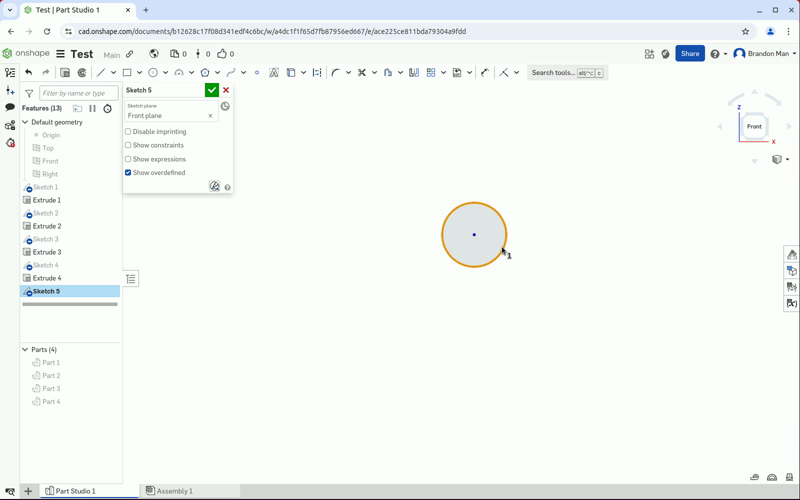
scroll(-6)
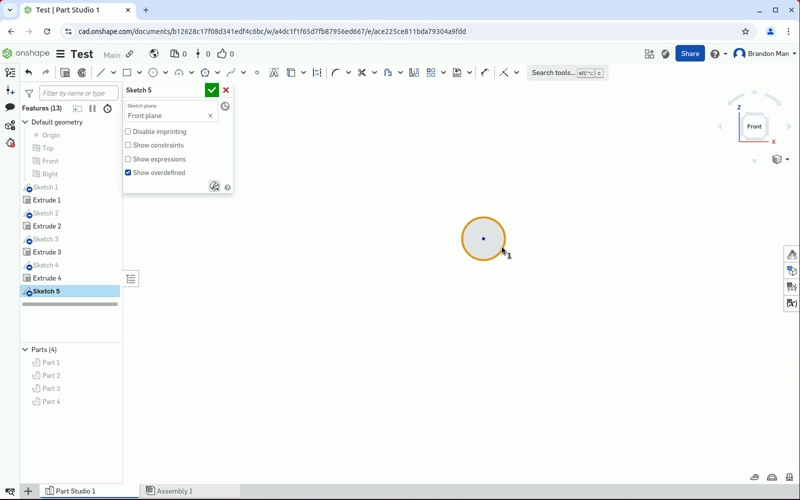
scroll(-6)
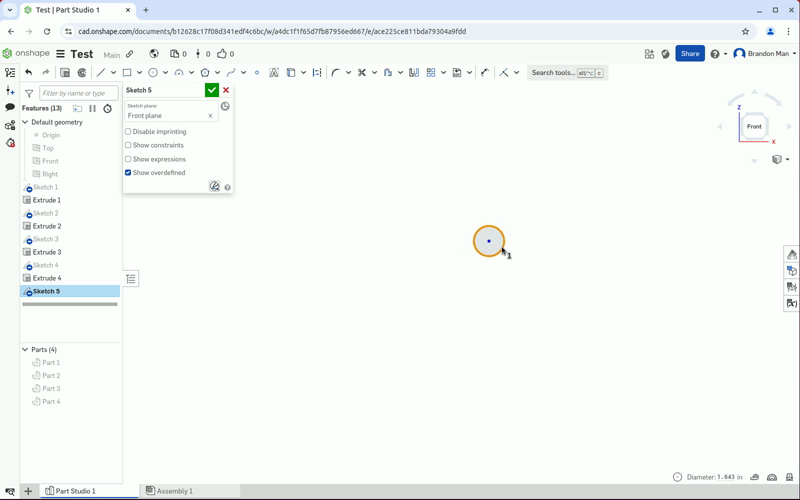
scroll(-6)
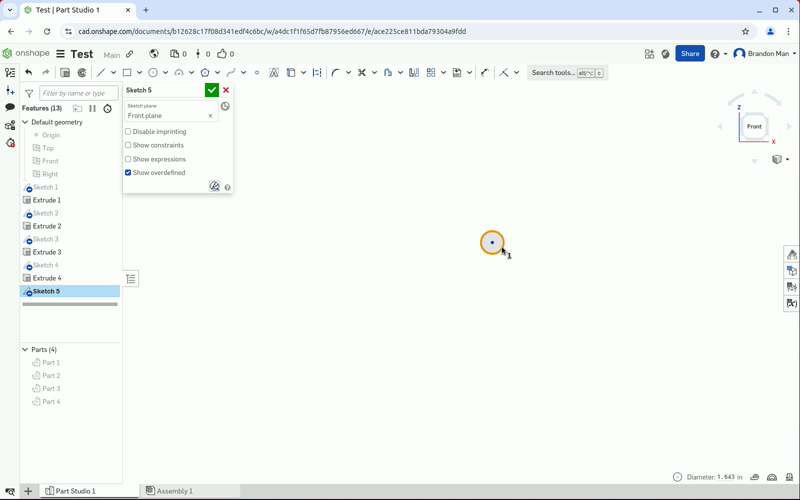
scroll(-6)
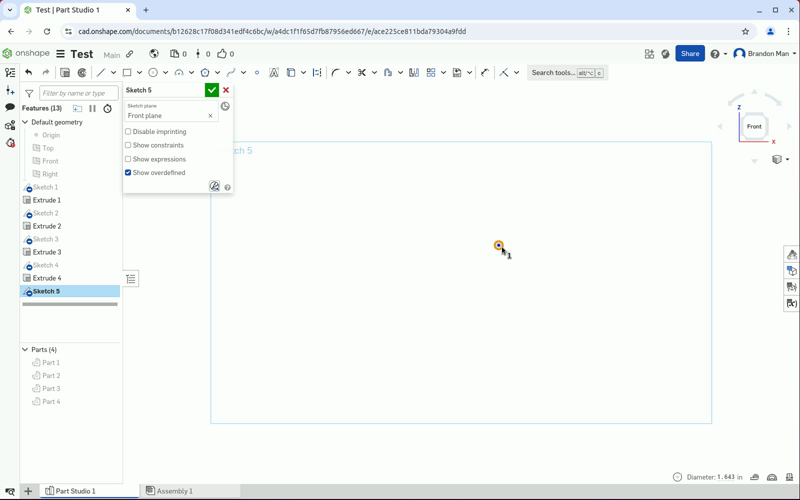
mouse_move(73, 352)
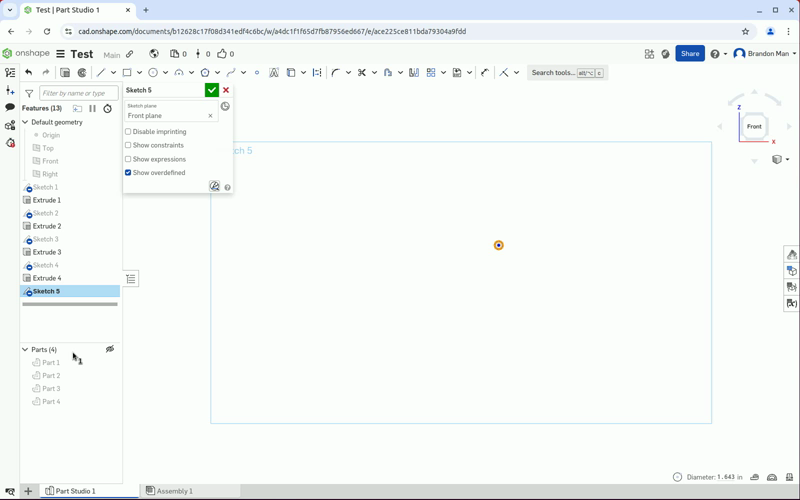
key(shift+y)
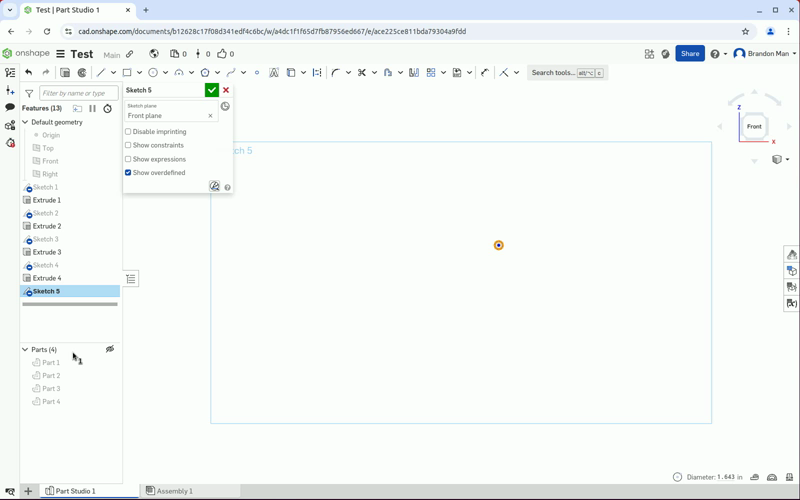
key(shift+e)
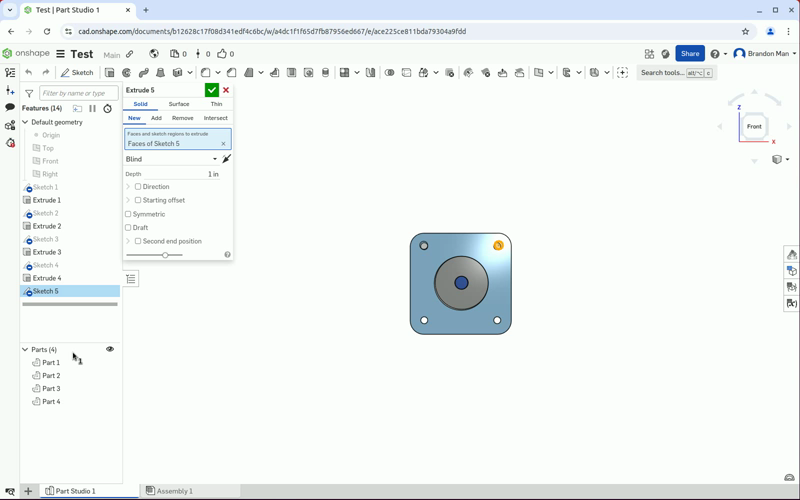
mouse_move(143, 106)
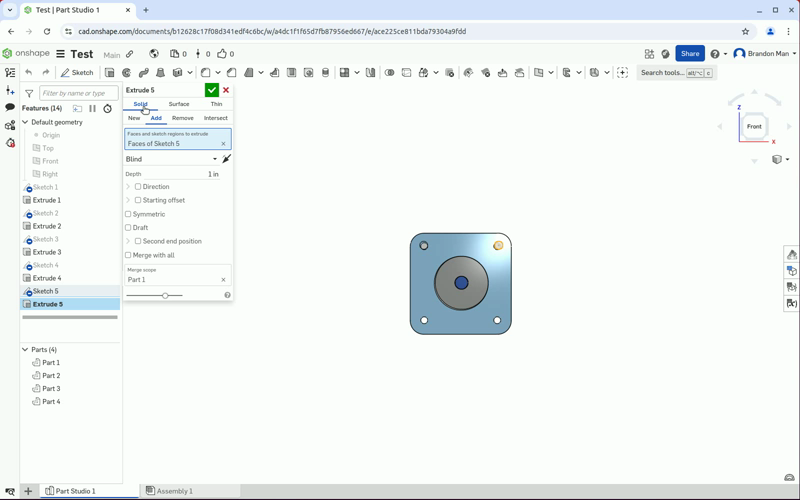
click(143, 106)
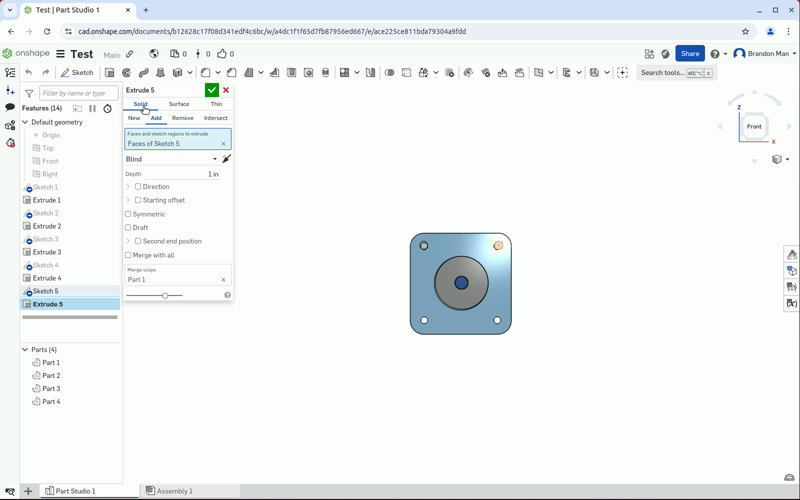
mouse_move(137, 120)
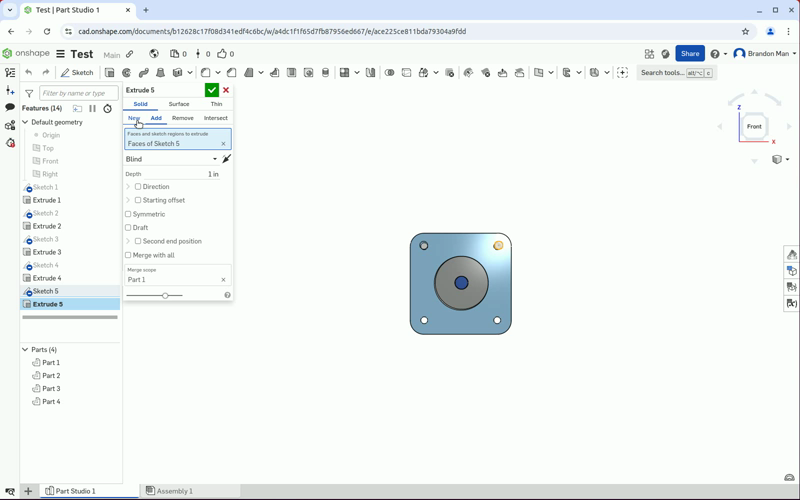
click(137, 120)
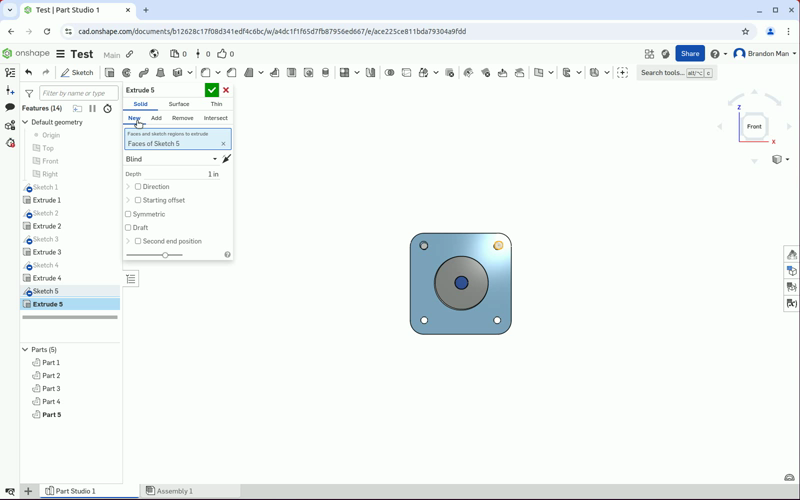
key(tab, 4)
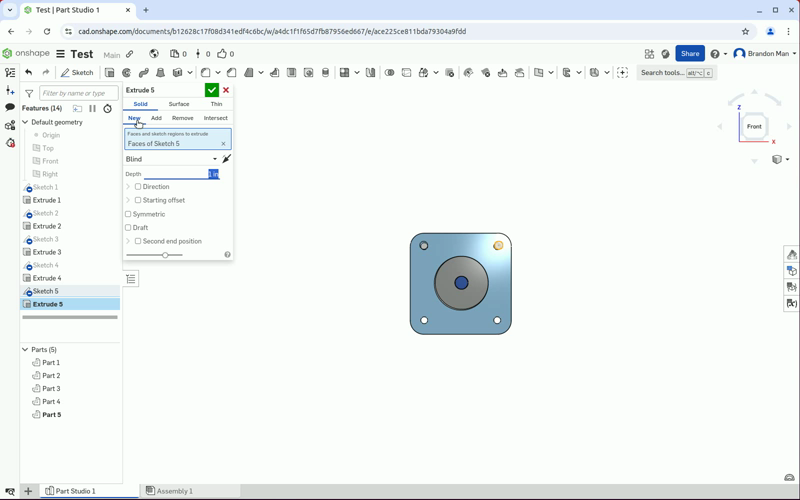
text(-23.108)
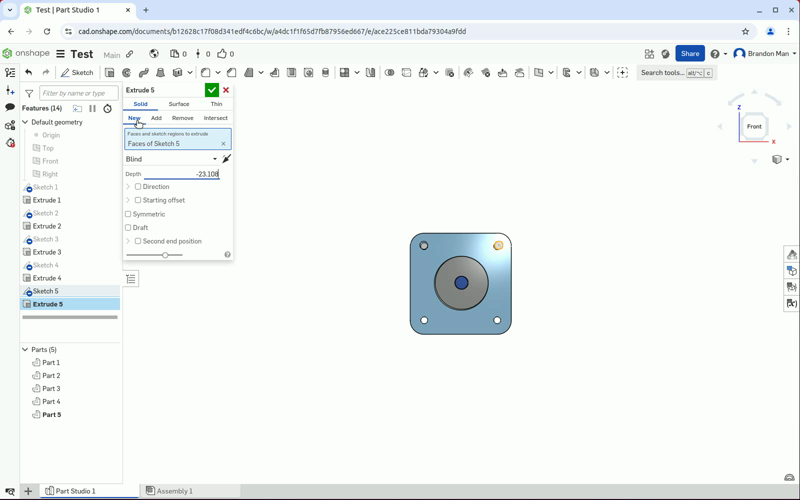
key(enter)
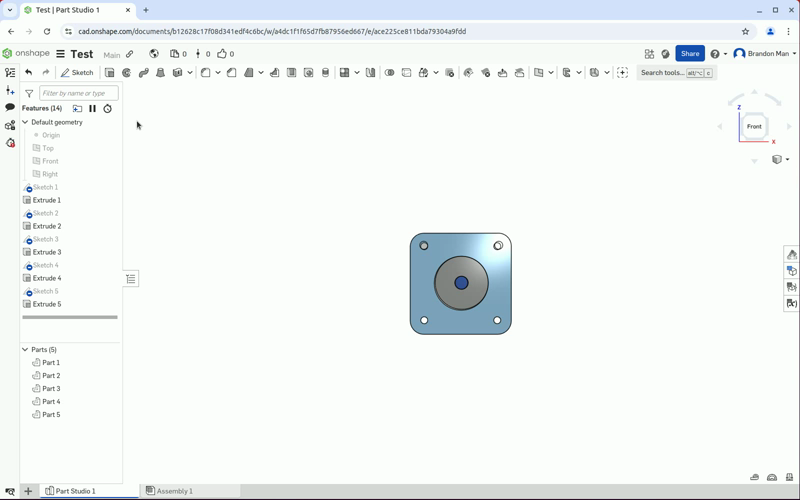
key(shift+h)
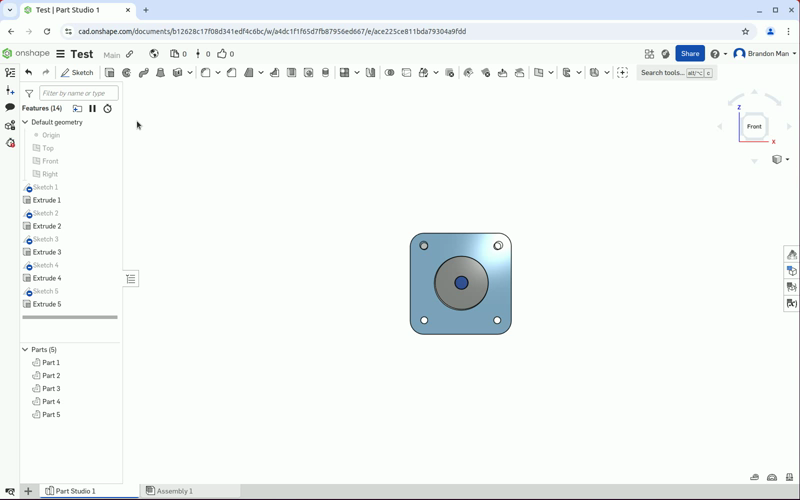
key(shift+h)
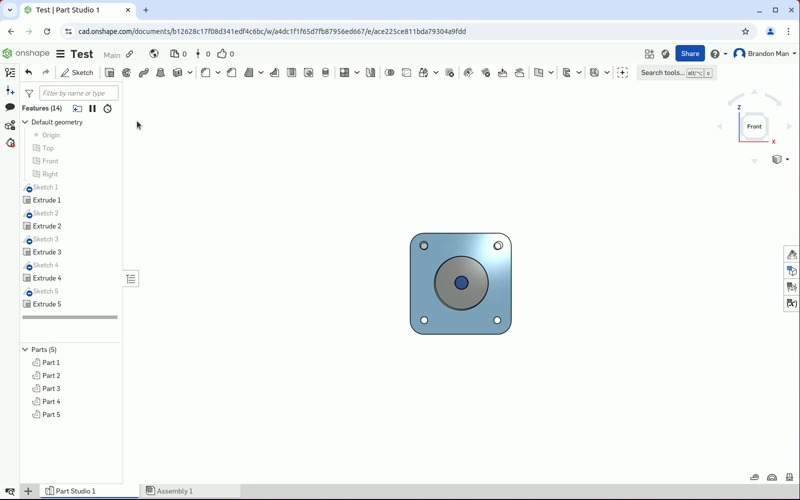
mouse_move(73, 189)
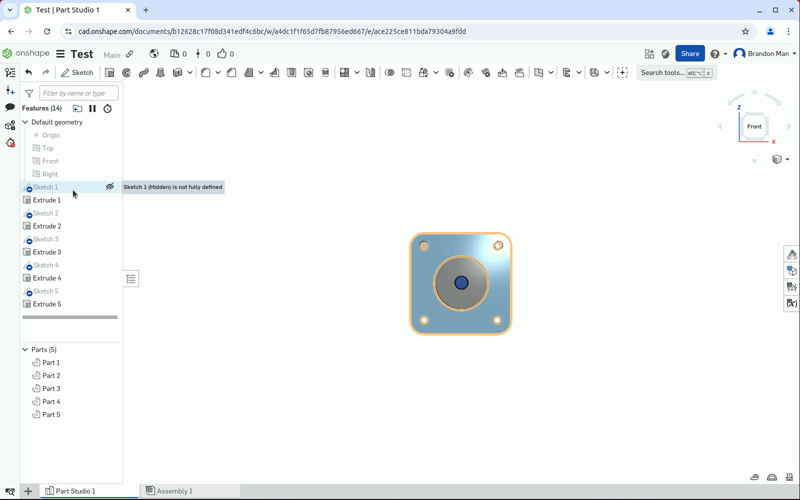
click(73, 189)
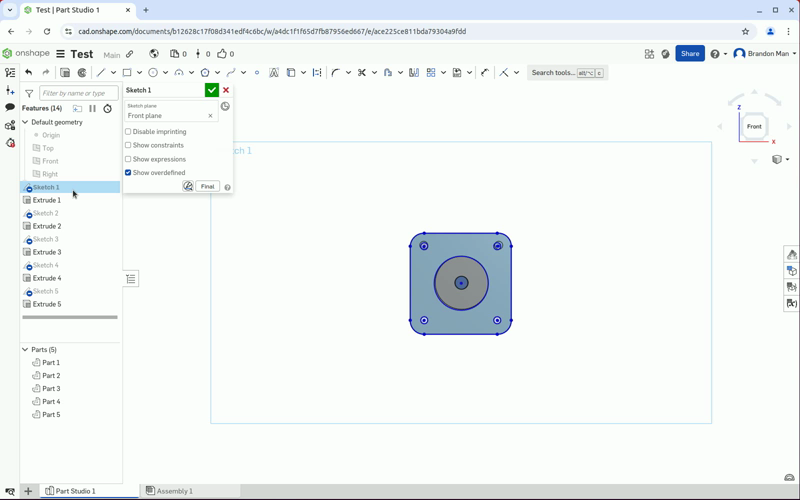
mouse_move(229, 92)
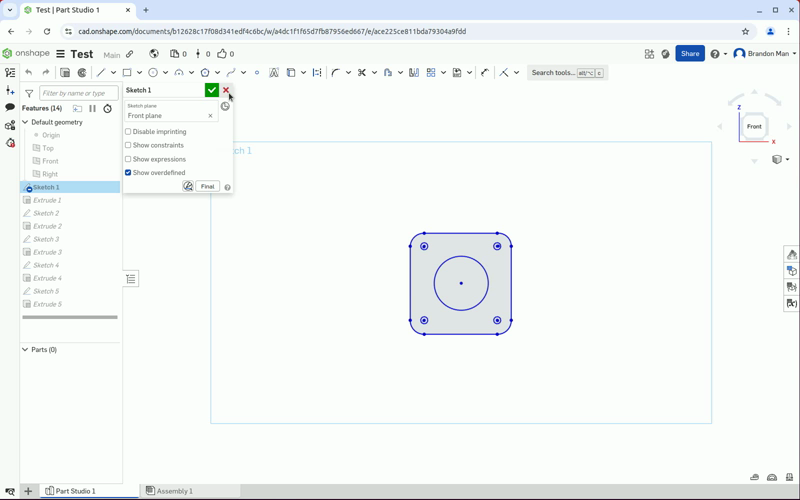
click(229, 92)
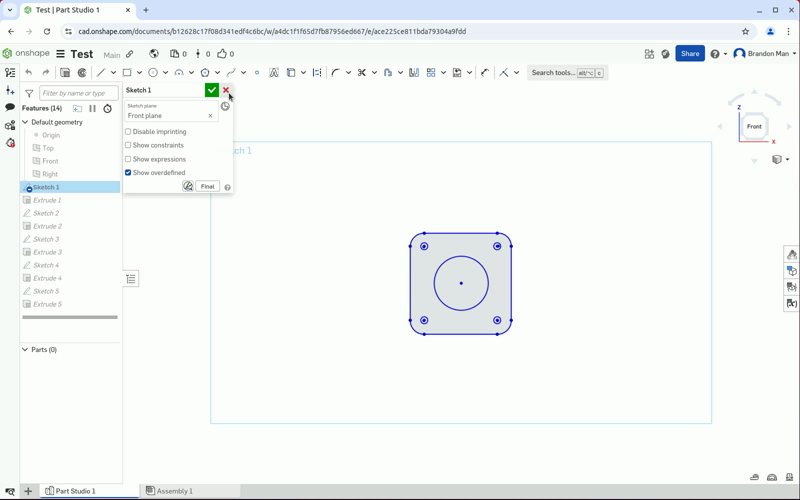
key(shift+s)
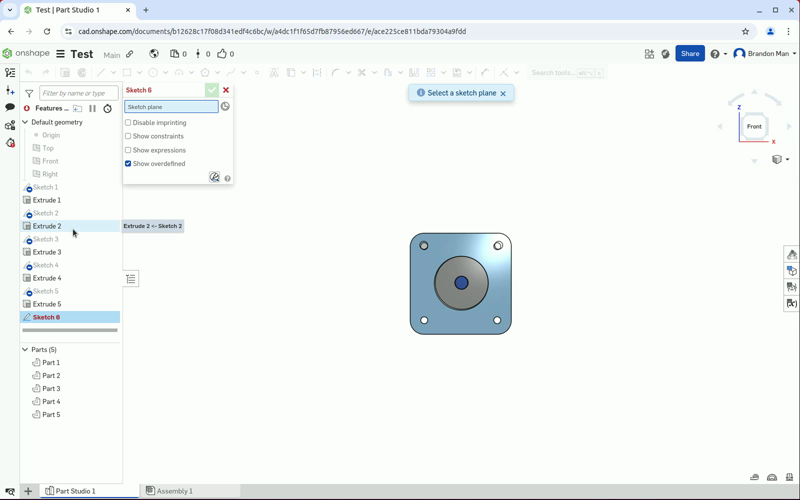
scroll(3)
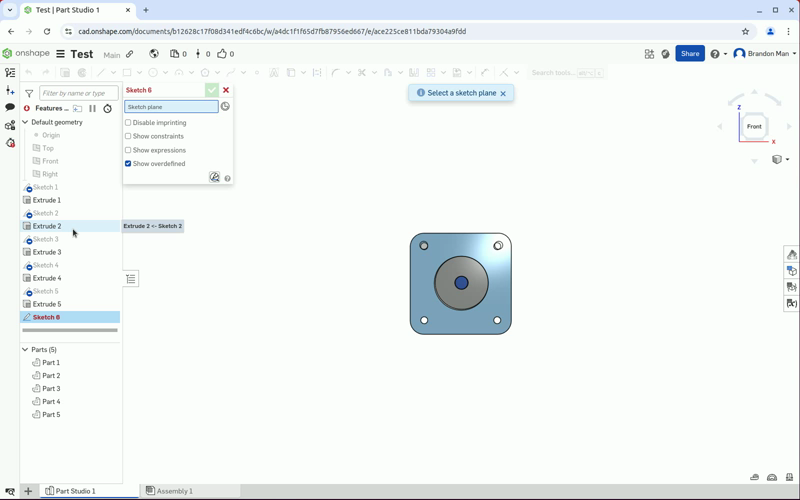
mouse_move(73, 163)
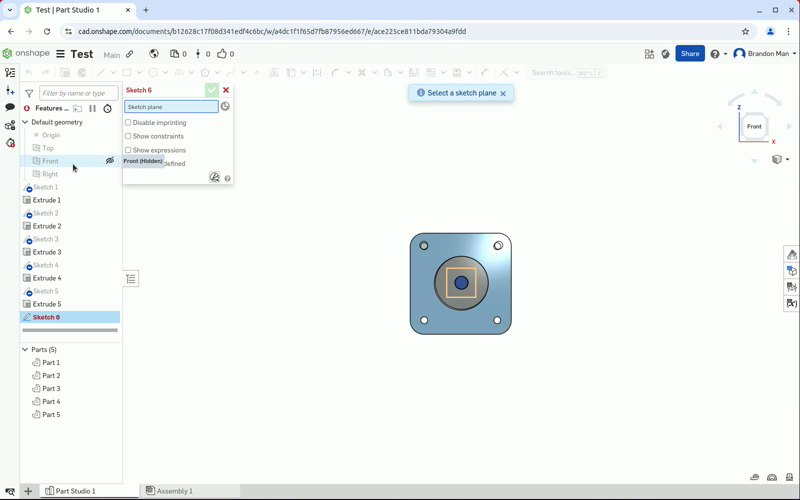
click(73, 163)
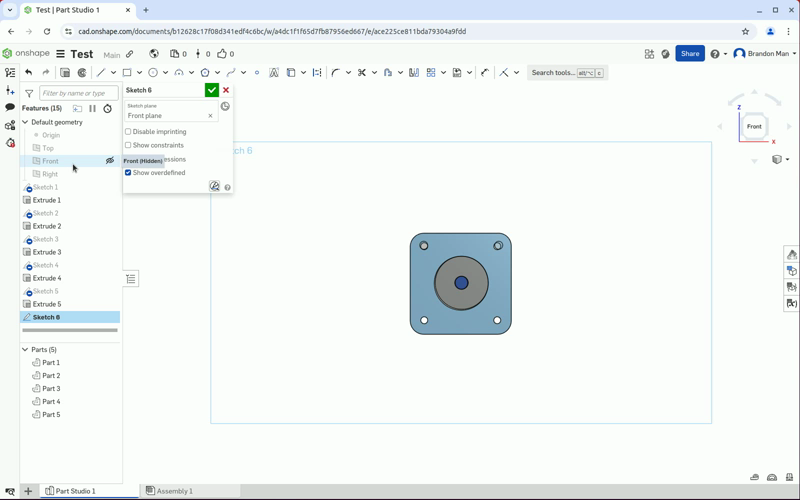
mouse_move(73, 352)
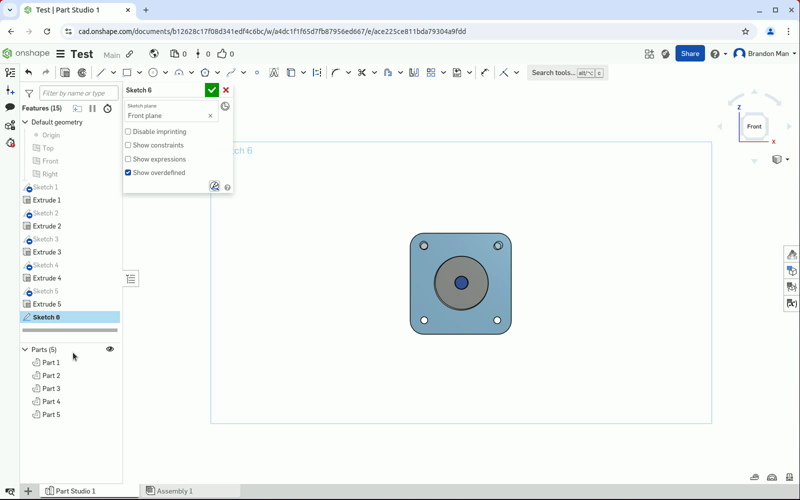
key(y)
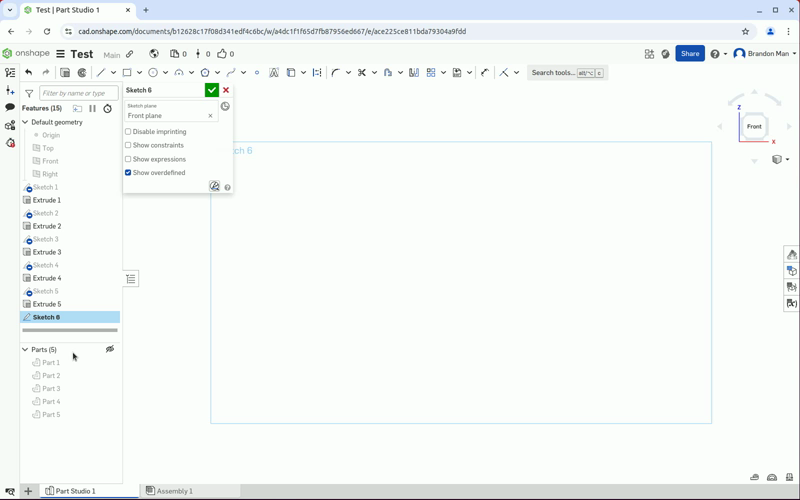
key(c)
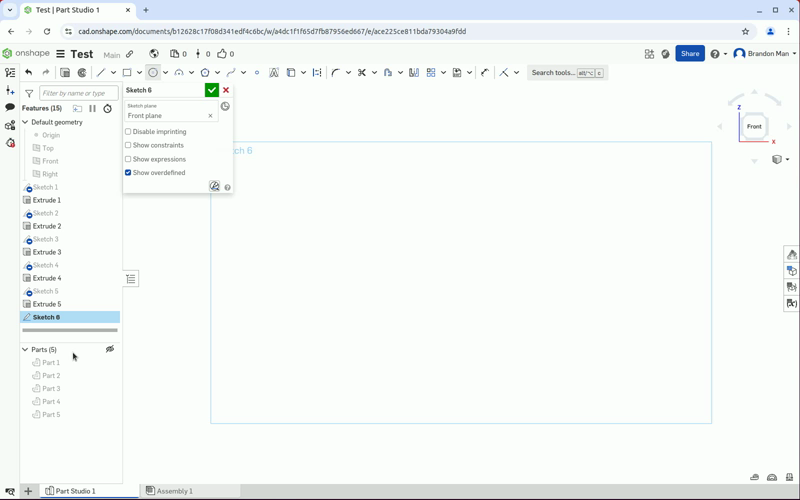
key_down(shift)
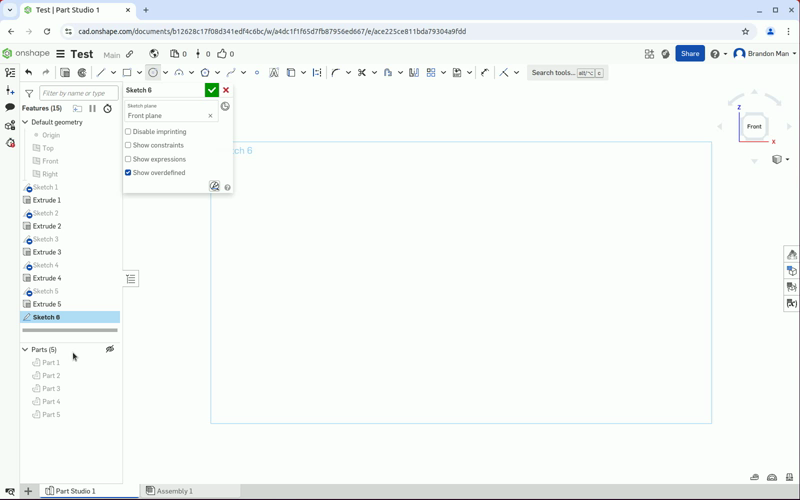
mouse_move(498, 320)
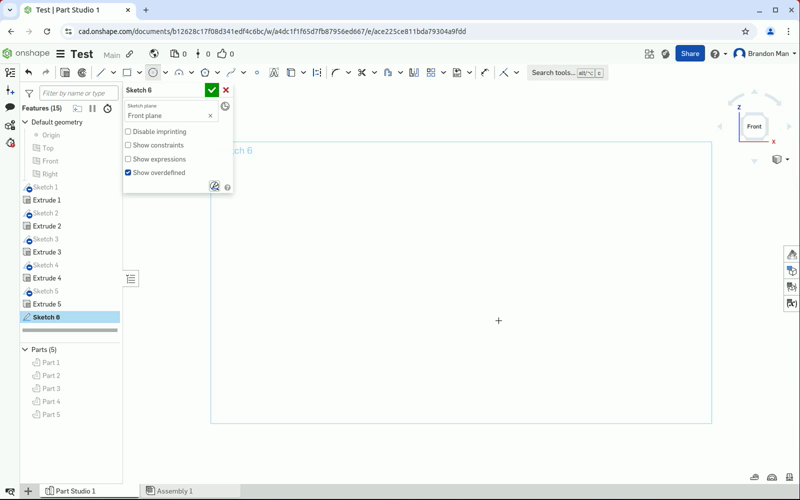
click(498, 320)
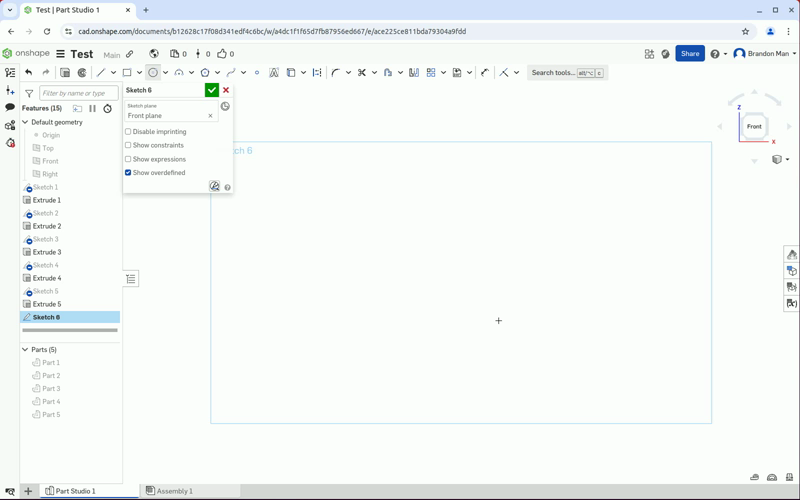
key_up(shift)
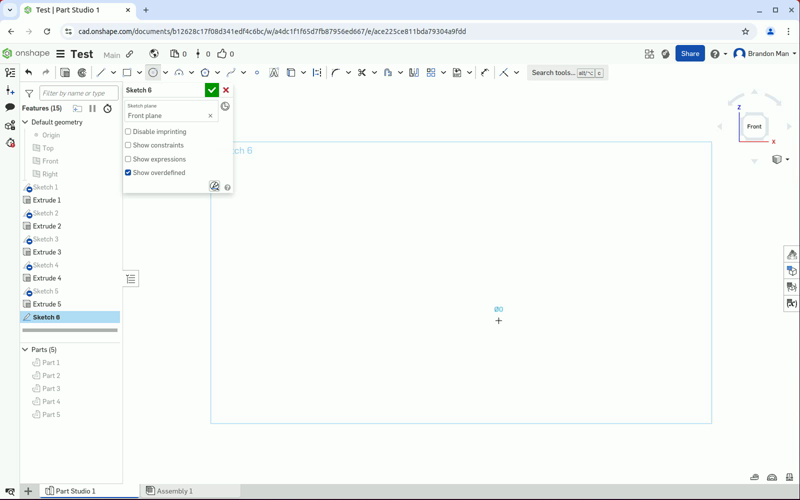
mouse_move(502, 320)
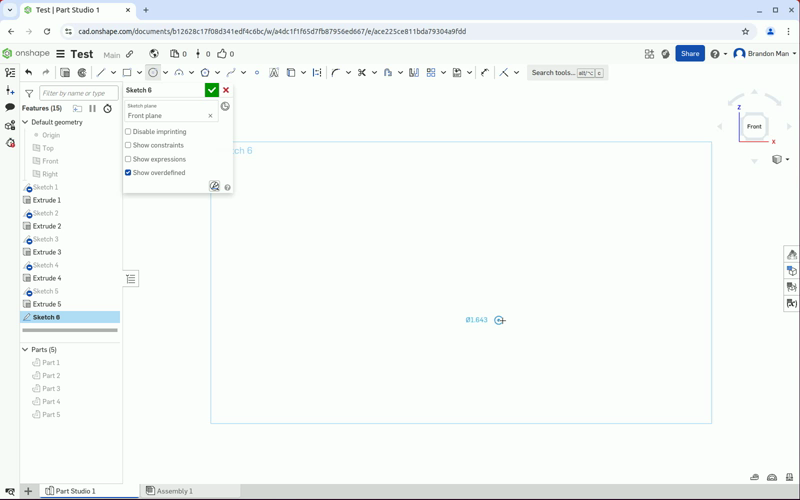
click(502, 320)
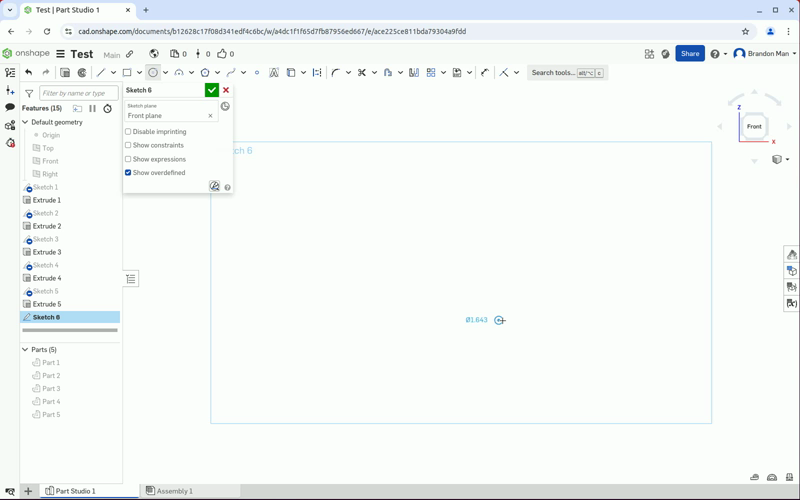
key(esc)
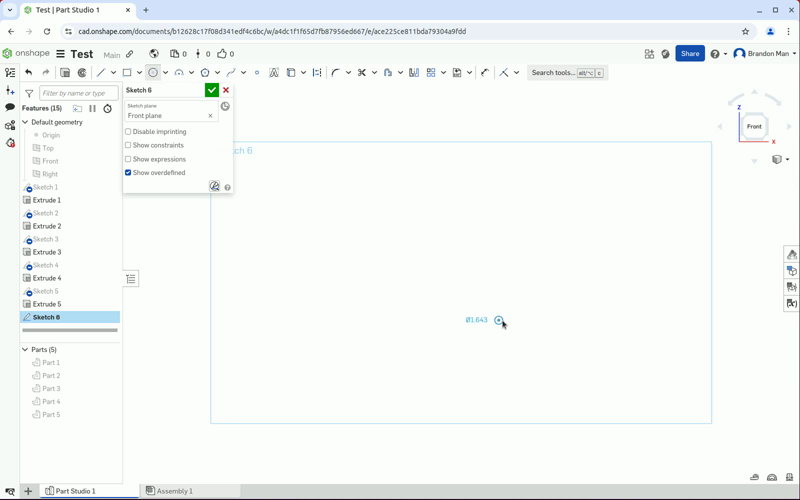
mouse_move(502, 321)
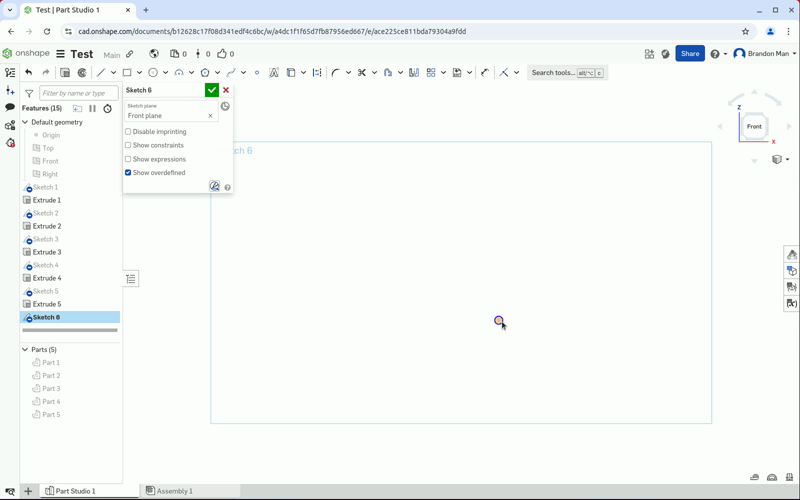
scroll(6)
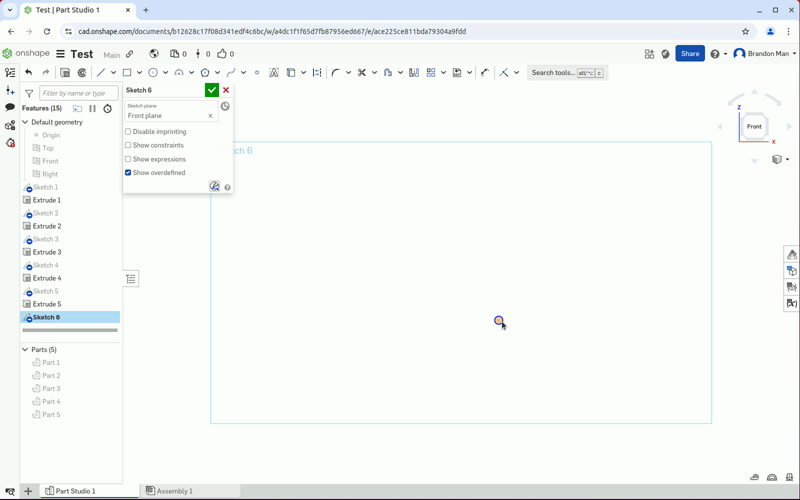
scroll(6)
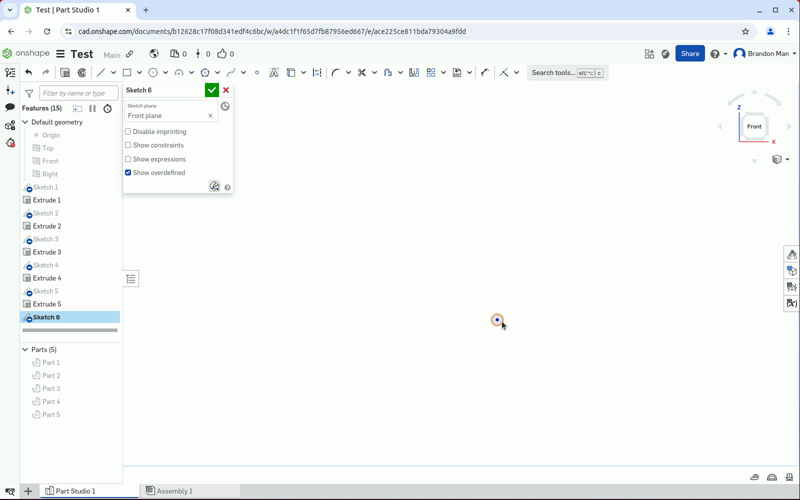
scroll(6)
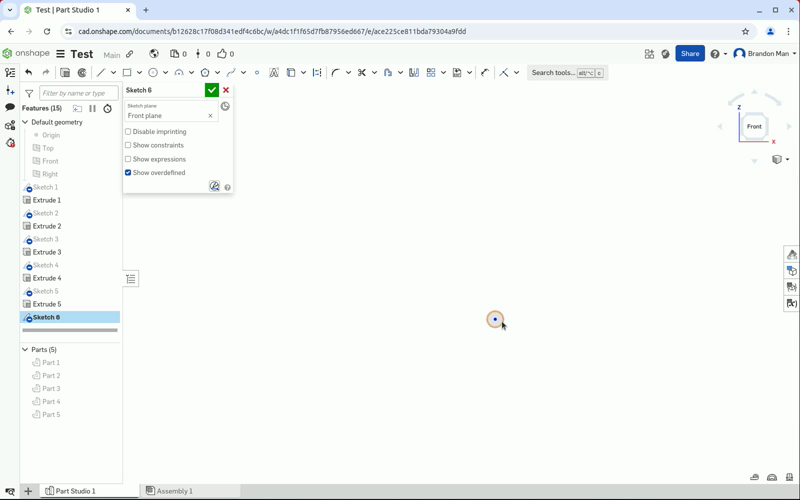
scroll(6)
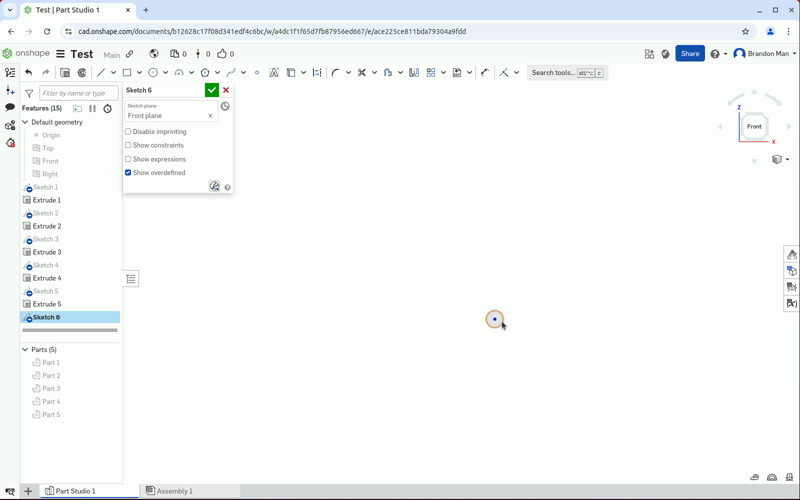
scroll(6)
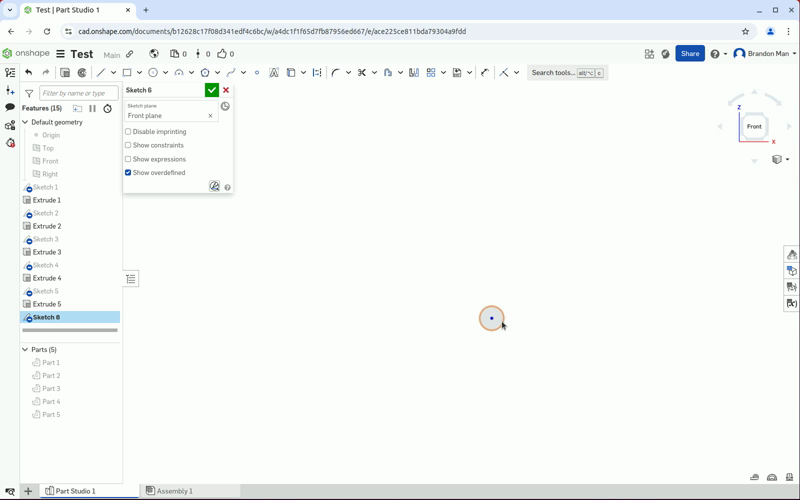
scroll(6)
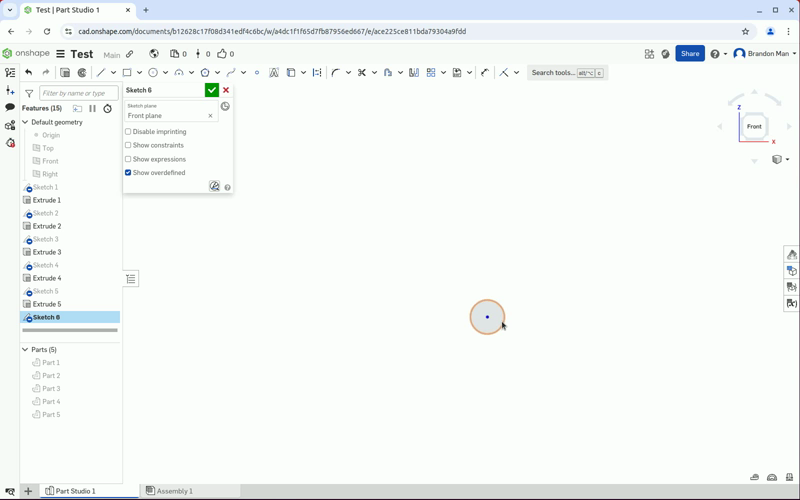
scroll(6)
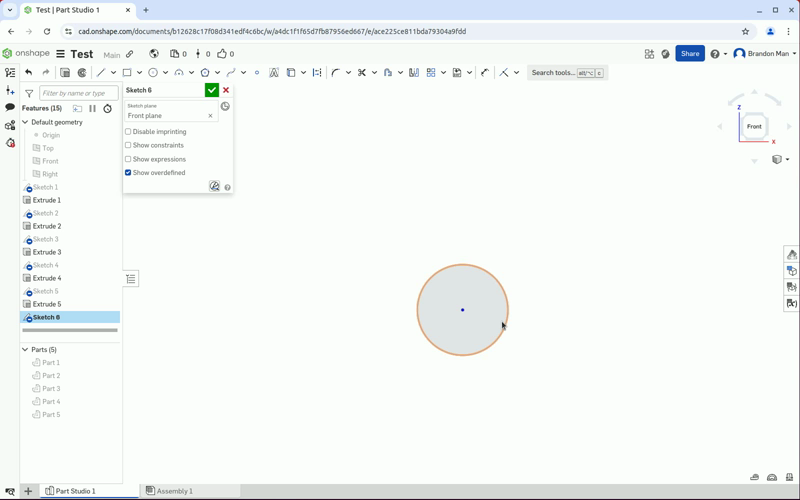
click(502, 321)
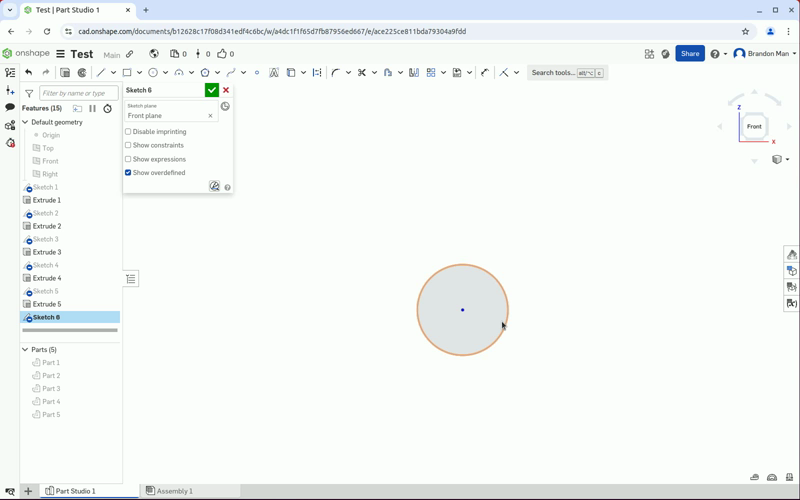
scroll(-6)
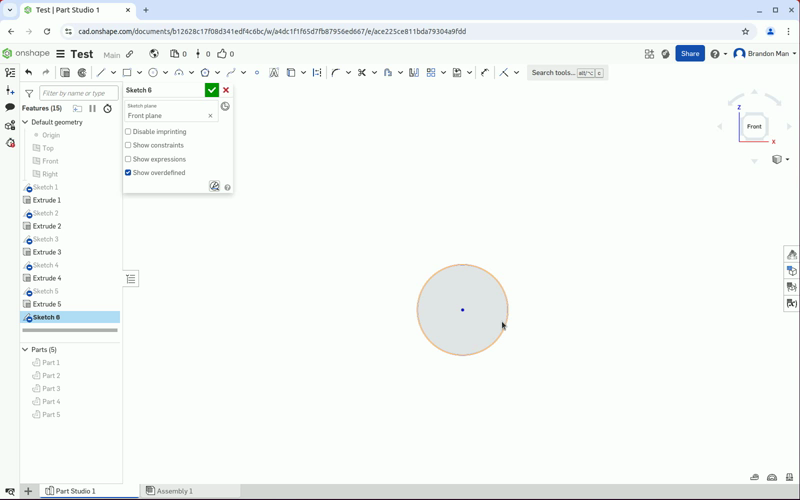
scroll(-6)
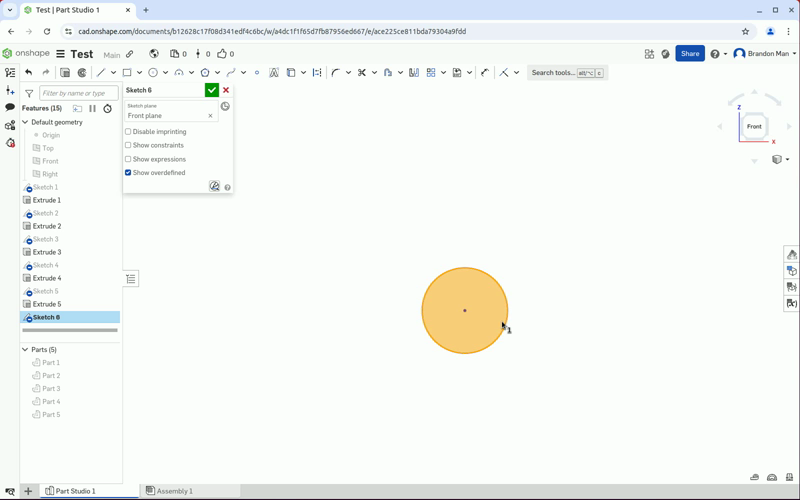
scroll(-6)
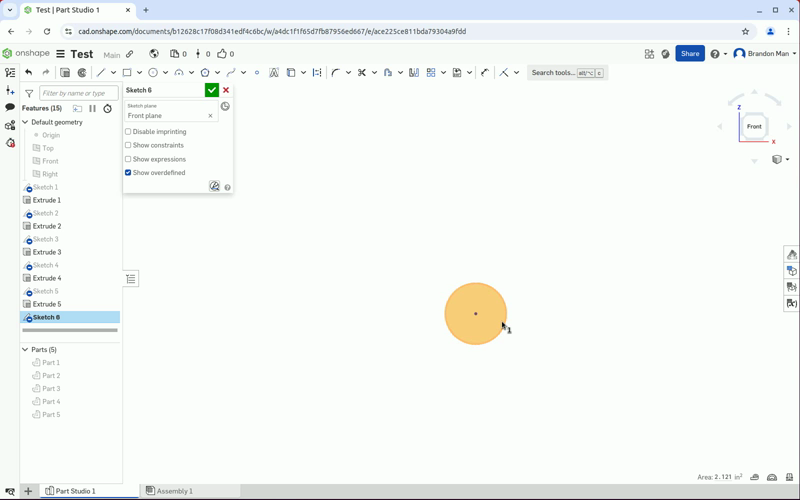
scroll(-6)
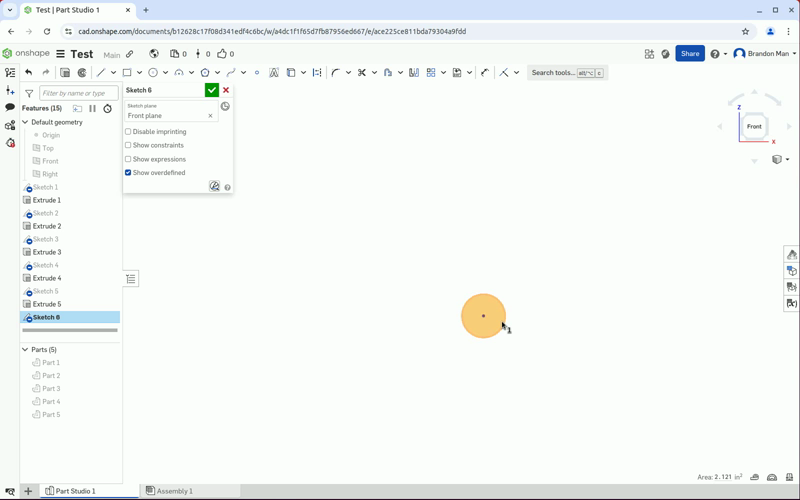
scroll(-6)
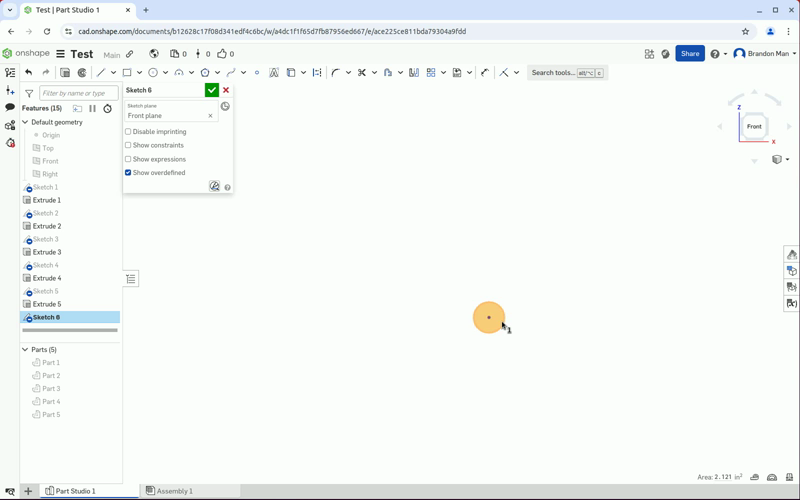
scroll(-6)
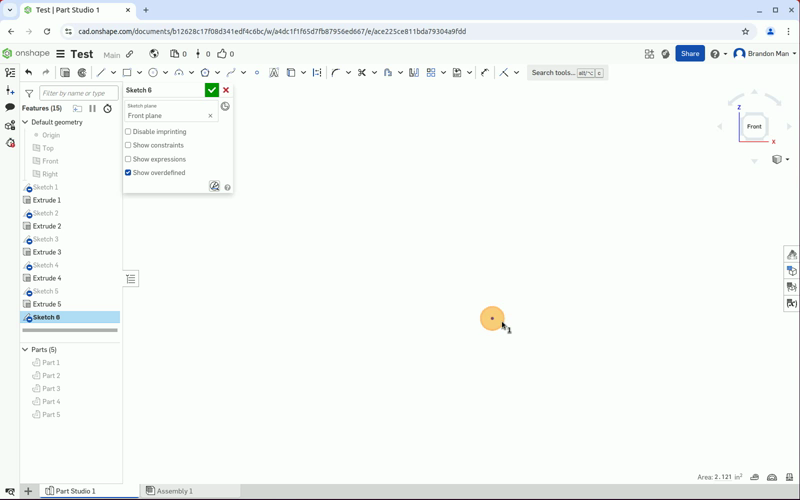
scroll(-6)
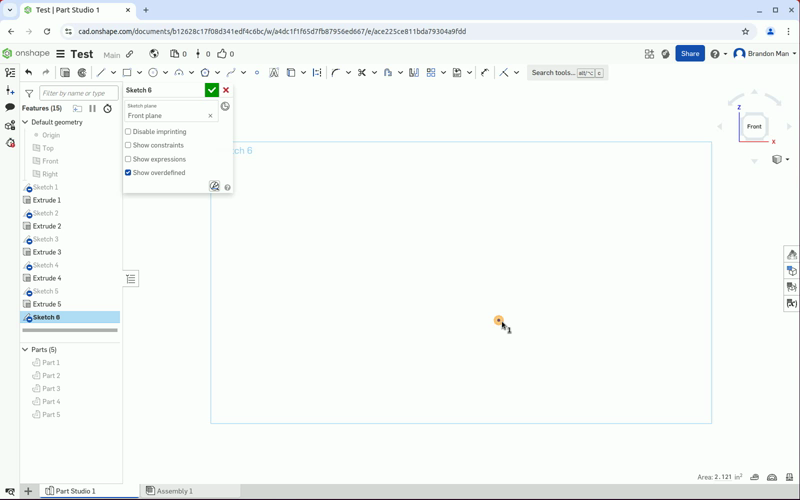
mouse_move(73, 352)
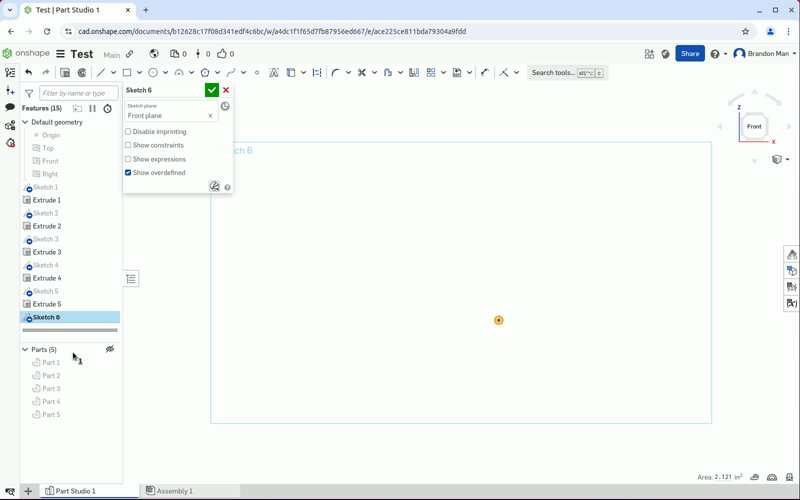
key(shift+y)
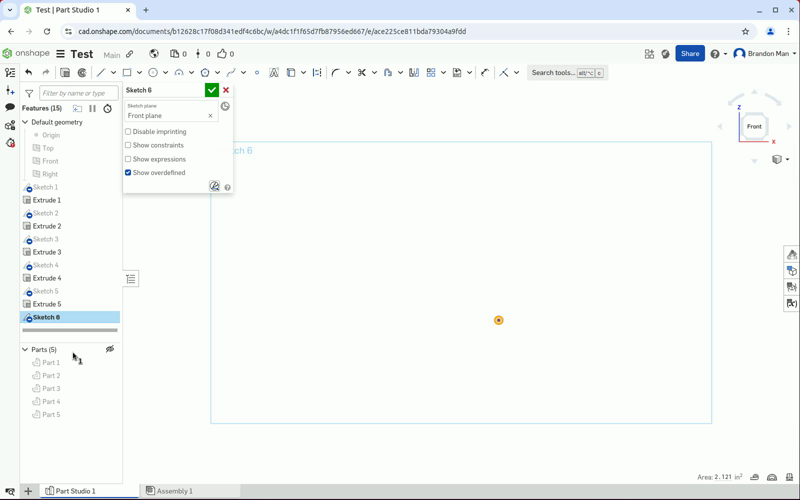
key(shift+e)
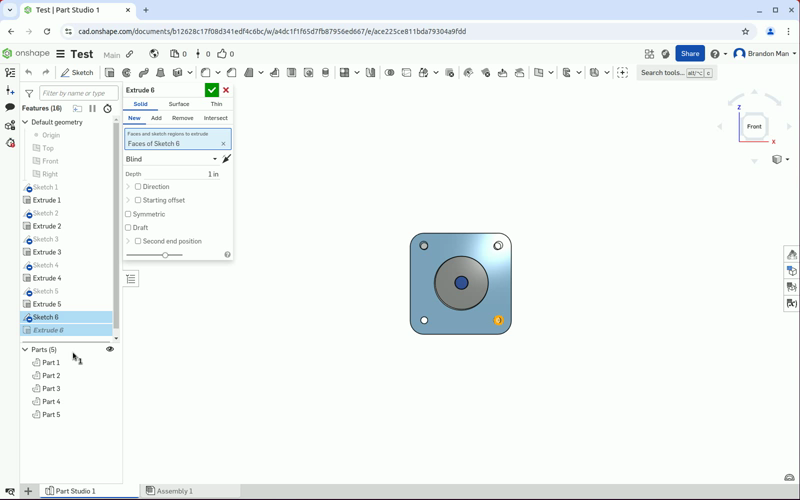
mouse_move(143, 106)
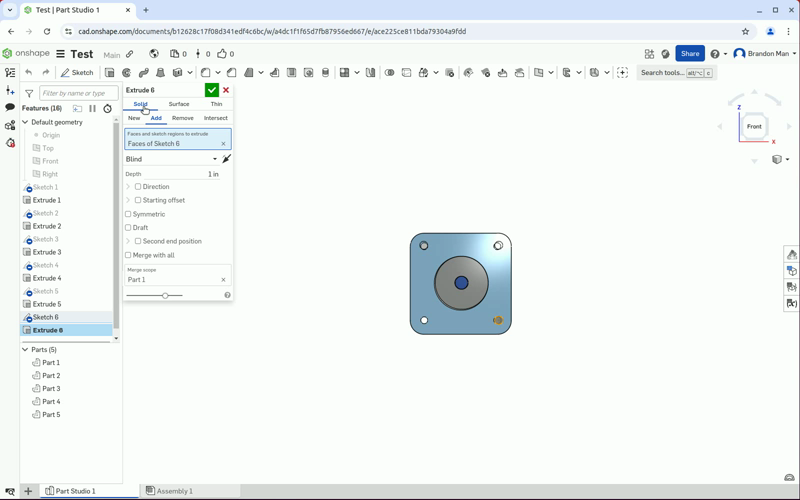
click(143, 106)
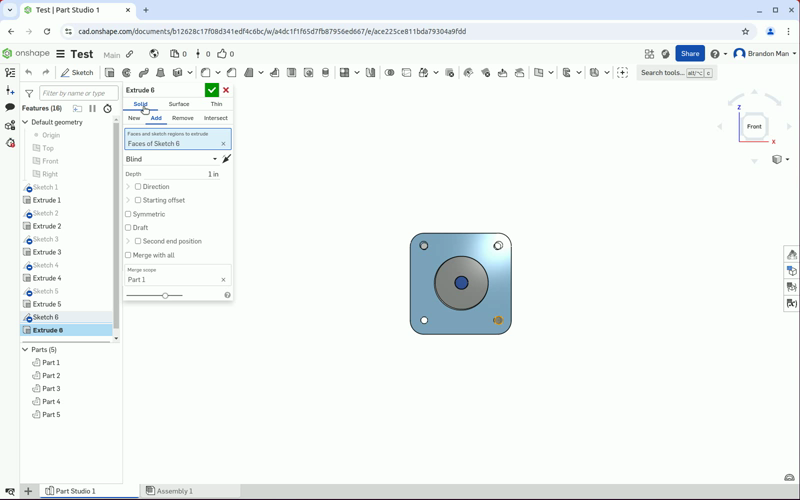
mouse_move(137, 120)
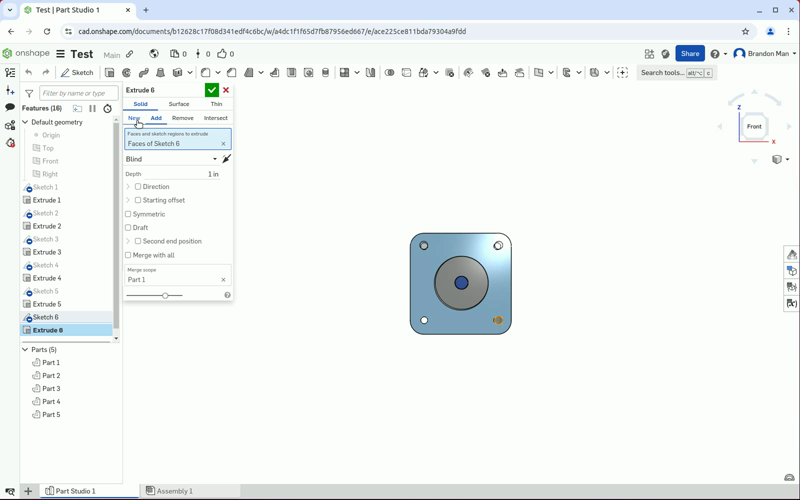
click(137, 120)
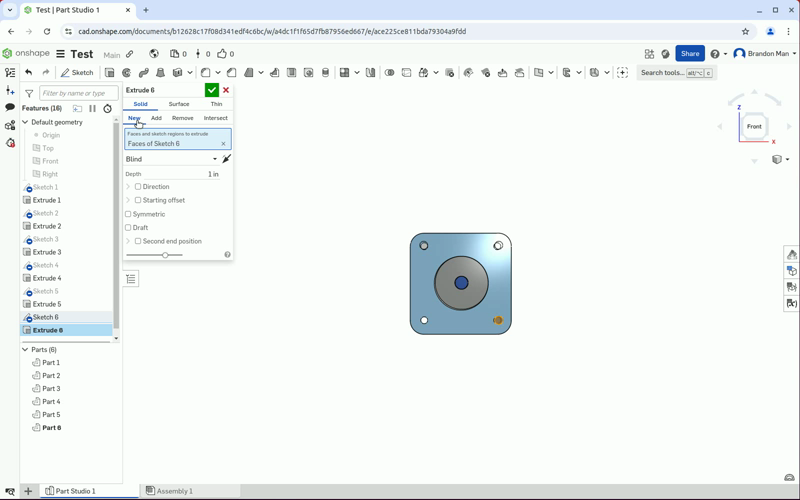
key(tab, 4)
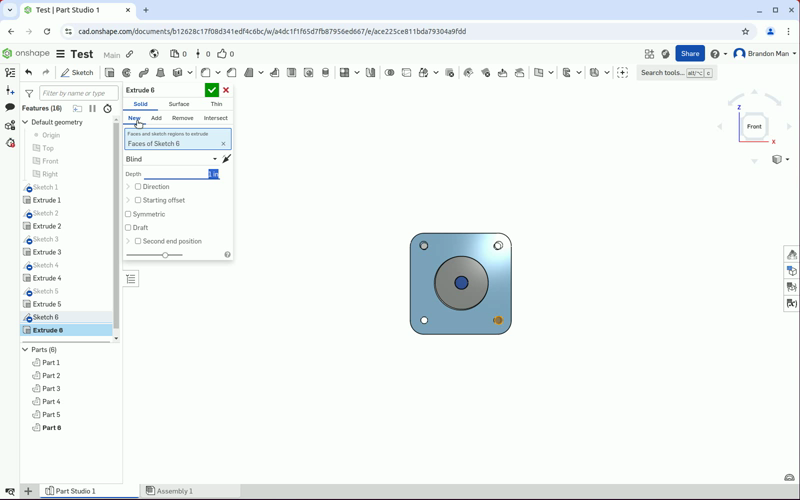
text(-23.108)
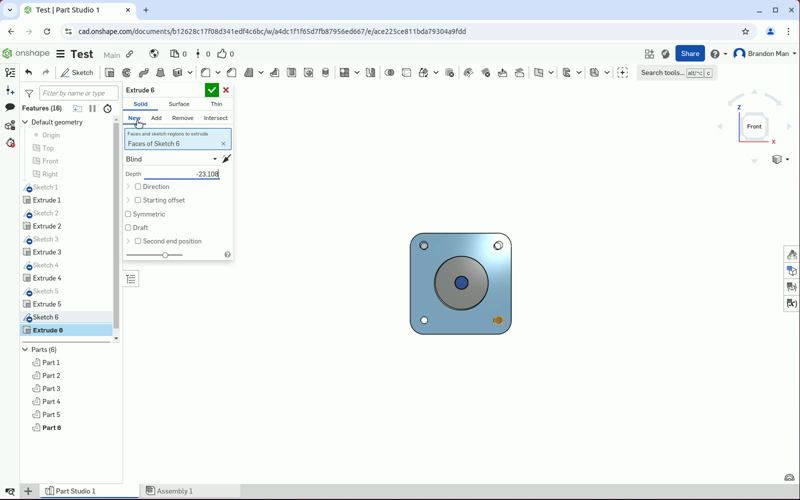
key(enter)
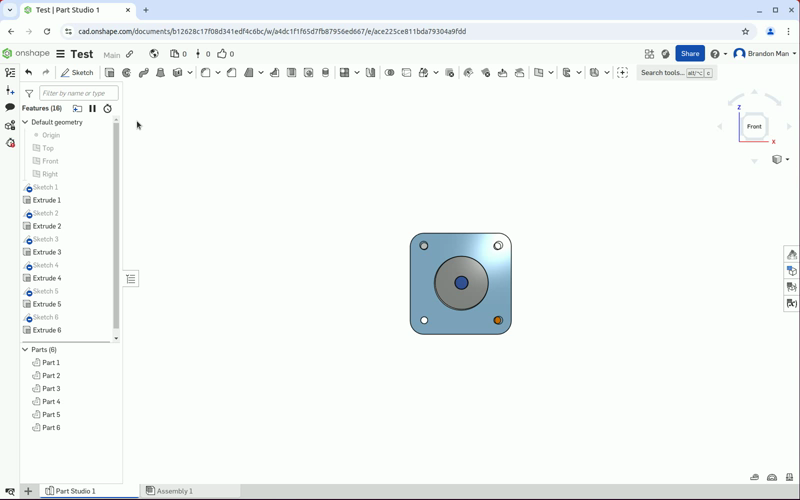
key(shift+h)
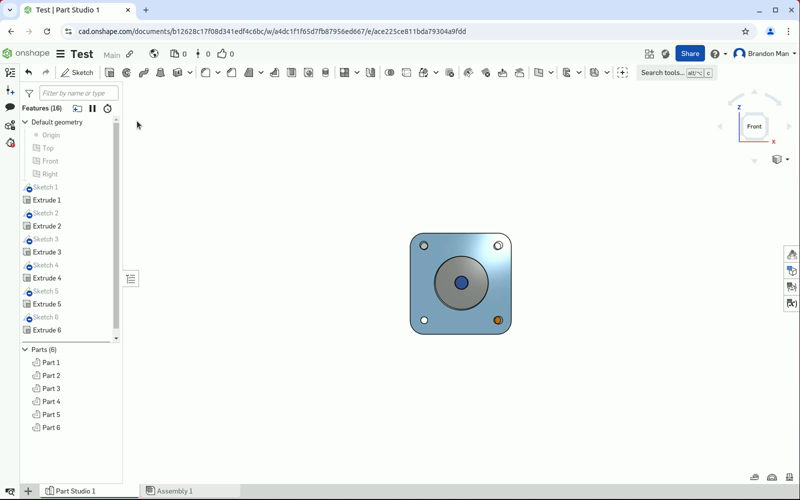
key(shift+h)
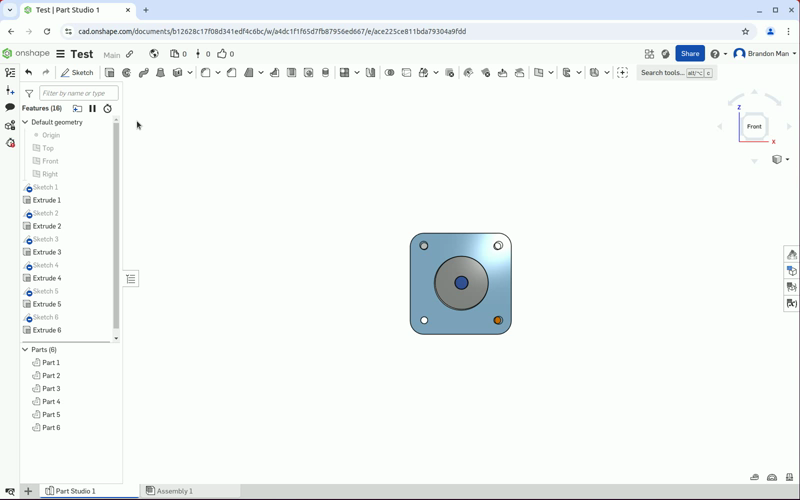
mouse_move(69, 189)
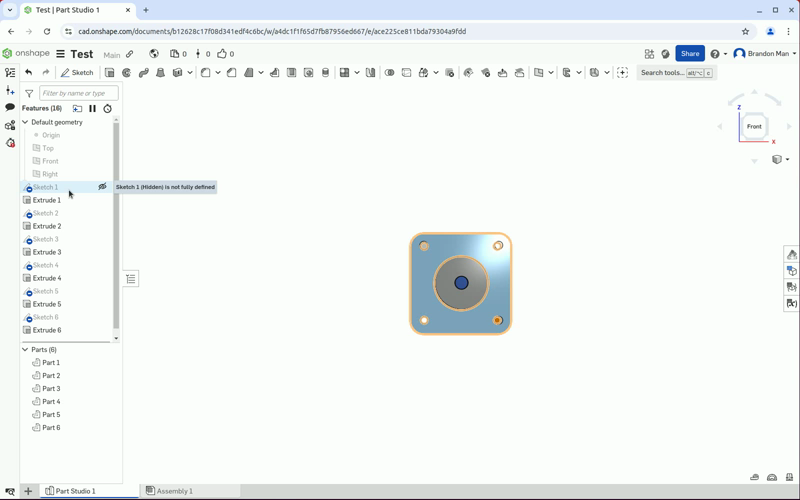
click(69, 189)
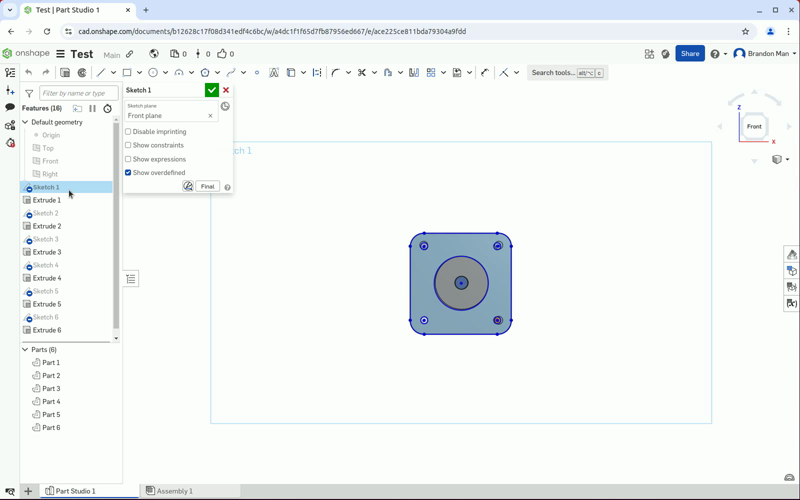
mouse_move(229, 92)
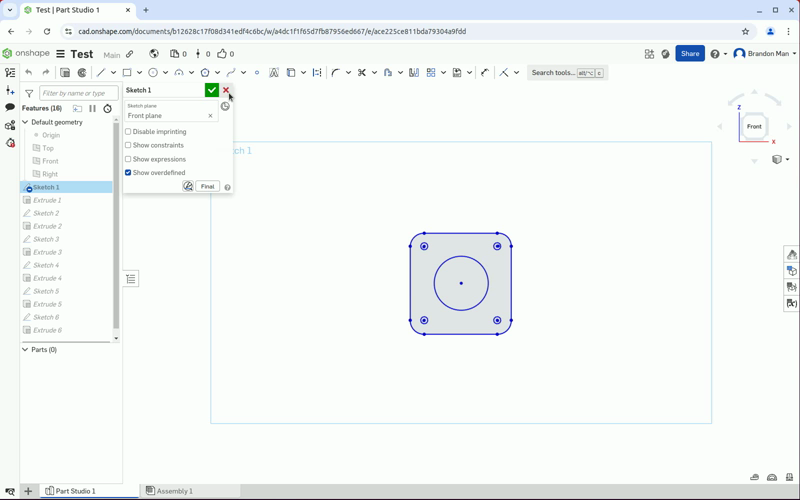
click(229, 92)
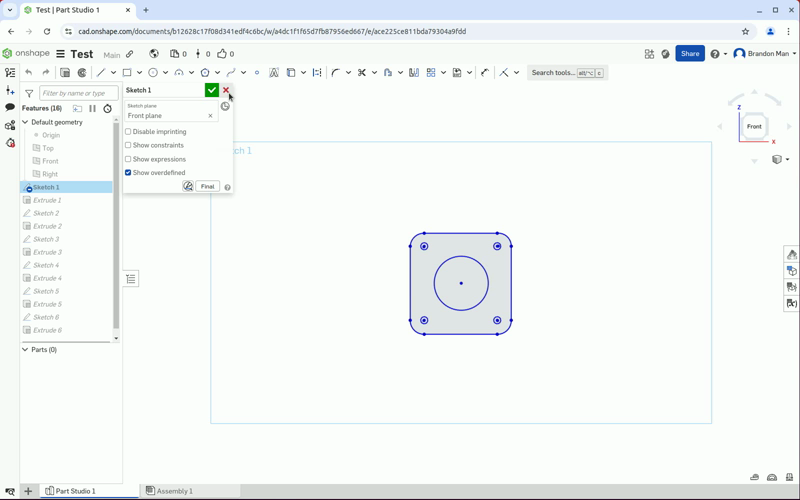
key(shift+s)
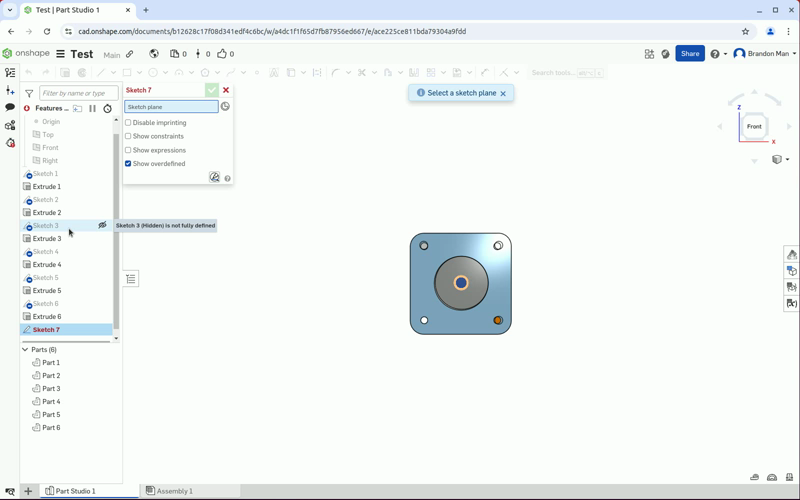
scroll(3)
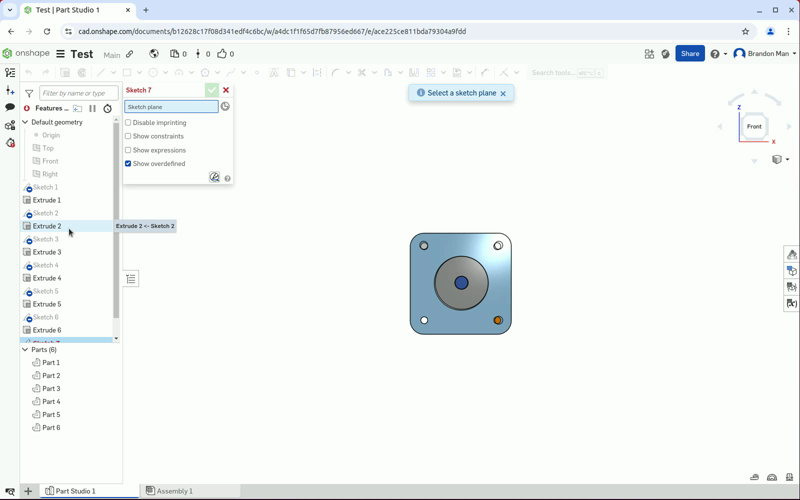
mouse_move(69, 163)
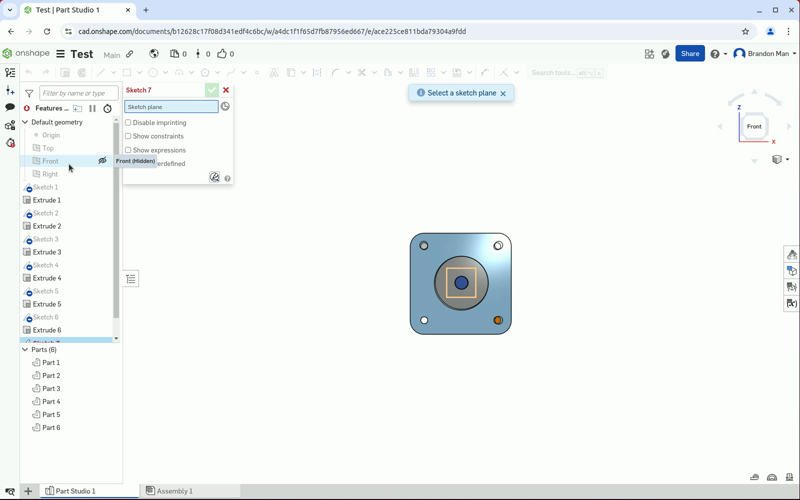
click(69, 163)
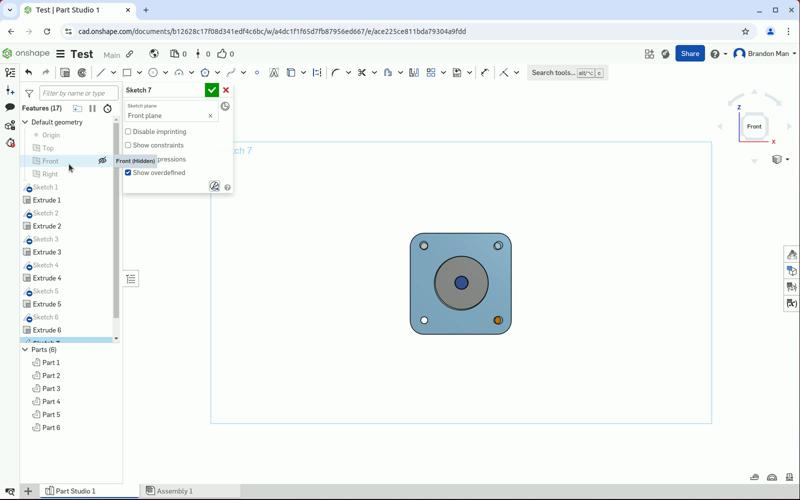
mouse_move(73, 352)
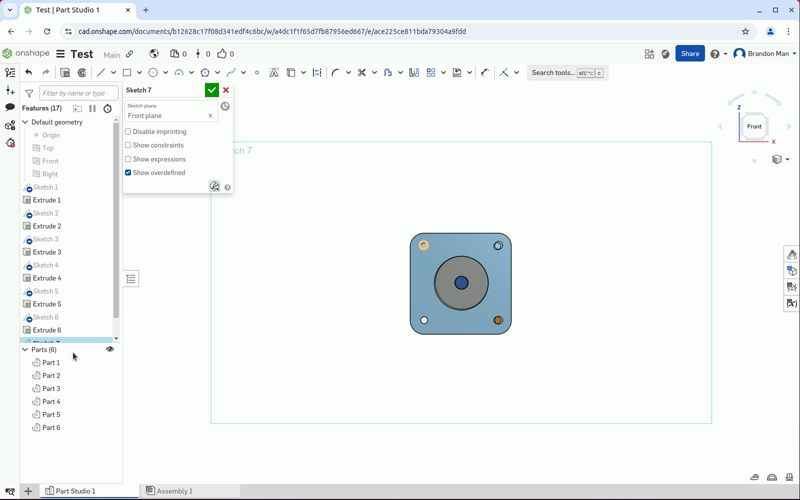
key(y)
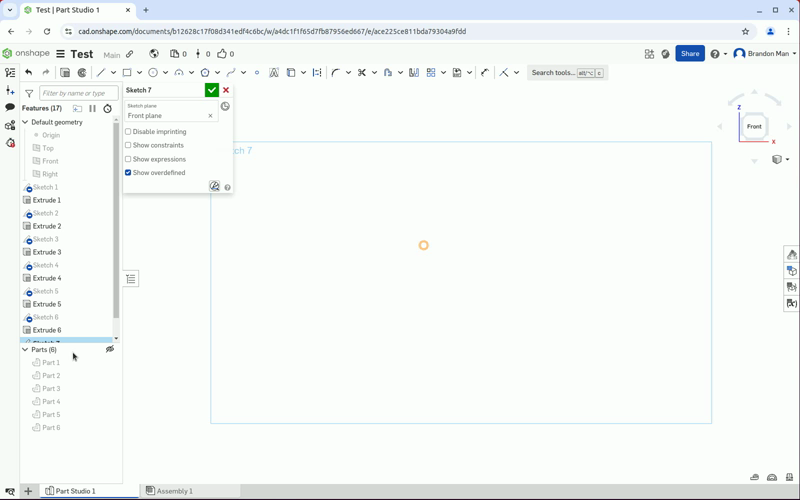
key(c)
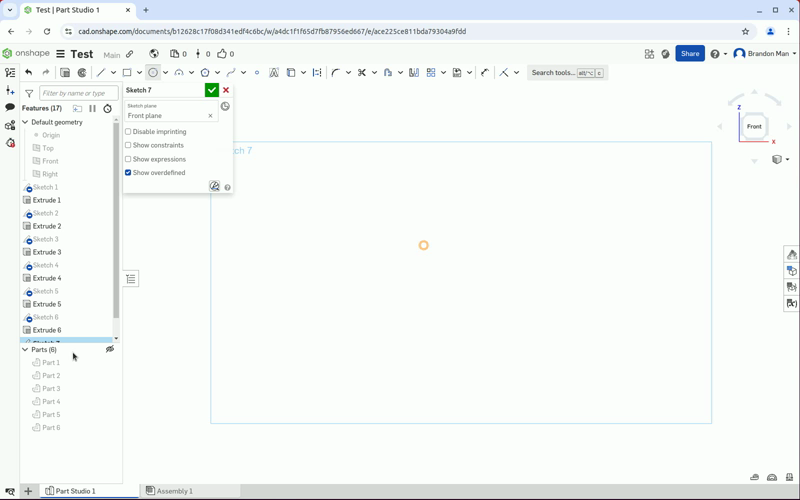
key_down(shift)
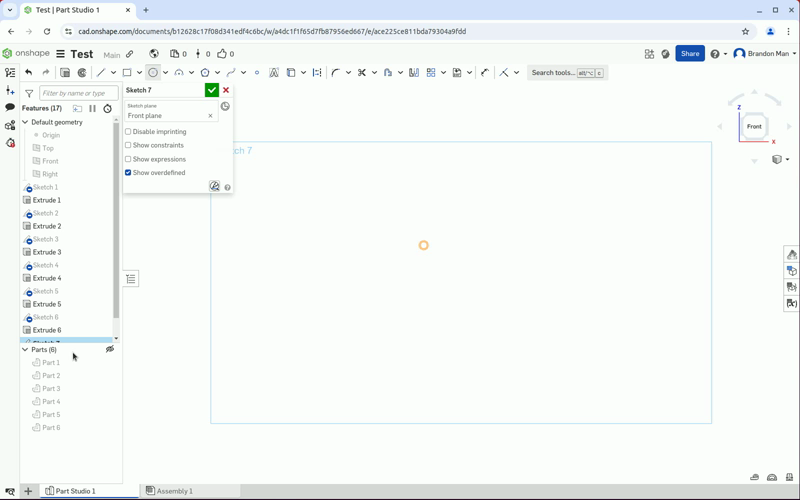
mouse_move(423, 320)
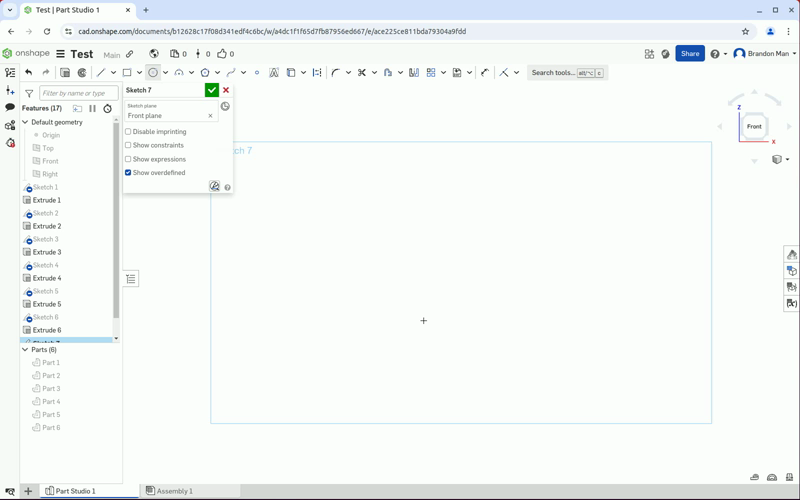
click(423, 320)
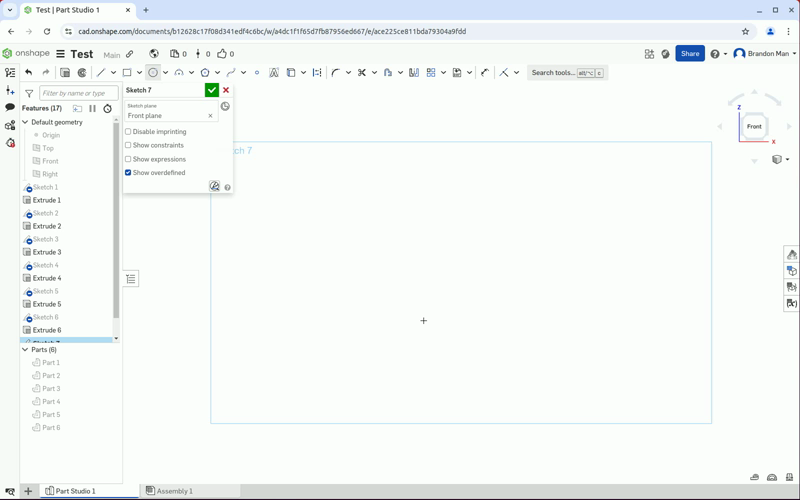
key_up(shift)
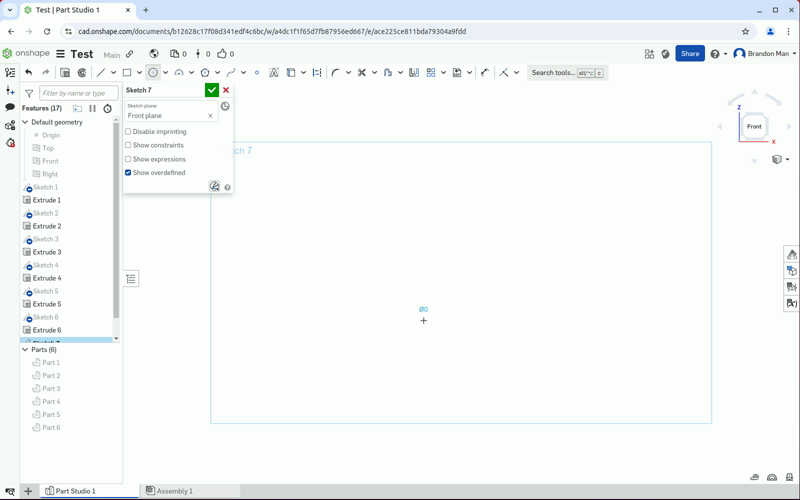
mouse_move(427, 320)
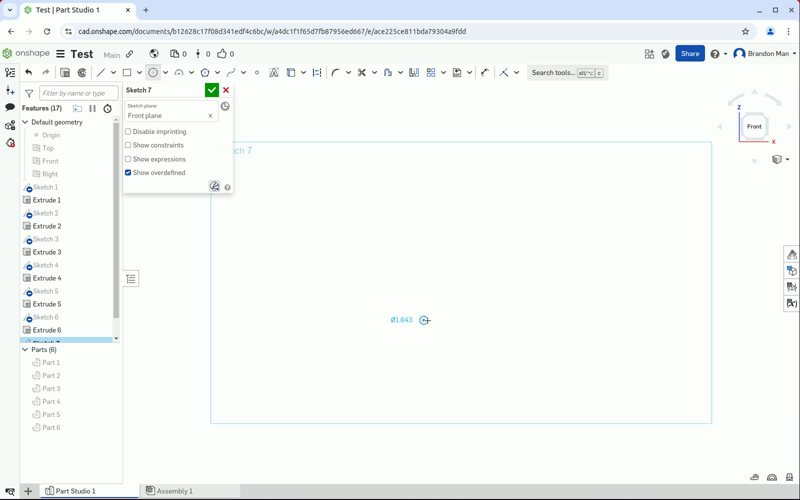
click(427, 320)
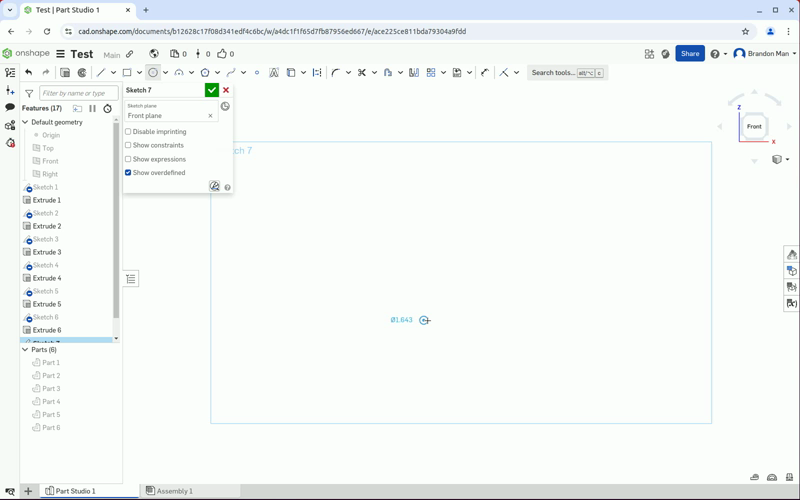
key(esc)
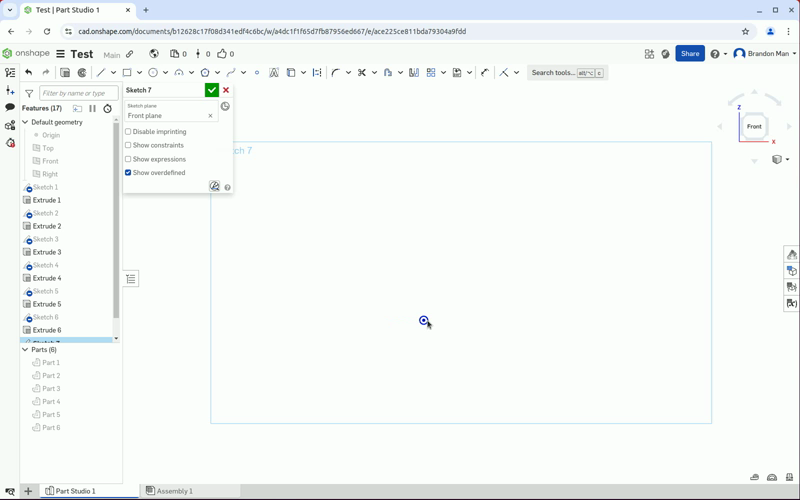
mouse_move(421, 322)
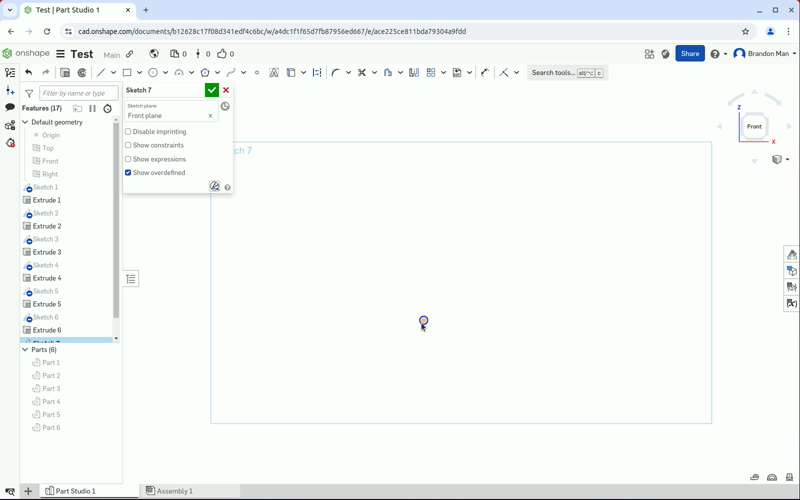
scroll(6)
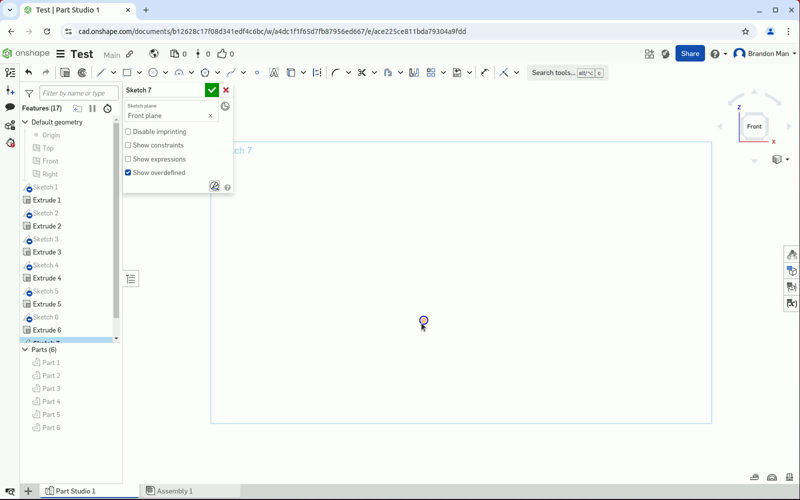
scroll(6)
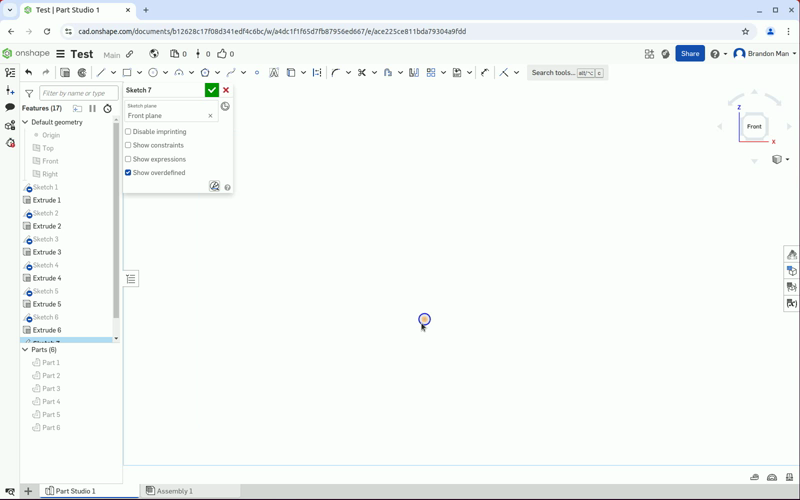
scroll(6)
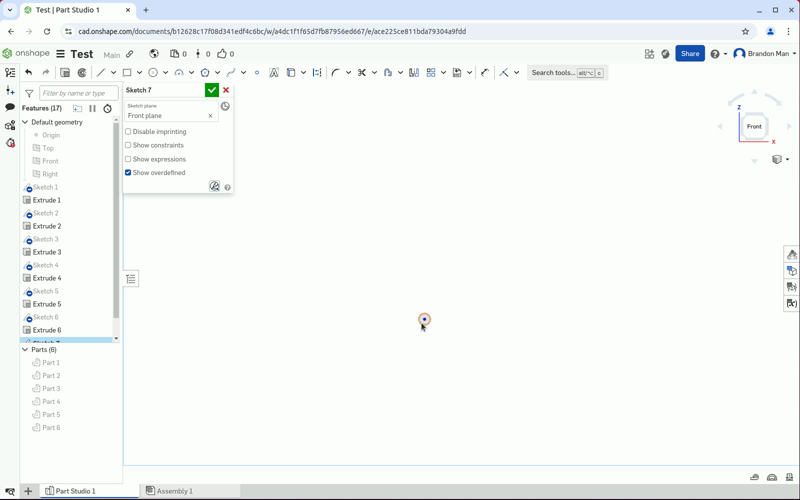
scroll(6)
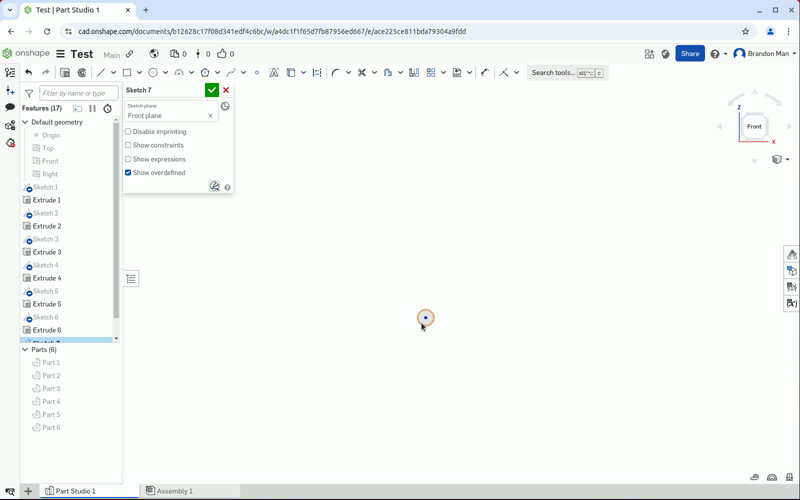
scroll(6)
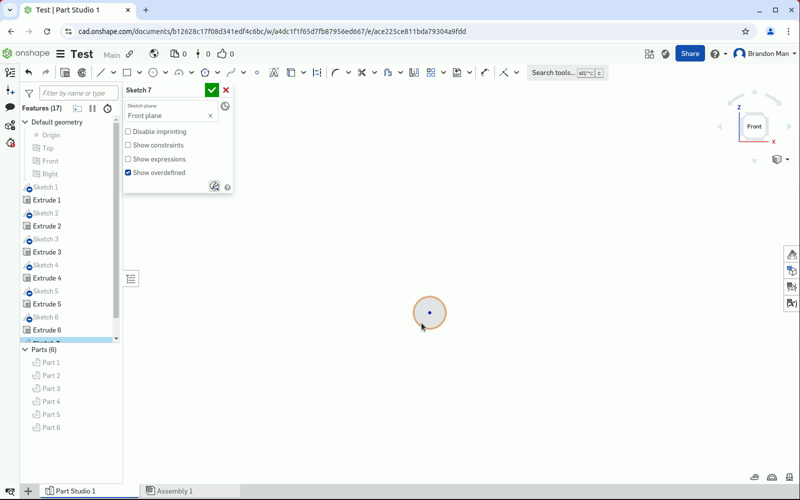
scroll(6)
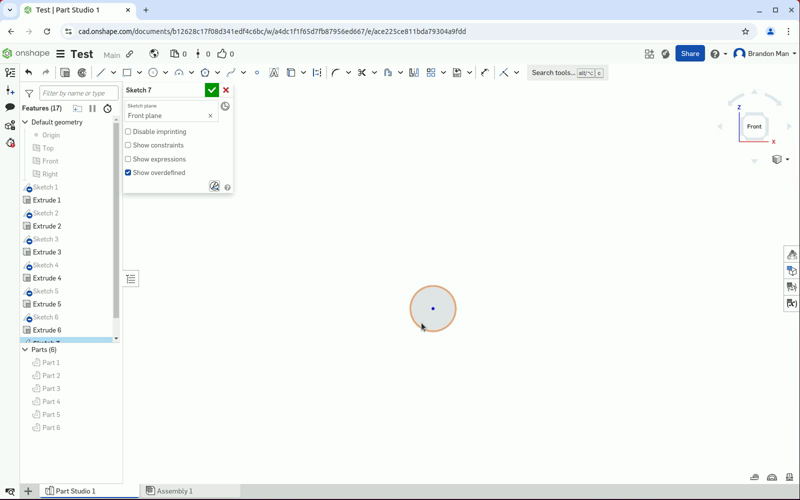
scroll(6)
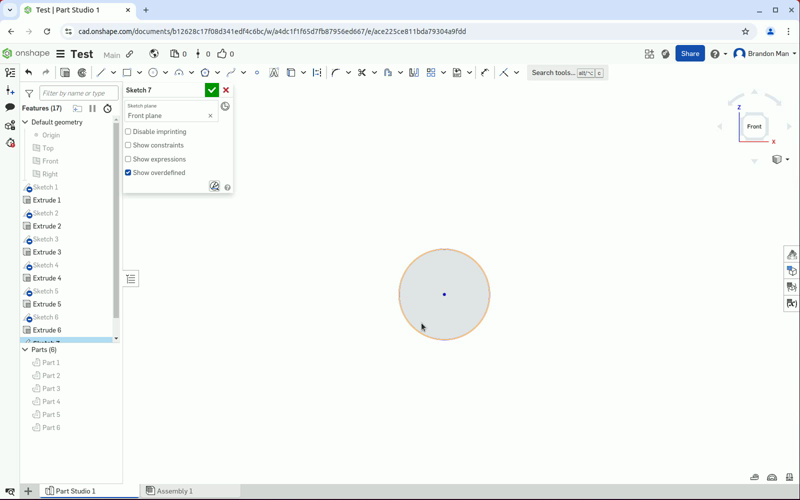
click(421, 322)
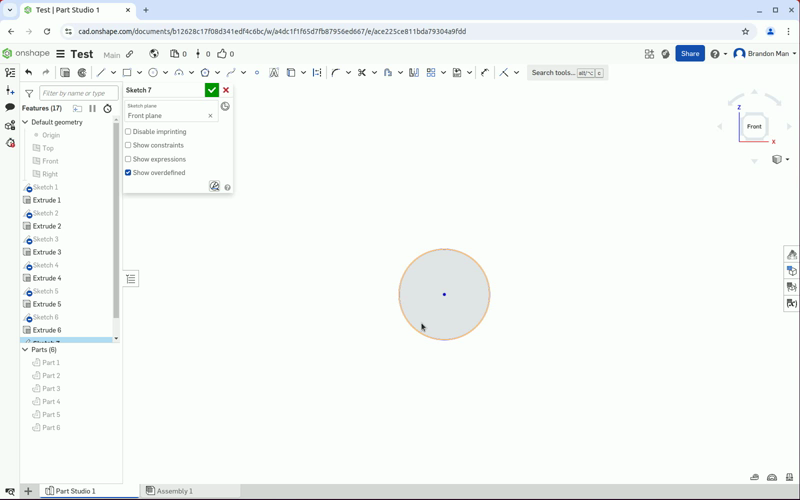
scroll(-6)
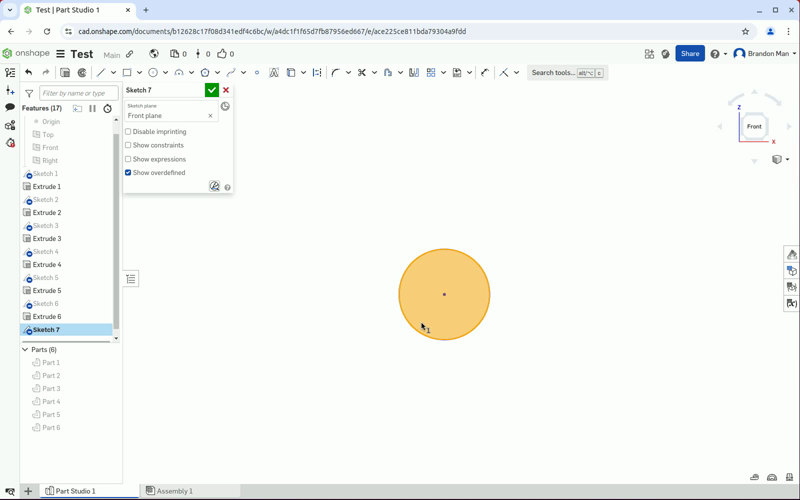
scroll(-6)
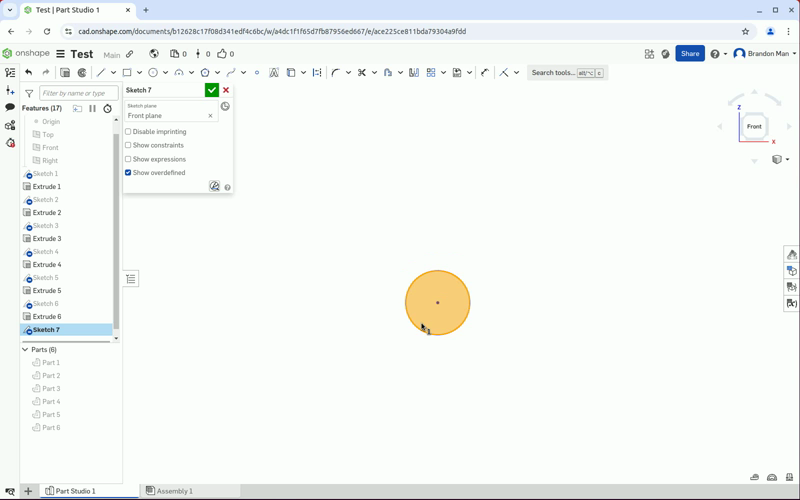
scroll(-6)
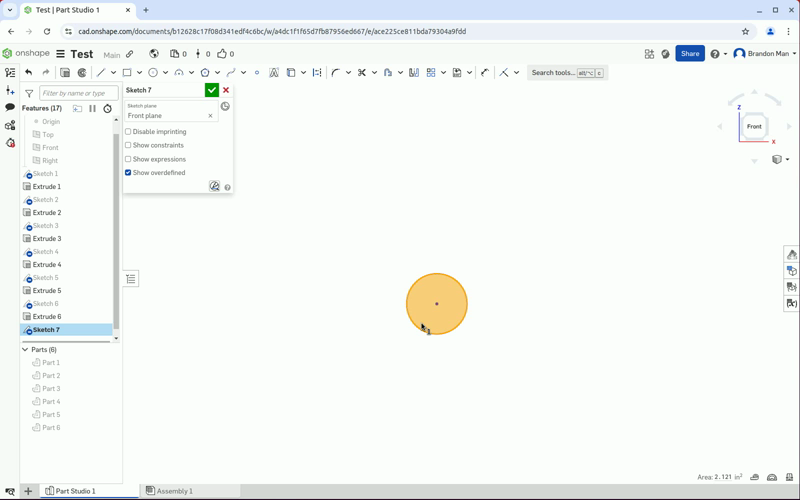
scroll(-6)
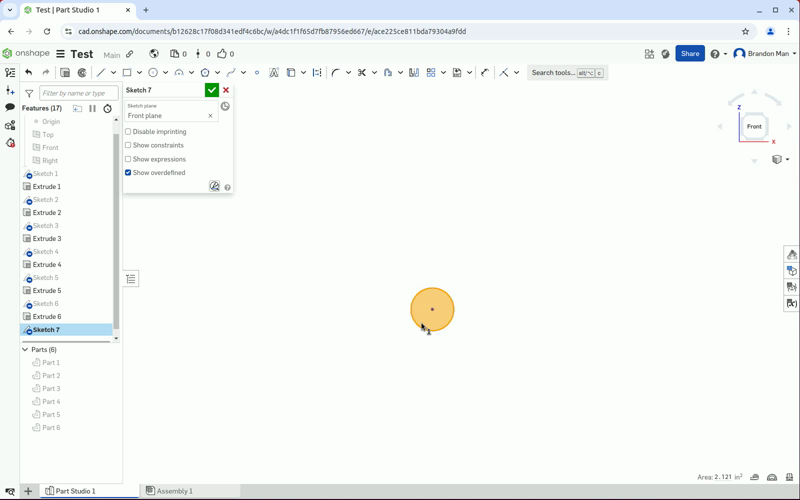
scroll(-6)
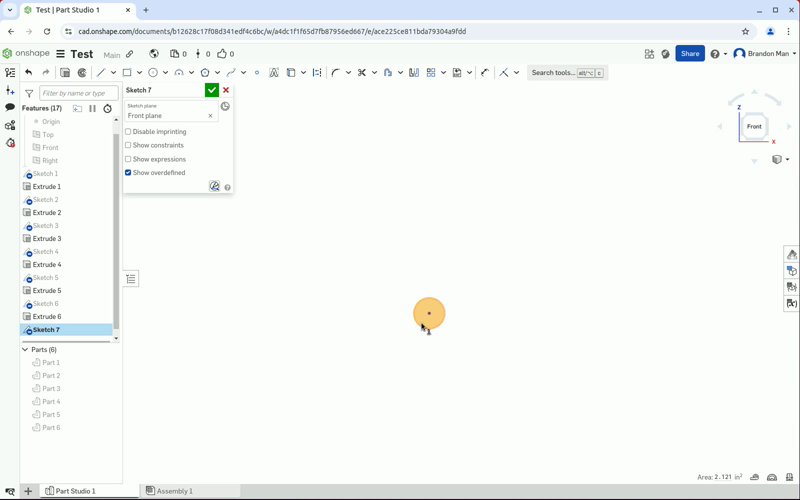
scroll(-6)
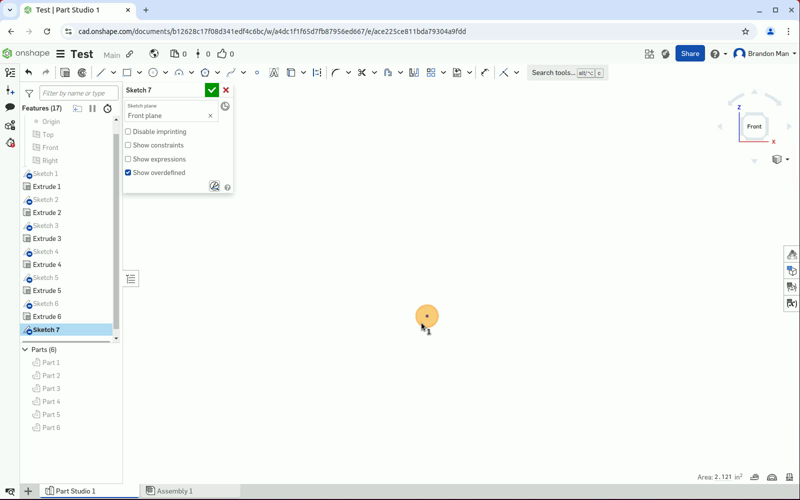
scroll(-6)
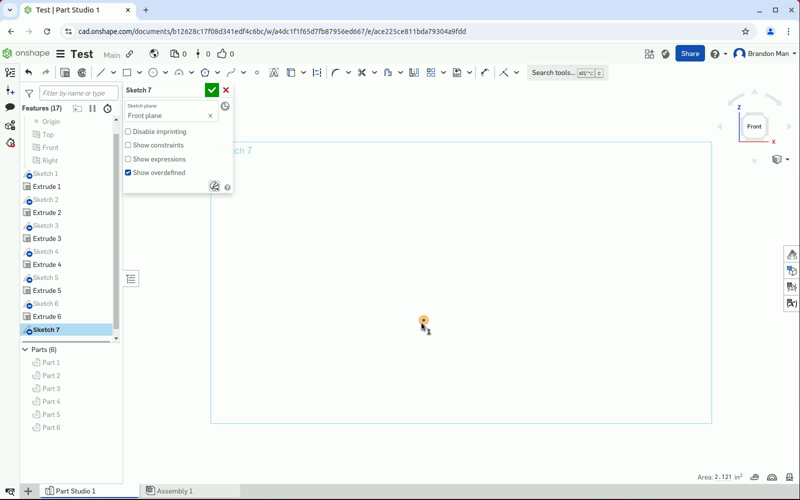
mouse_move(73, 352)
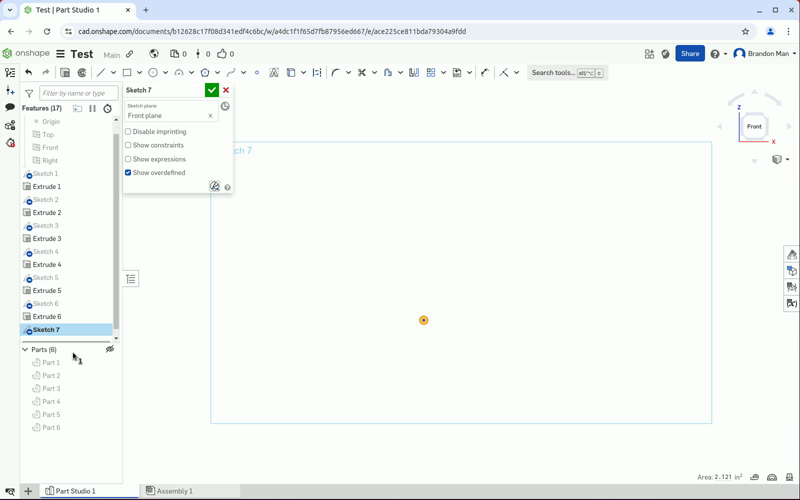
key(shift+y)
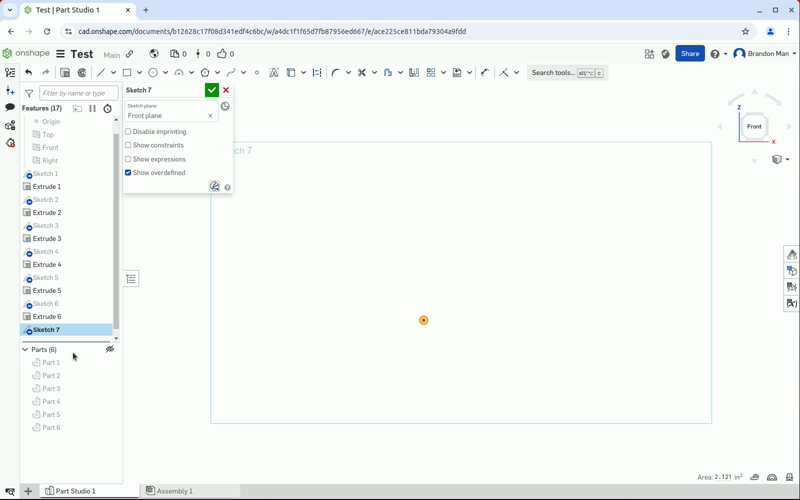
key(shift+e)
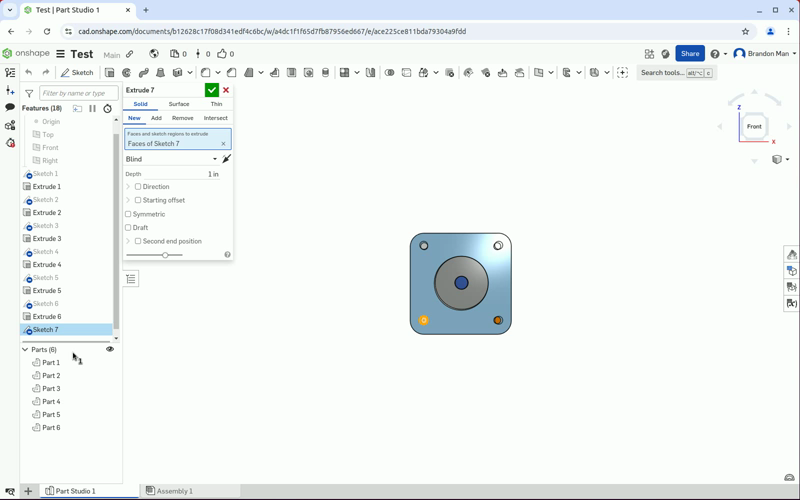
mouse_move(143, 106)
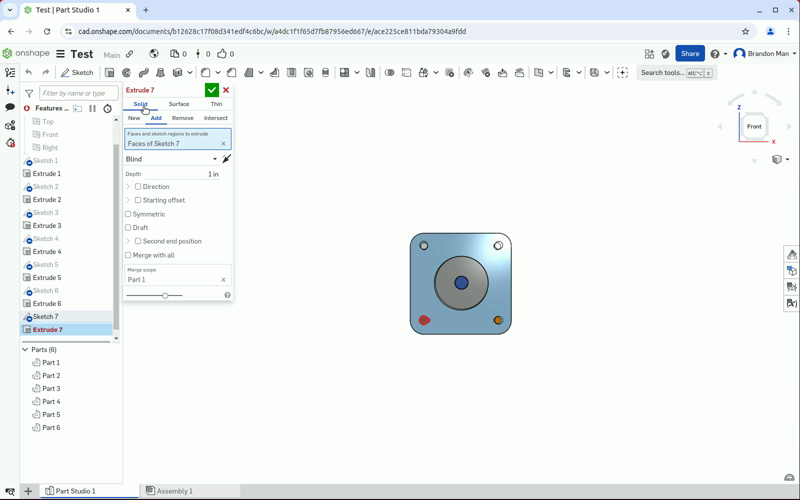
click(143, 106)
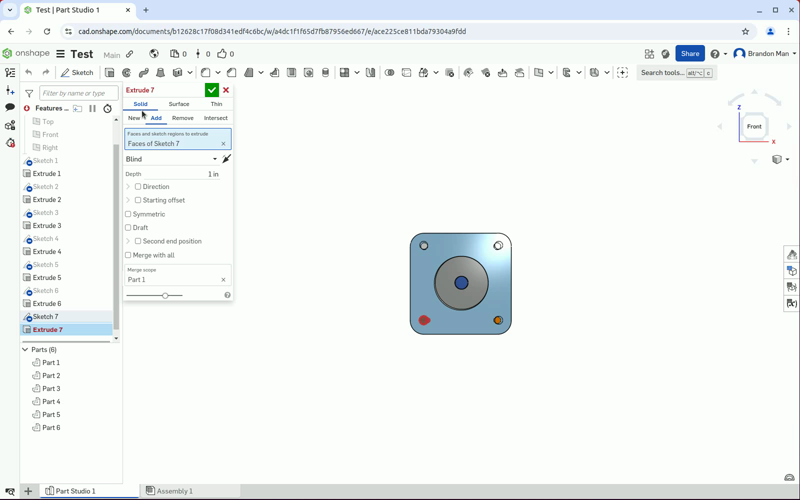
mouse_move(137, 120)
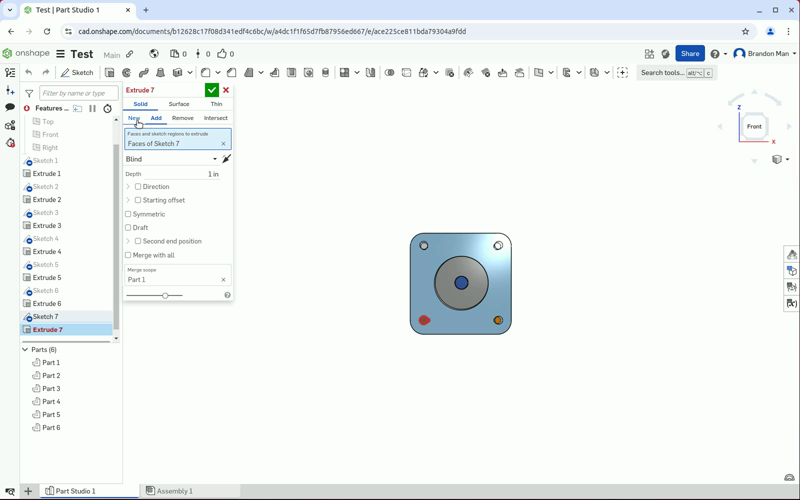
click(137, 120)
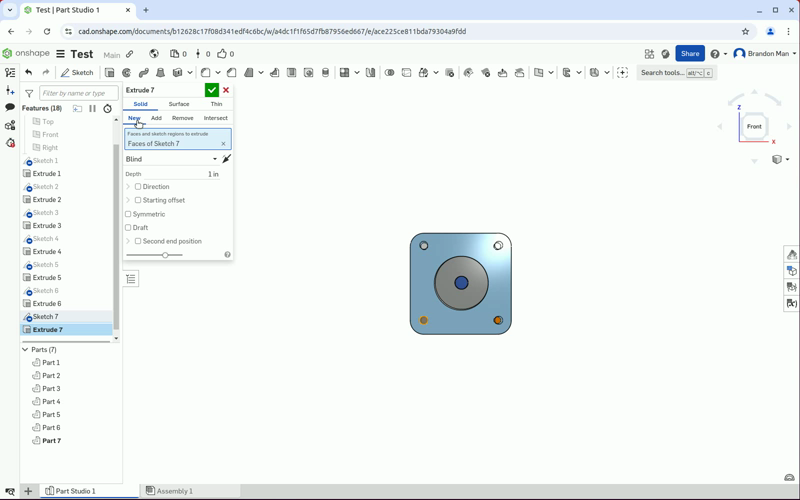
key(tab, 4)
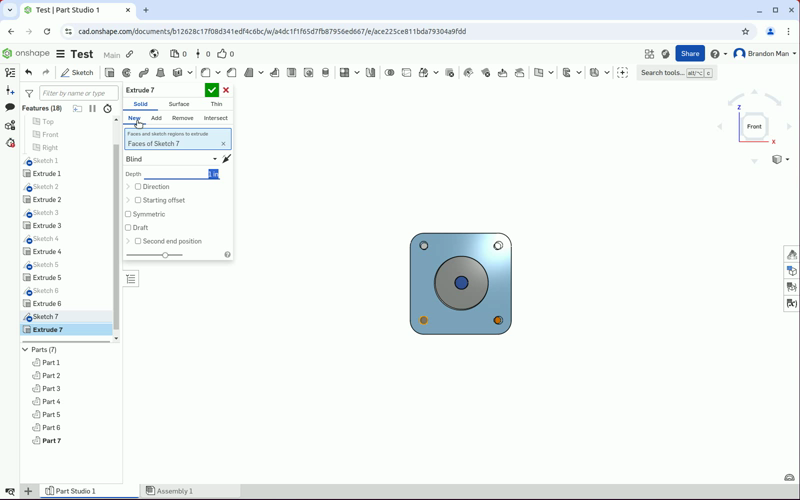
text(-23.108)
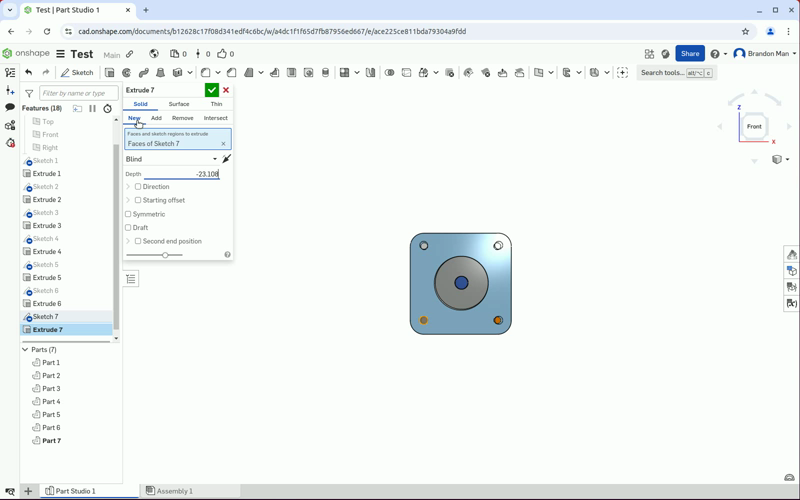
key(enter)
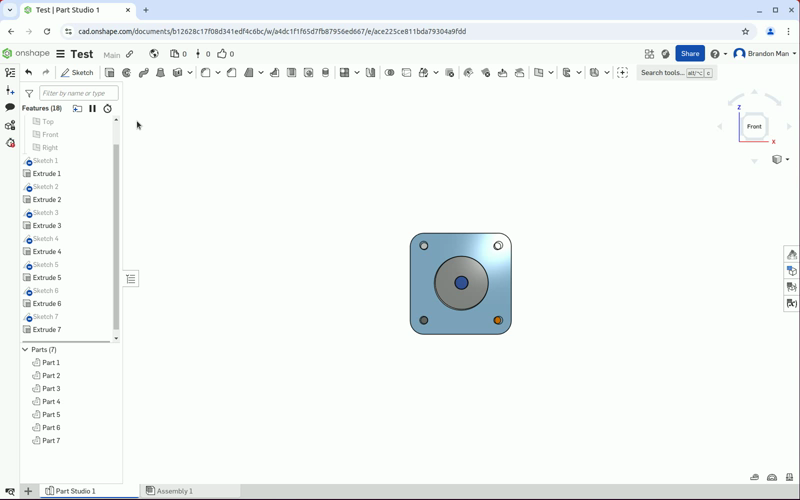
key(shift+h)
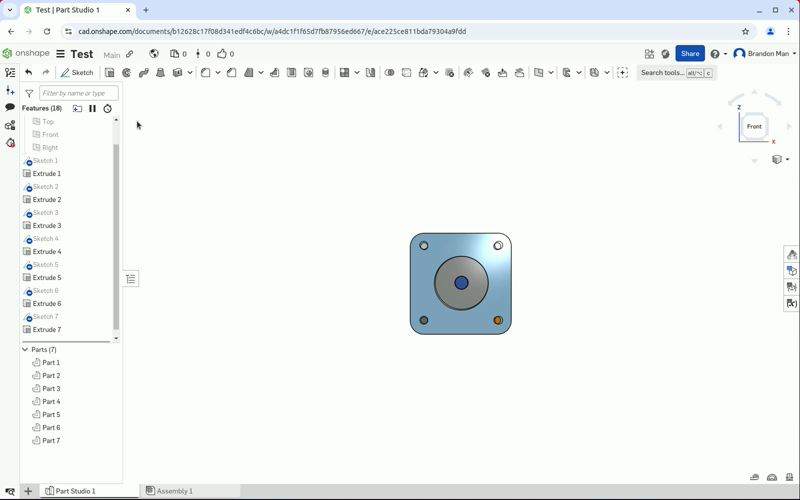
key(shift+h)
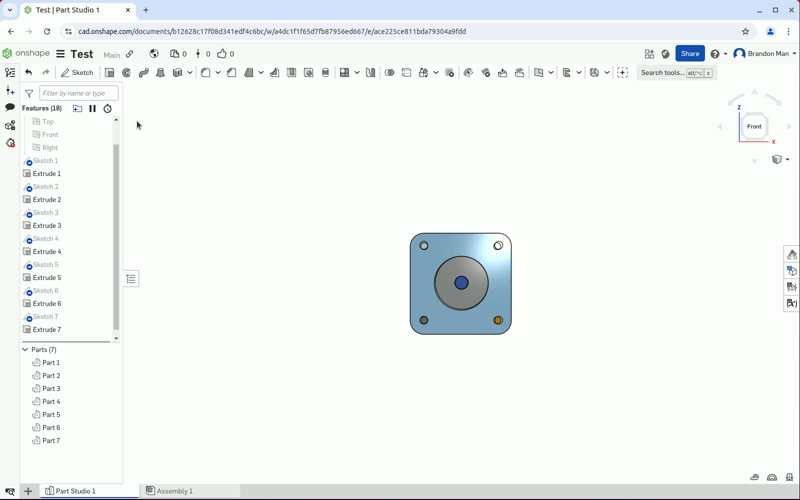
mouse_move(69, 163)
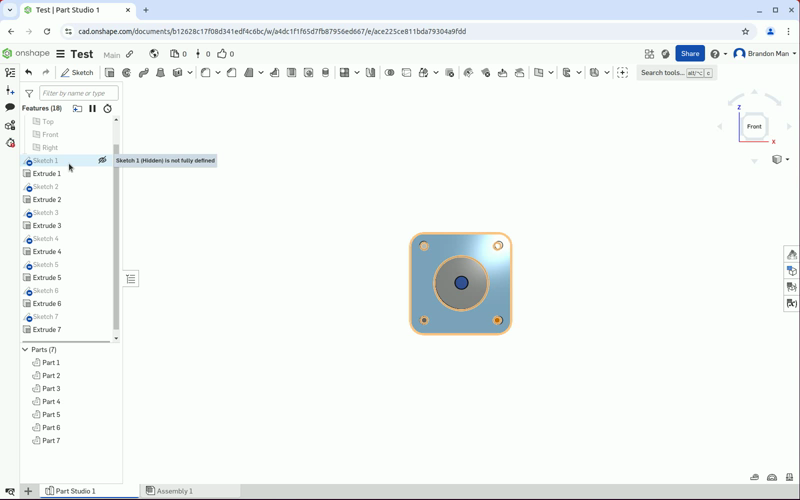
click(69, 163)
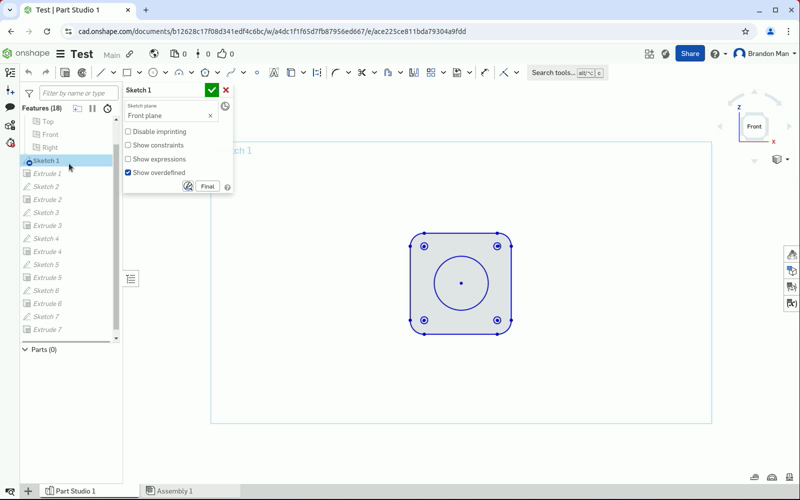
mouse_move(229, 92)
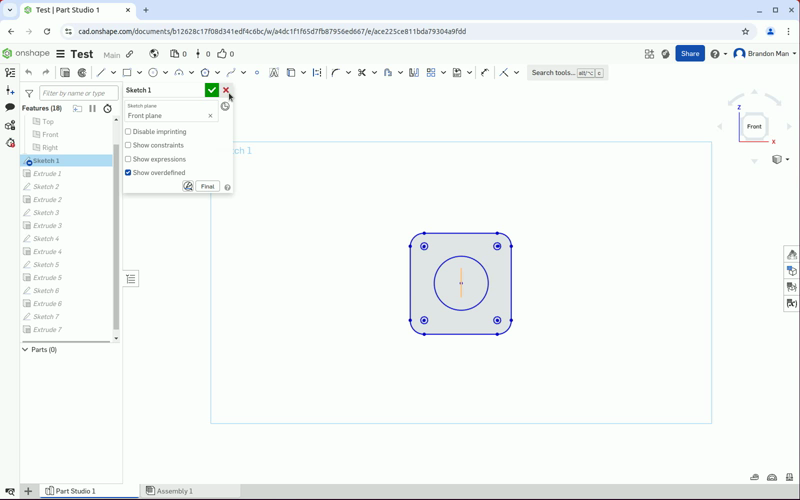
click(229, 92)
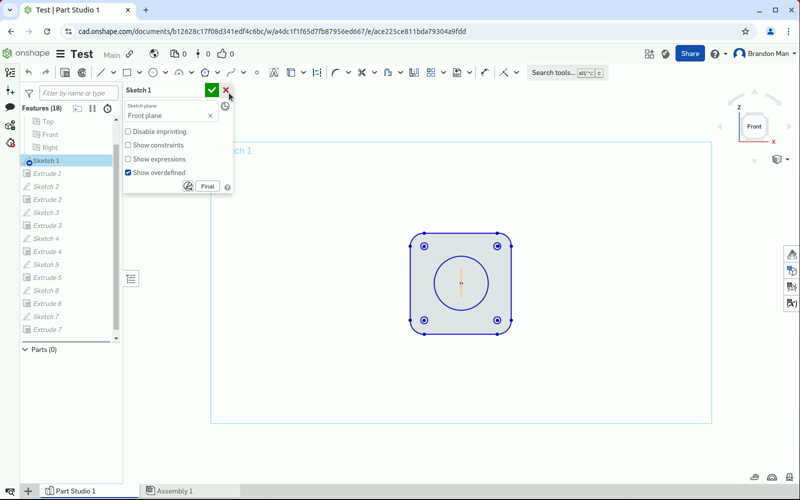
key(shift+s)
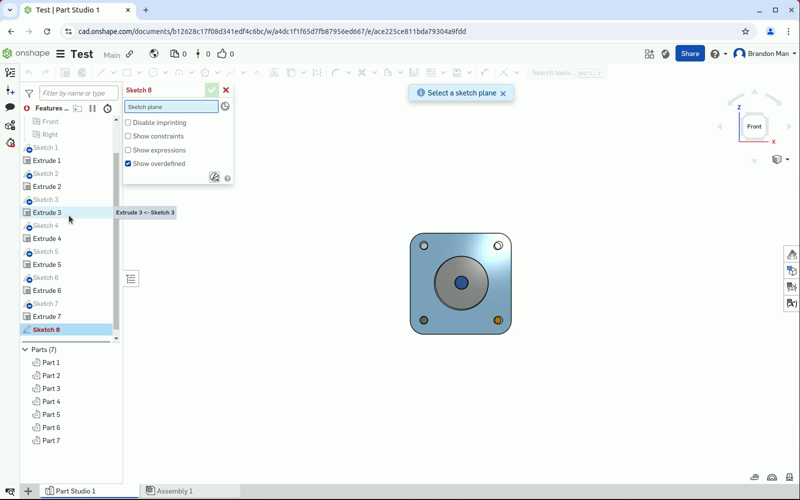
scroll(3)
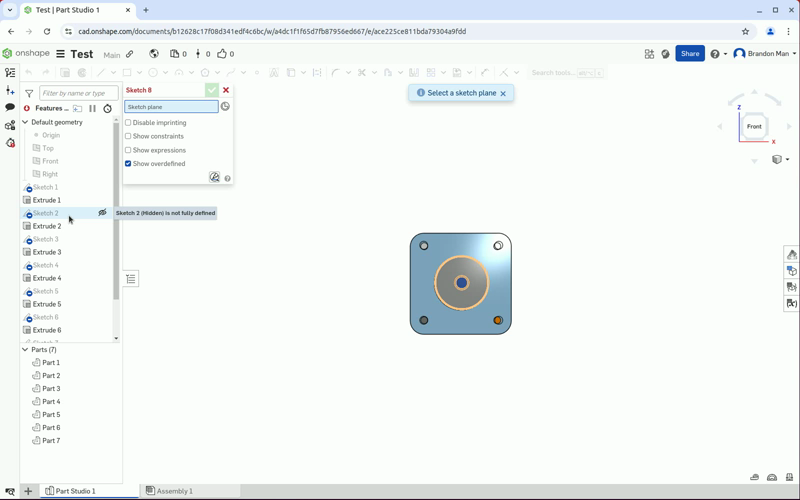
mouse_move(69, 163)
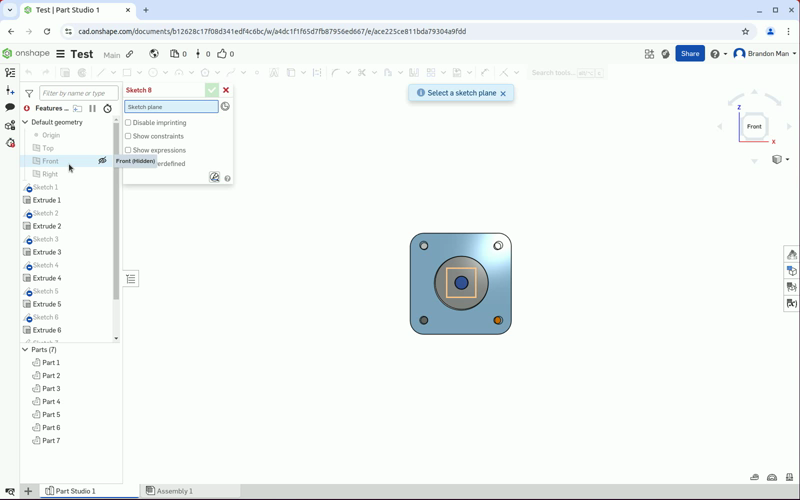
click(69, 163)
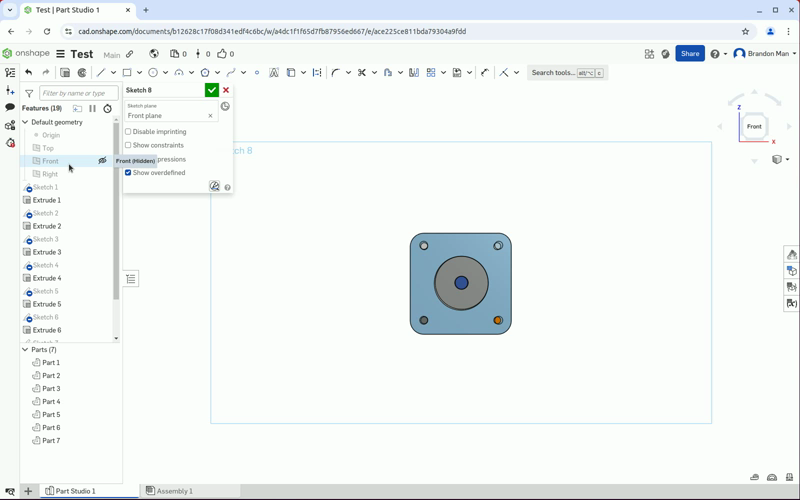
mouse_move(73, 352)
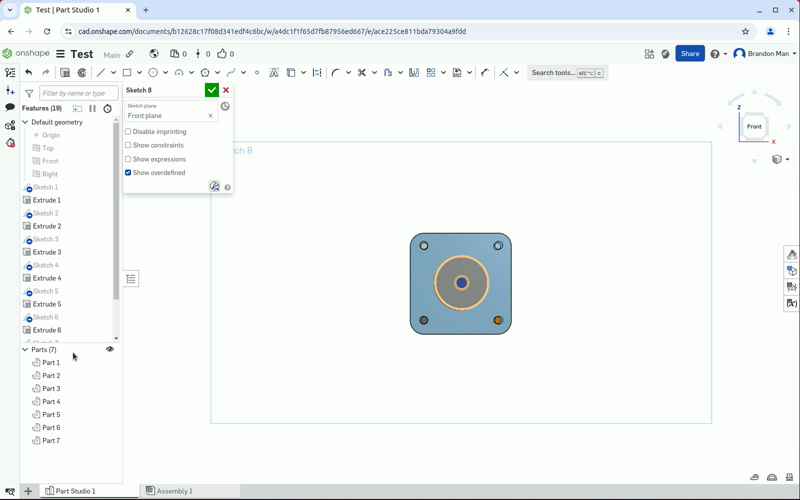
key(y)
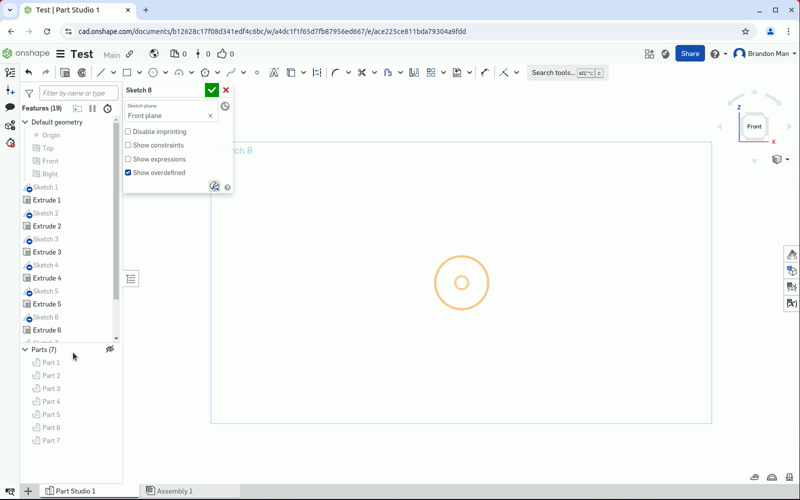
key(c)
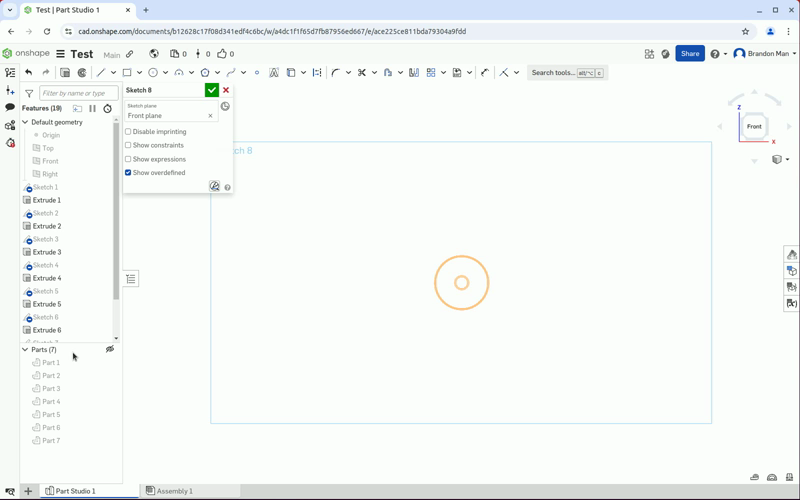
key_down(shift)
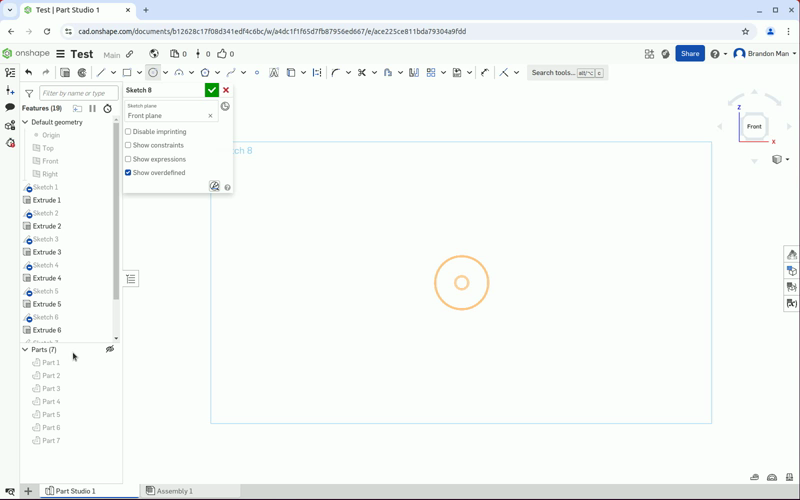
mouse_move(461, 282)
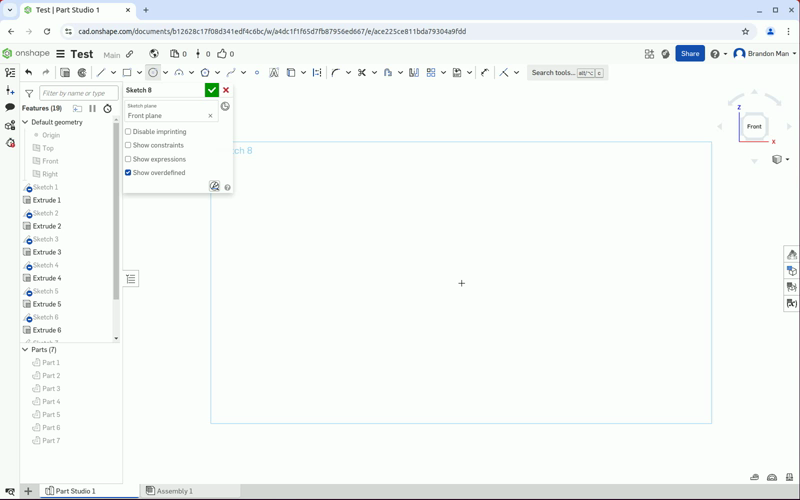
click(461, 282)
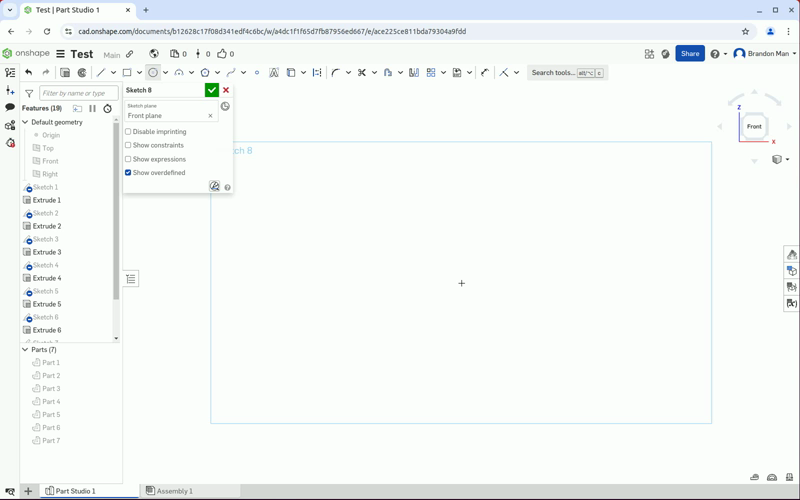
key_up(shift)
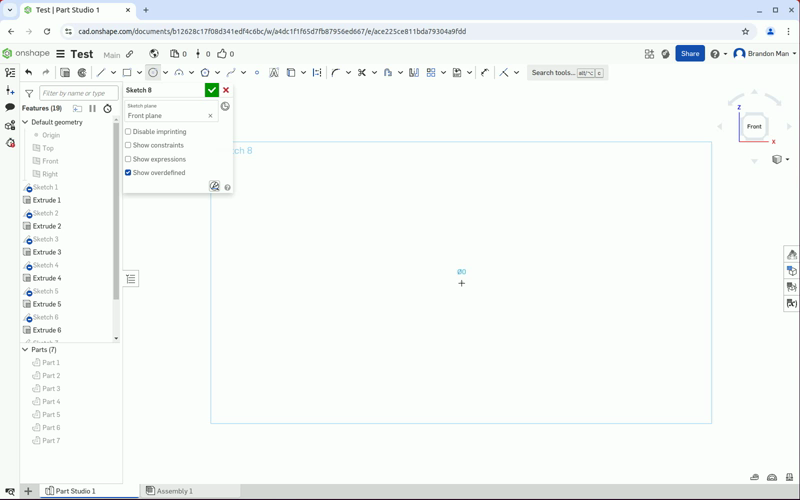
mouse_move(488, 282)
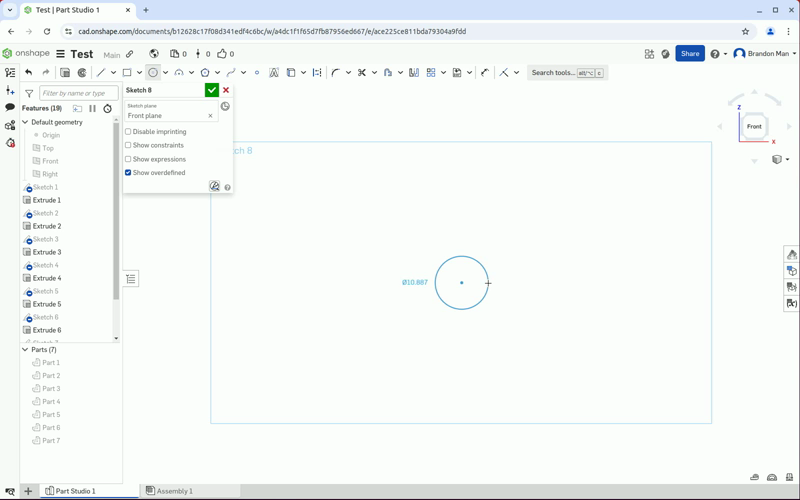
click(488, 282)
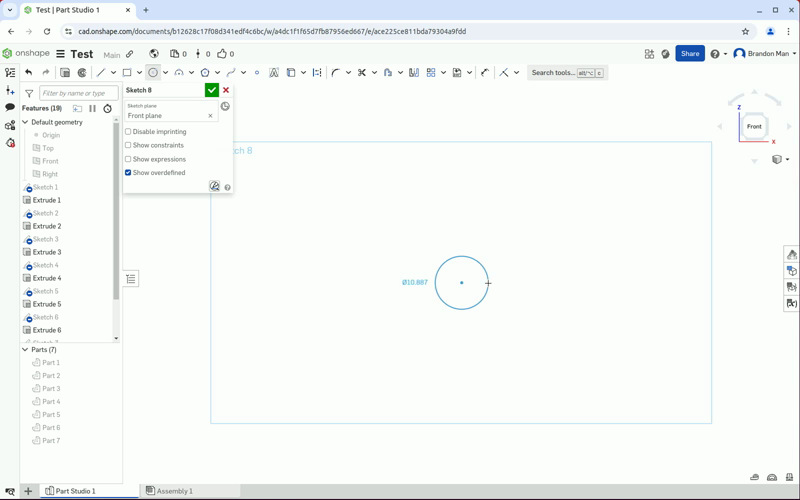
key(esc)
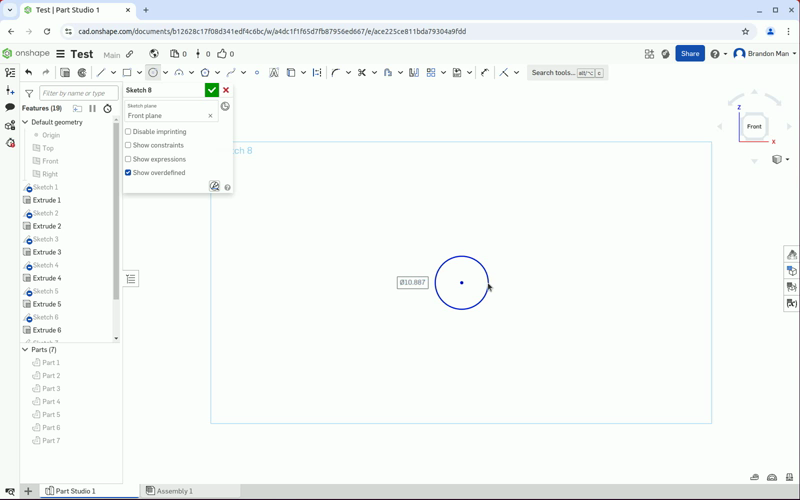
key(c)
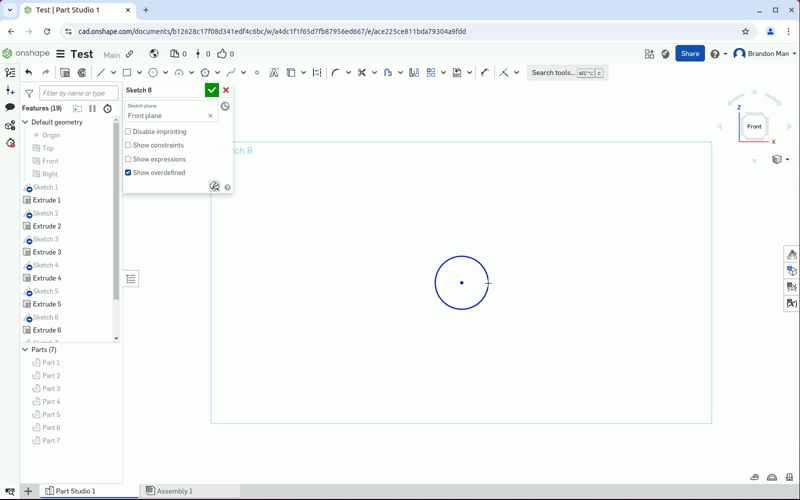
key_down(shift)
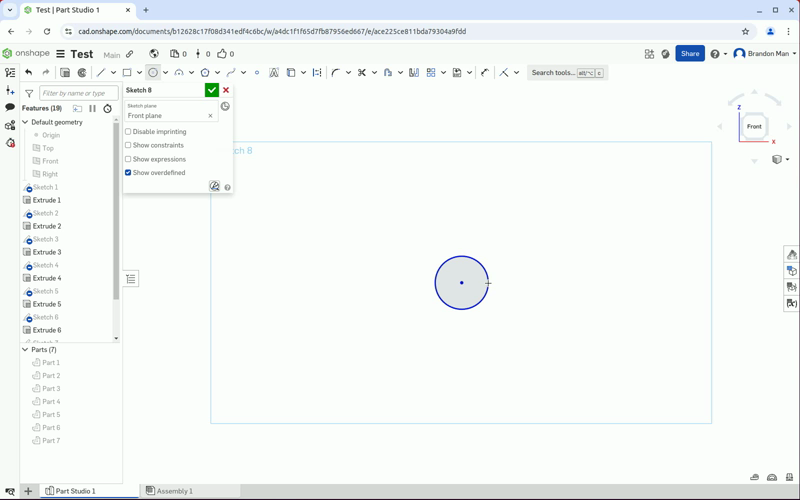
mouse_move(461, 282)
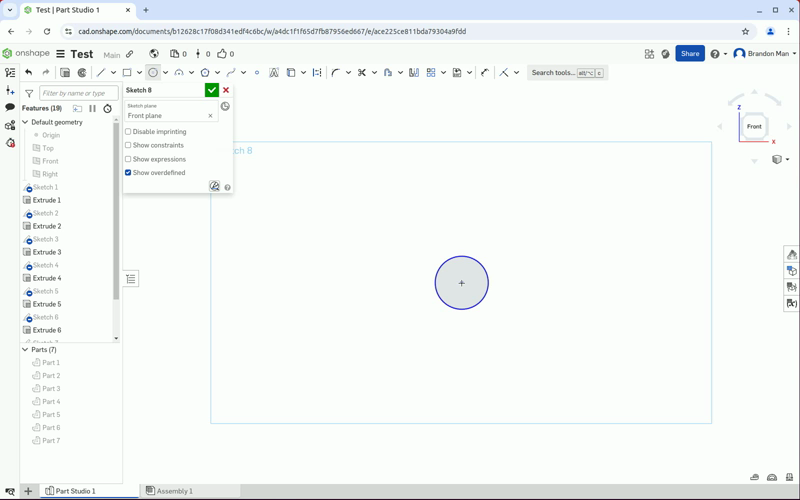
click(461, 282)
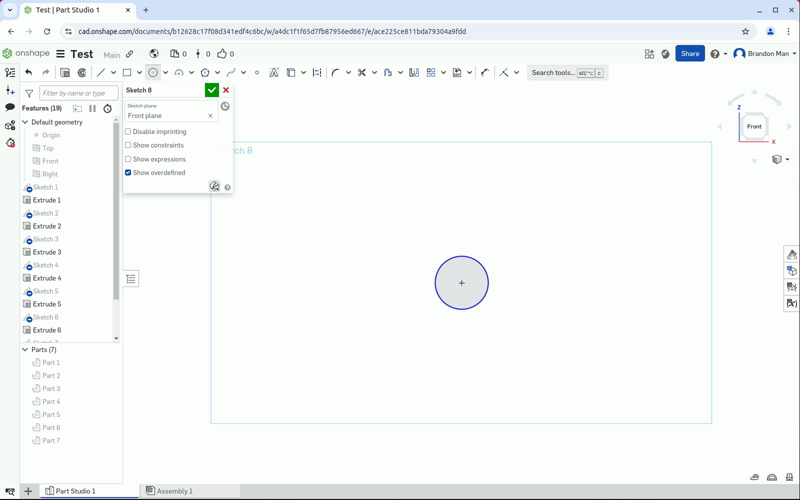
key_up(shift)
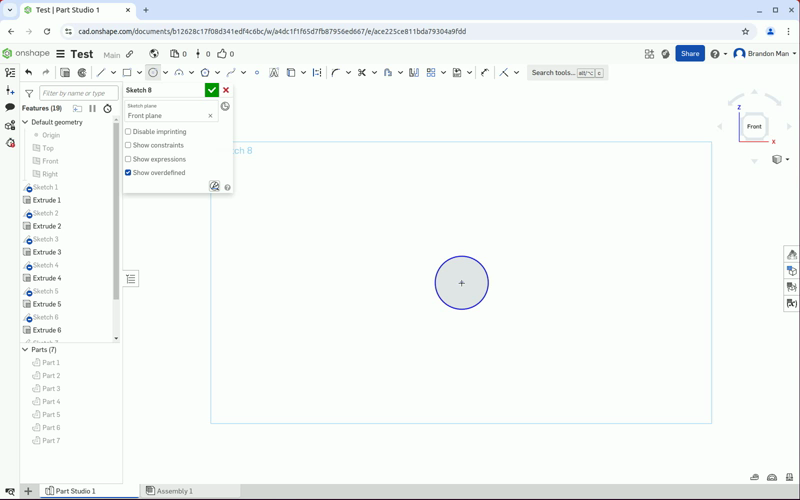
mouse_move(468, 282)
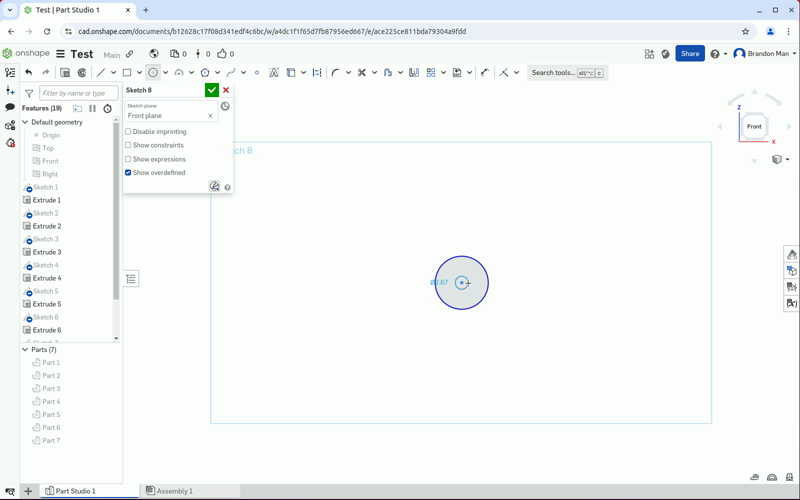
click(468, 282)
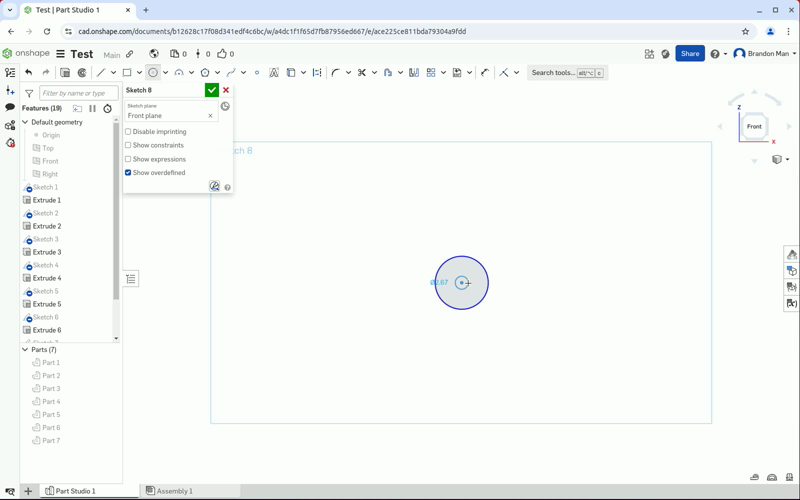
key(esc)
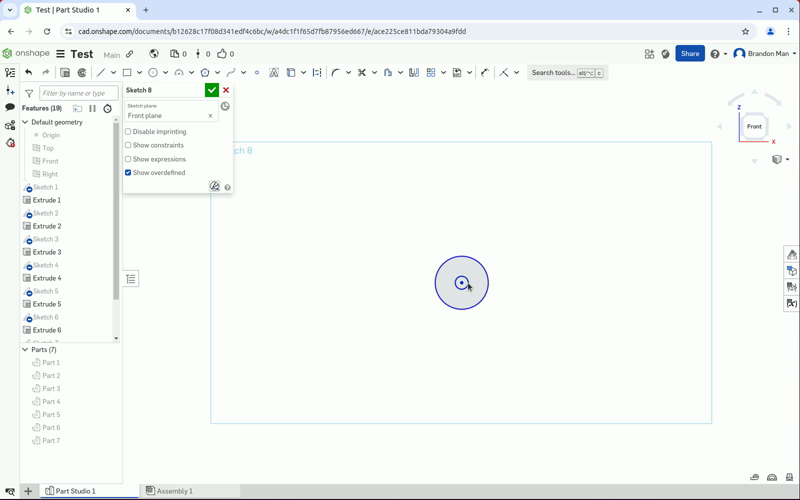
mouse_move(479, 280)
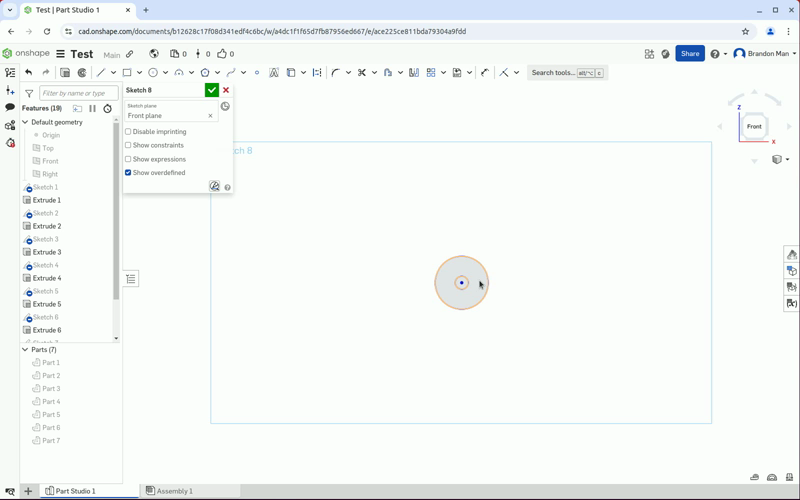
click(479, 280)
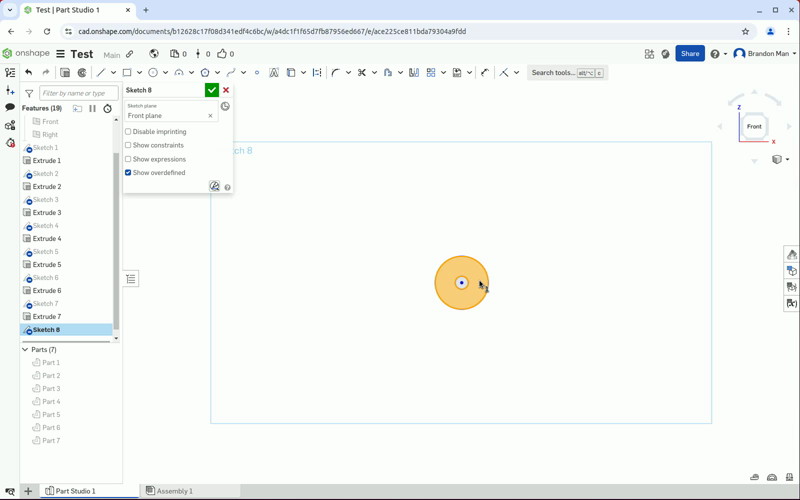
mouse_move(73, 352)
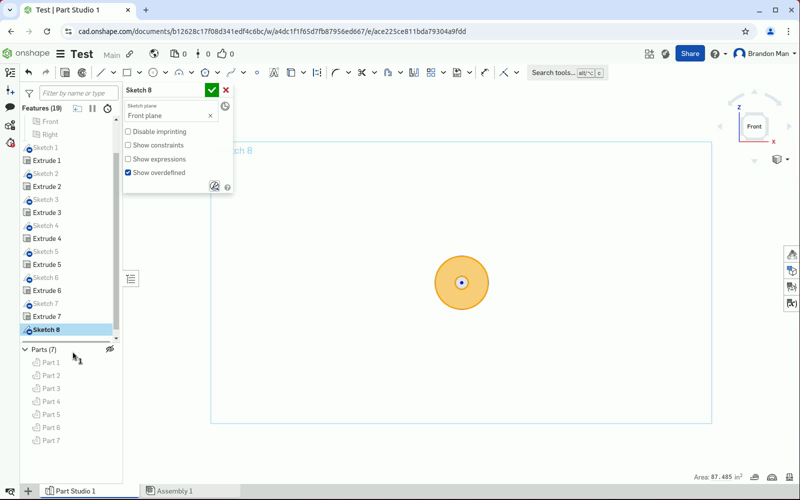
key(shift+y)
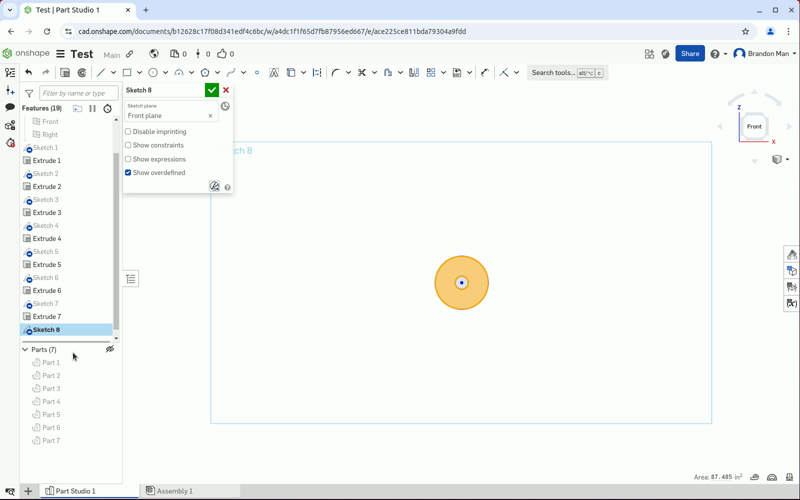
key(shift+e)
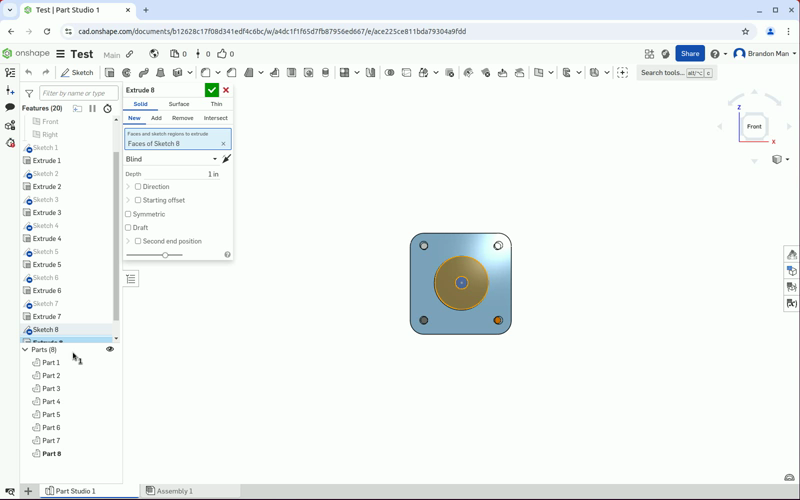
mouse_move(143, 106)
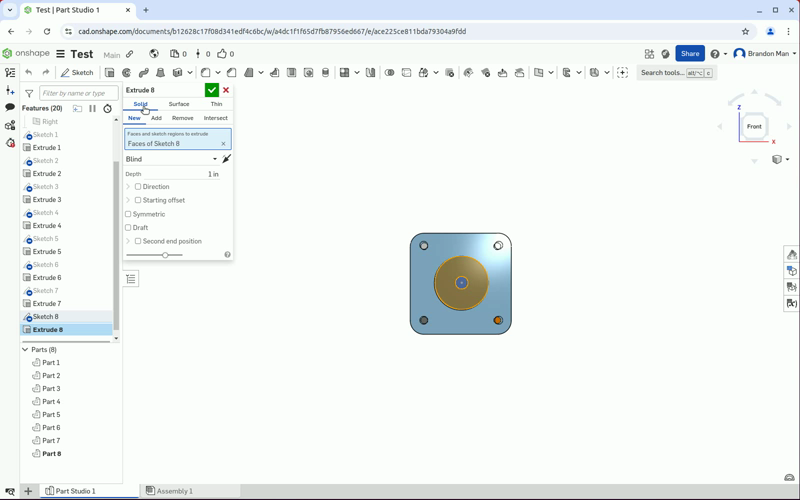
click(143, 106)
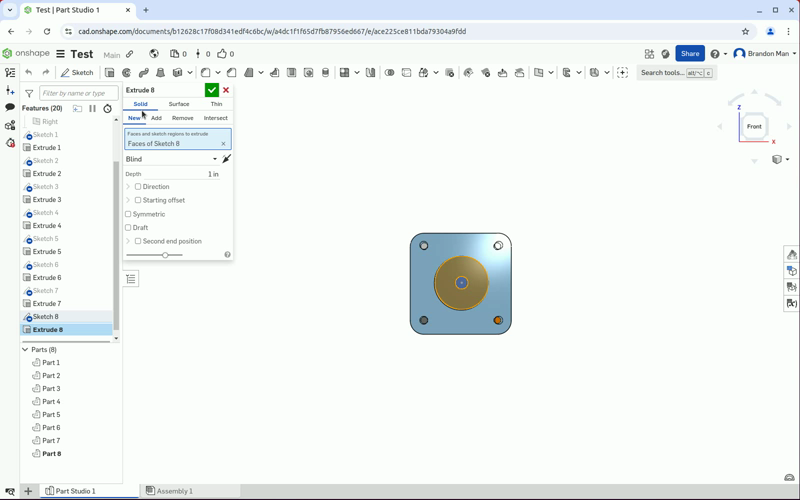
mouse_move(137, 120)
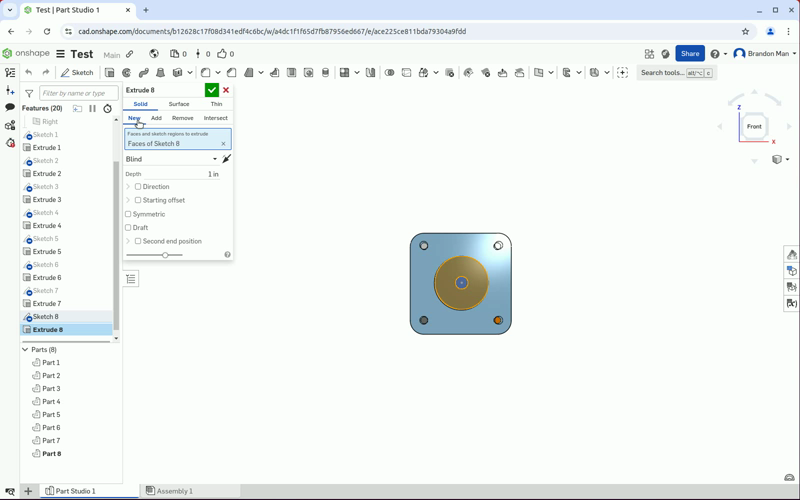
click(137, 120)
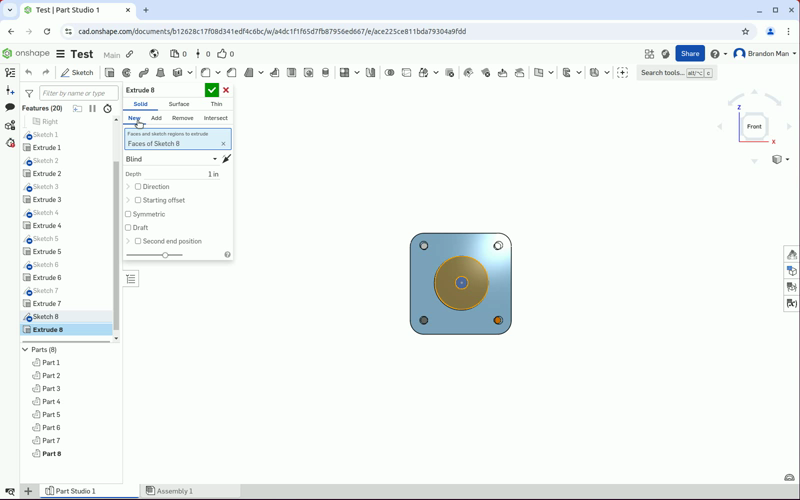
key(tab, 4)
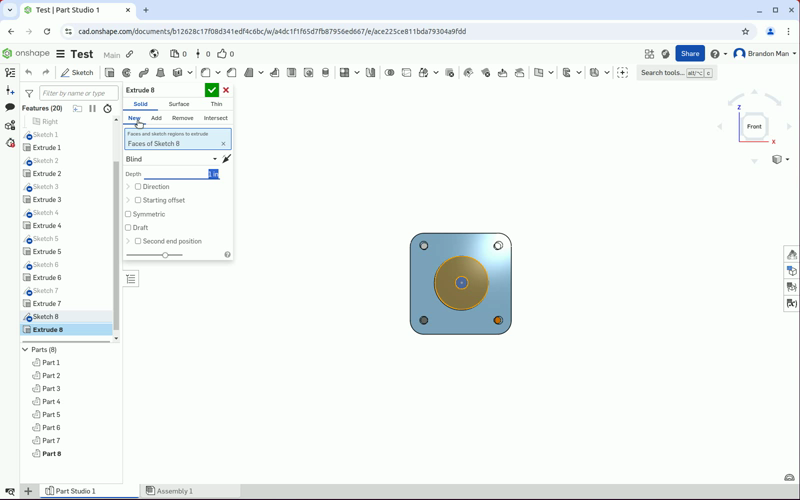
text(0.963)
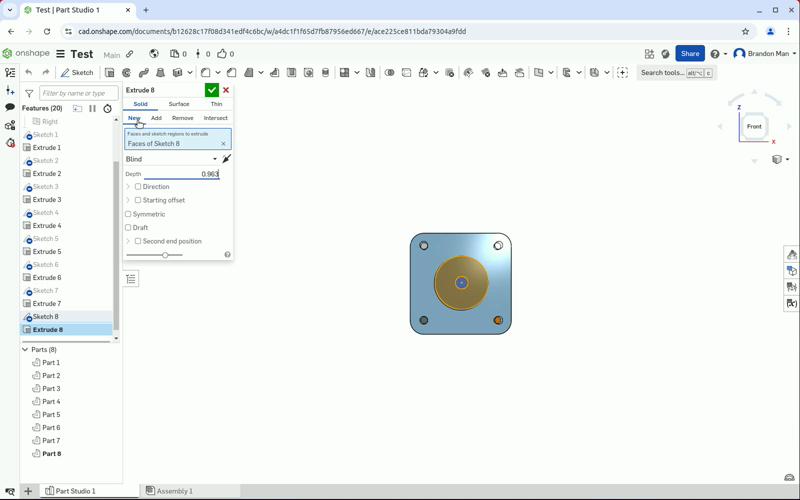
key(enter)
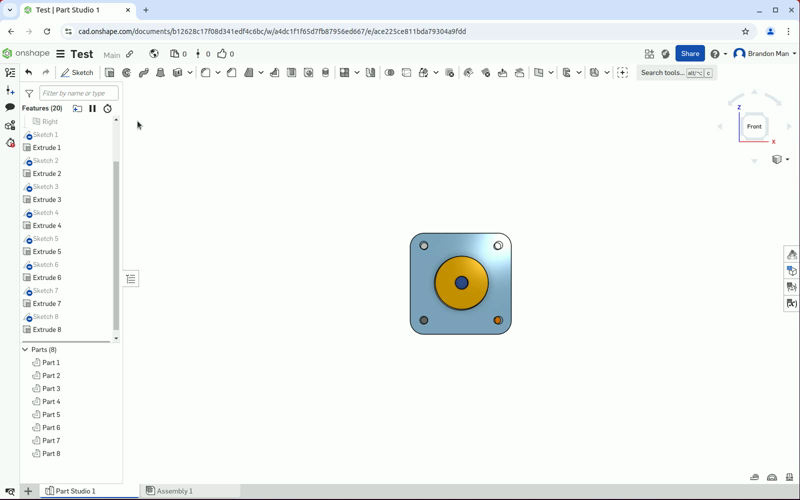
key(shift+h)
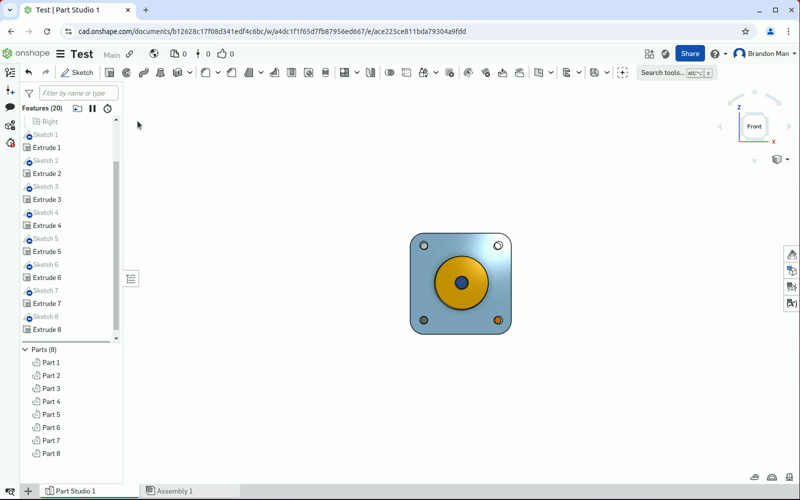
key(shift+h)
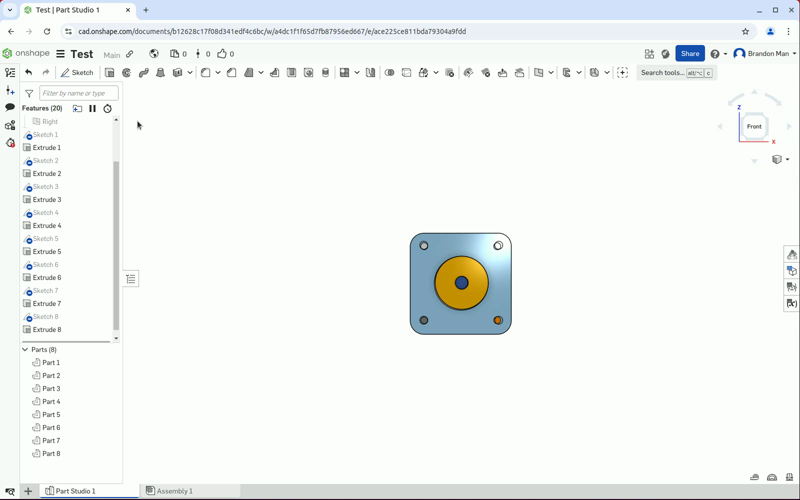
mouse_move(69, 137)
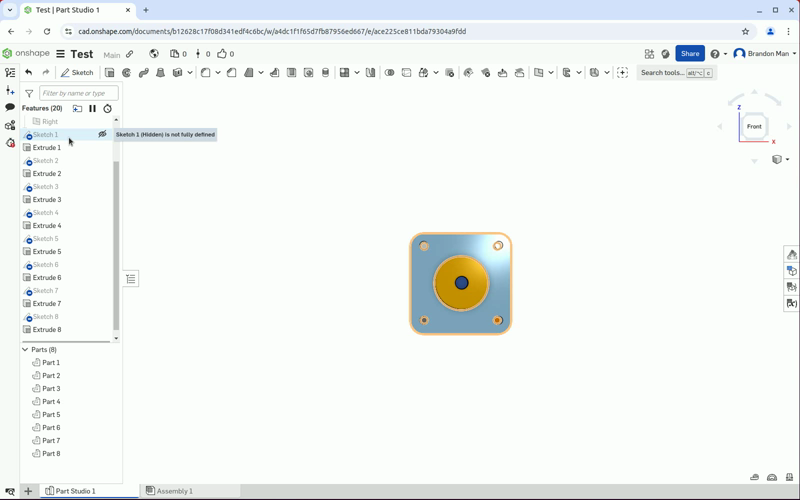
click(69, 137)
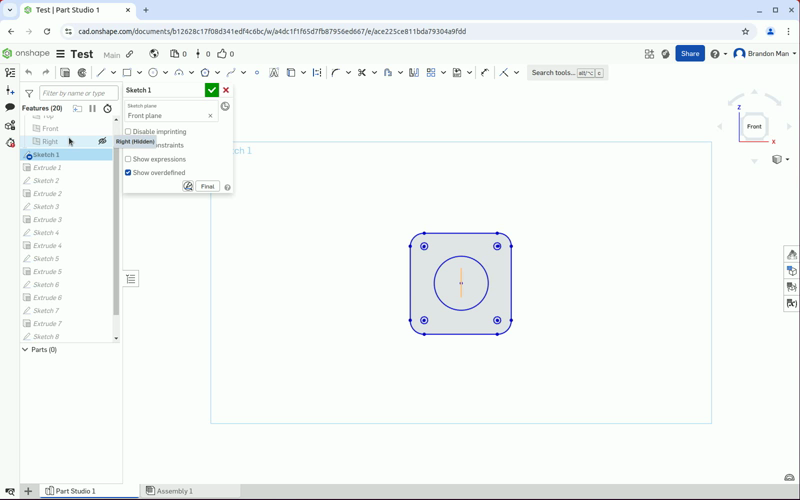
mouse_move(229, 92)
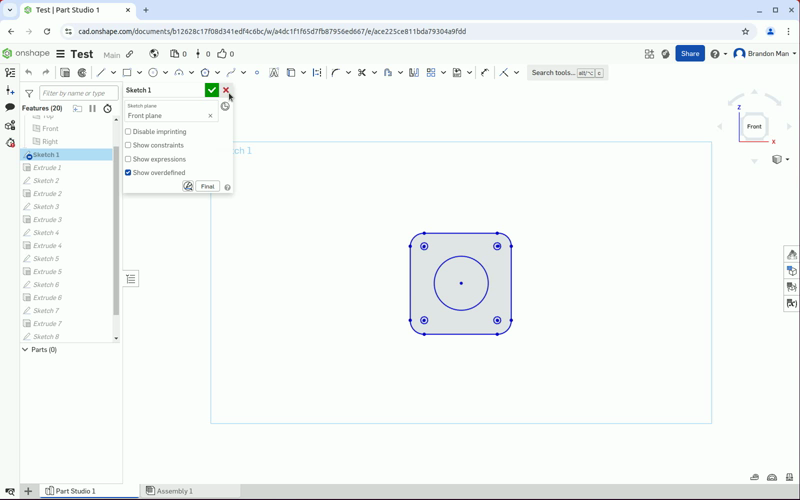
click(229, 92)
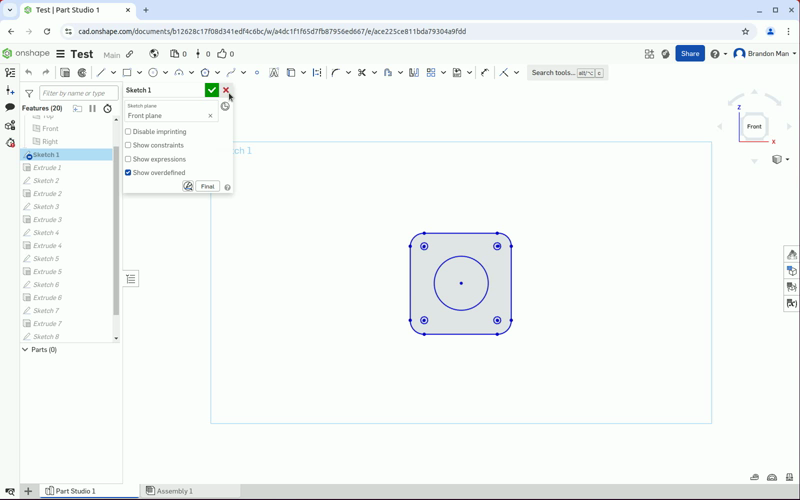
key(shift+s)
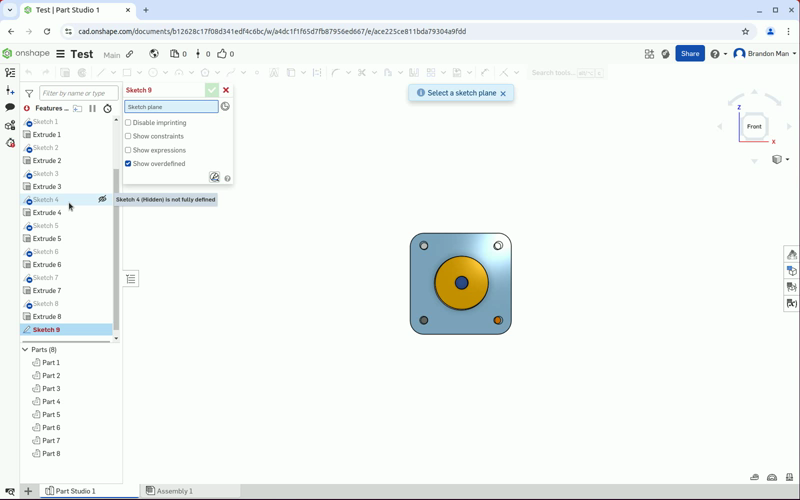
scroll(3)
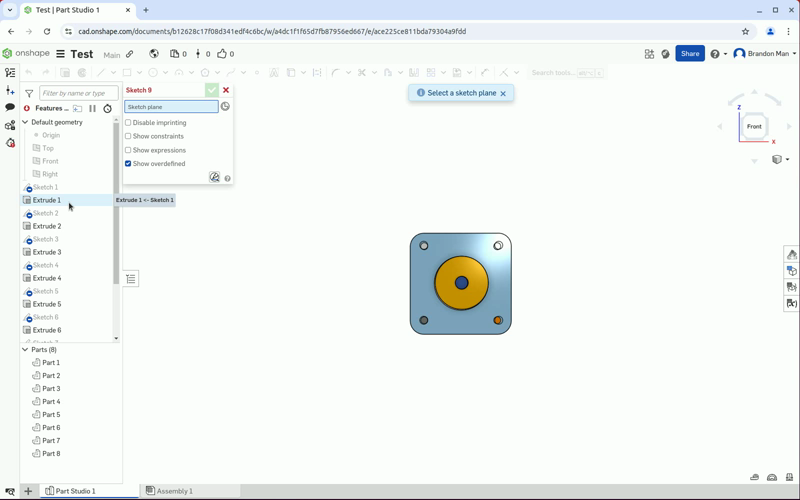
mouse_move(69, 163)
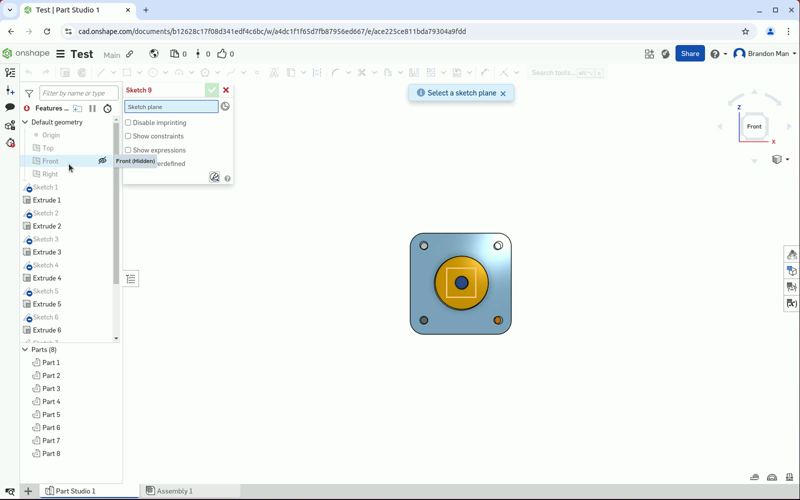
click(69, 163)
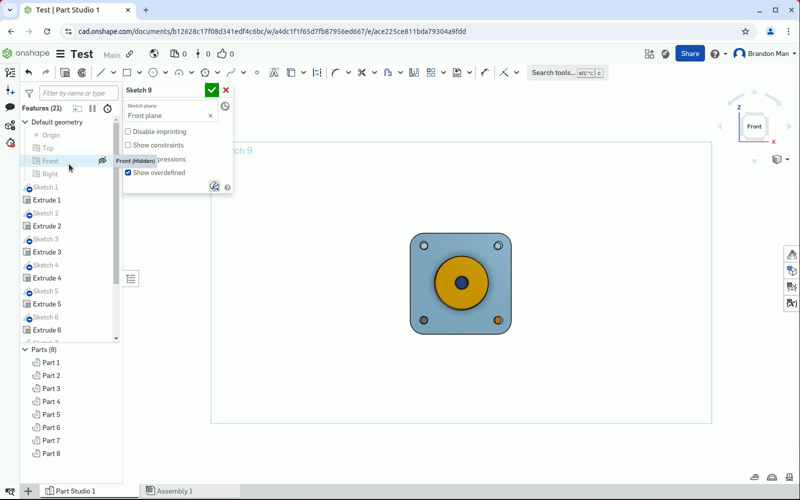
mouse_move(73, 352)
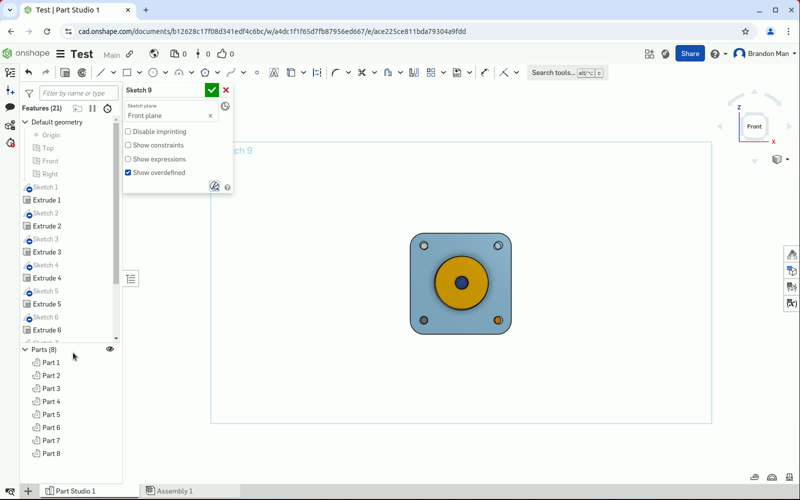
key(y)
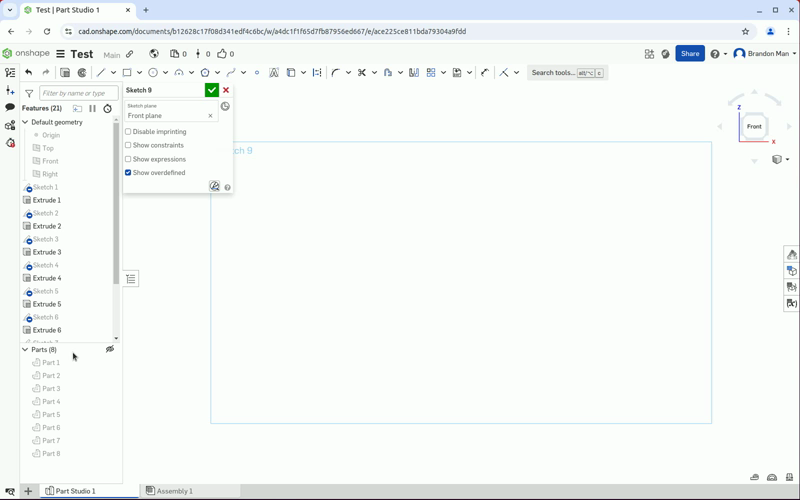
key(c)
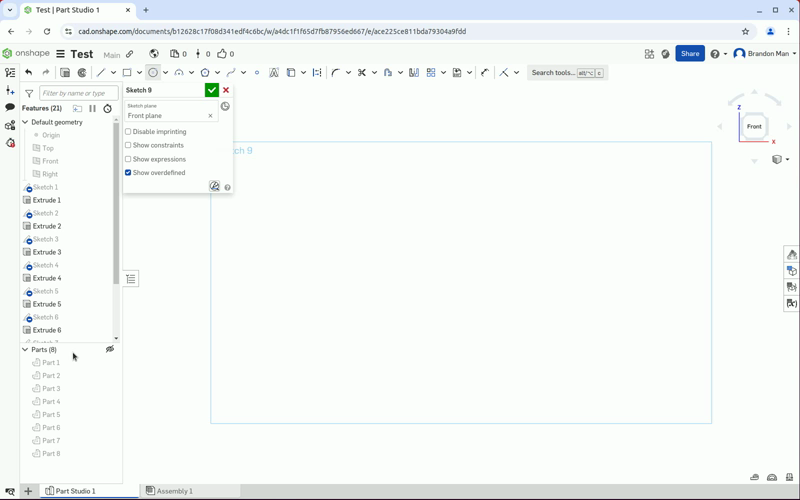
key_down(shift)
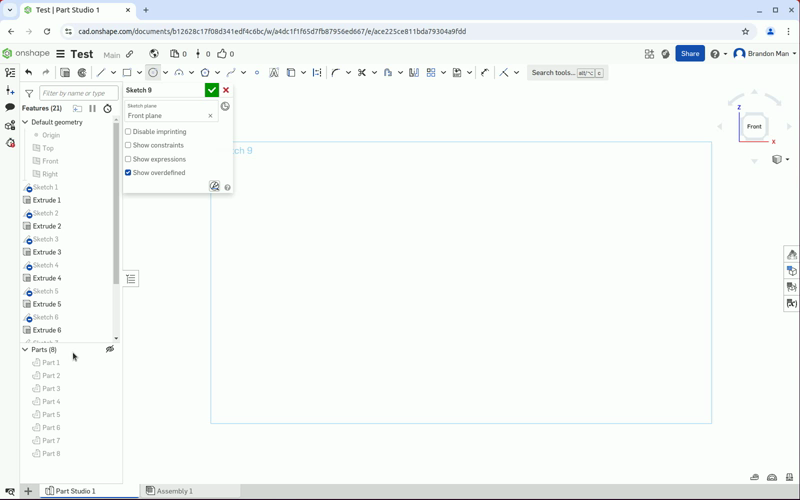
mouse_move(461, 282)
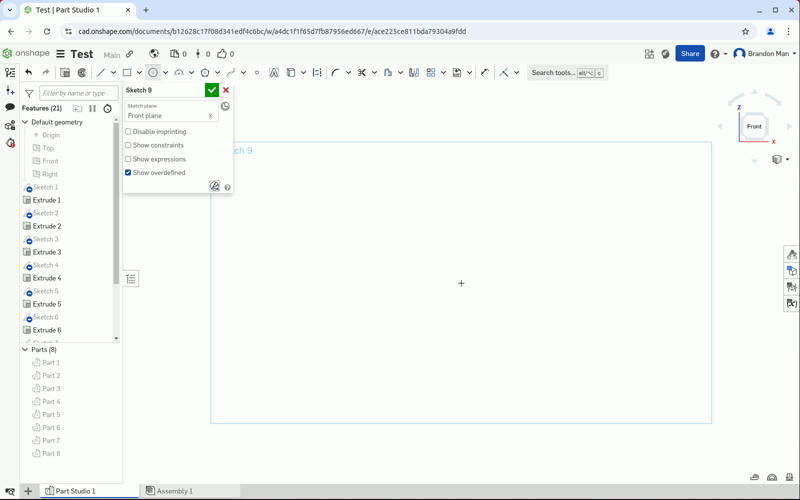
click(461, 282)
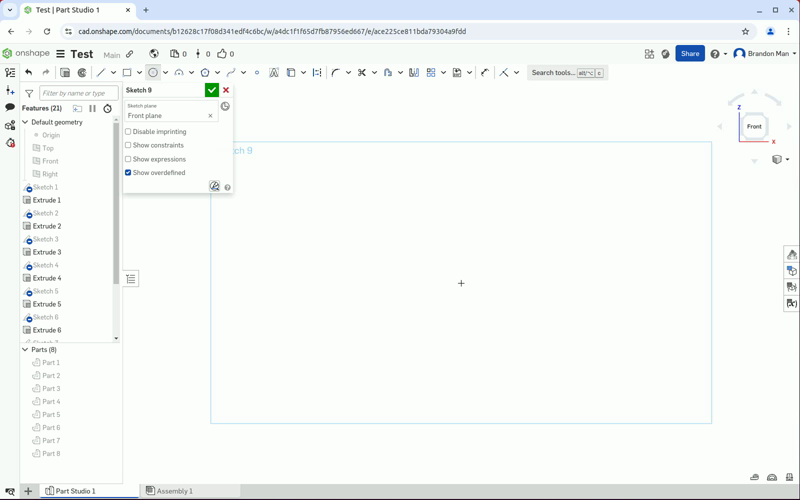
key_up(shift)
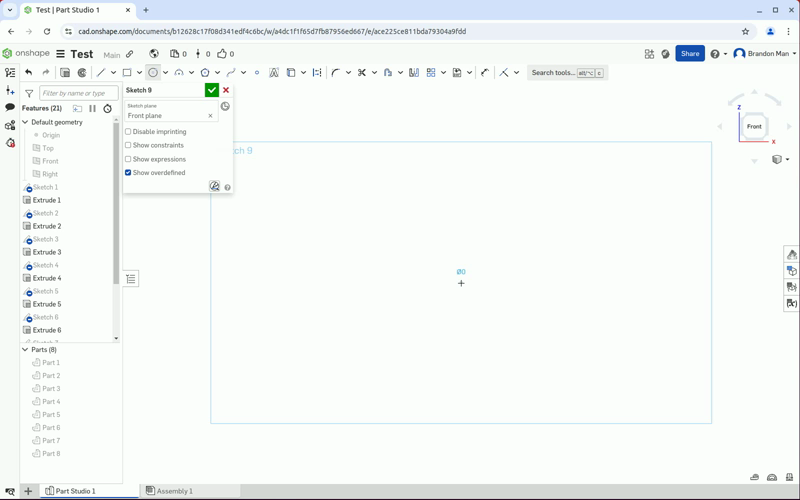
mouse_move(467, 282)
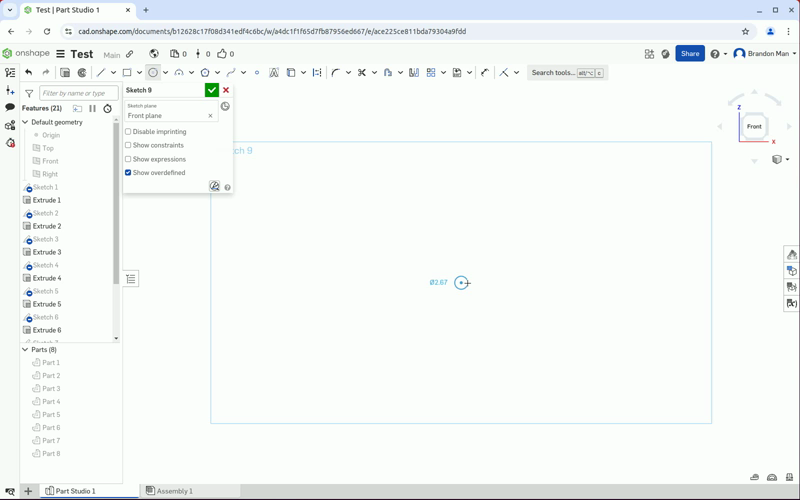
click(467, 282)
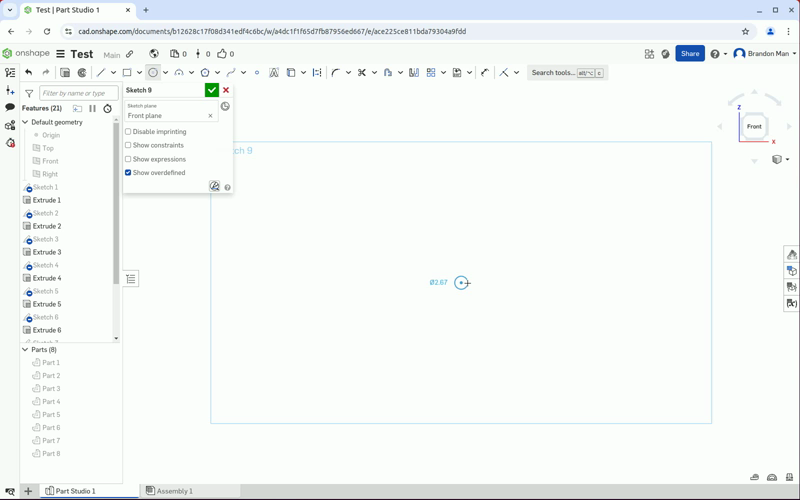
key(esc)
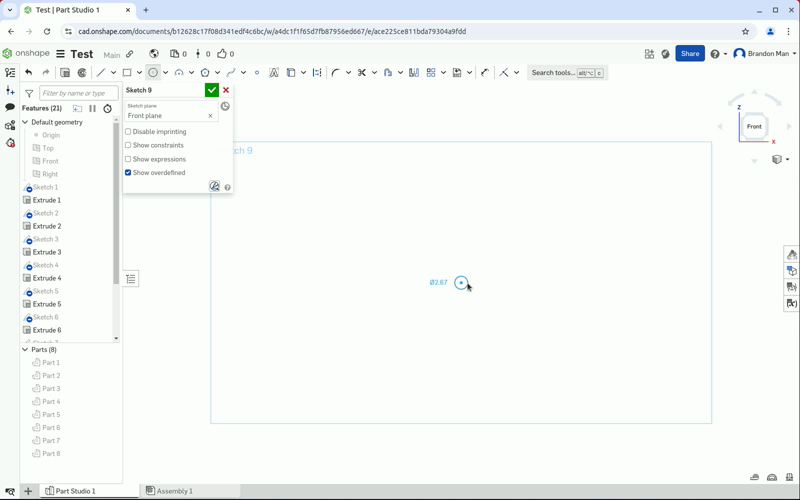
mouse_move(465, 280)
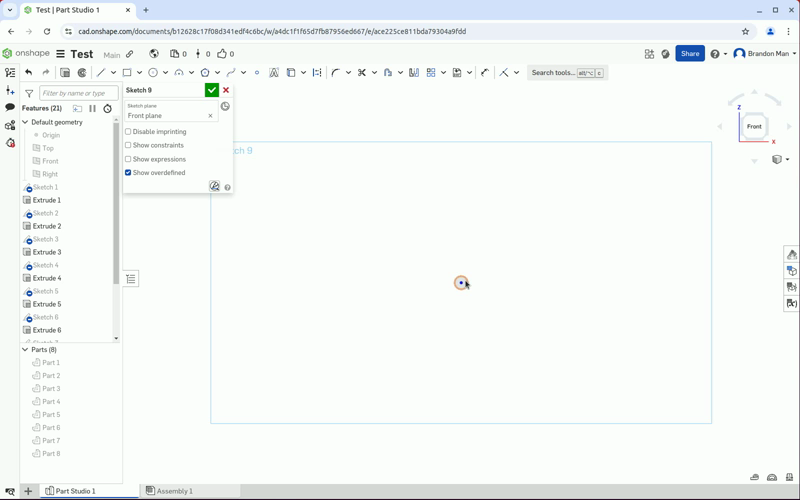
scroll(6)
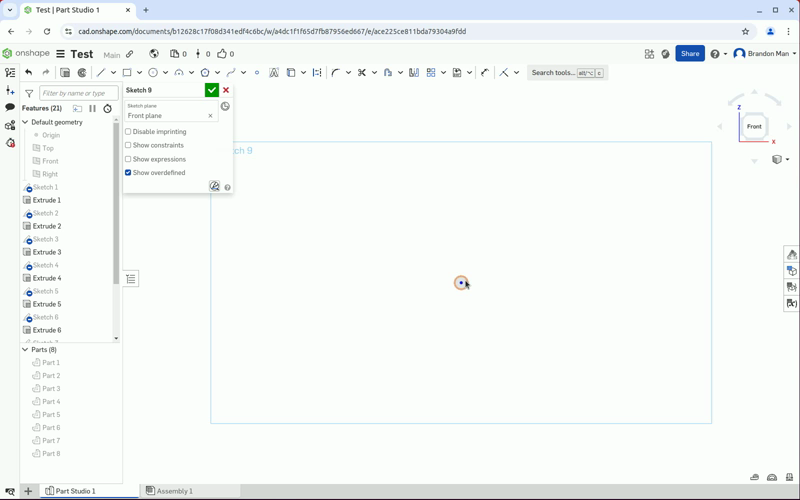
scroll(6)
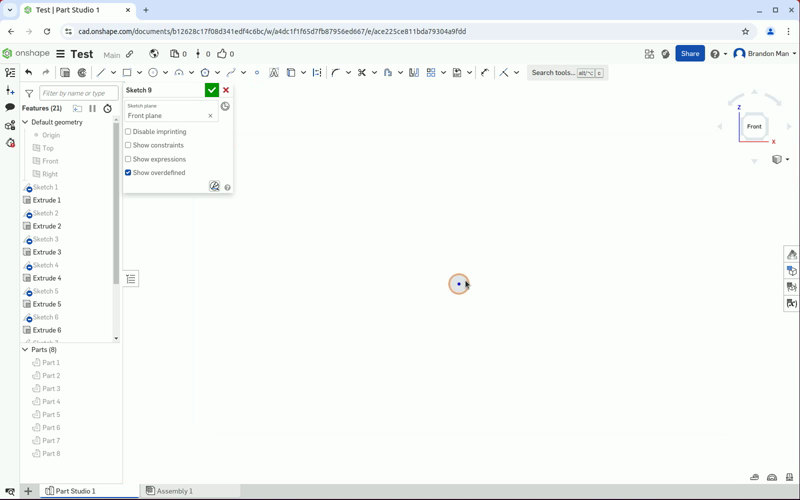
scroll(6)
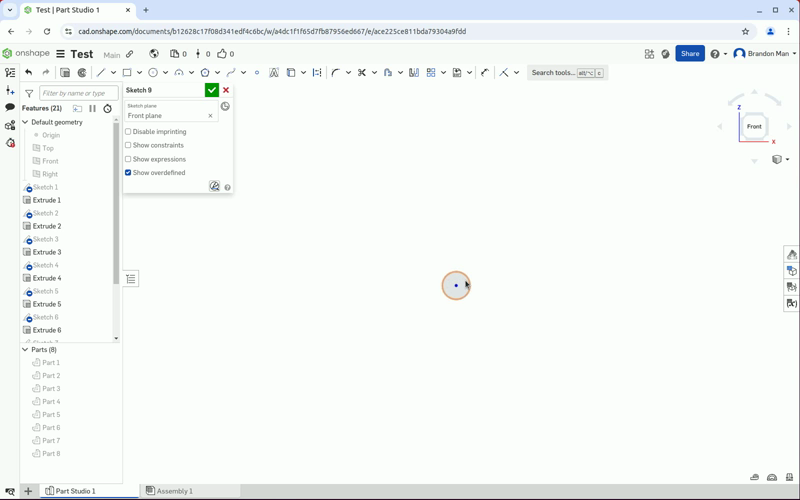
scroll(6)
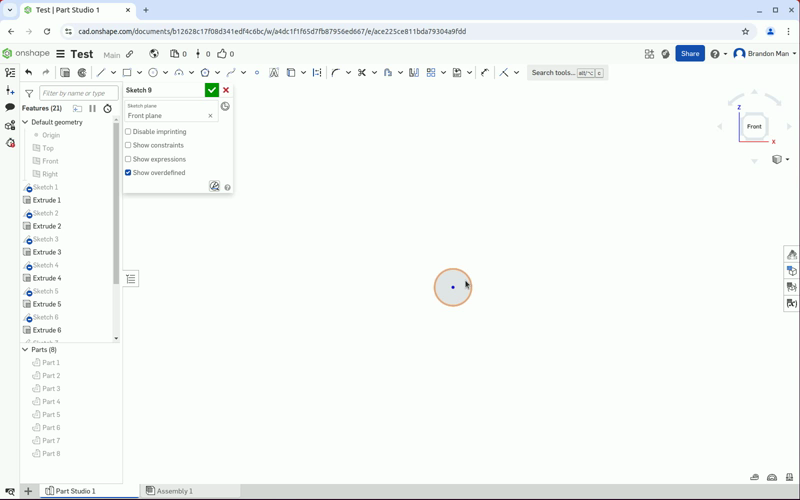
scroll(6)
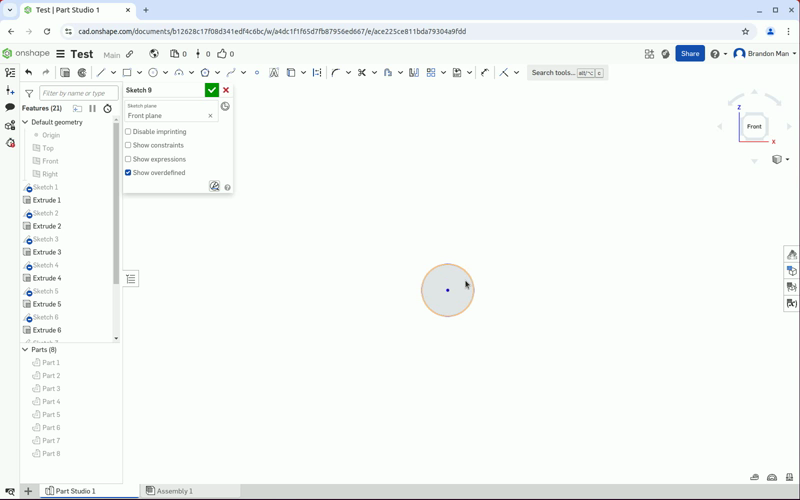
scroll(6)
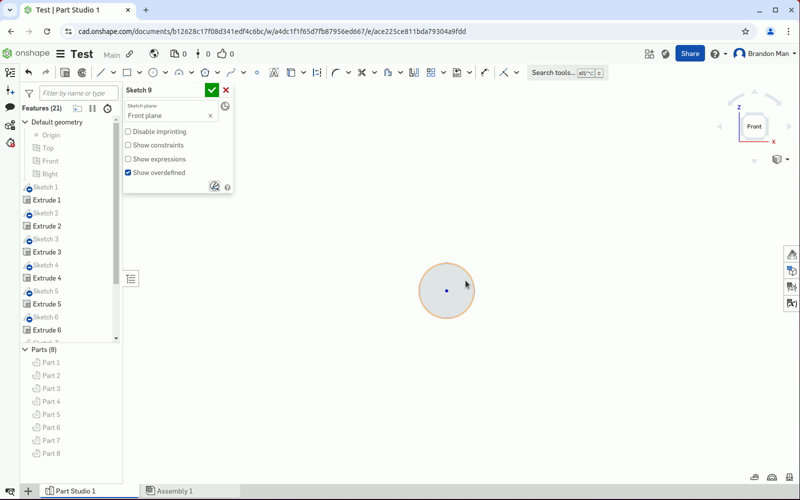
scroll(6)
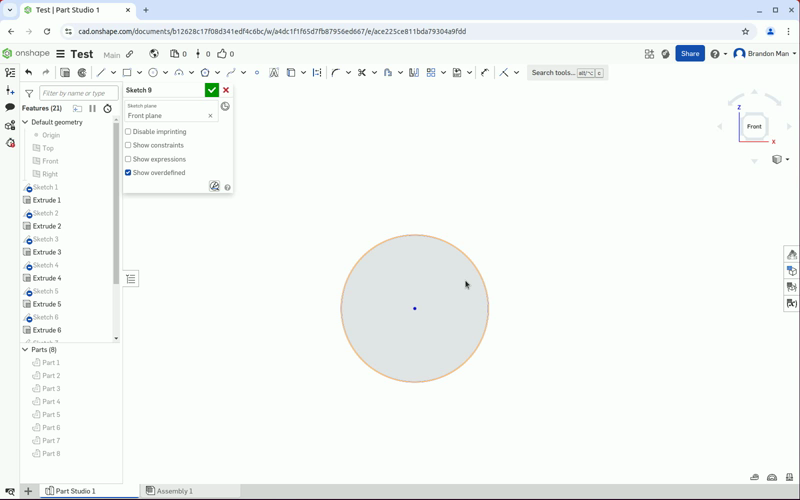
click(465, 280)
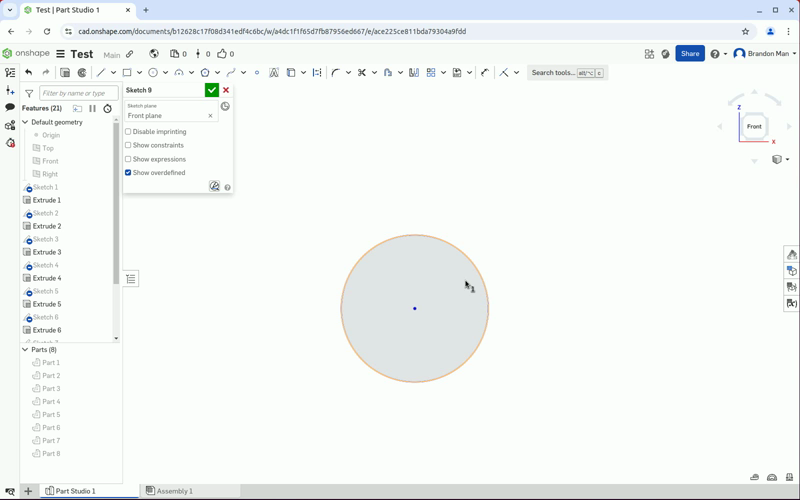
scroll(-6)
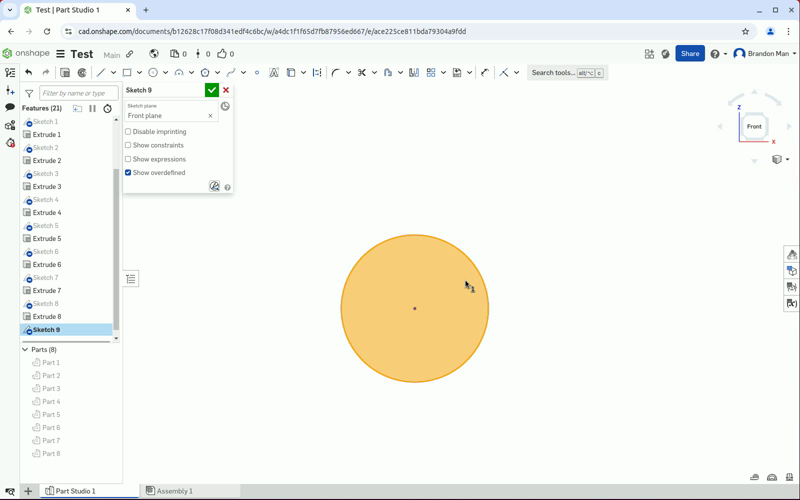
scroll(-6)
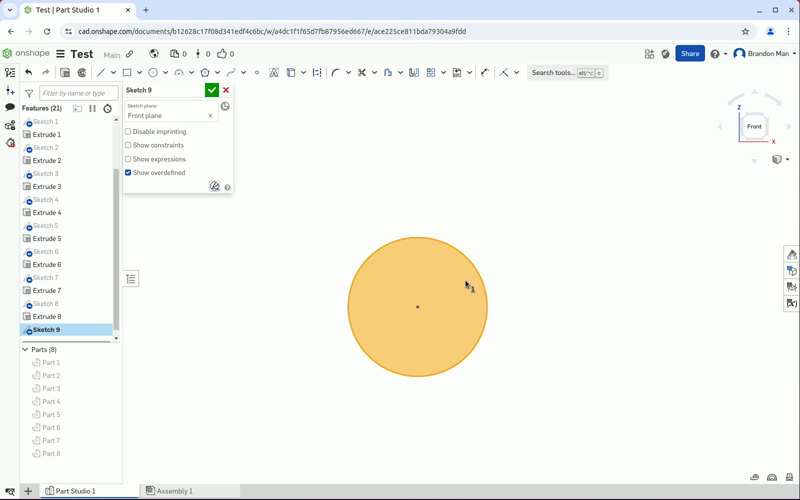
scroll(-6)
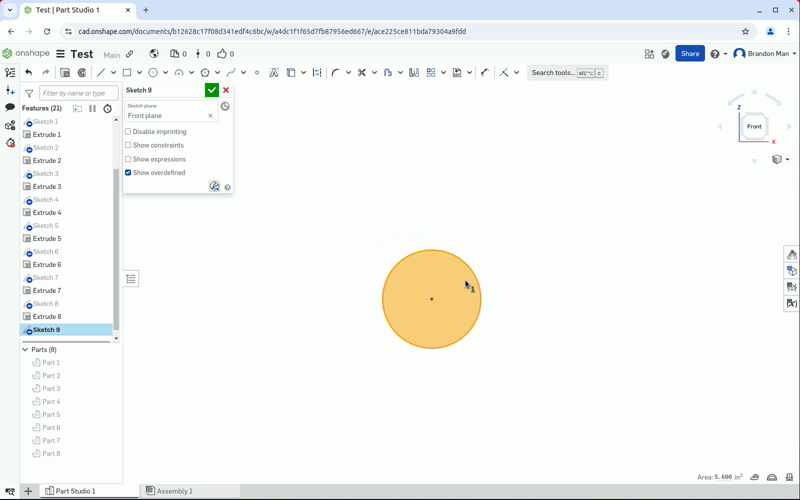
scroll(-6)
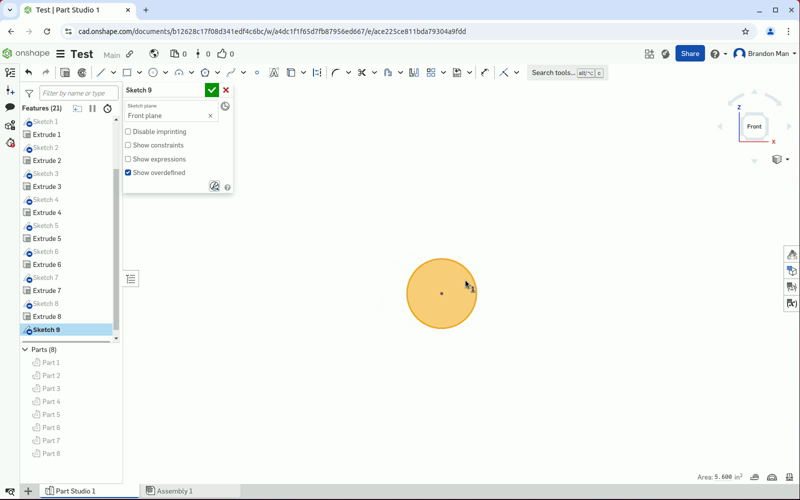
scroll(-6)
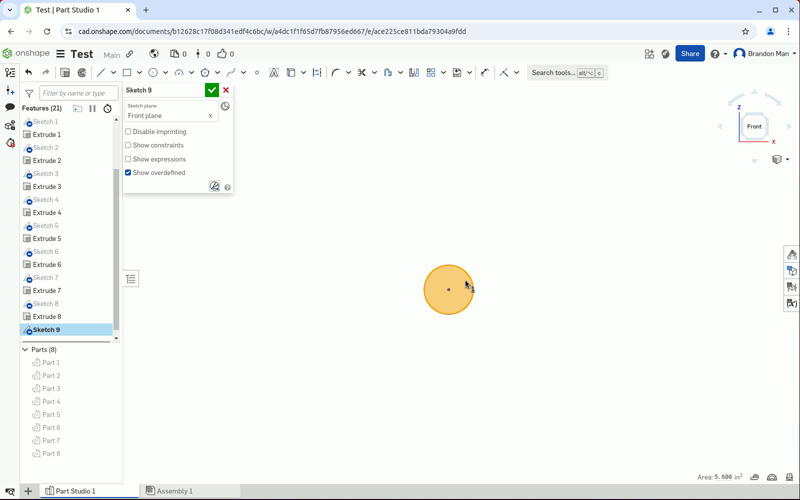
scroll(-6)
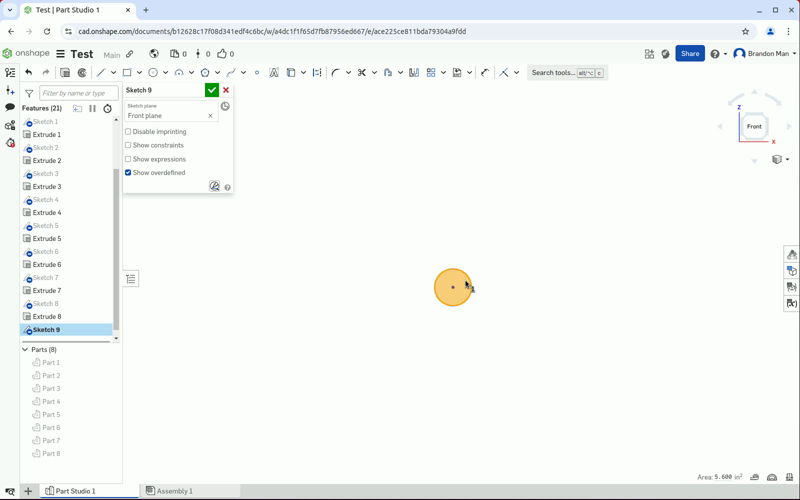
scroll(-6)
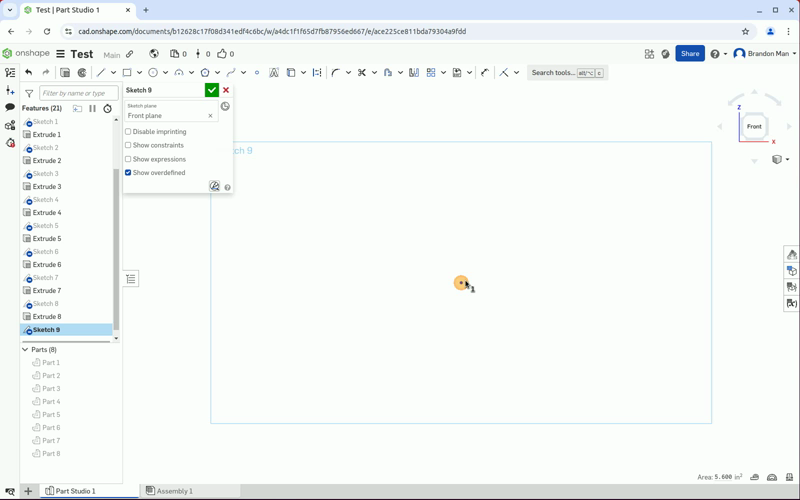
mouse_move(73, 352)
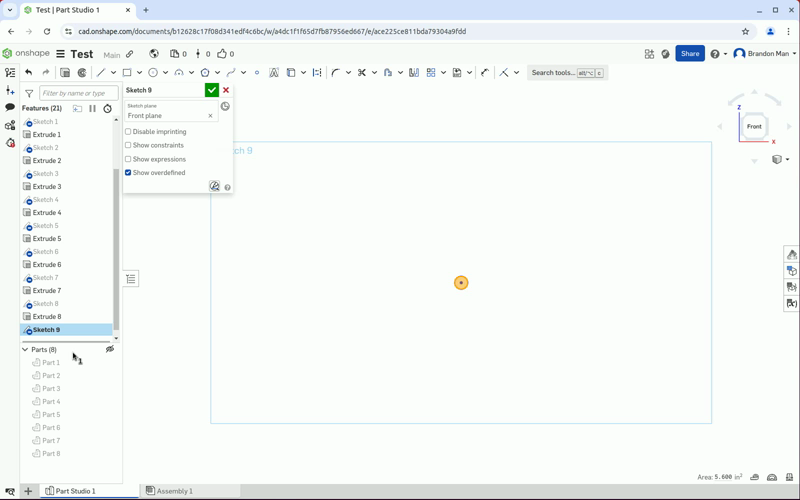
key(shift+y)
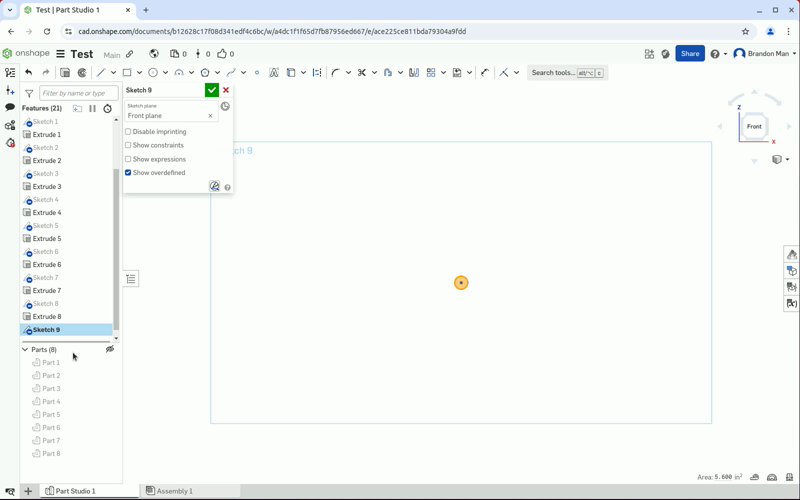
key(shift+e)
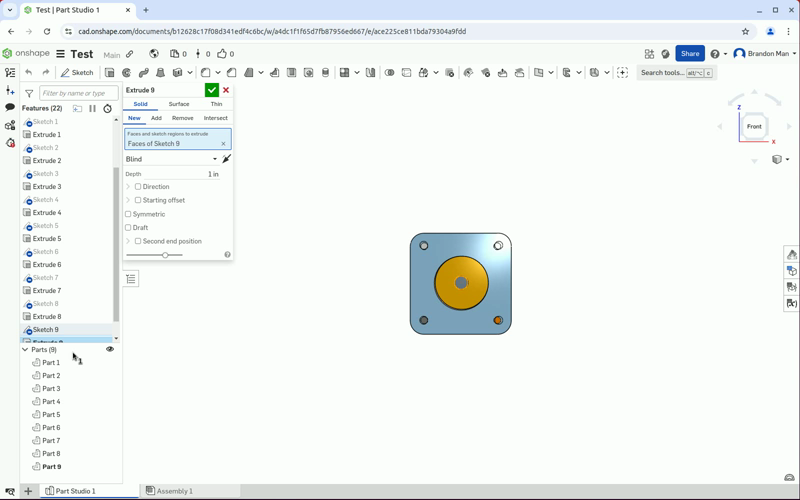
mouse_move(143, 106)
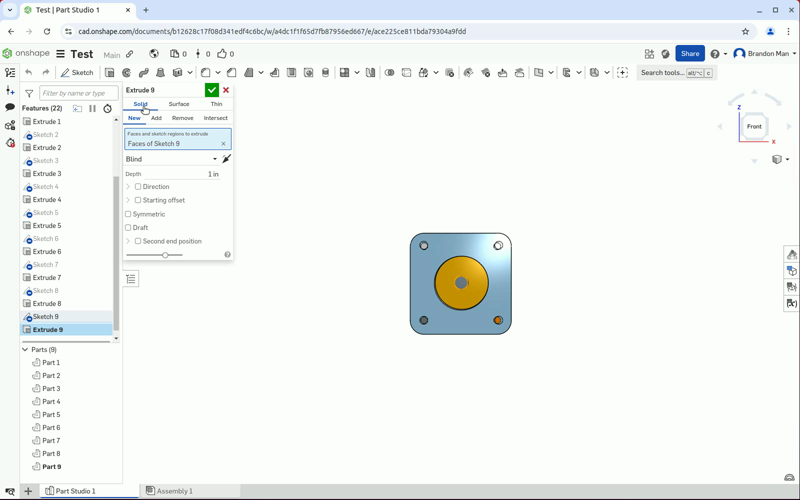
click(143, 106)
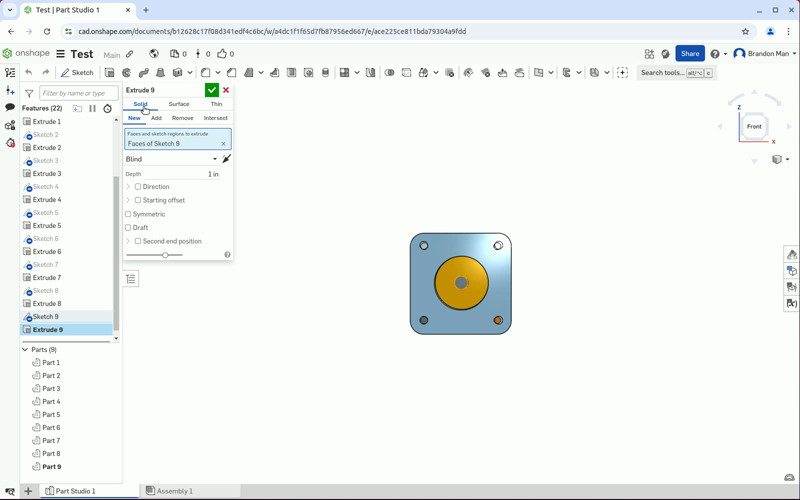
mouse_move(137, 120)
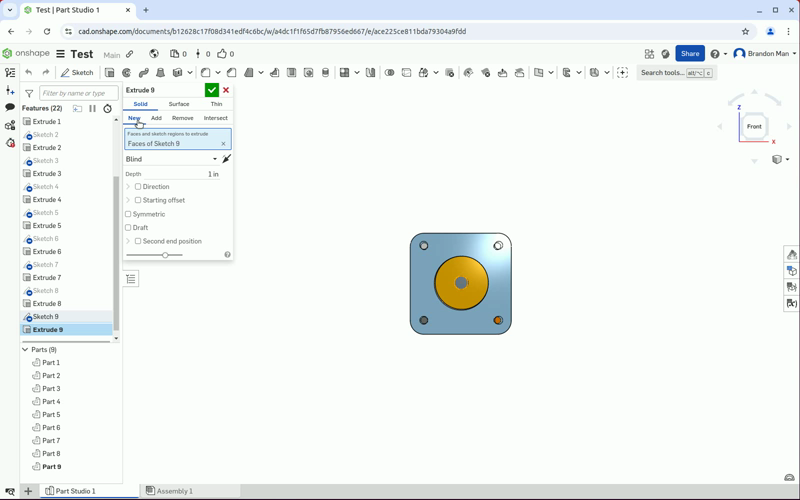
click(137, 120)
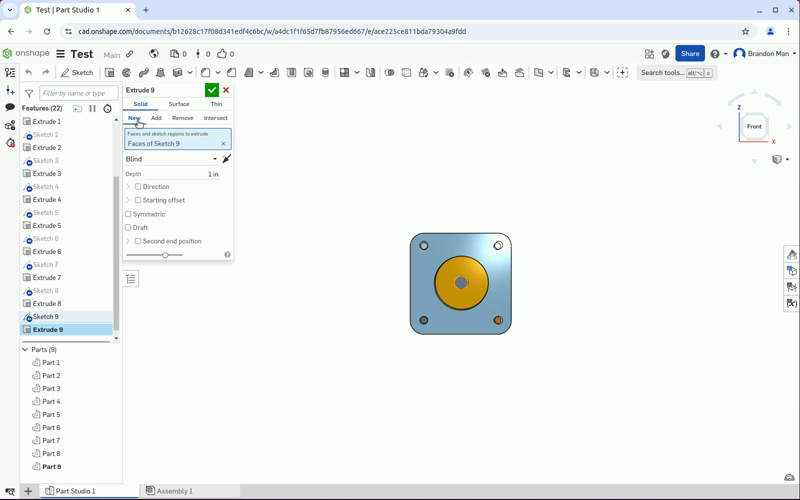
key(tab, 4)
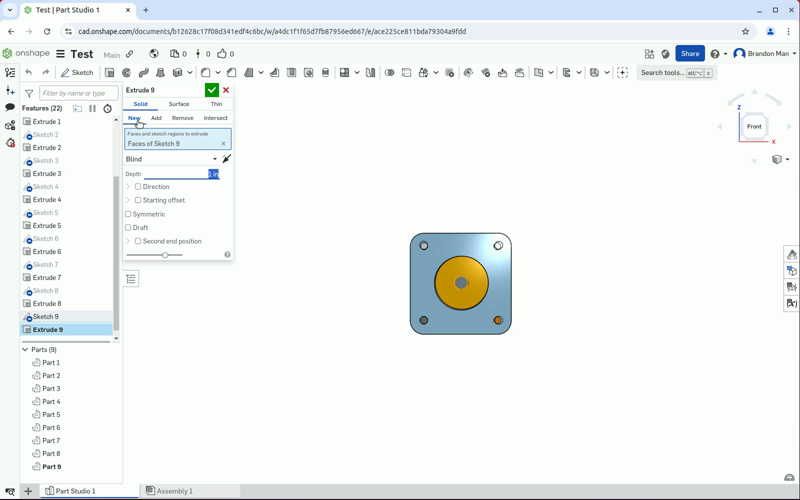
text(1.926)
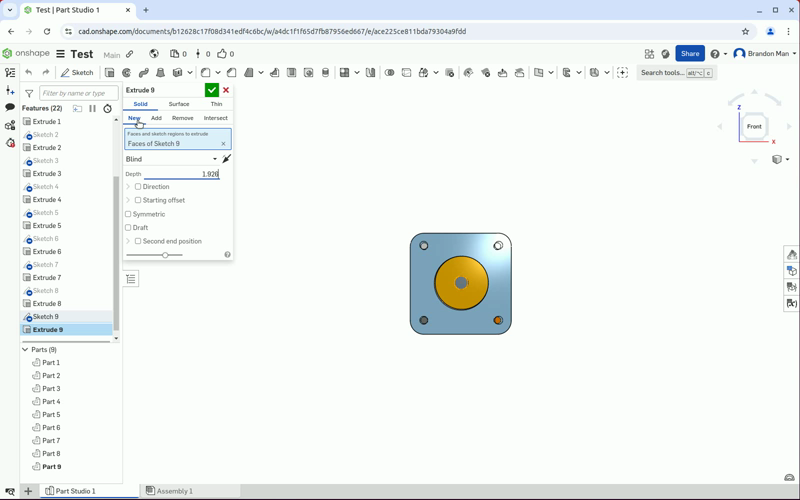
key(enter)
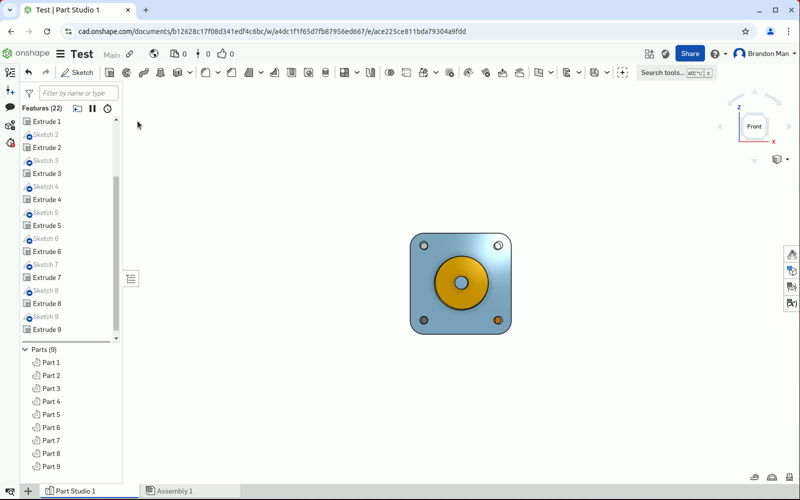
key(shift+h)
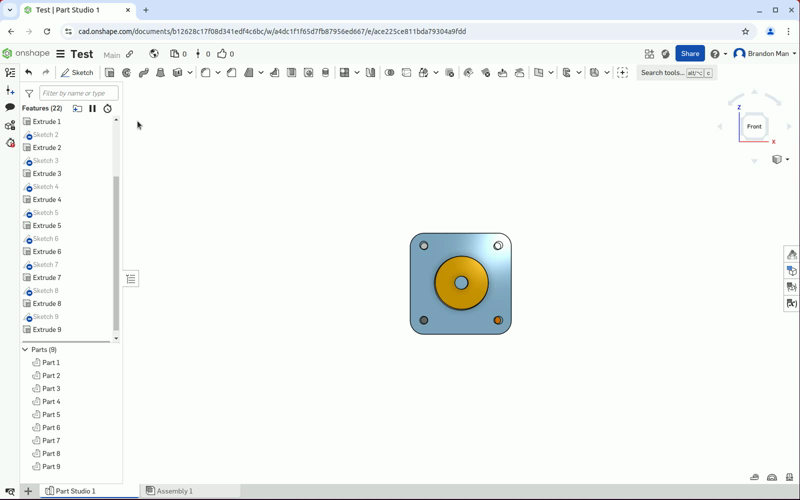
key(shift+h)
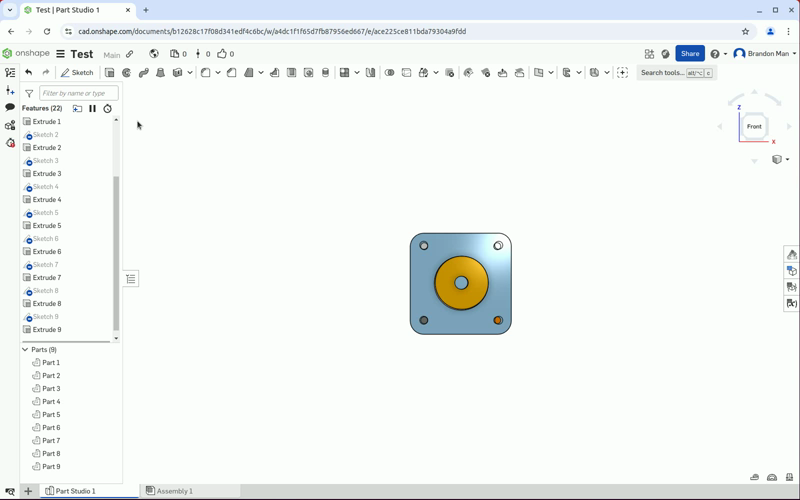
key(shift+7)
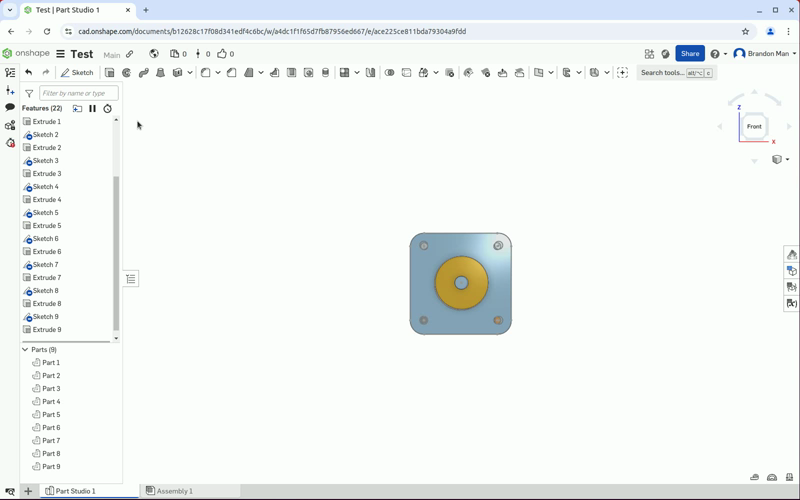
key(left, 2)
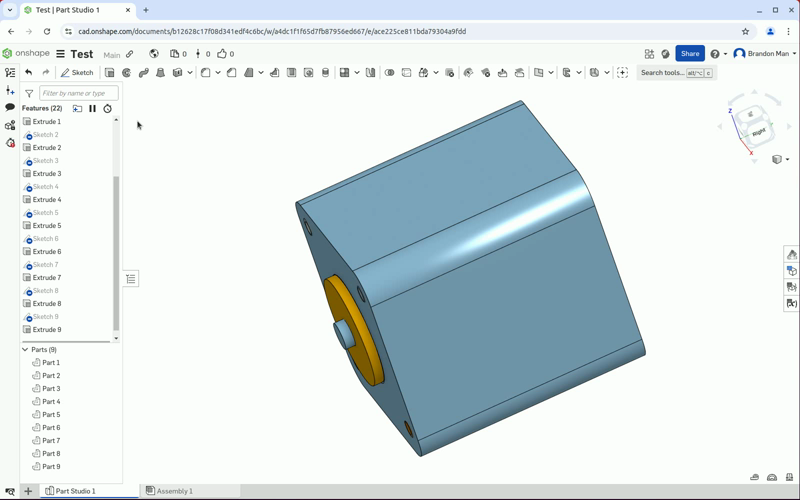
key(down, 2)
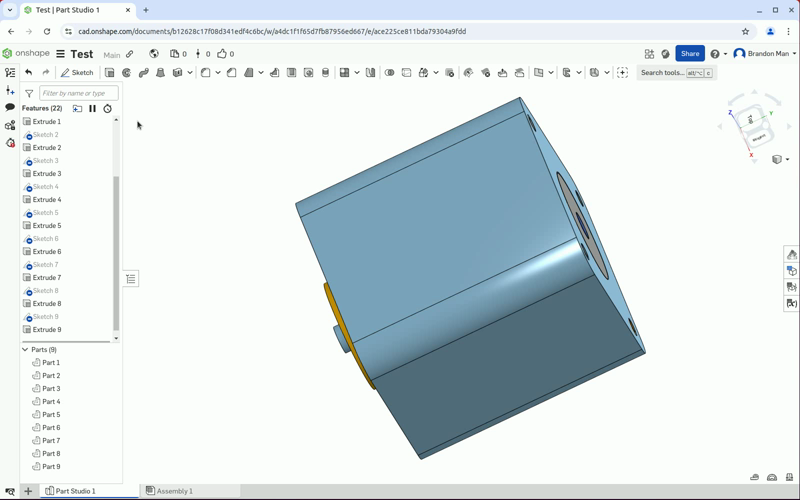
key(up, 2)
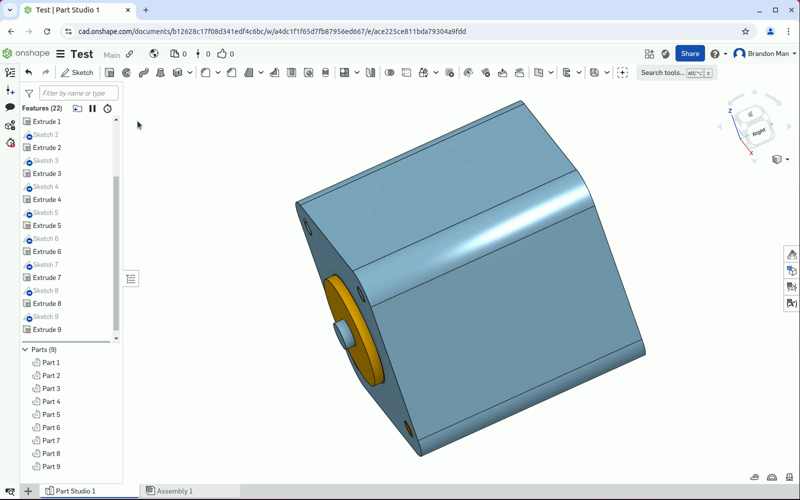
key(right, 2)
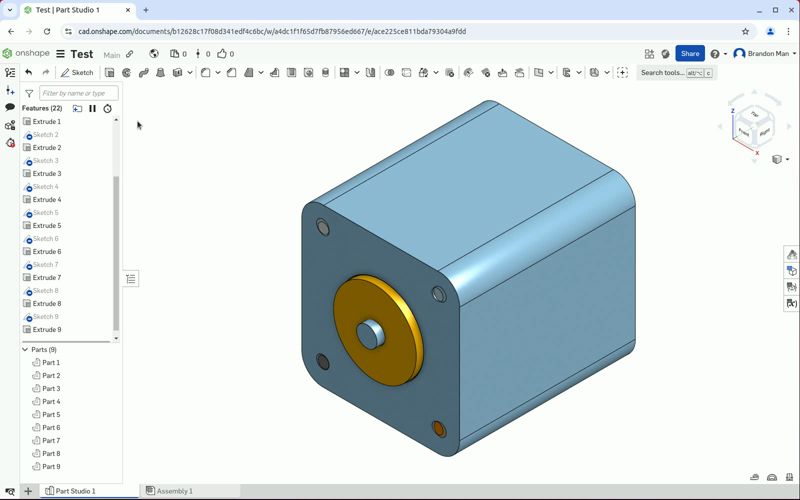
mouse_move(69, 111)
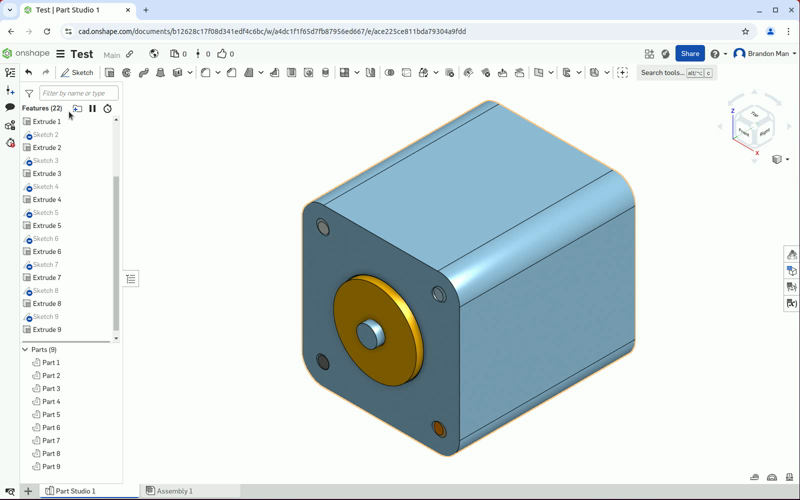
click(69, 111)